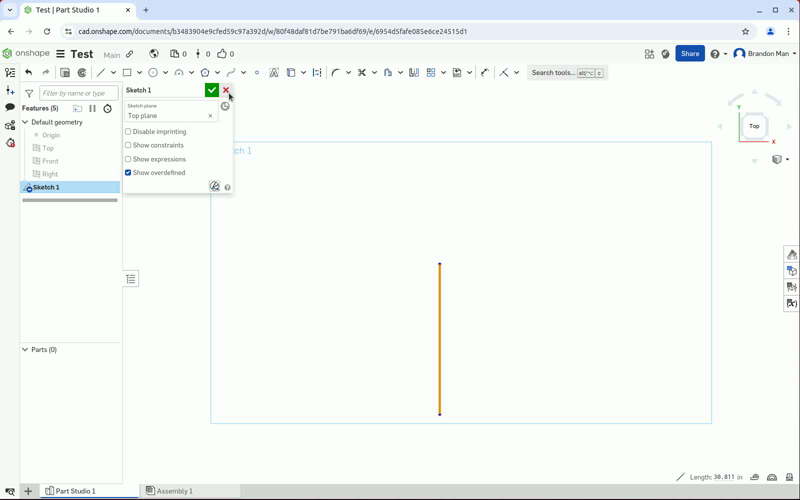
key(shift+h)
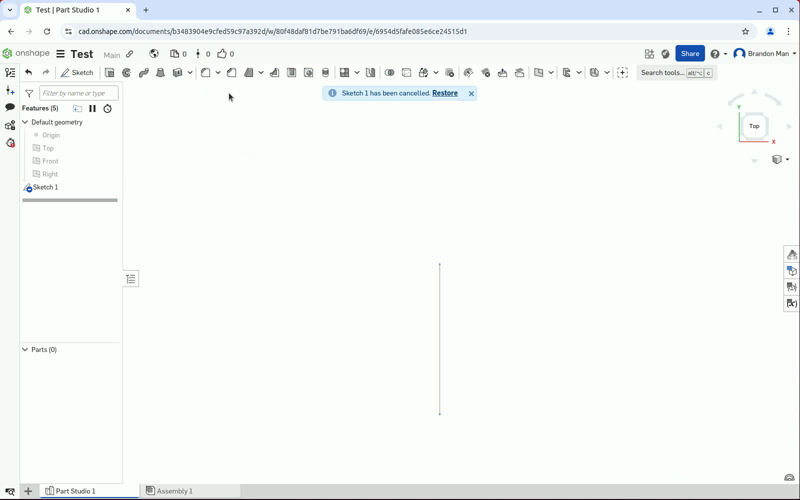
key(shift+s)
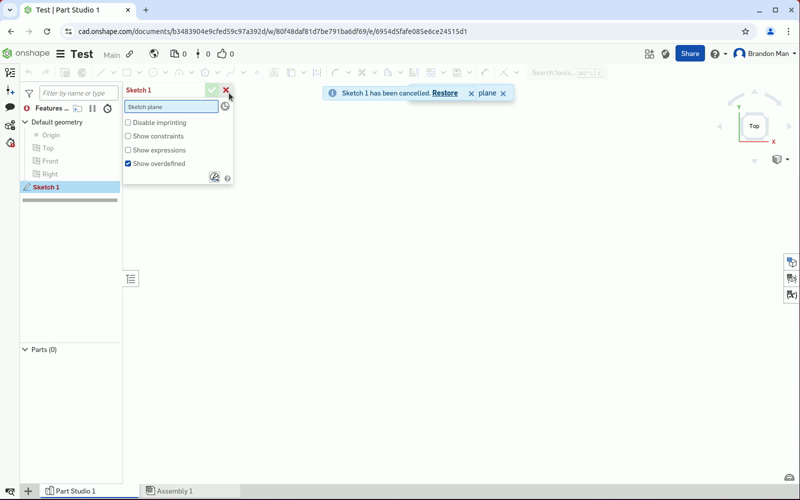
mouse_move(73, 150)
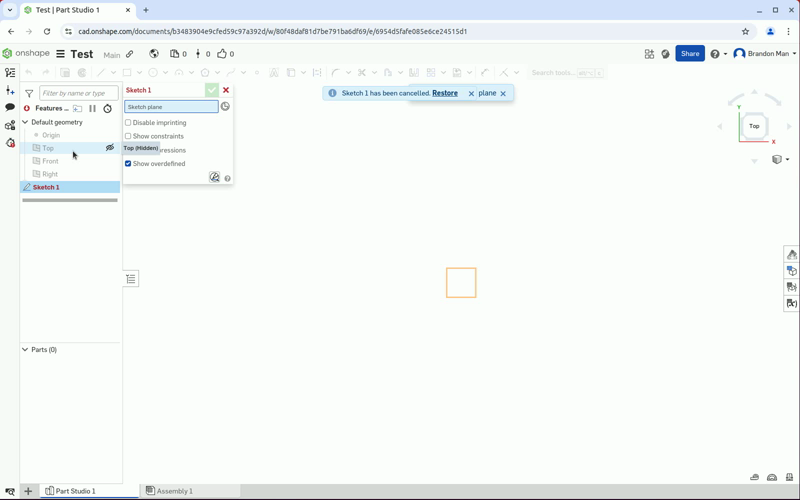
click(73, 150)
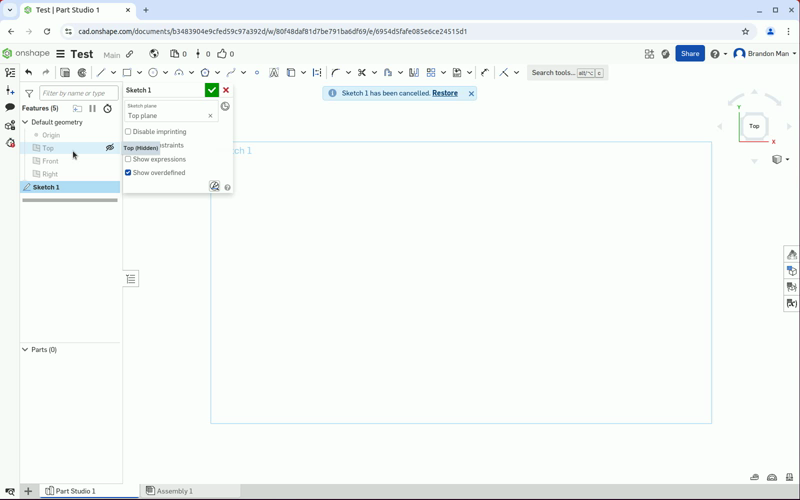
mouse_move(73, 352)
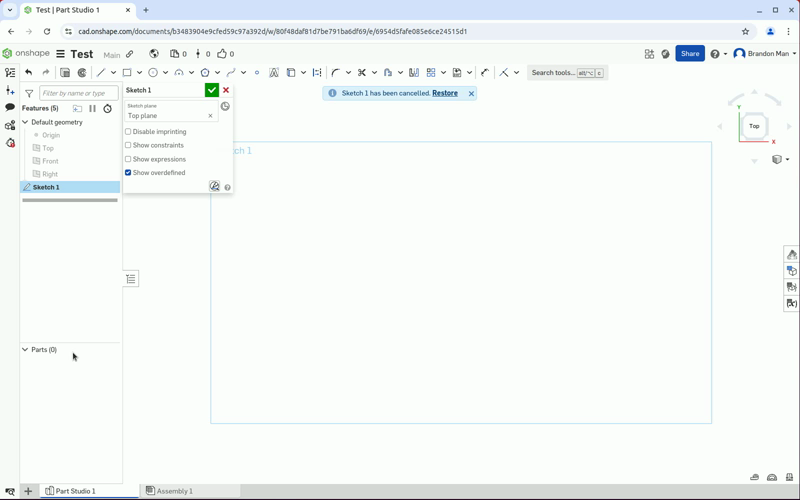
key(y)
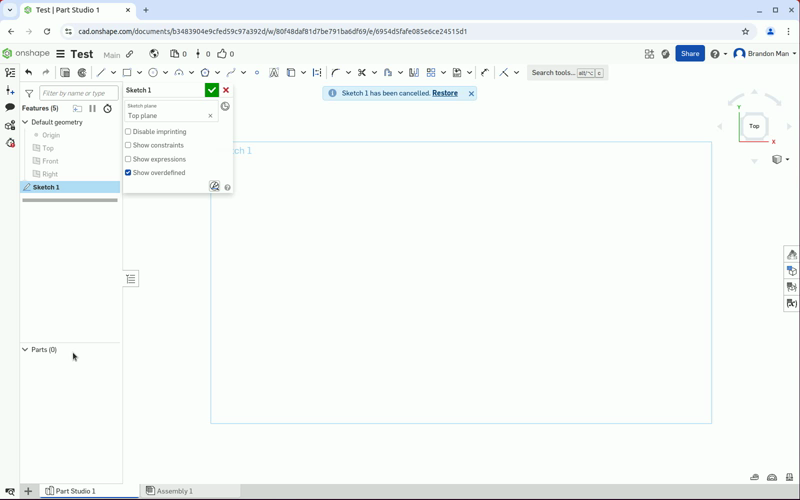
key(l)
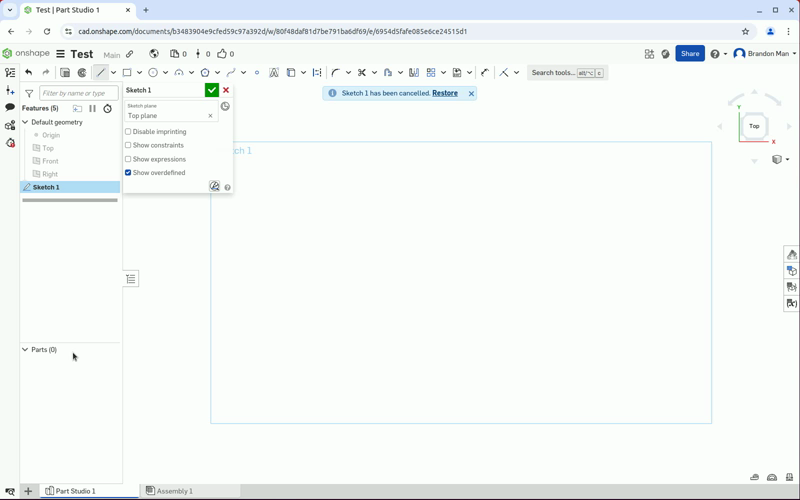
key_down(shift)
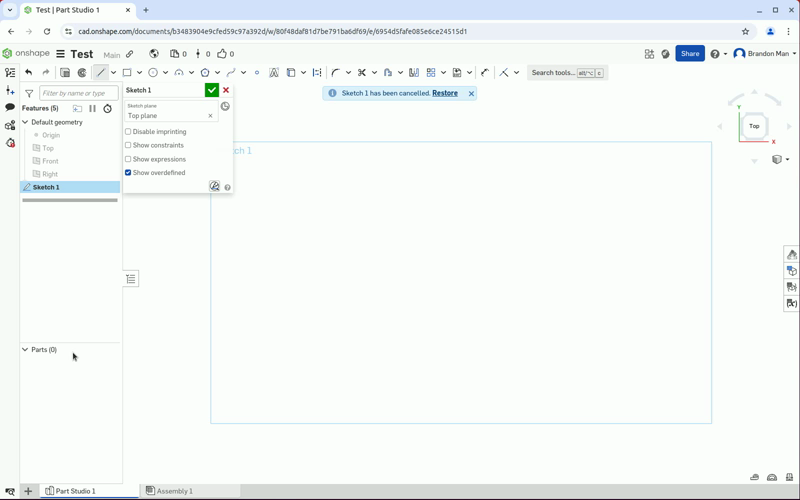
mouse_move(450, 293)
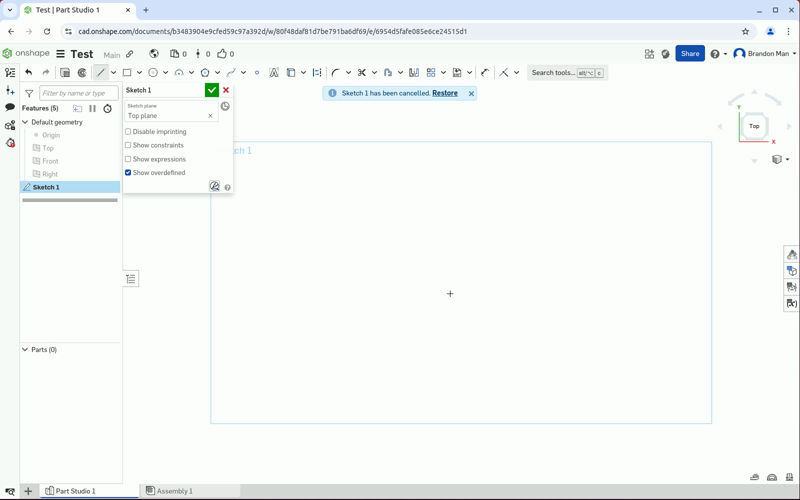
click(450, 293)
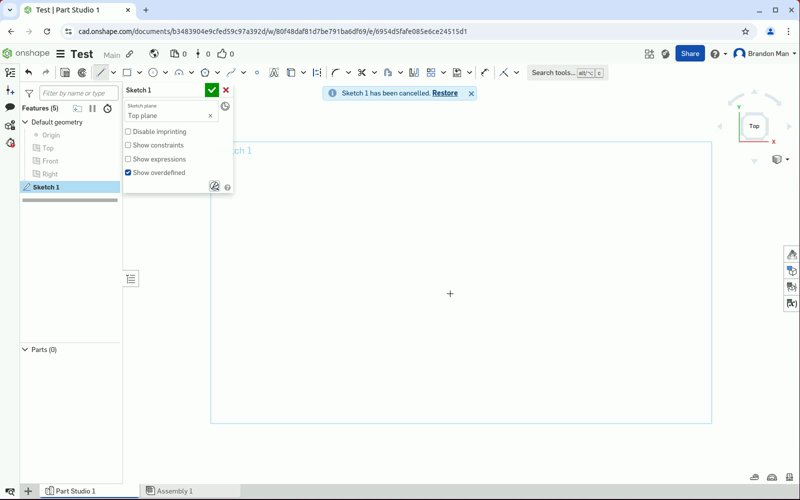
key_up(shift)
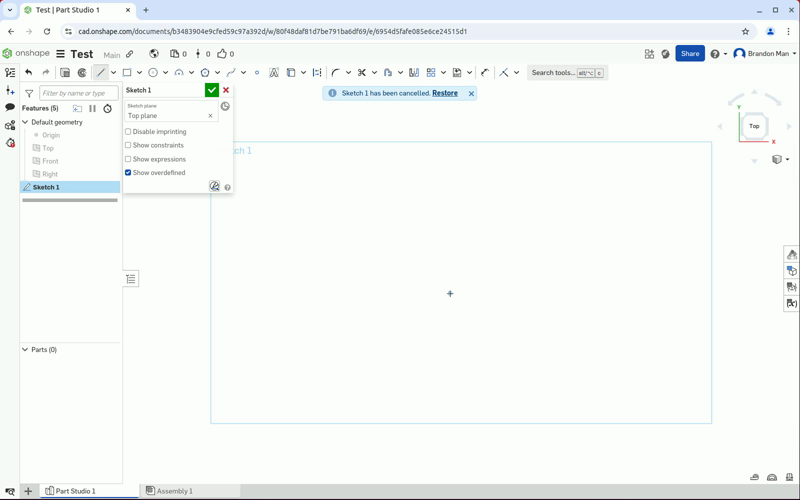
key_down(shift)
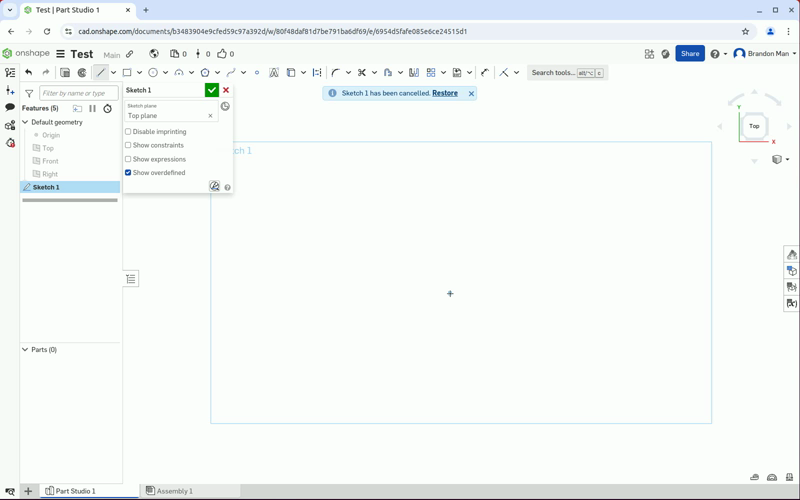
mouse_move(480, 293)
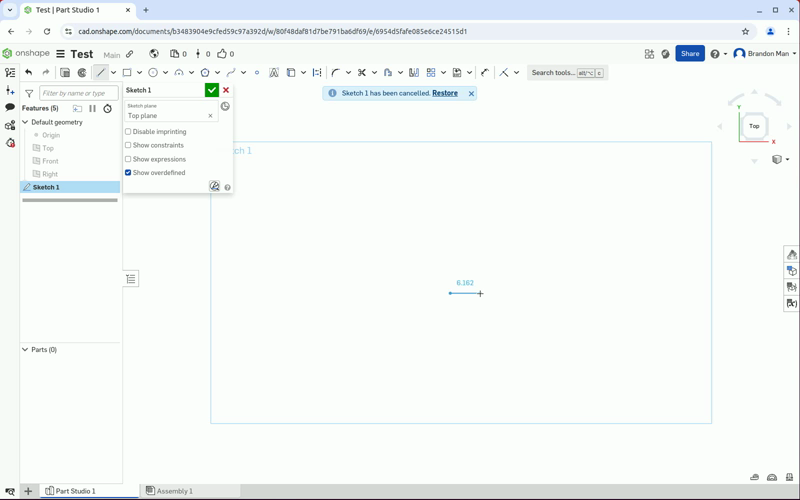
mouse_move(470, 293)
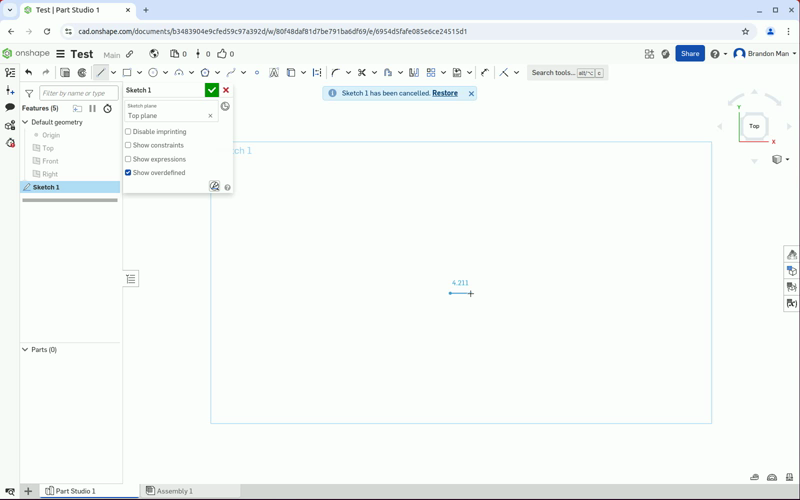
click(470, 293)
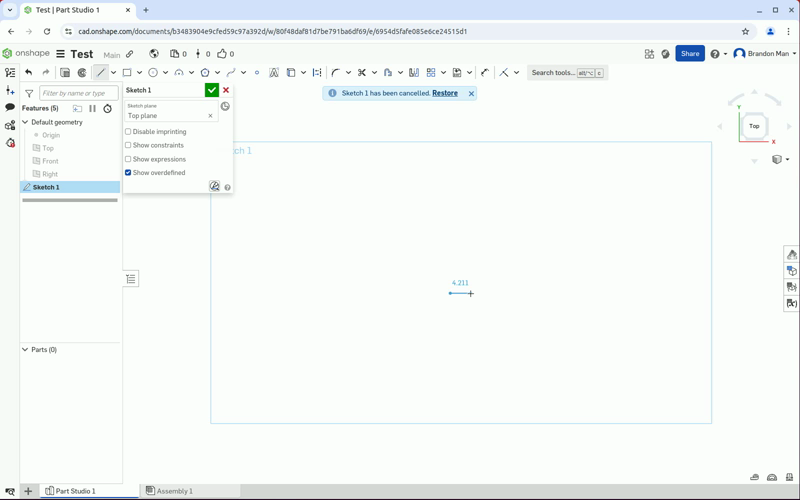
key_up(shift)
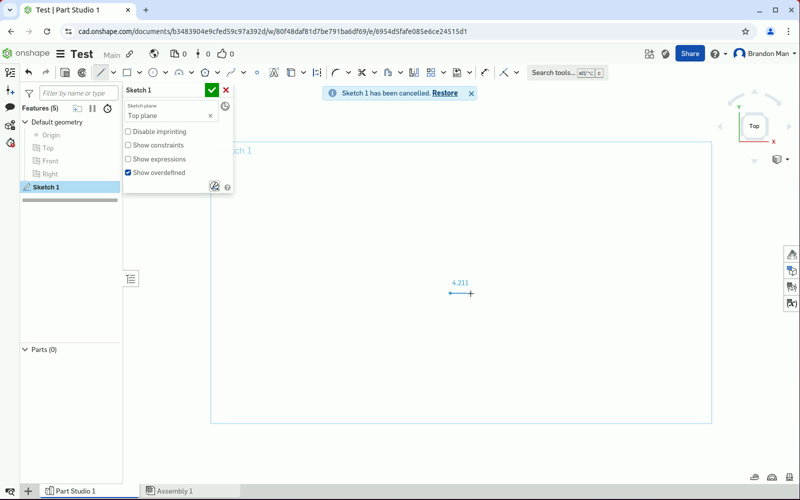
key_down(shift)
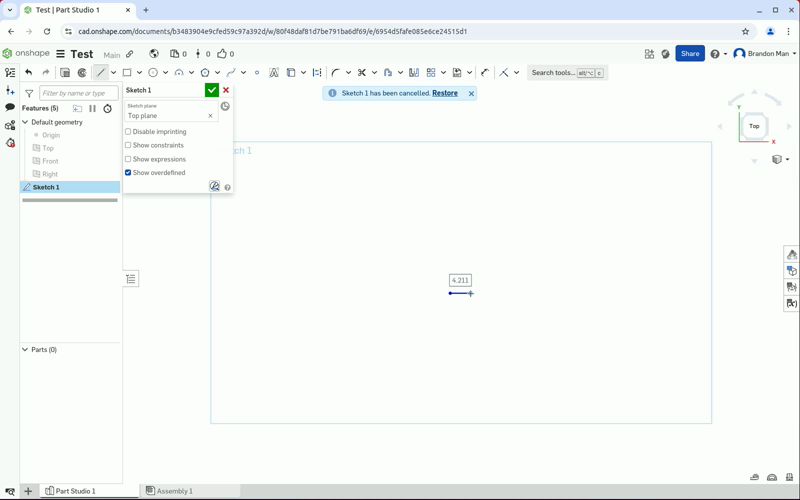
mouse_move(500, 293)
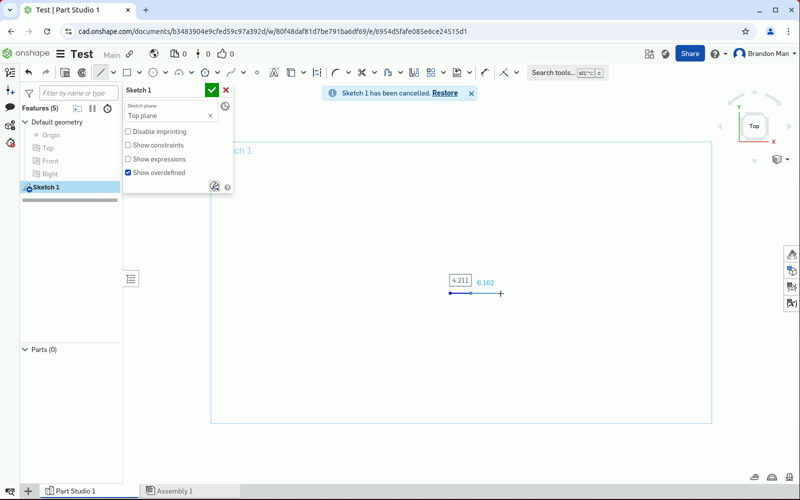
mouse_move(470, 273)
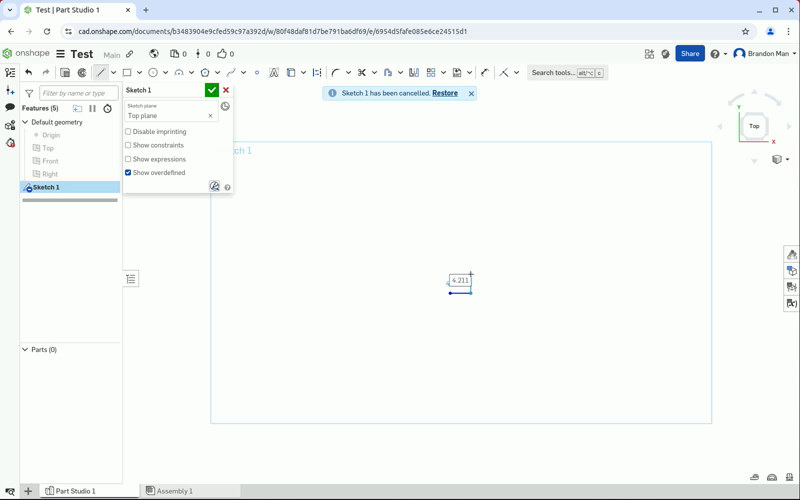
click(470, 273)
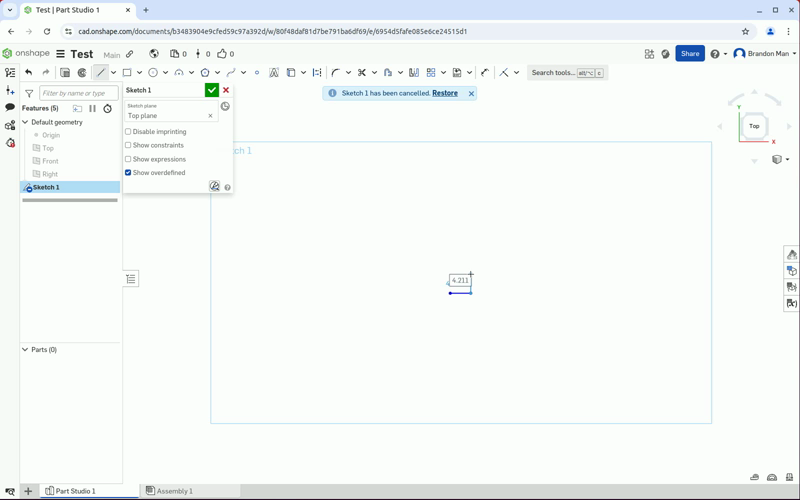
key_up(shift)
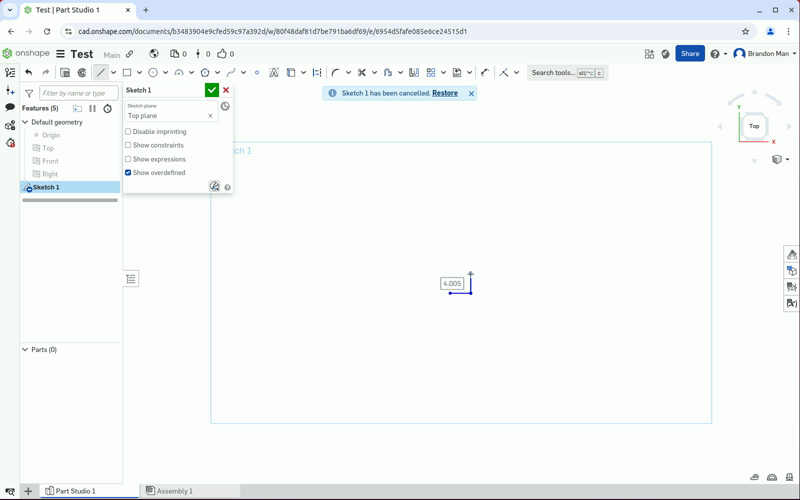
key_down(shift)
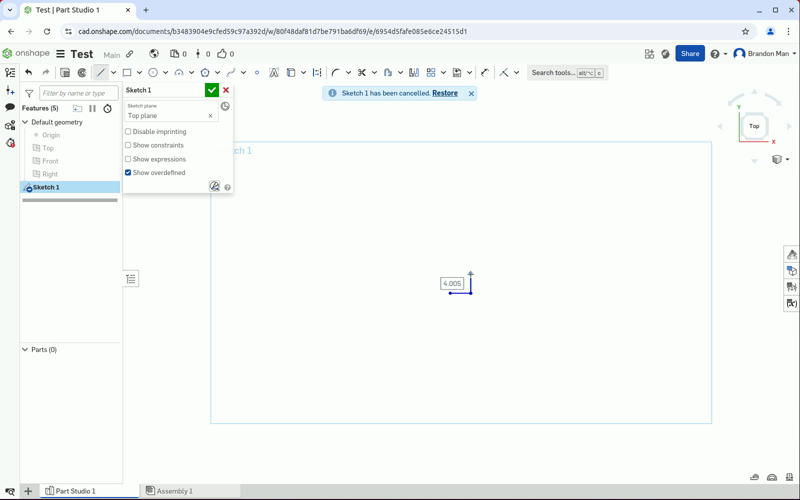
mouse_move(500, 273)
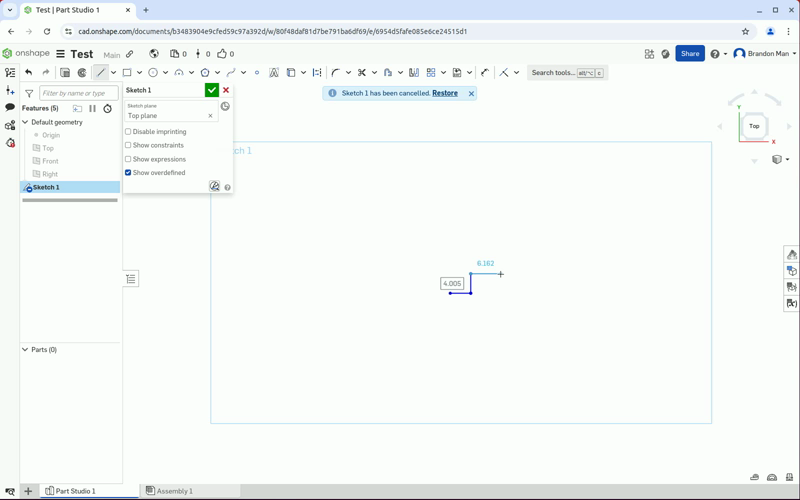
mouse_move(458, 273)
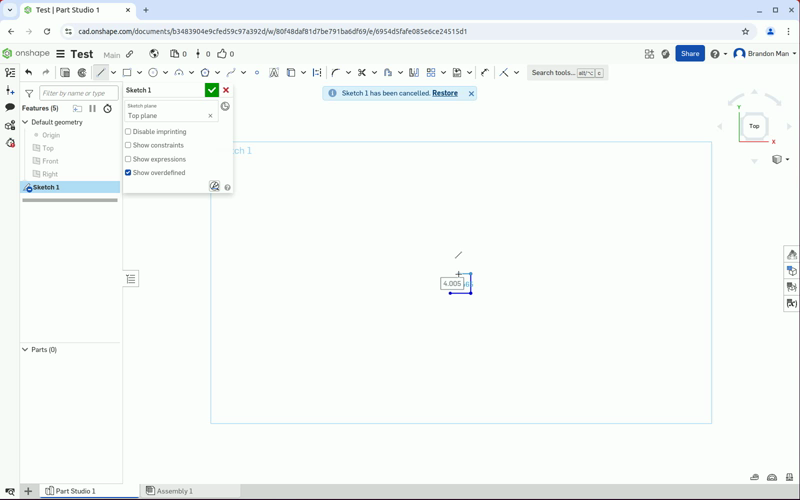
click(458, 273)
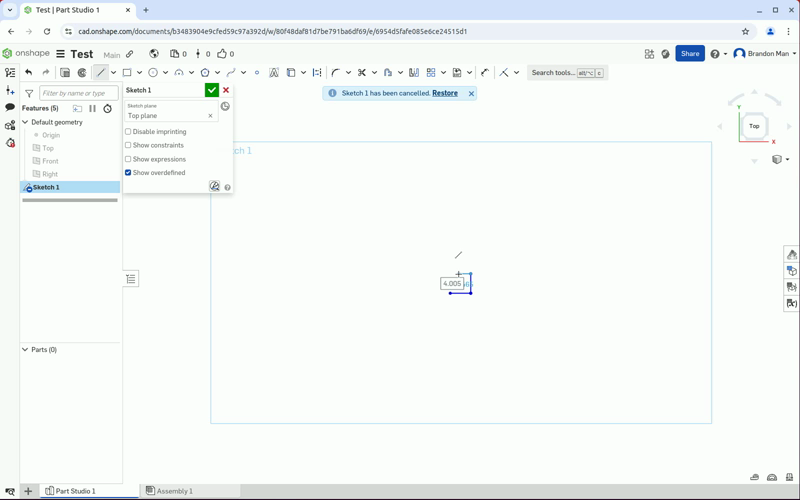
key_up(shift)
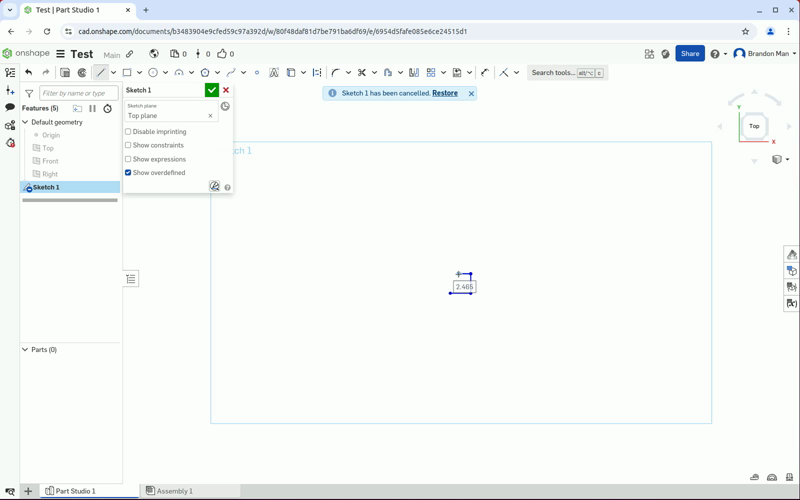
key_down(shift)
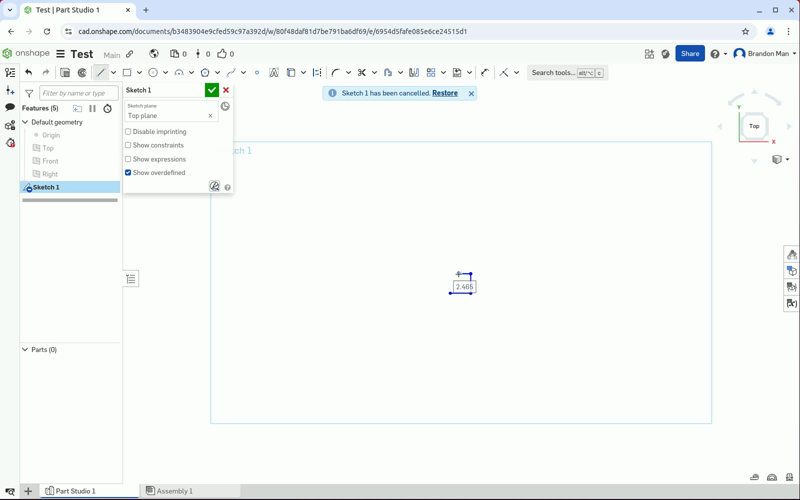
mouse_move(489, 273)
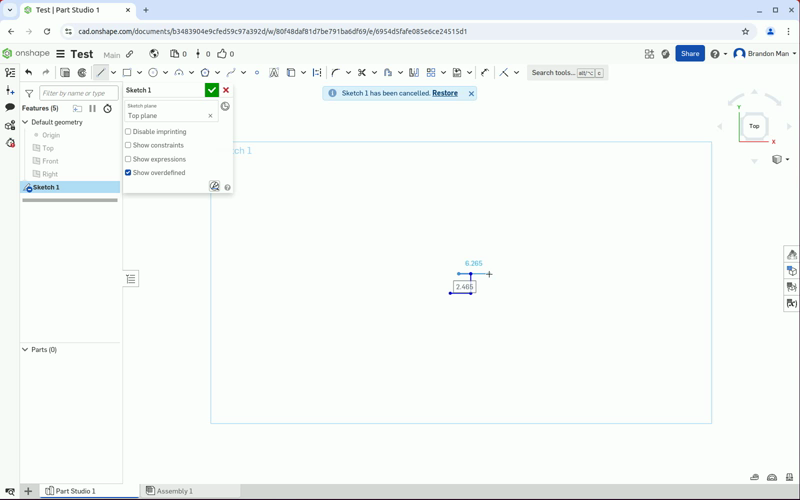
mouse_move(458, 269)
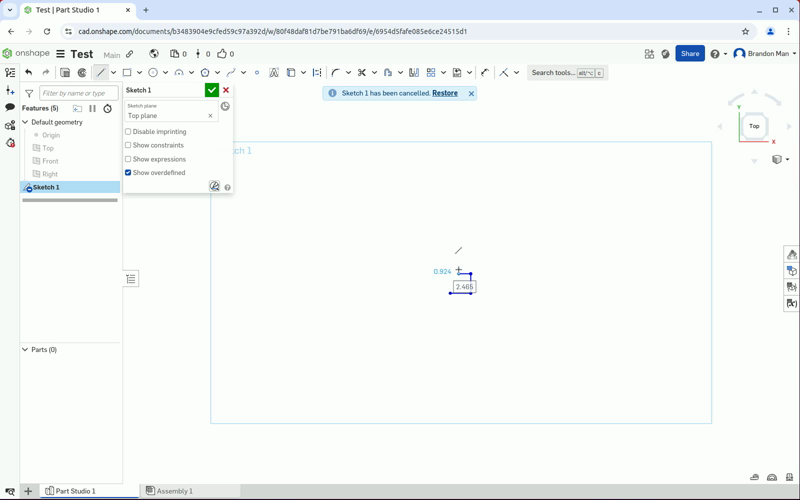
scroll(6)
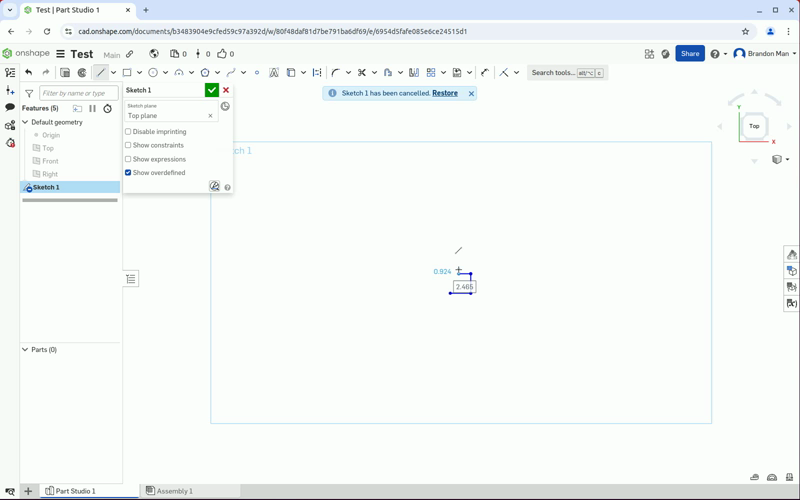
scroll(6)
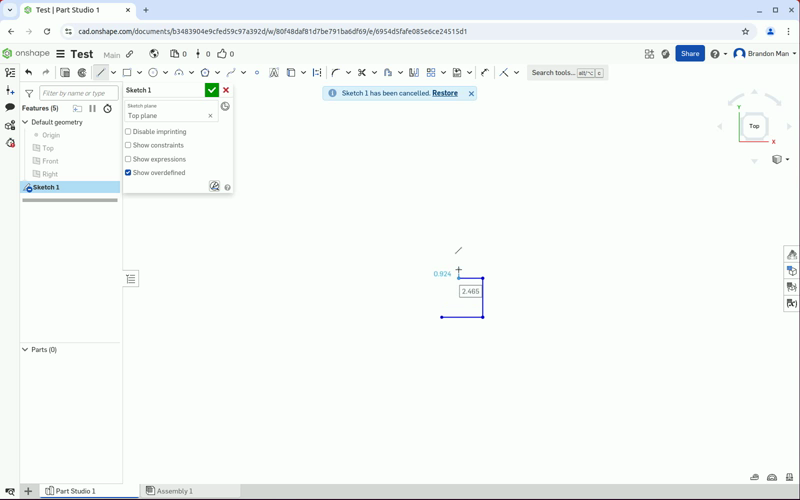
scroll(6)
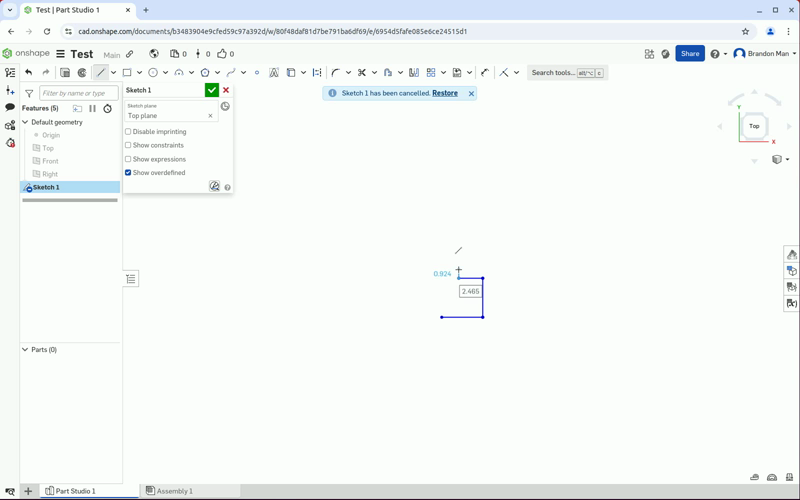
scroll(6)
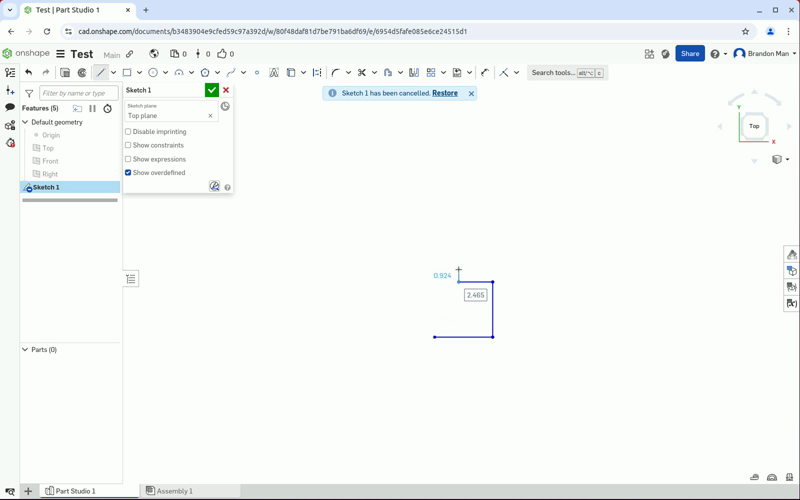
scroll(6)
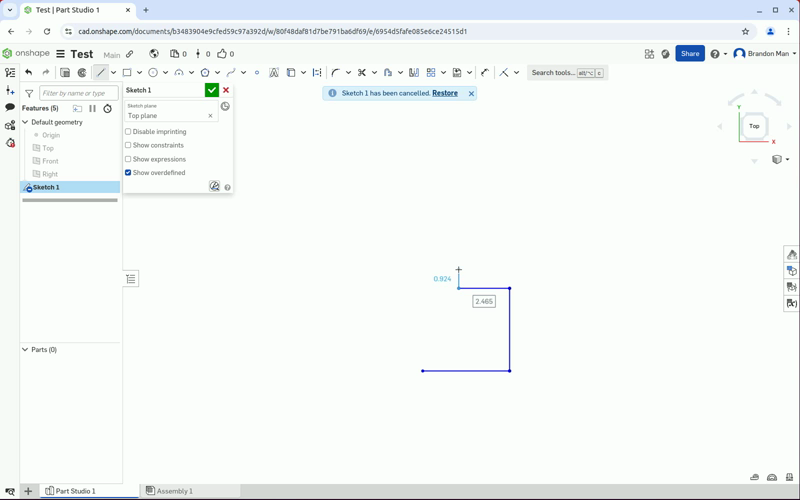
scroll(6)
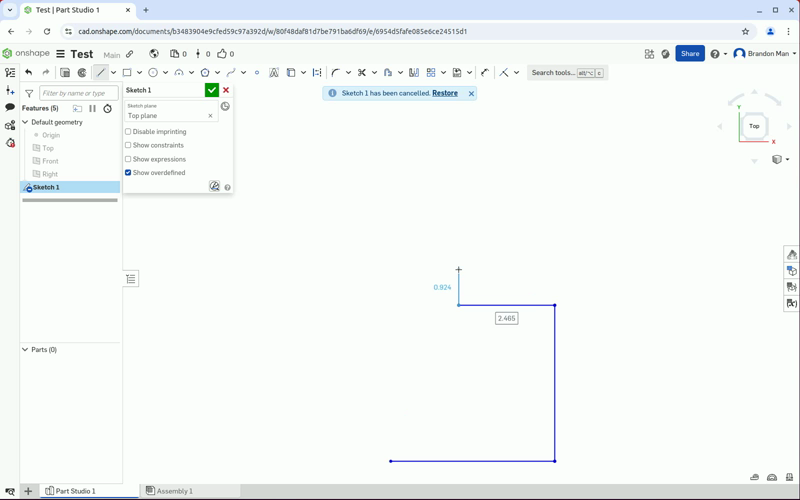
scroll(6)
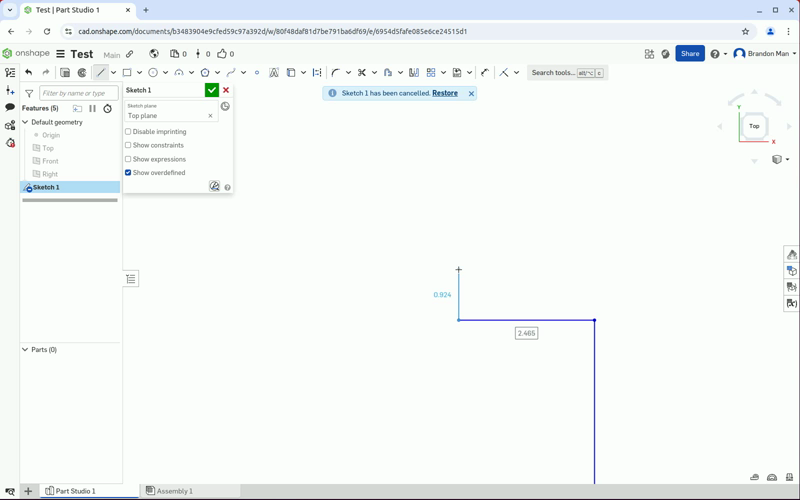
click(458, 269)
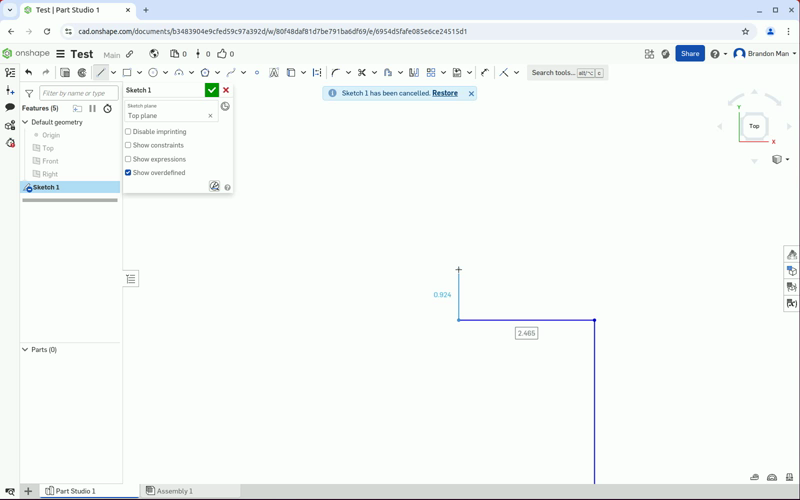
scroll(-6)
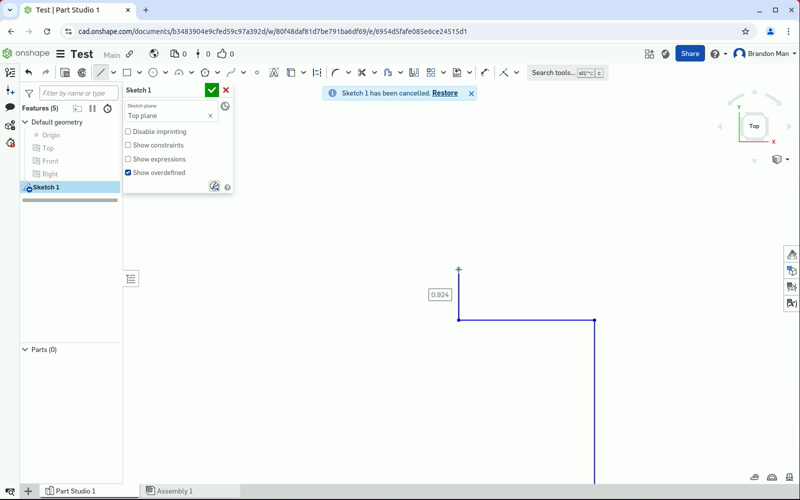
scroll(-6)
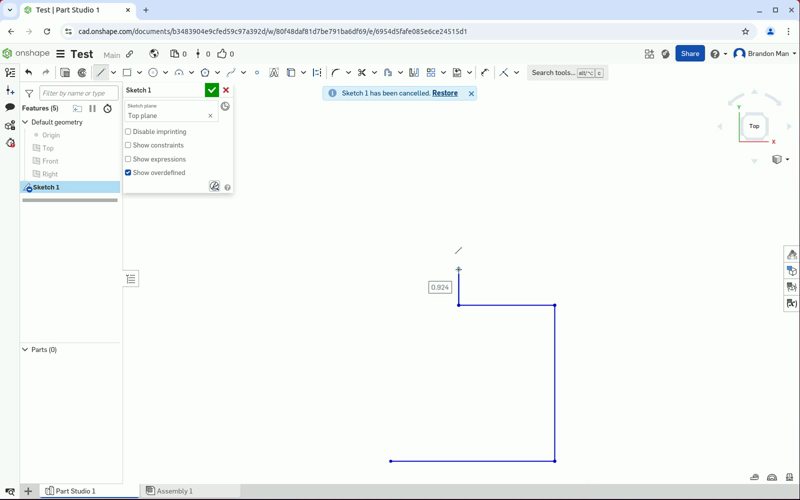
scroll(-6)
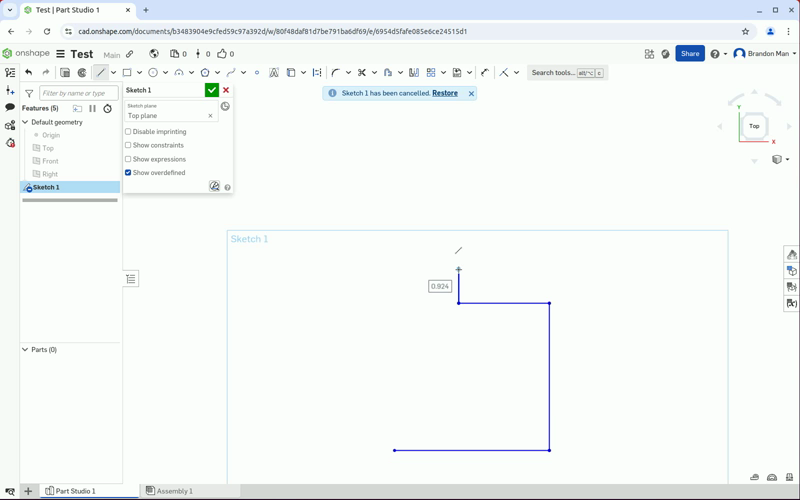
scroll(-6)
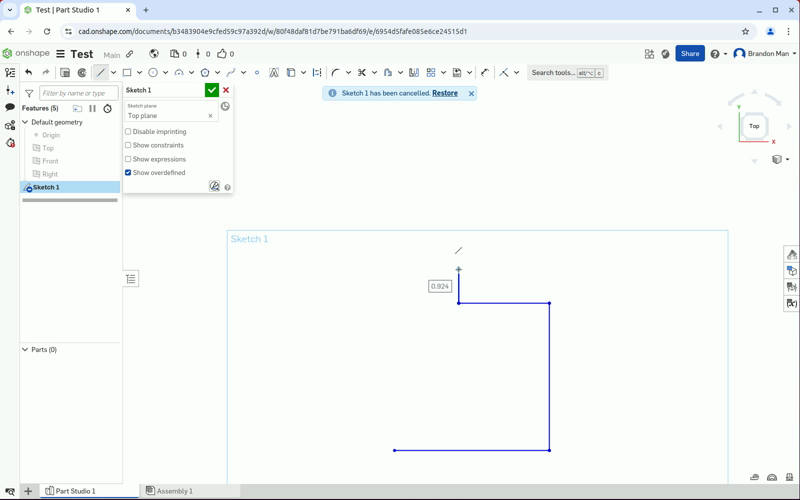
scroll(-6)
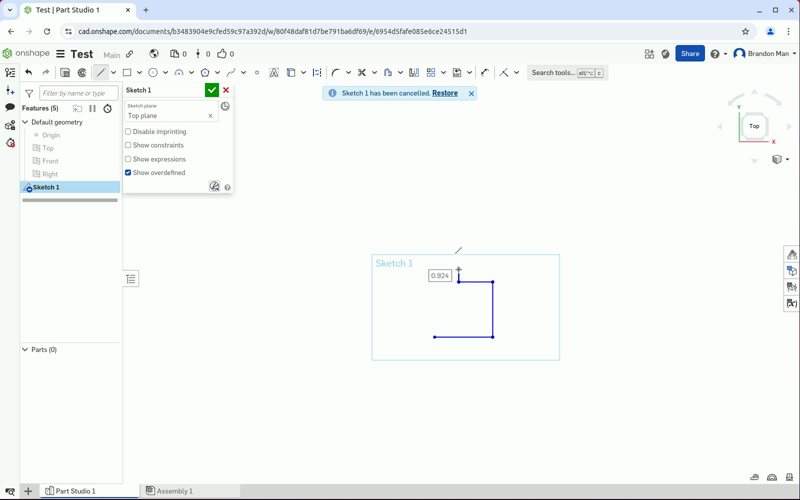
scroll(-6)
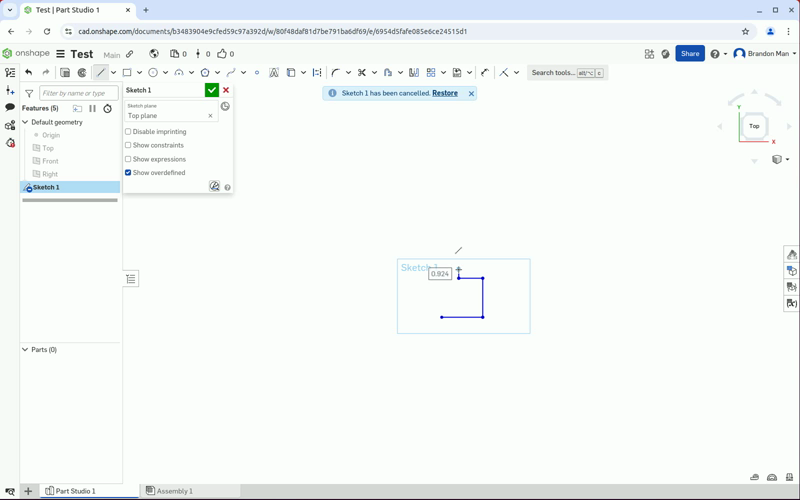
scroll(-6)
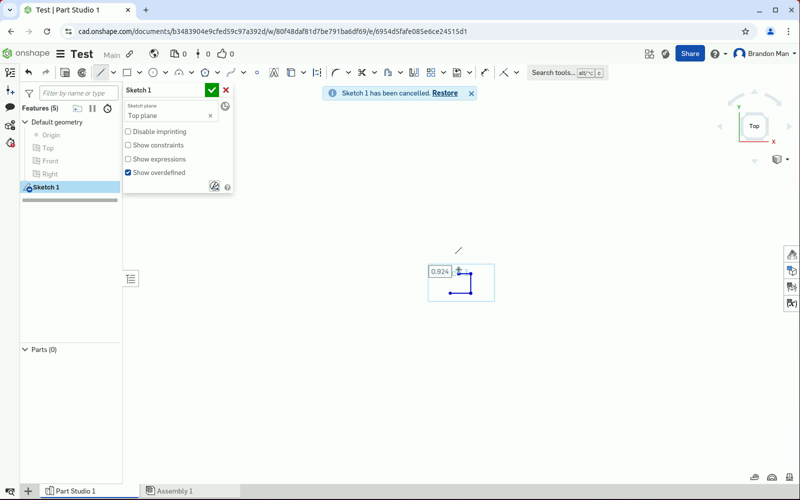
key_up(shift)
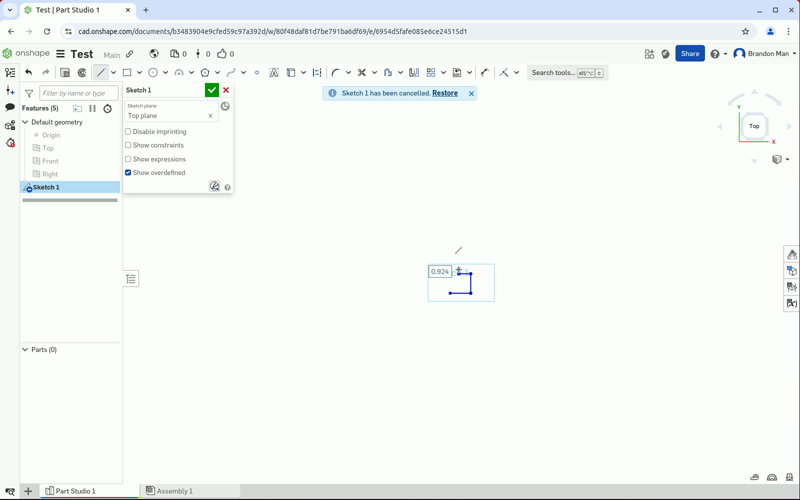
key_down(shift)
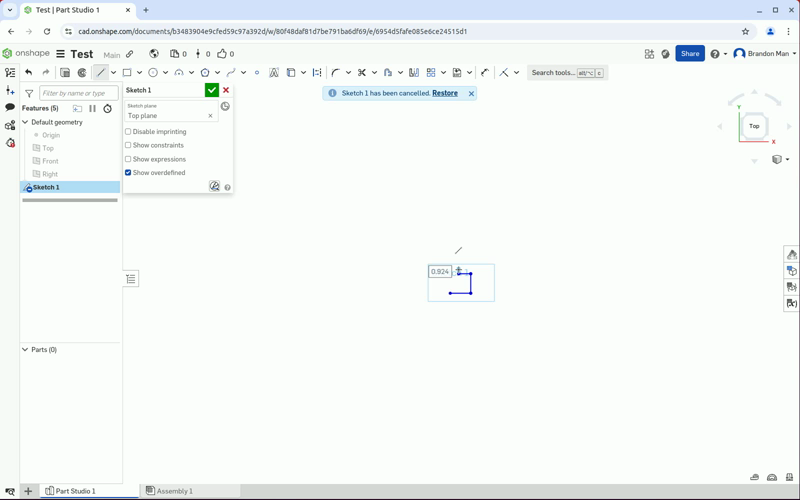
mouse_move(489, 269)
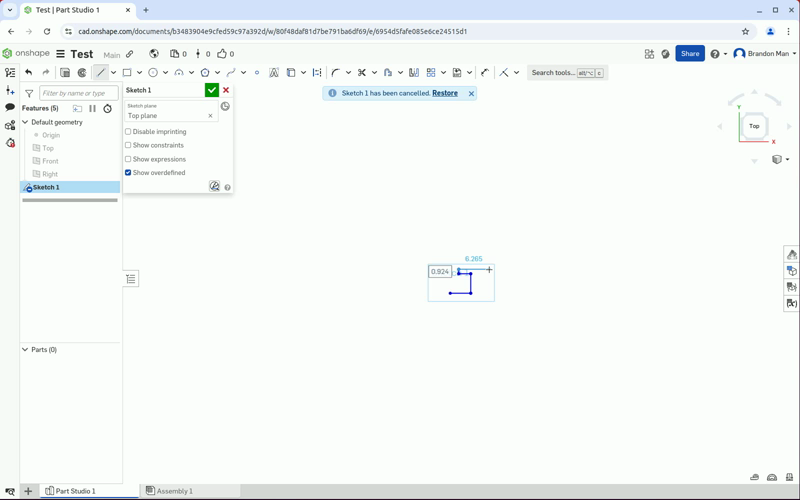
mouse_move(450, 269)
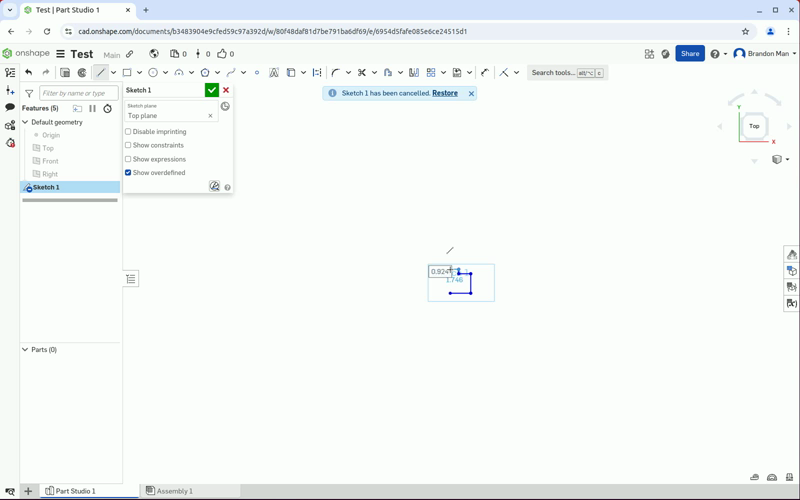
click(450, 269)
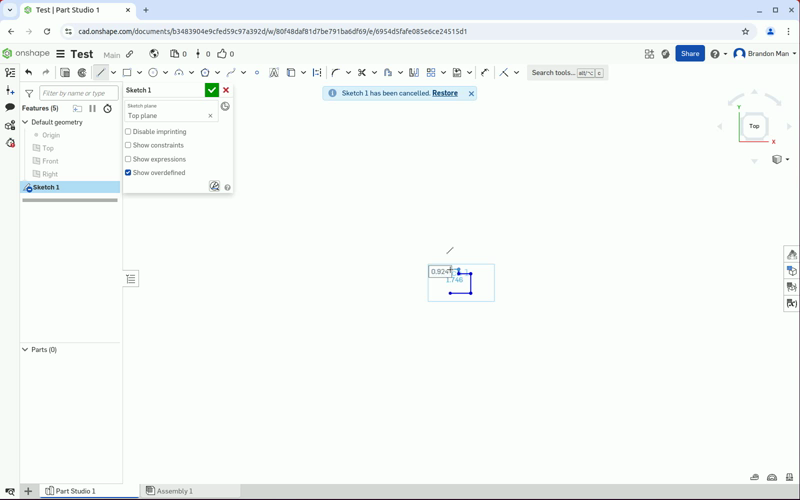
key_up(shift)
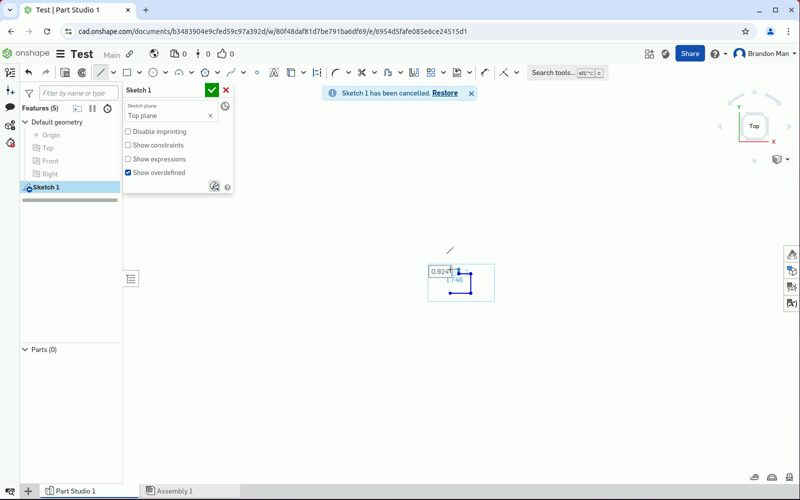
mouse_move(480, 269)
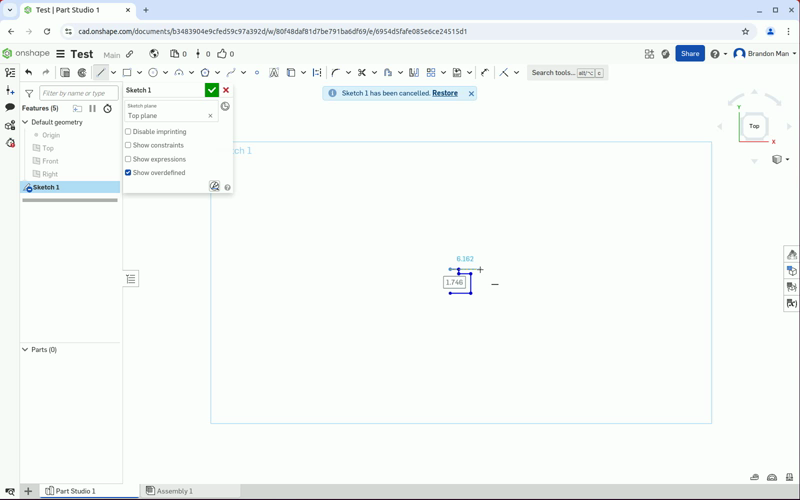
key_down(shift)
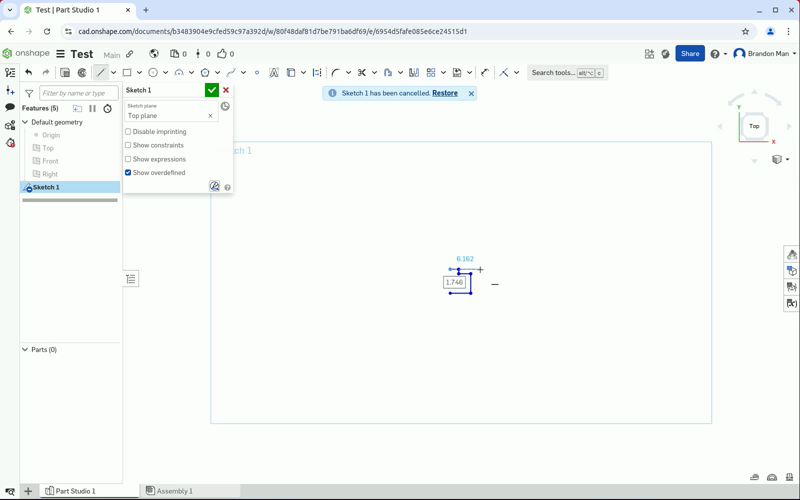
mouse_move(450, 293)
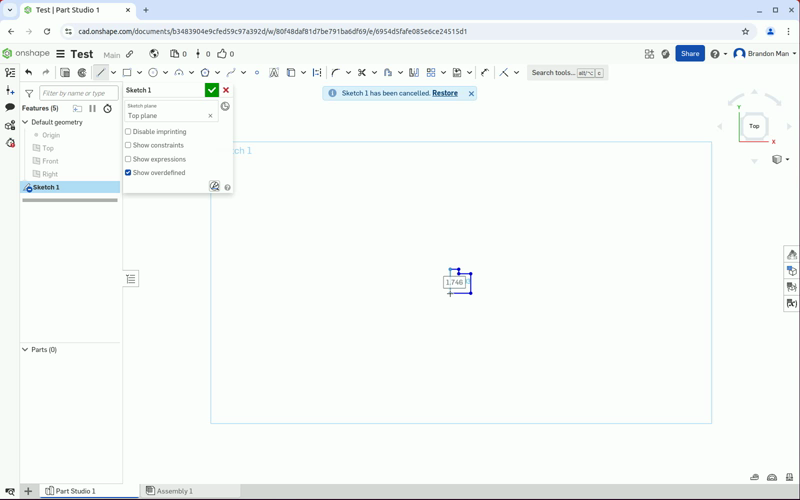
key_up(shift)
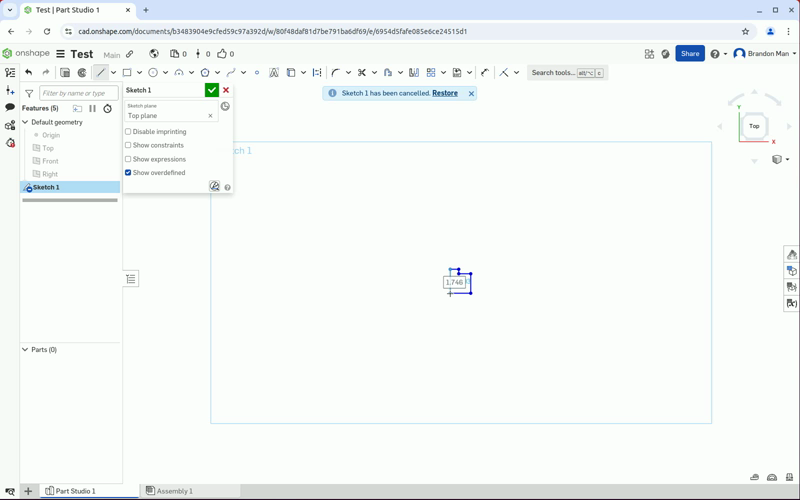
click(450, 293)
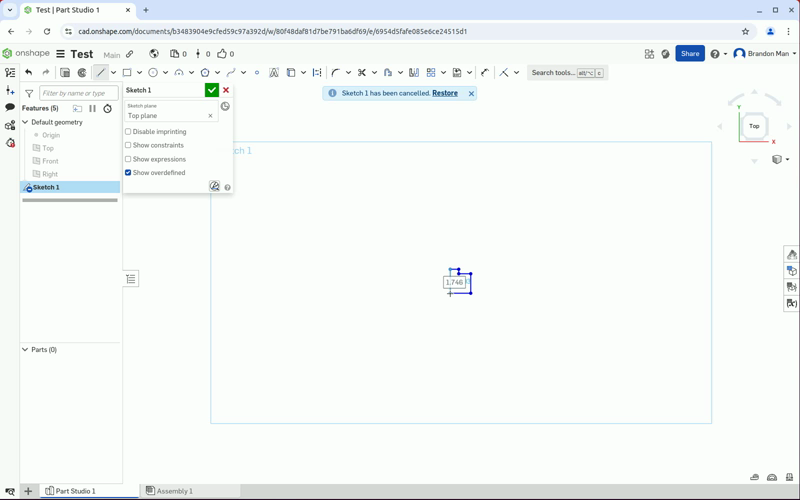
key(esc)
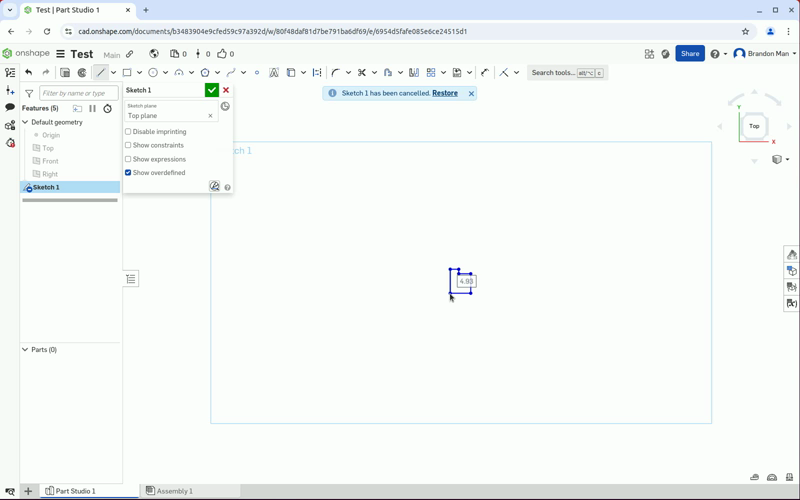
mouse_move(460, 282)
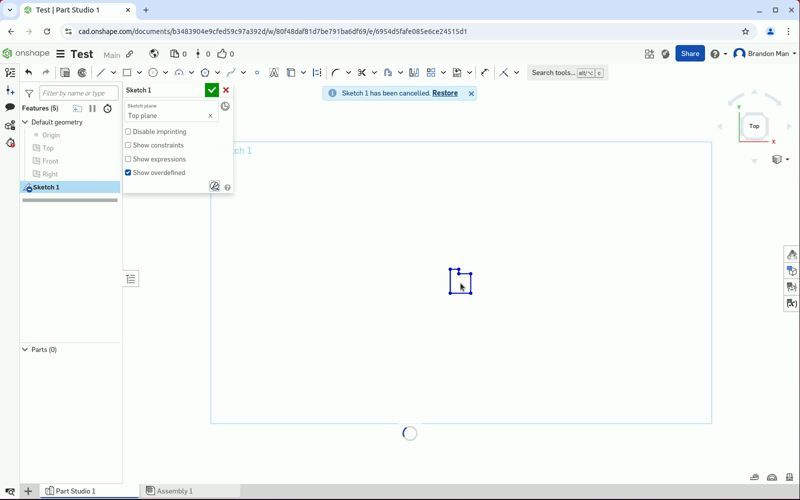
scroll(6)
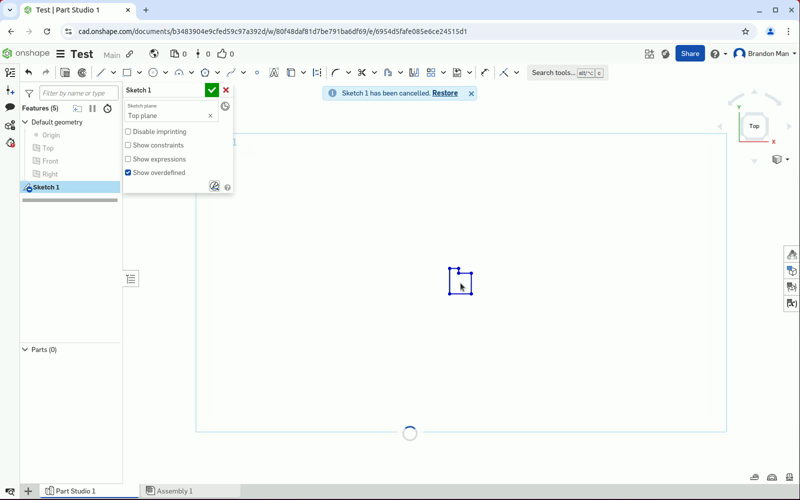
scroll(6)
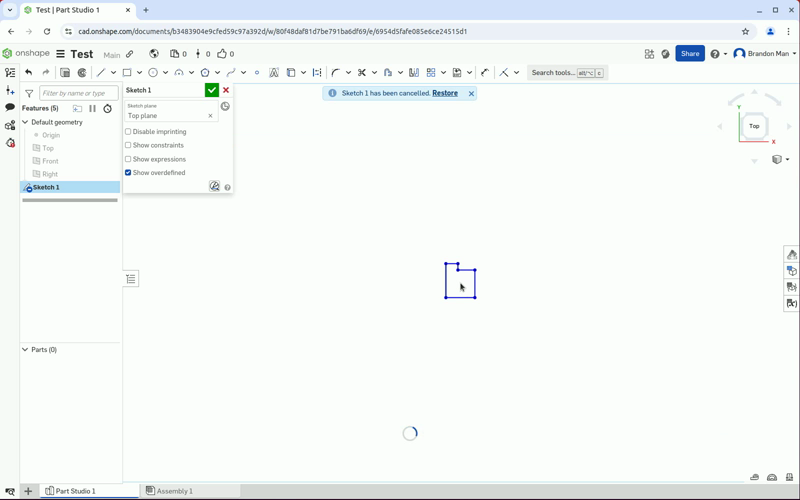
scroll(6)
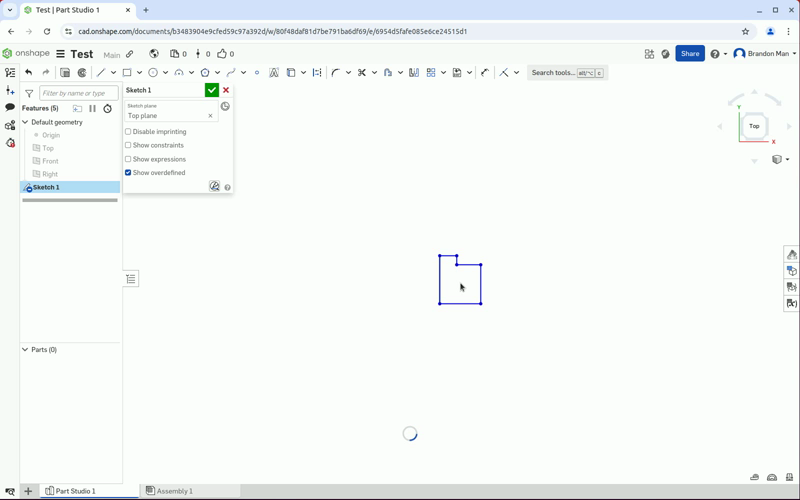
scroll(6)
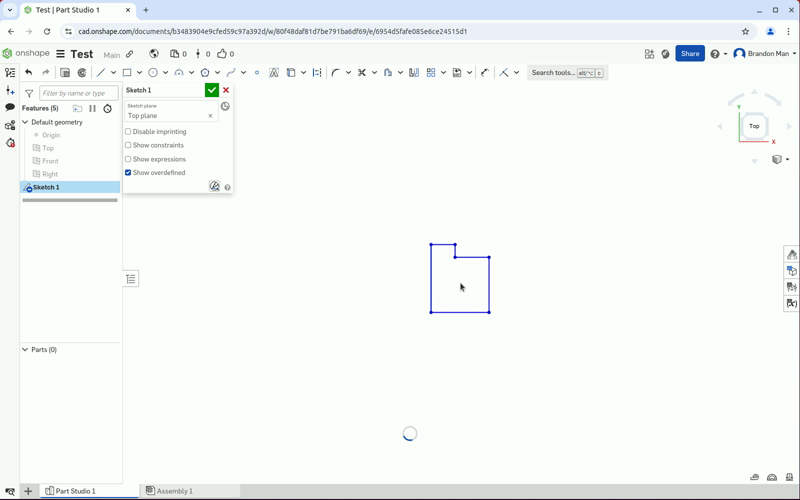
scroll(6)
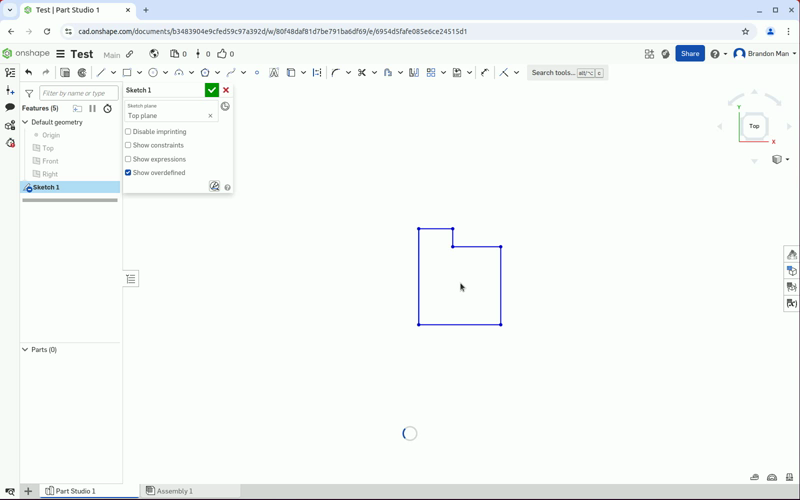
scroll(6)
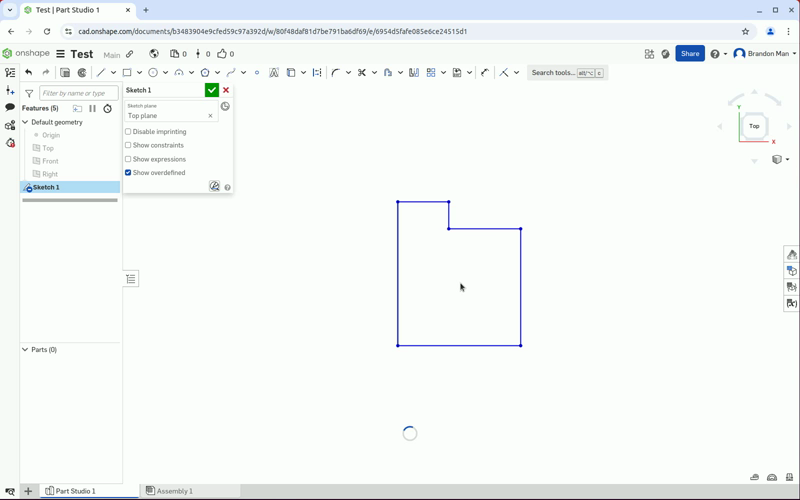
scroll(6)
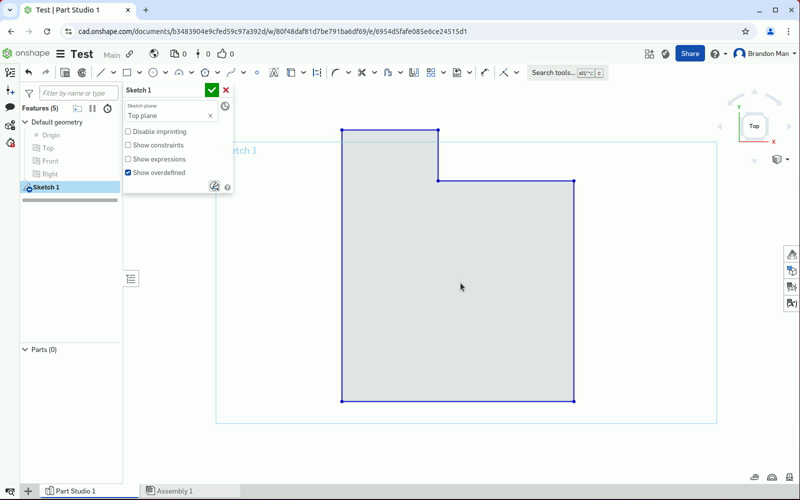
click(460, 282)
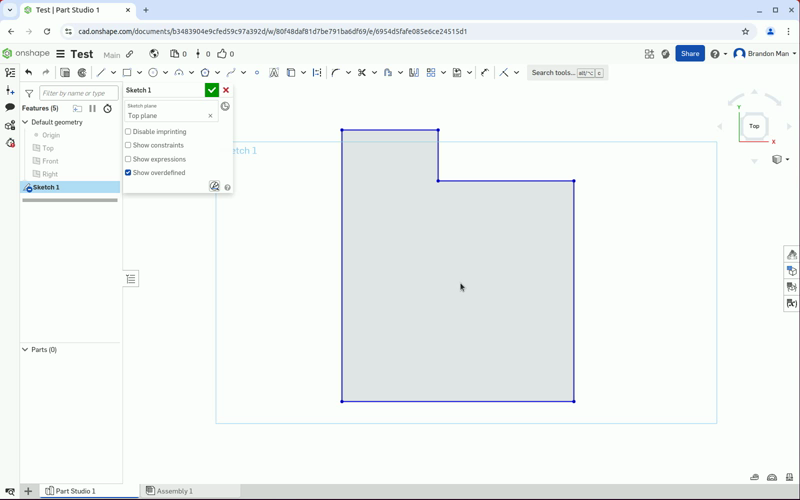
scroll(-6)
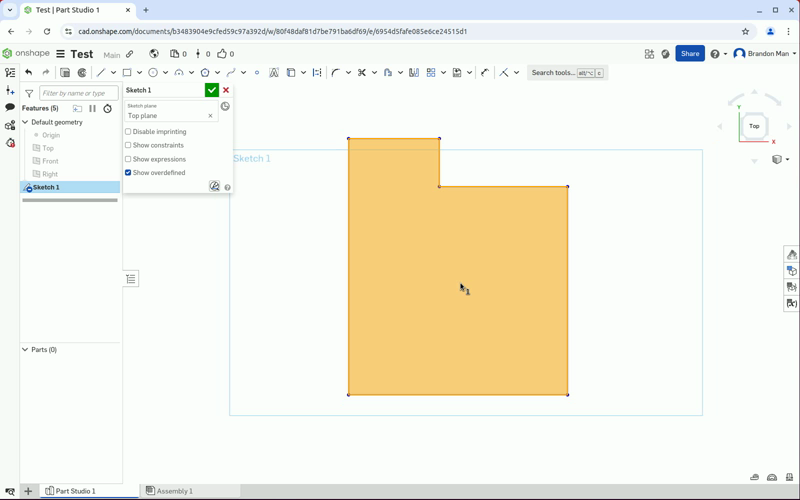
scroll(-6)
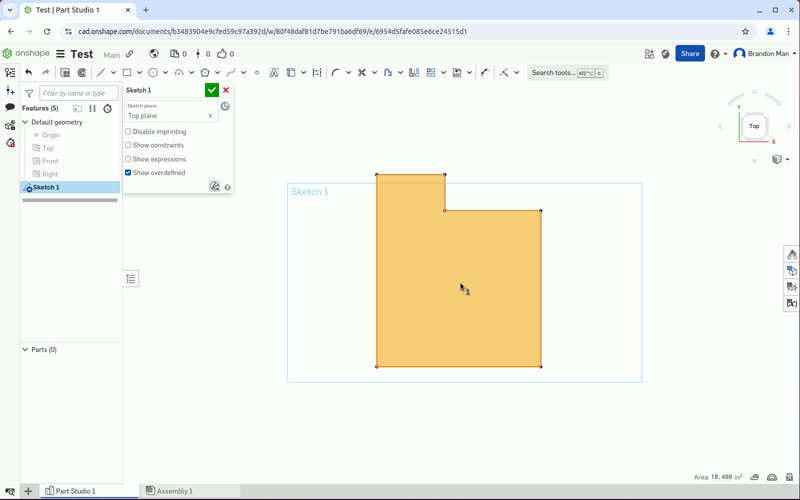
scroll(-6)
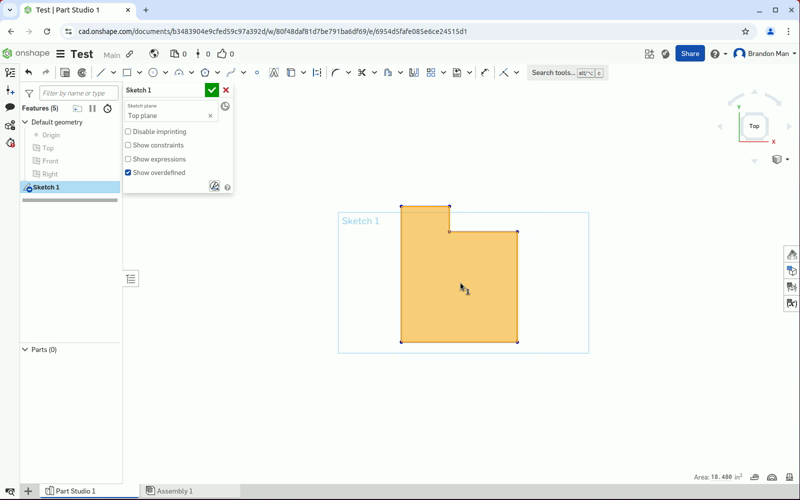
scroll(-6)
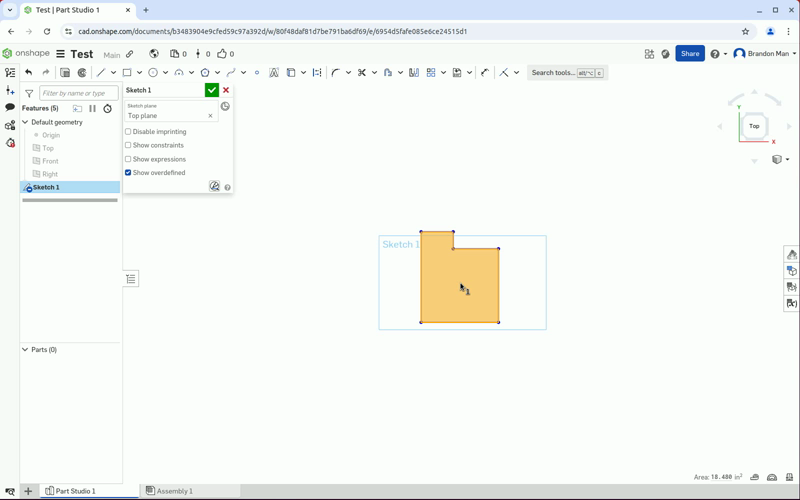
scroll(-6)
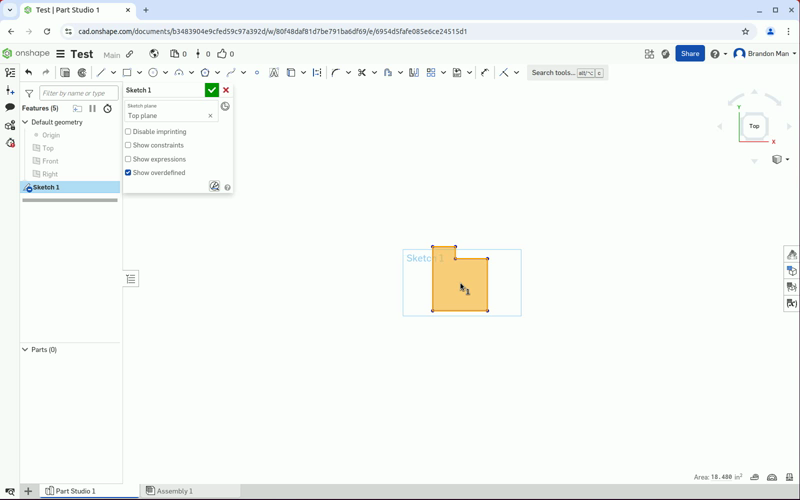
scroll(-6)
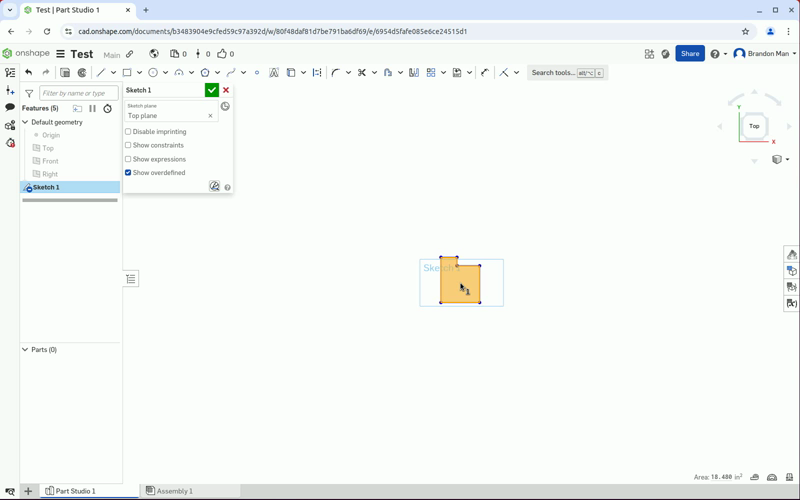
scroll(-6)
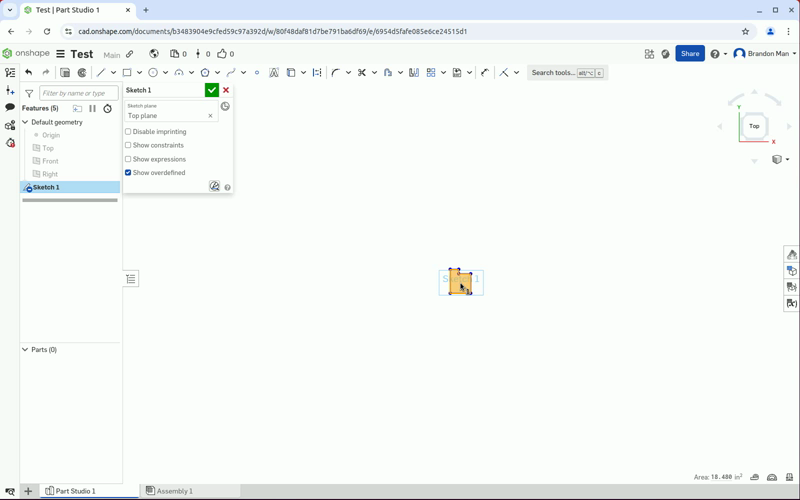
mouse_move(73, 352)
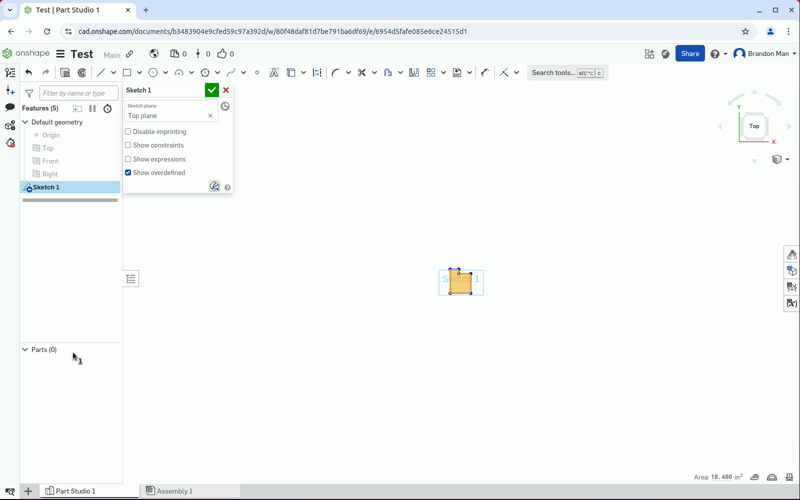
key(shift+y)
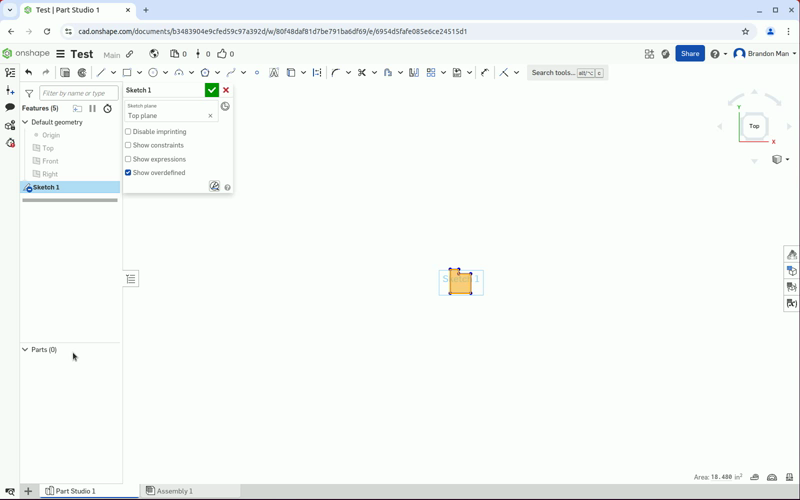
key(shift+e)
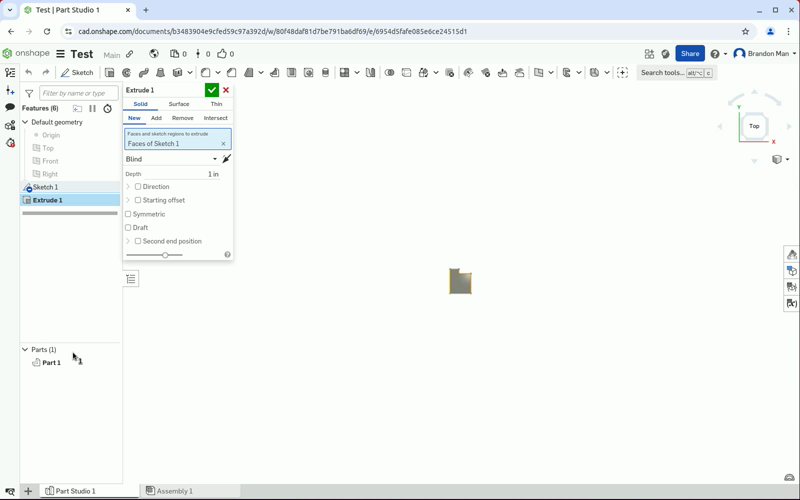
mouse_move(143, 106)
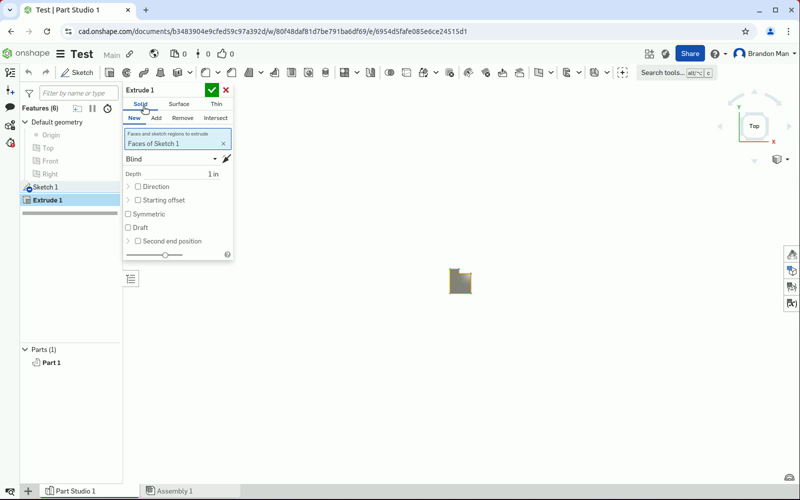
click(143, 106)
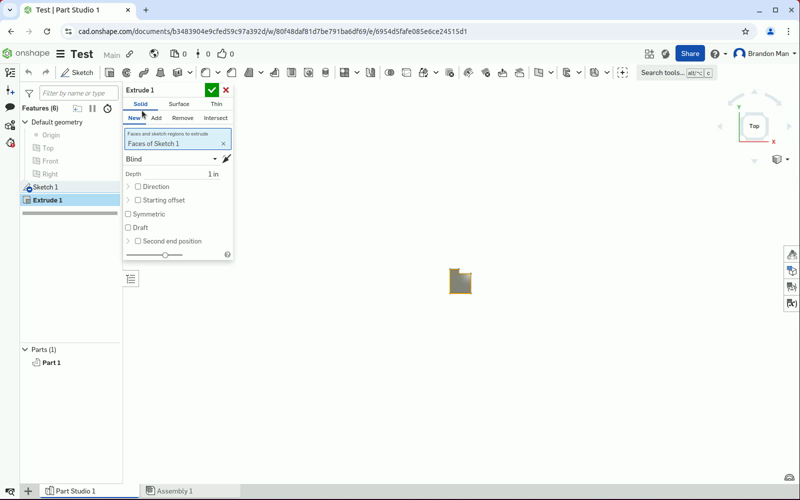
mouse_move(137, 120)
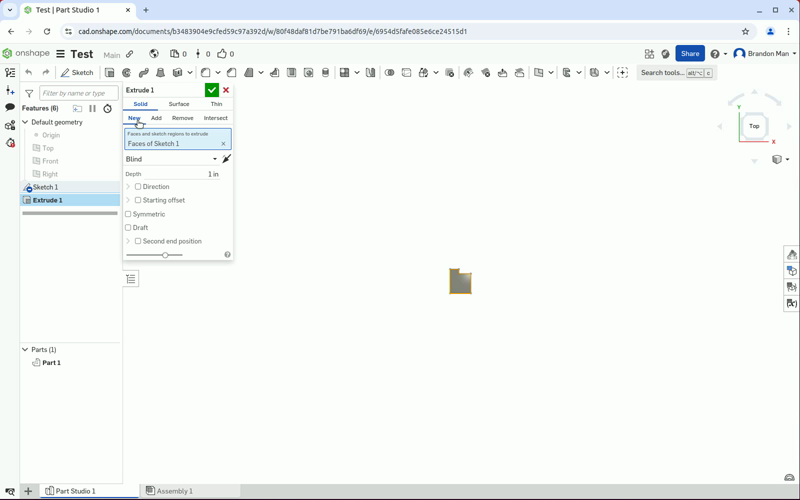
click(137, 120)
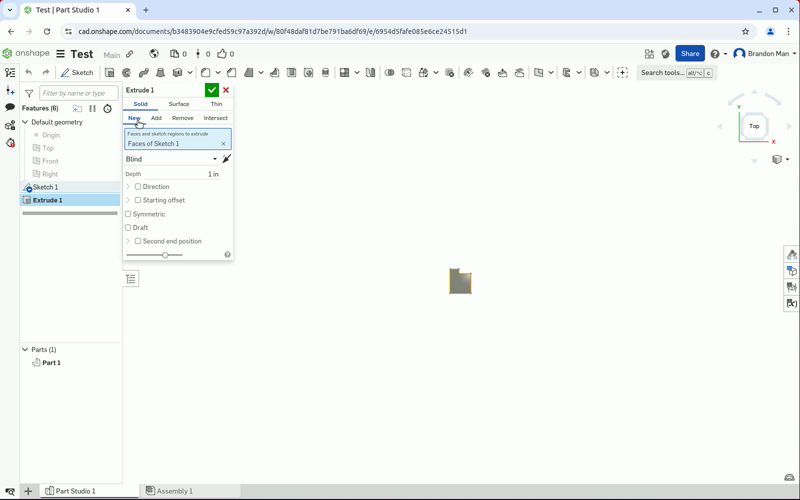
key(tab, 4)
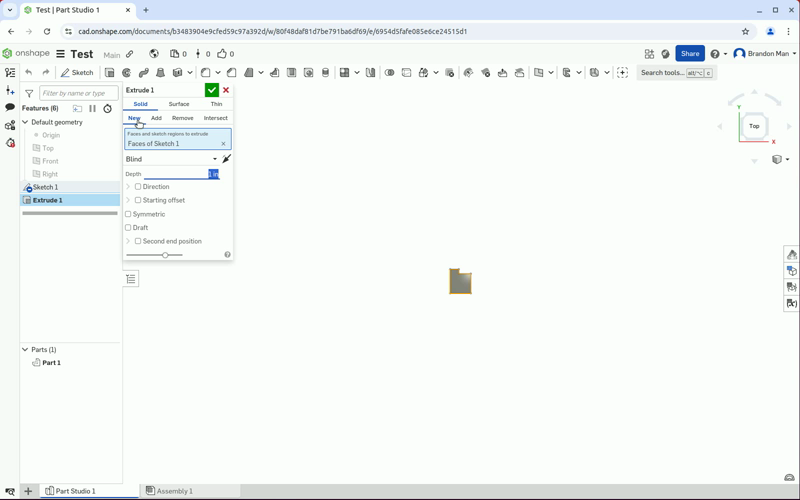
text(0.241)
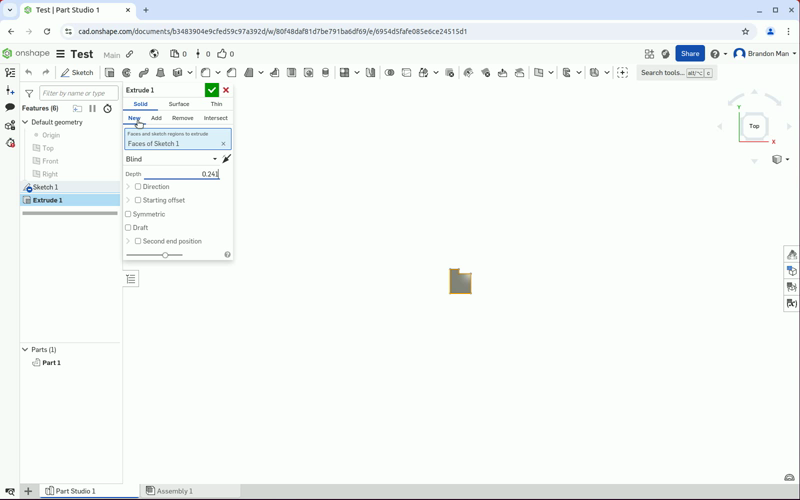
key(enter)
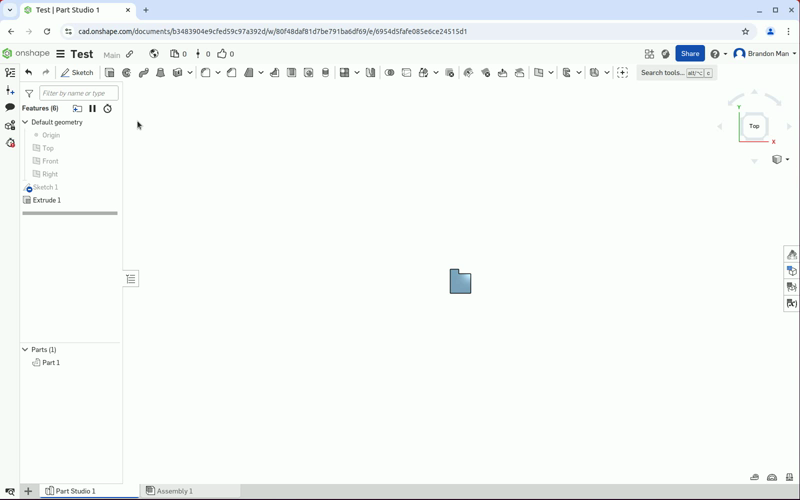
key(shift+h)
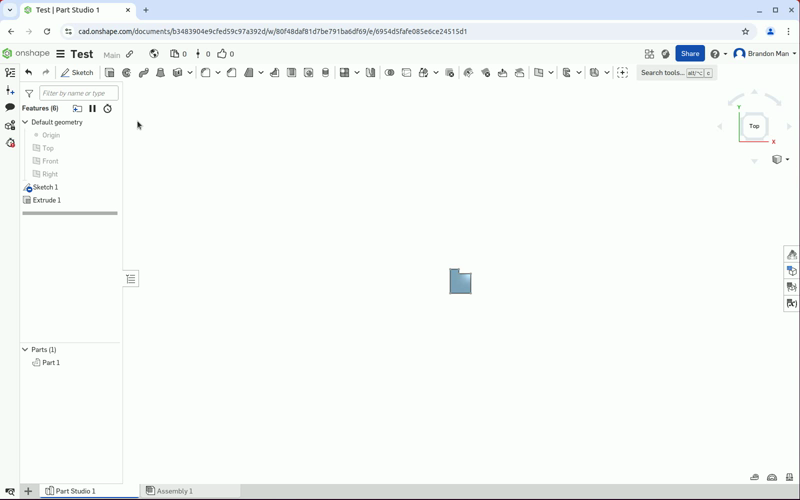
key(shift+h)
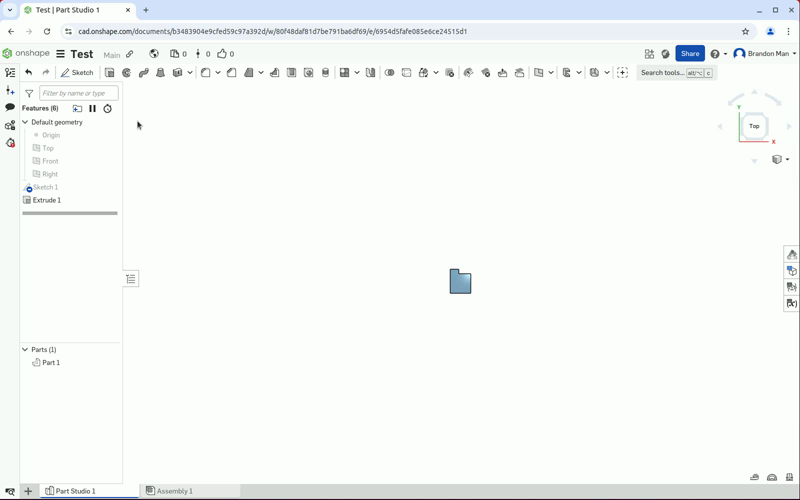
mouse_move(73, 189)
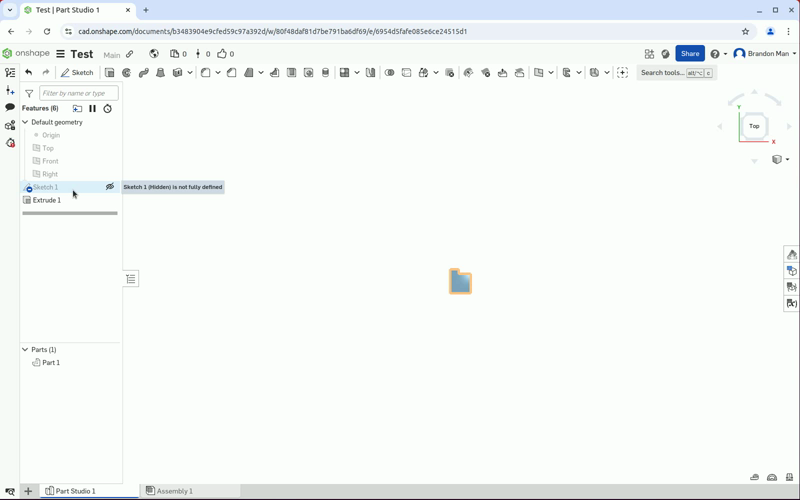
click(73, 189)
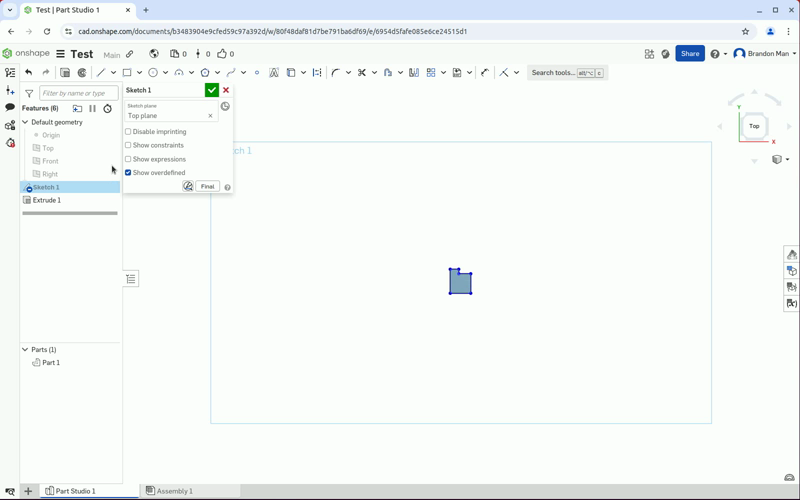
mouse_move(229, 92)
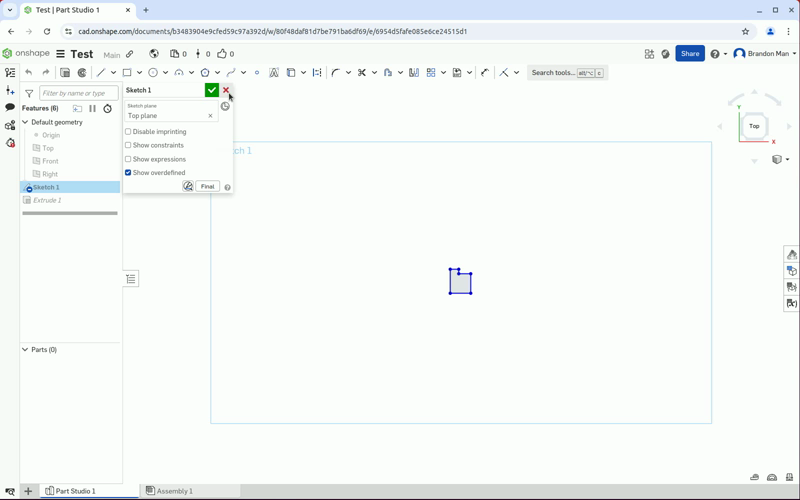
click(229, 92)
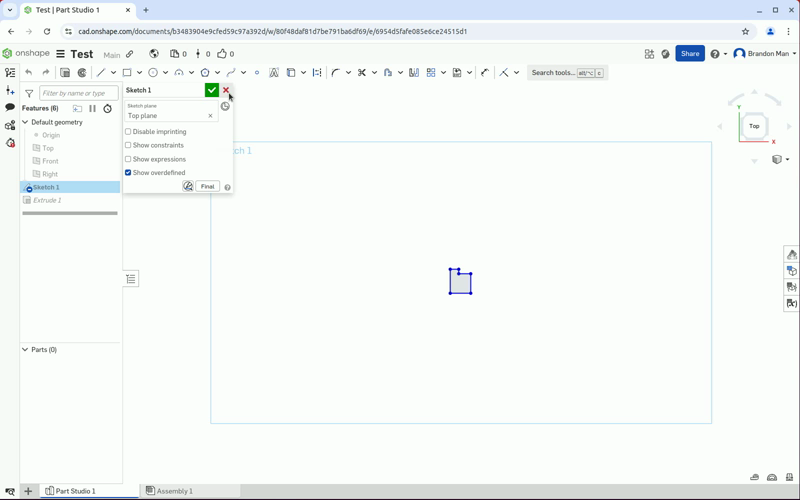
key(shift+s)
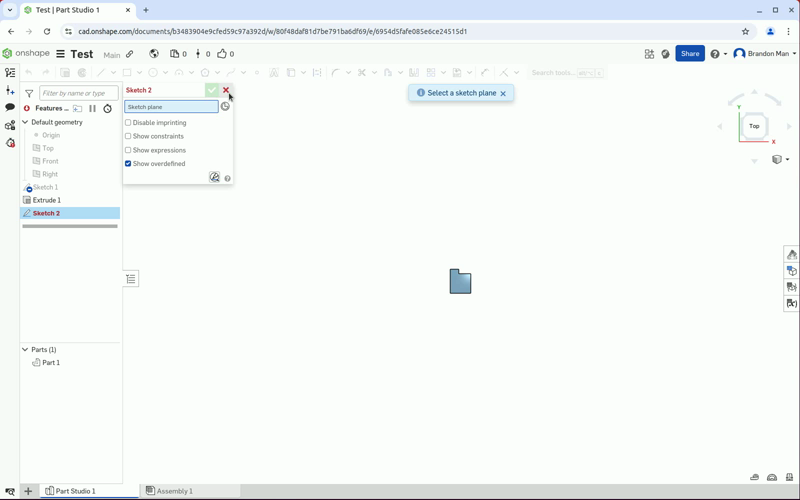
mouse_move(73, 150)
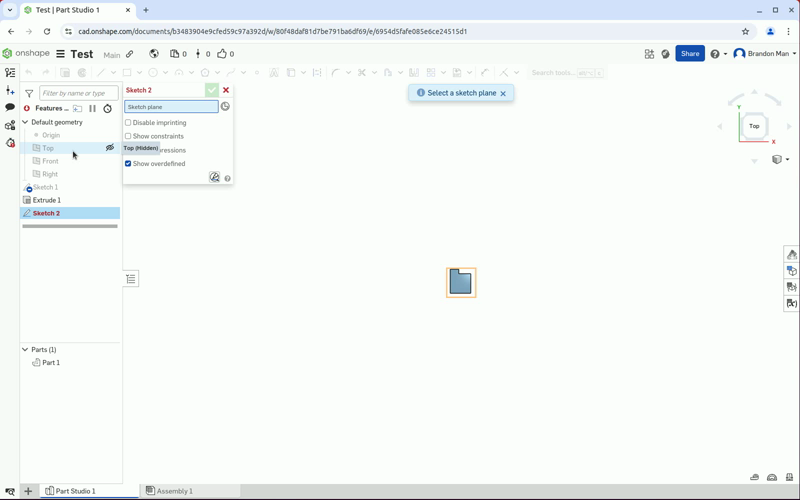
click(73, 150)
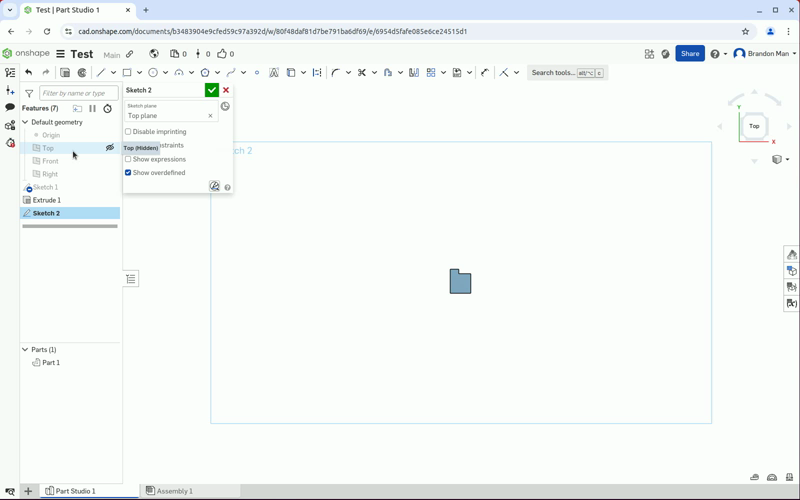
mouse_move(73, 352)
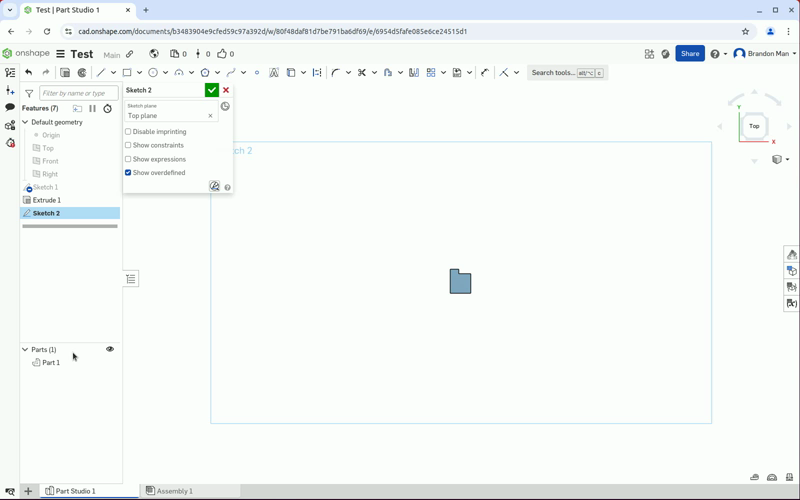
key(y)
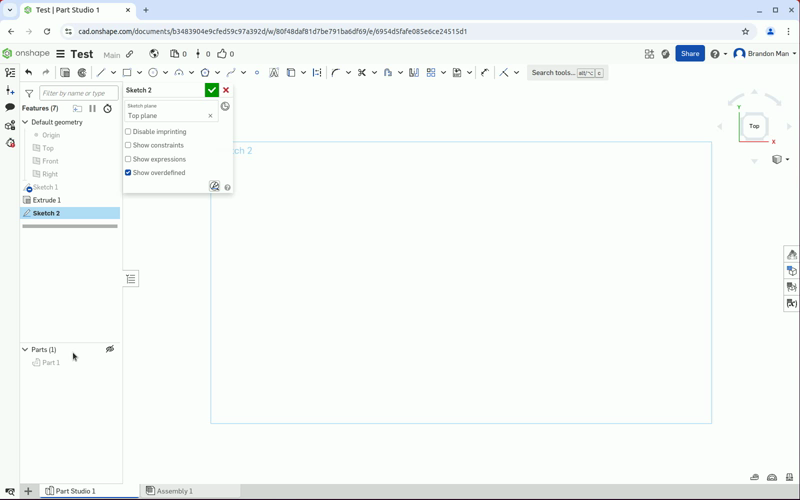
key(l)
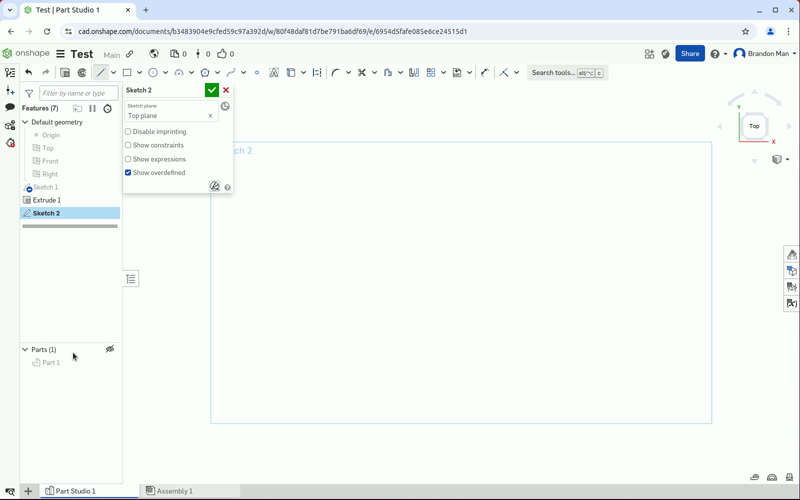
key_down(shift)
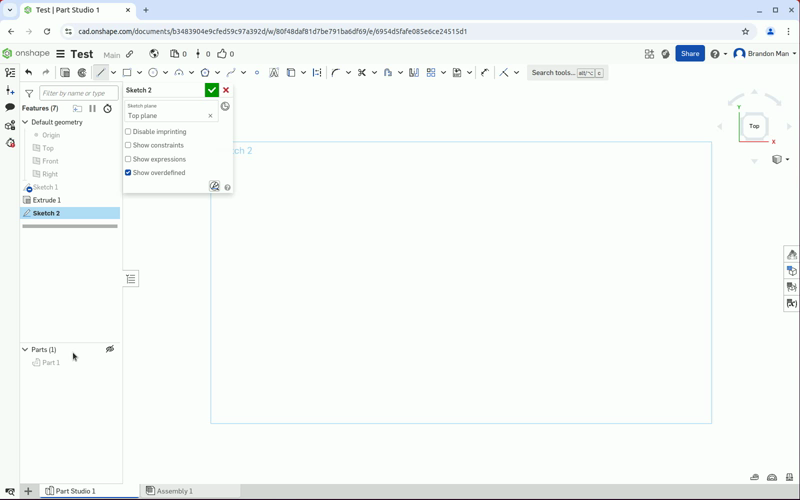
mouse_move(476, 294)
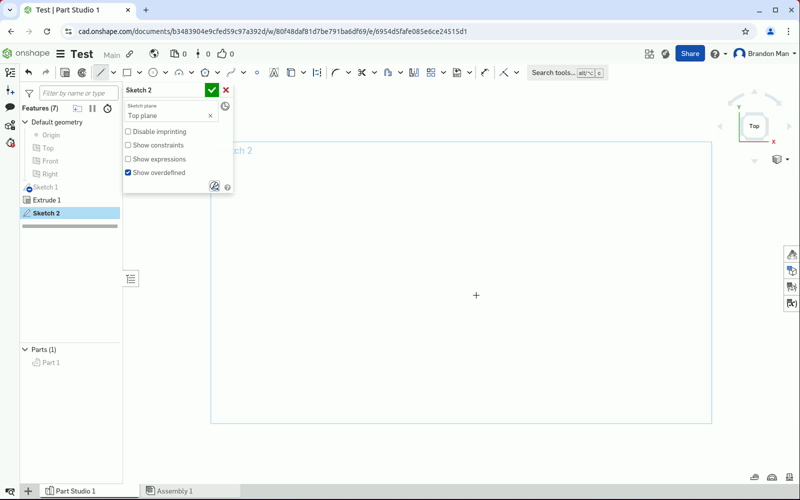
click(476, 294)
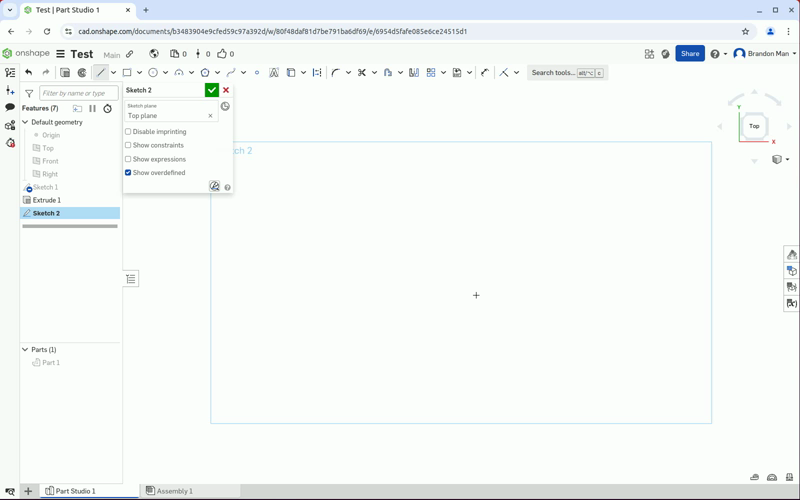
key_up(shift)
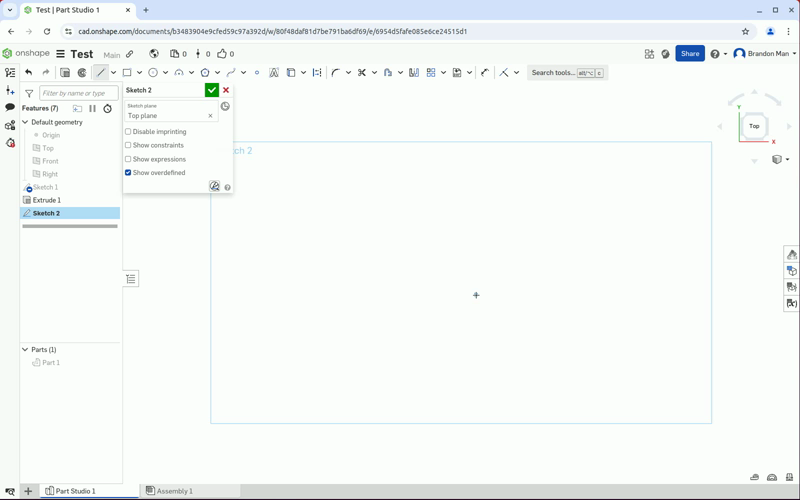
key_down(shift)
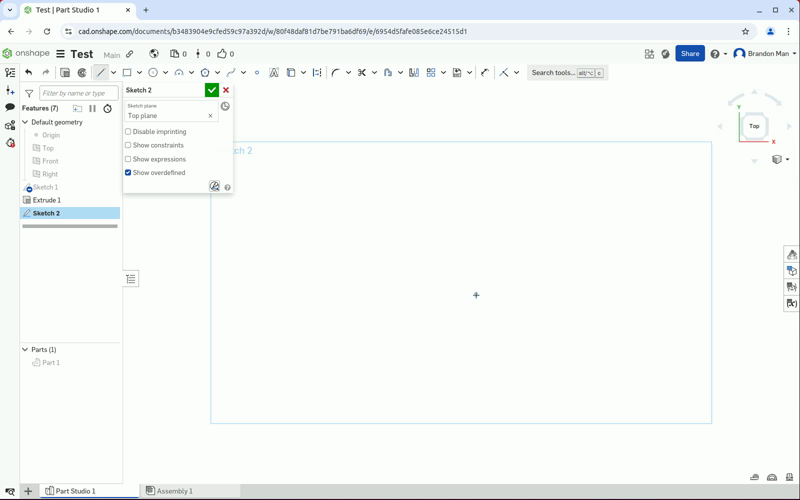
mouse_move(506, 294)
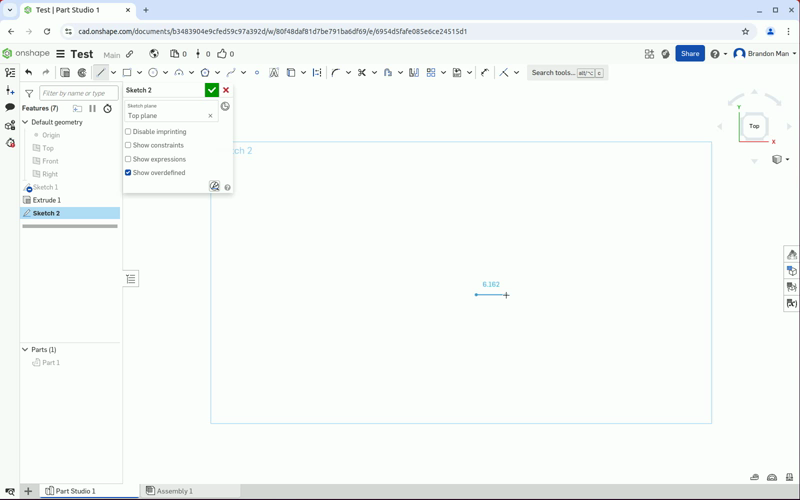
mouse_move(497, 294)
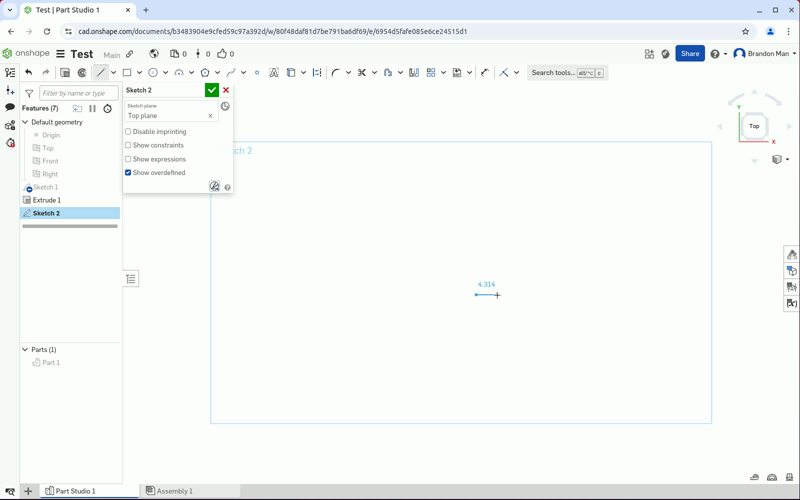
click(497, 294)
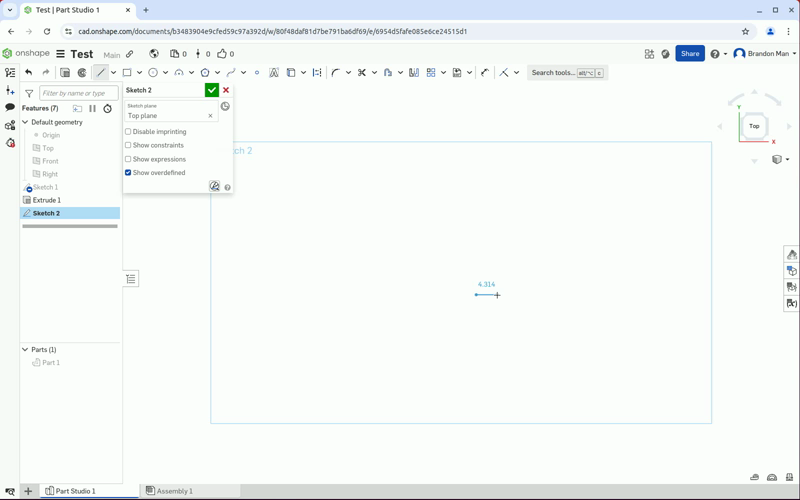
key_up(shift)
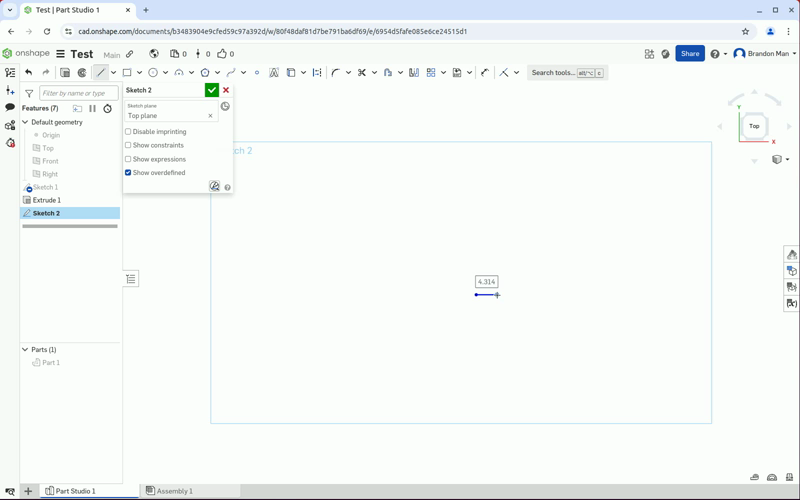
key_down(shift)
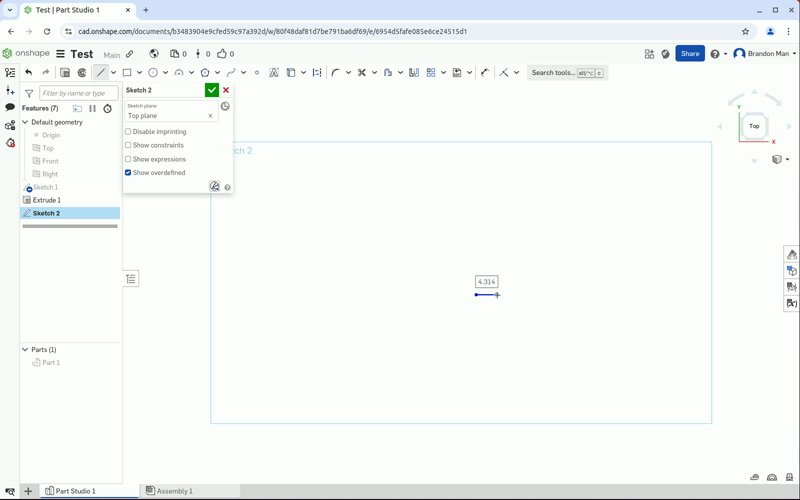
mouse_move(527, 294)
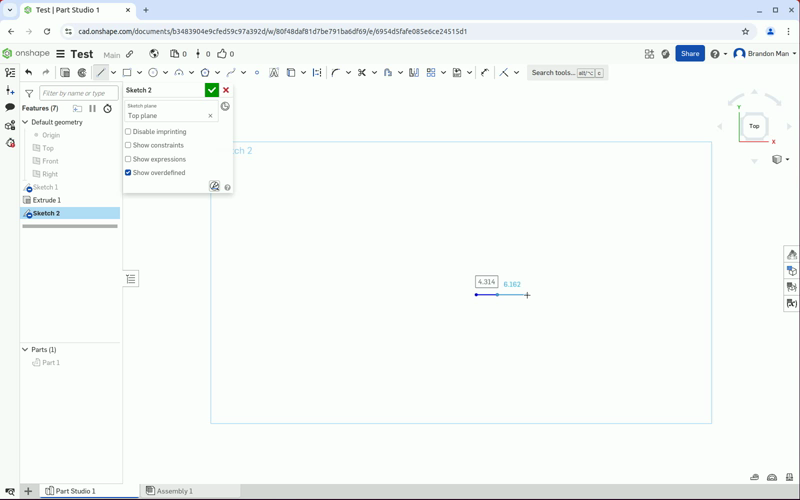
mouse_move(497, 267)
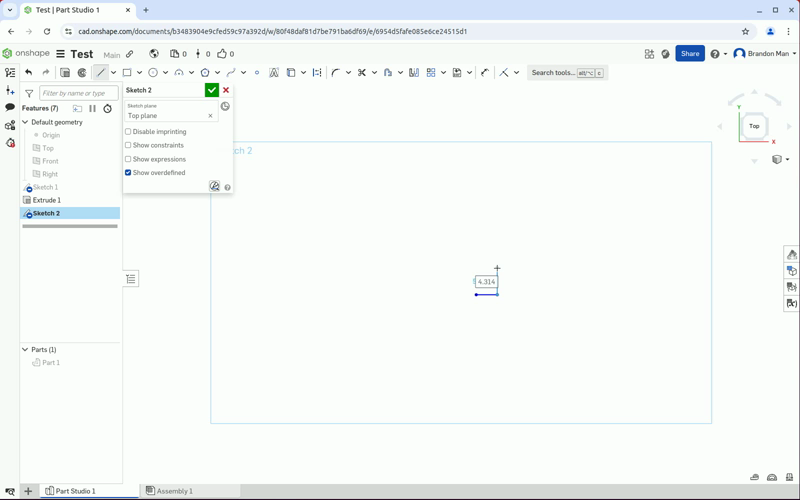
click(497, 267)
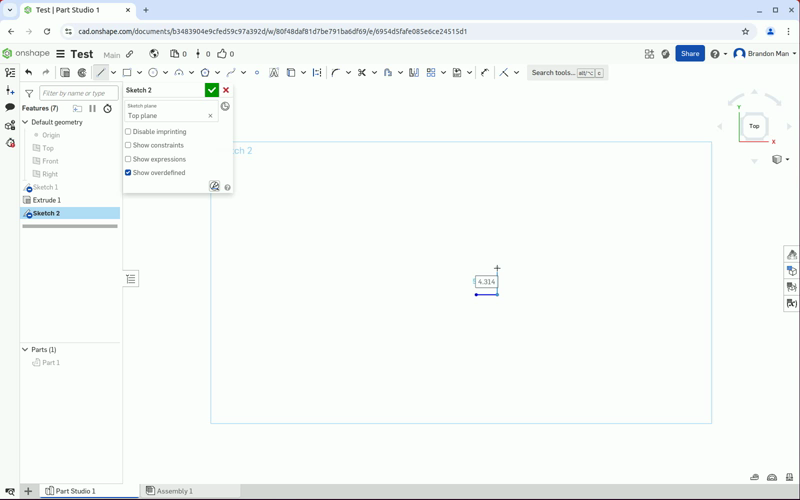
key_up(shift)
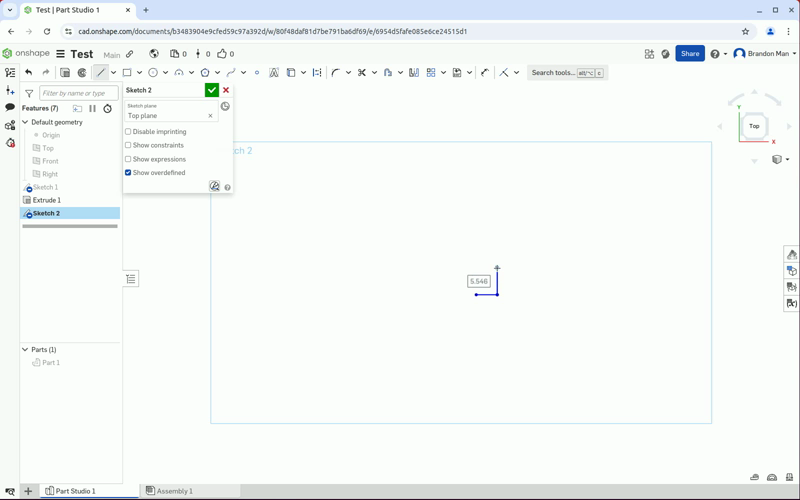
key_down(shift)
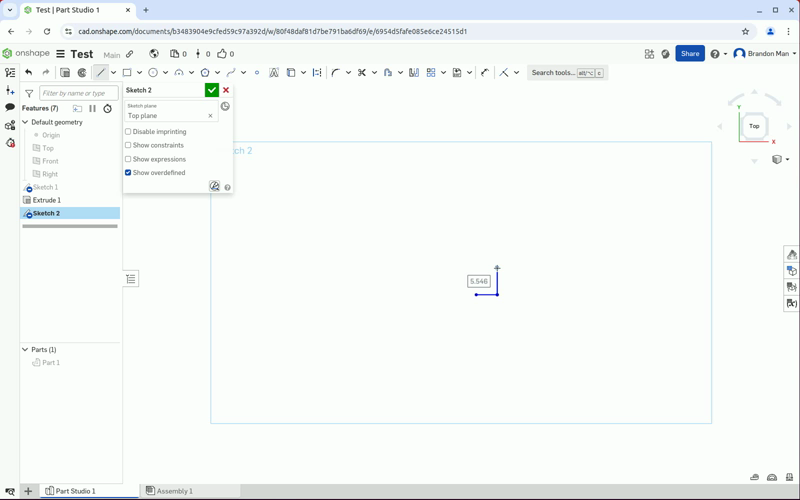
mouse_move(527, 267)
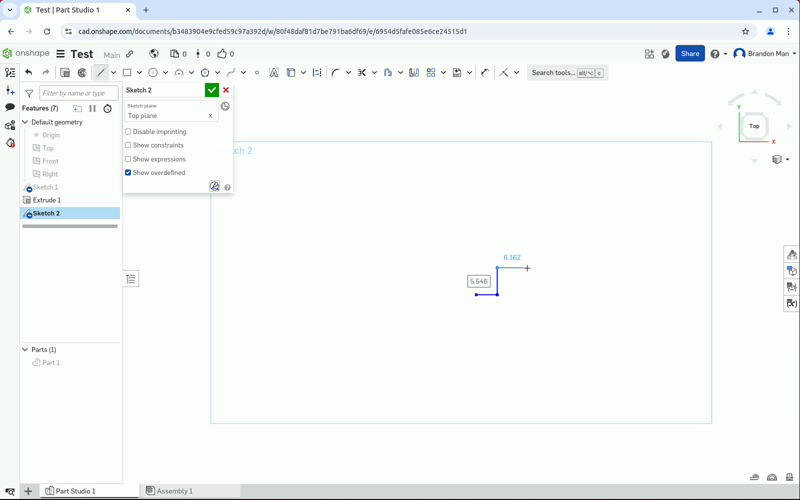
mouse_move(492, 267)
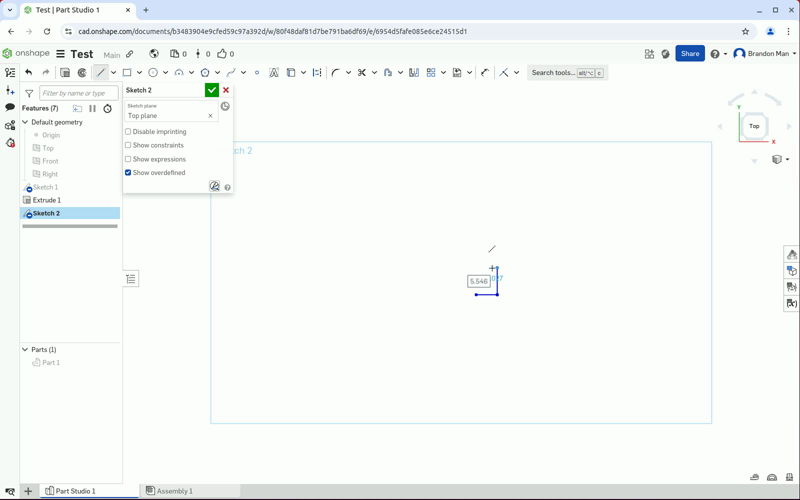
scroll(6)
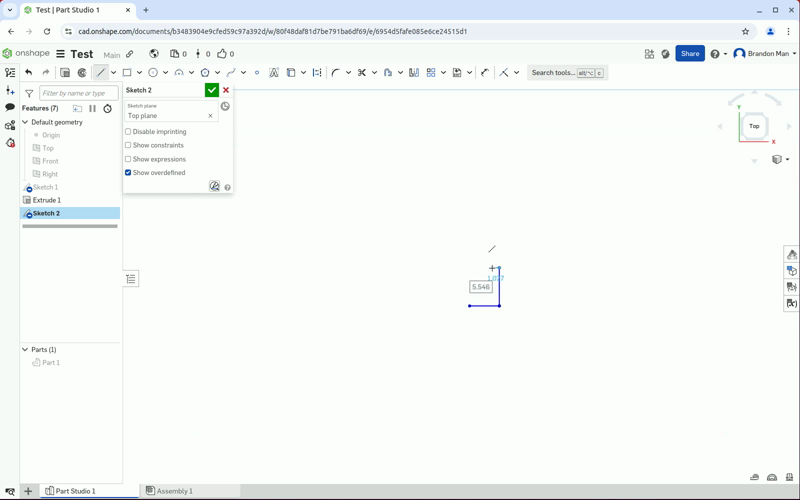
scroll(6)
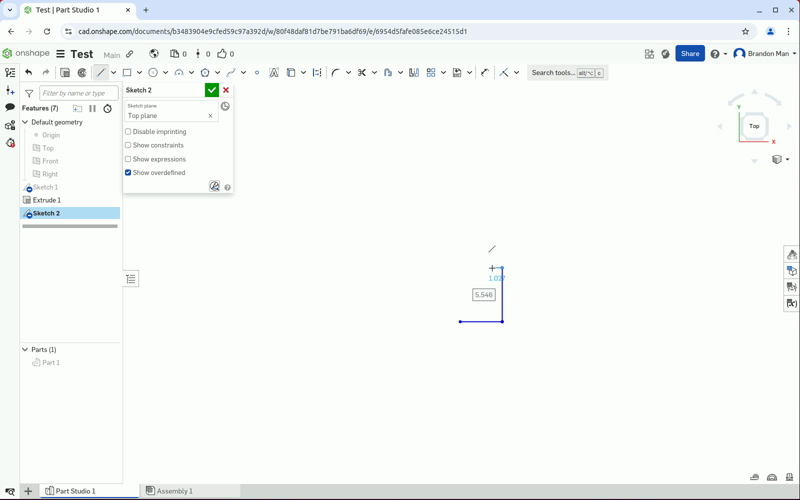
scroll(6)
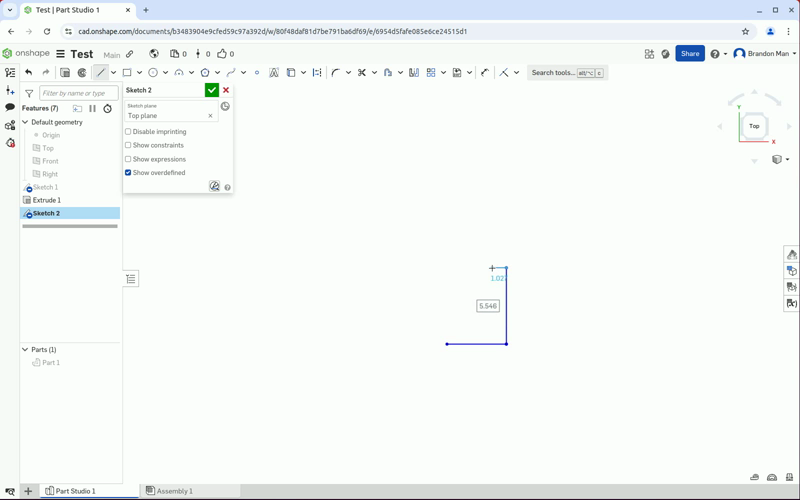
scroll(6)
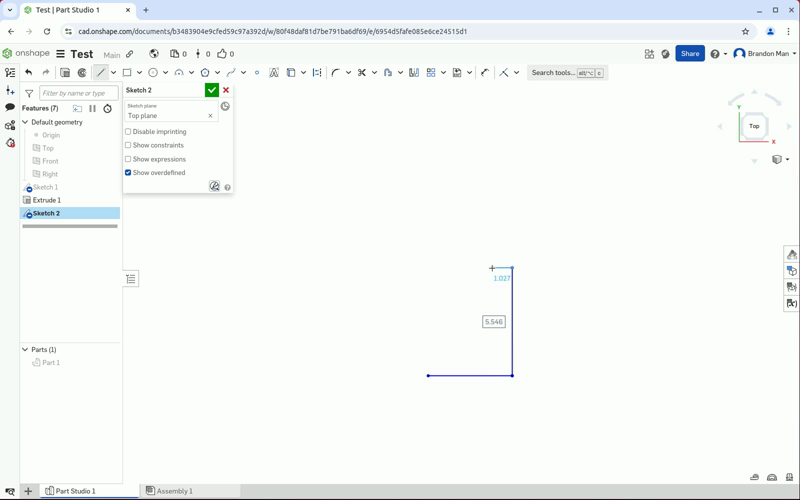
scroll(6)
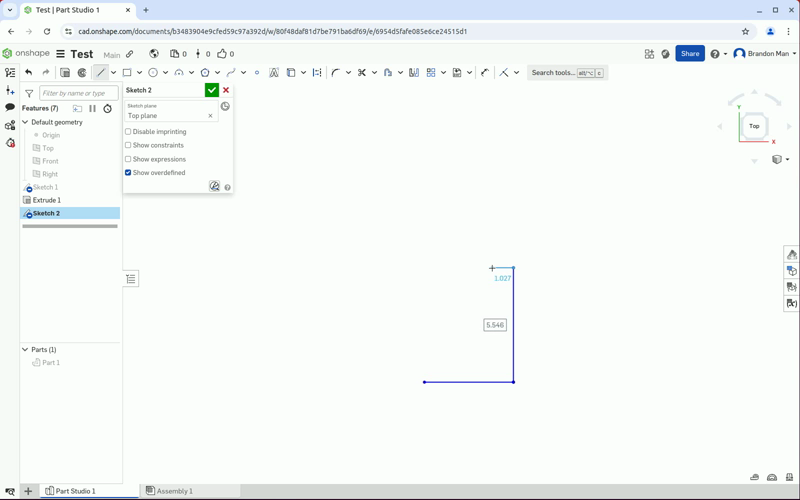
scroll(6)
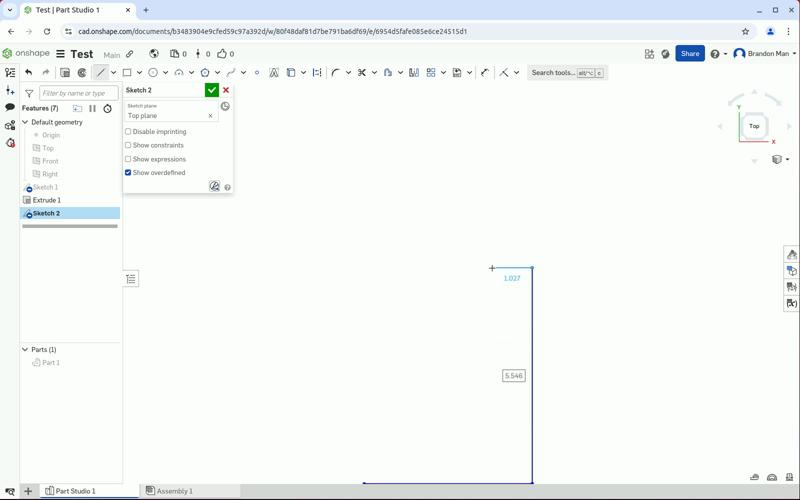
scroll(6)
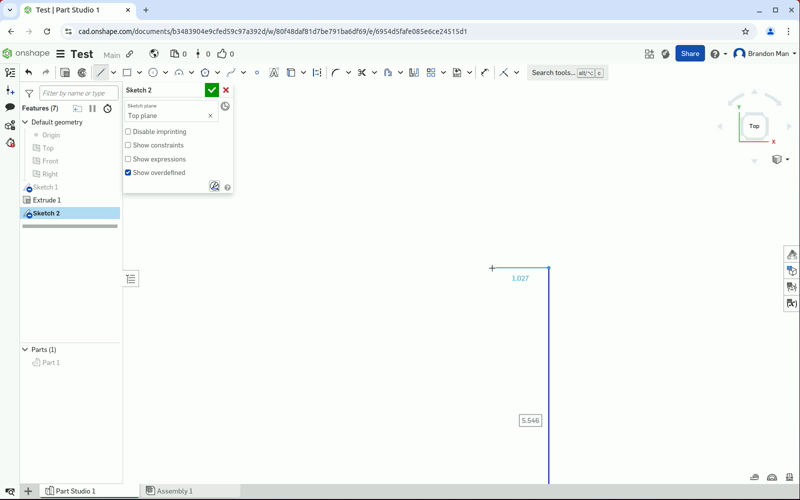
click(492, 267)
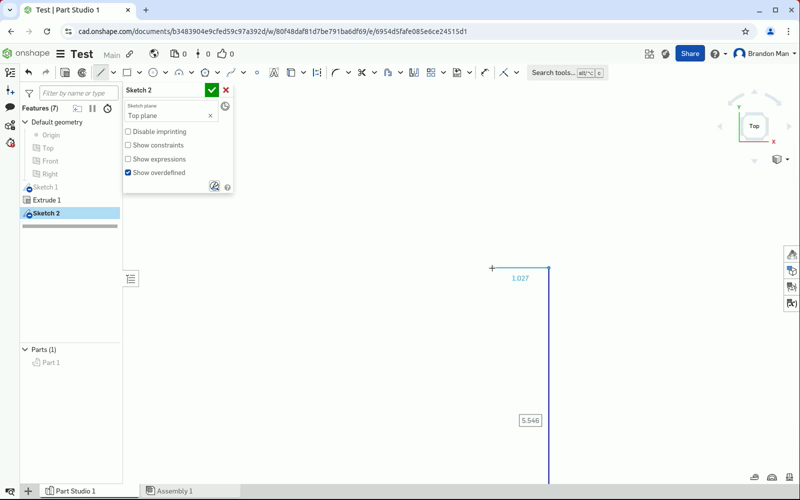
scroll(-6)
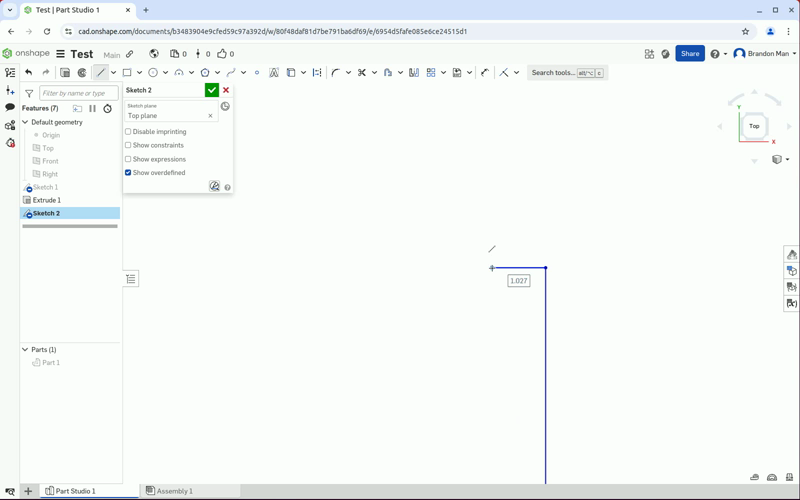
scroll(-6)
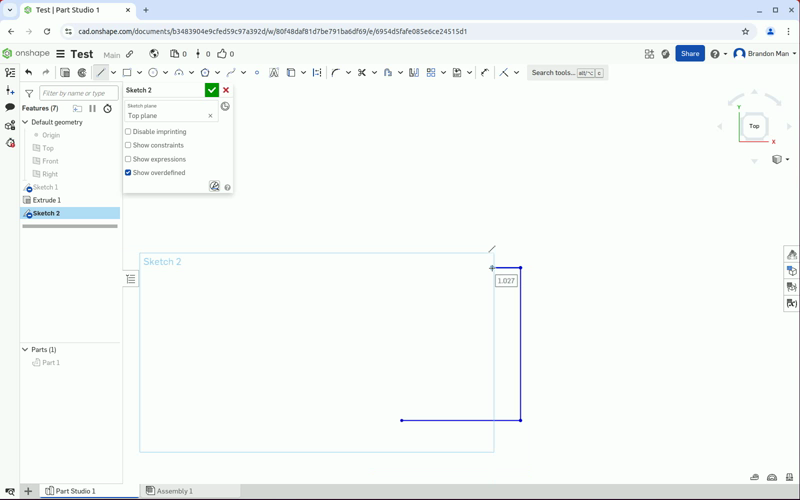
scroll(-6)
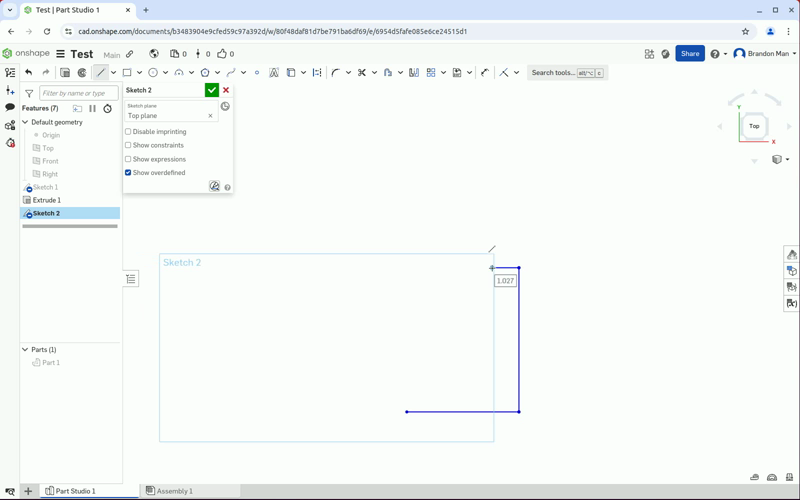
scroll(-6)
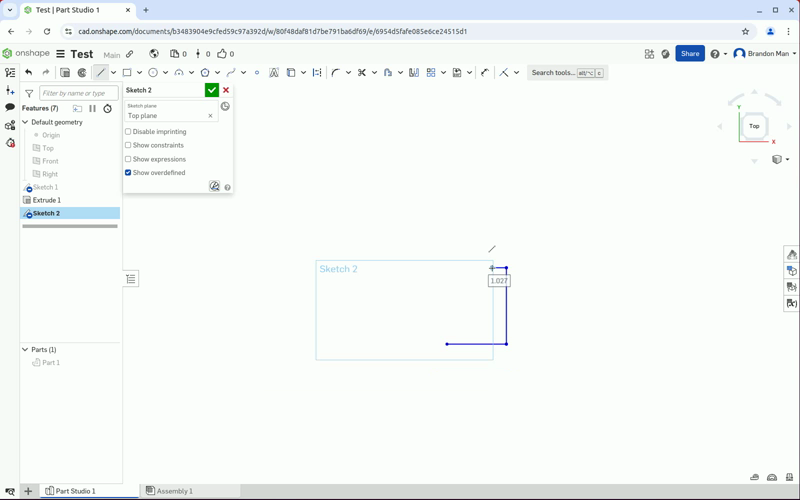
scroll(-6)
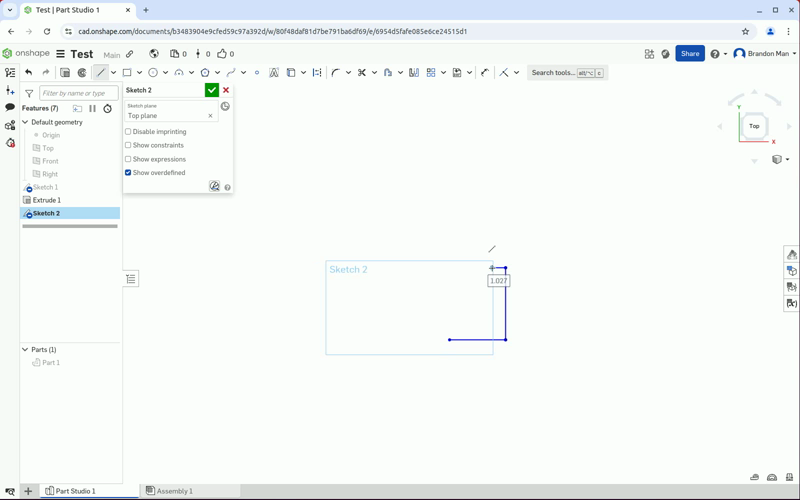
scroll(-6)
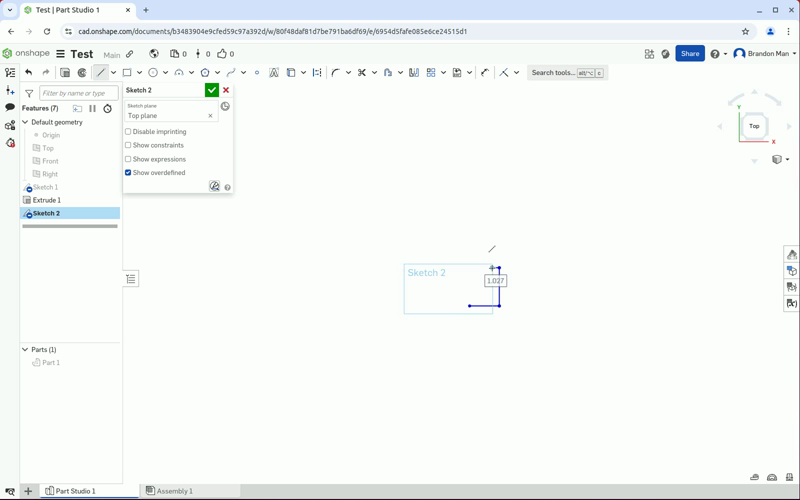
scroll(-6)
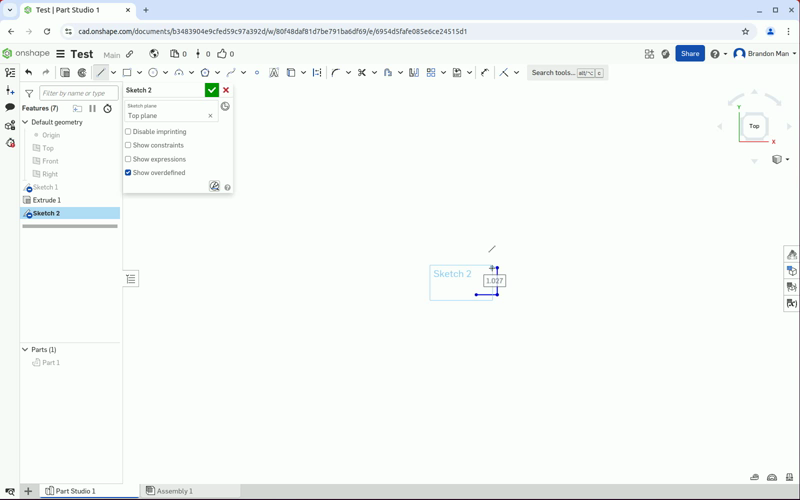
key_up(shift)
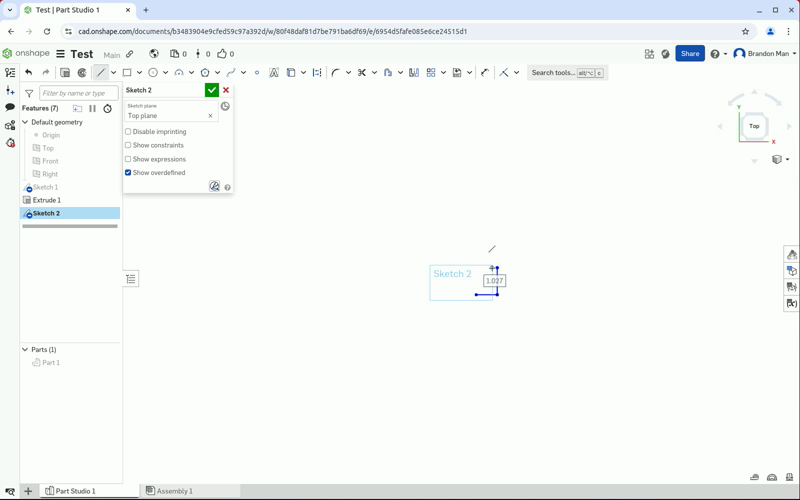
key_down(shift)
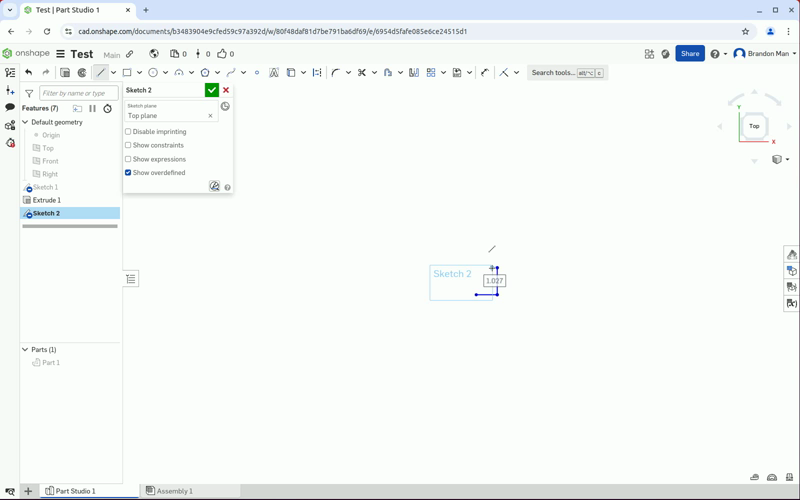
mouse_move(522, 267)
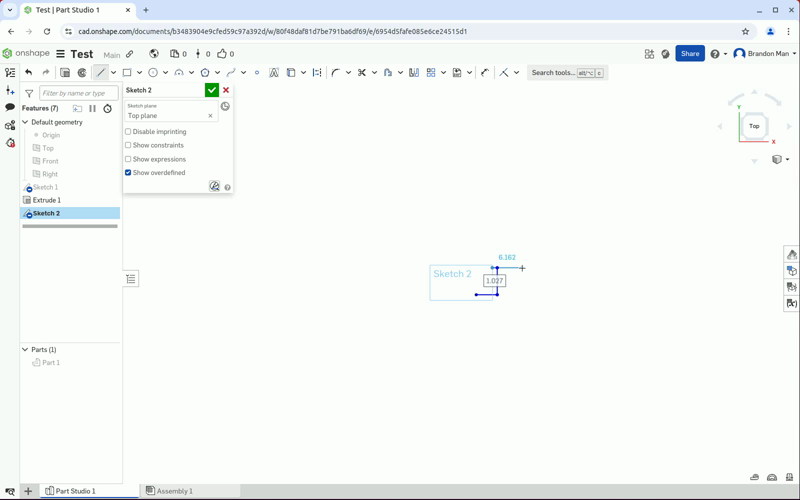
mouse_move(492, 274)
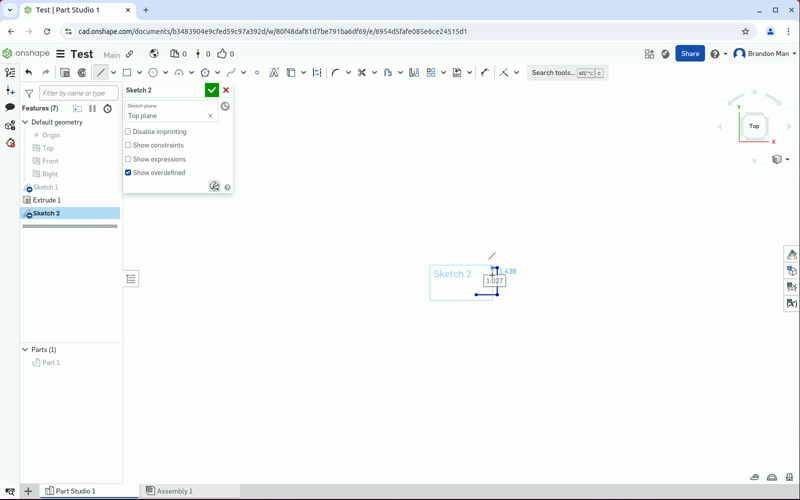
scroll(6)
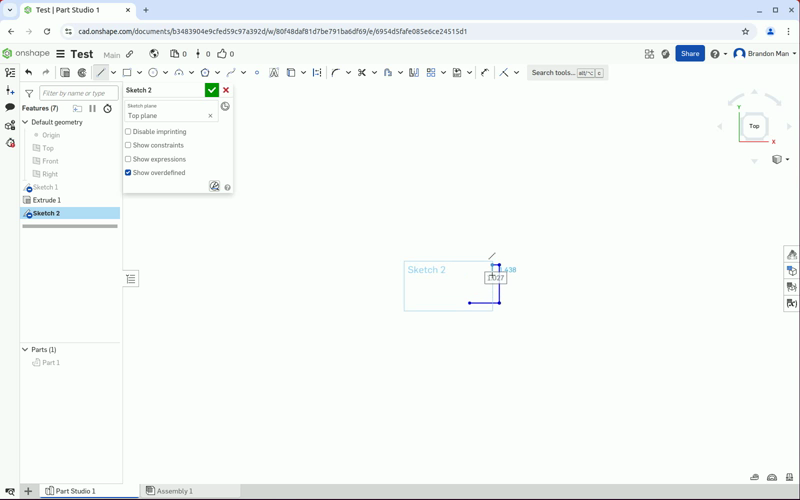
scroll(6)
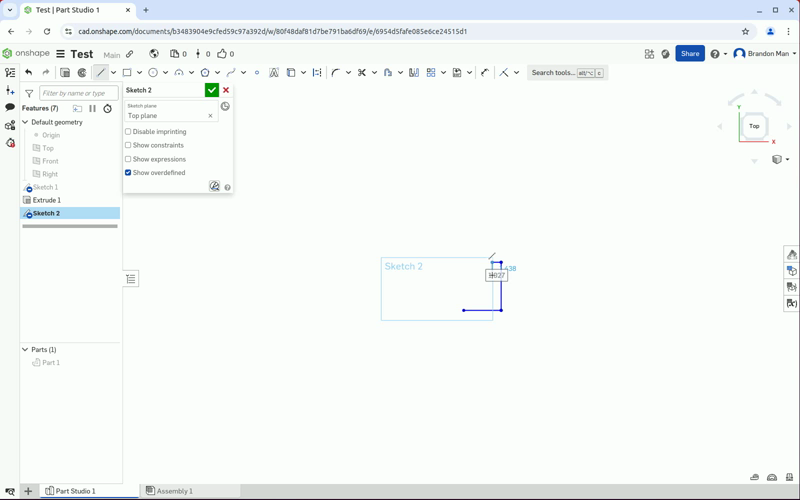
scroll(6)
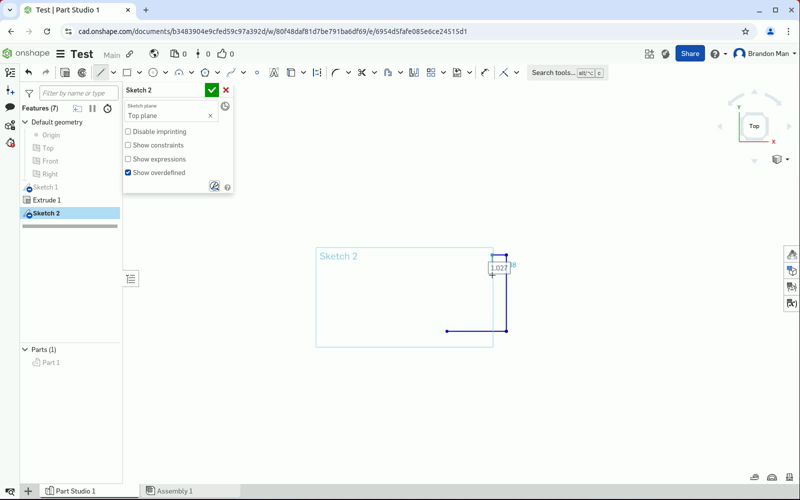
scroll(6)
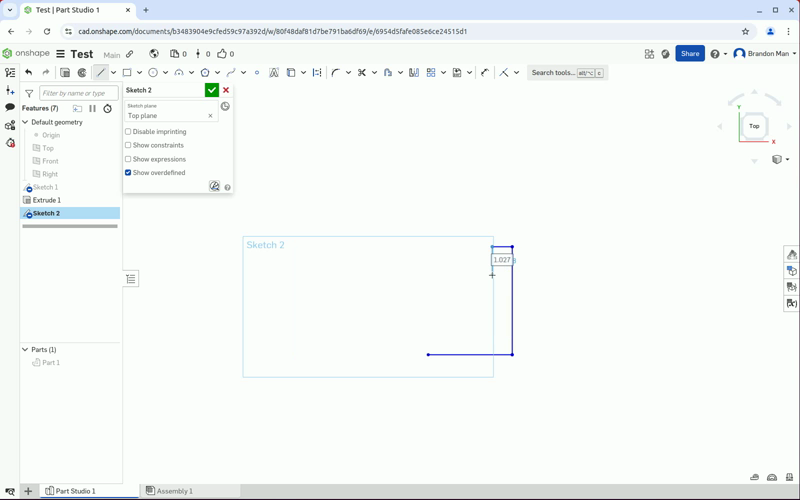
scroll(6)
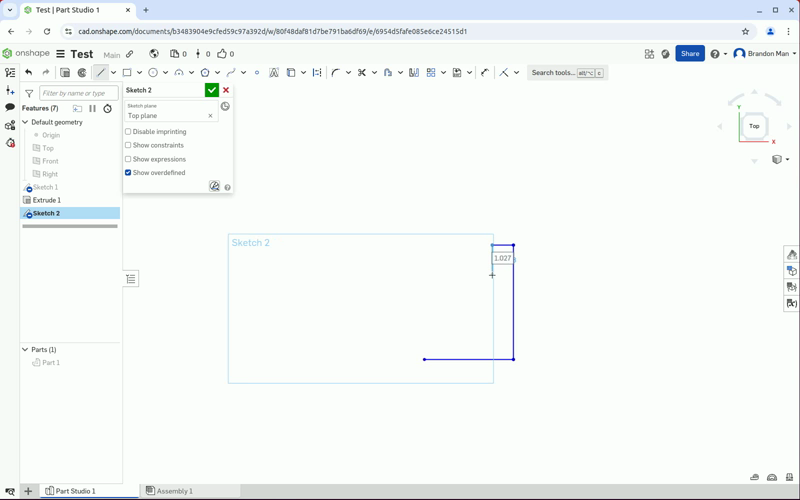
scroll(6)
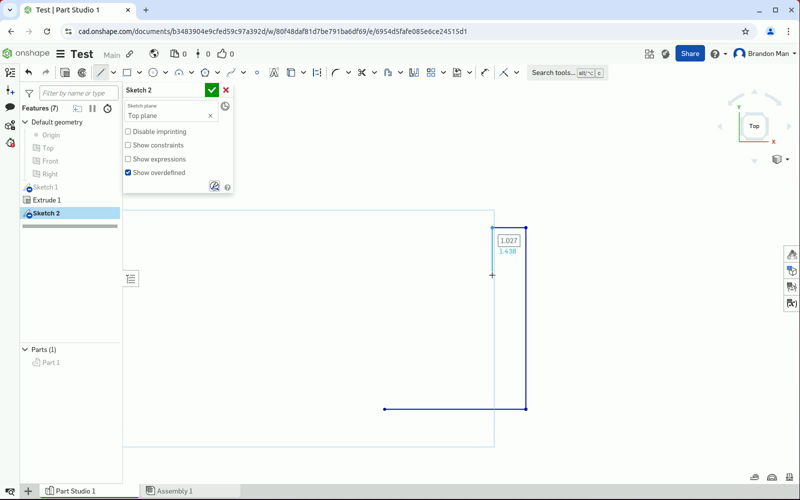
scroll(6)
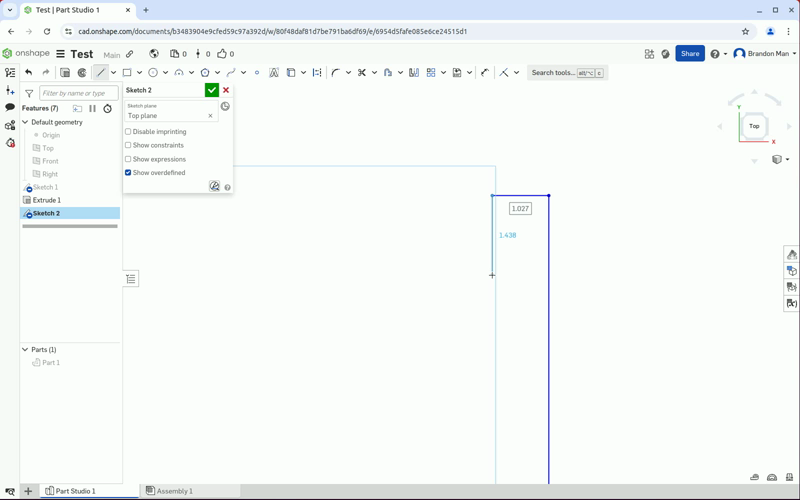
click(492, 274)
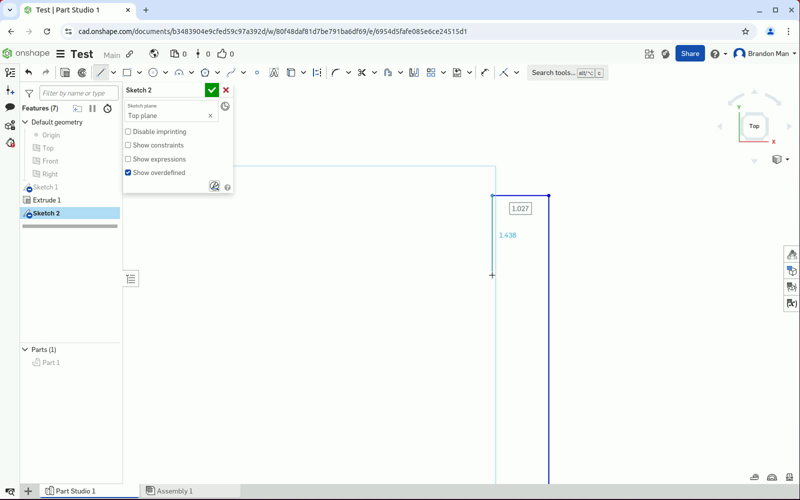
scroll(-6)
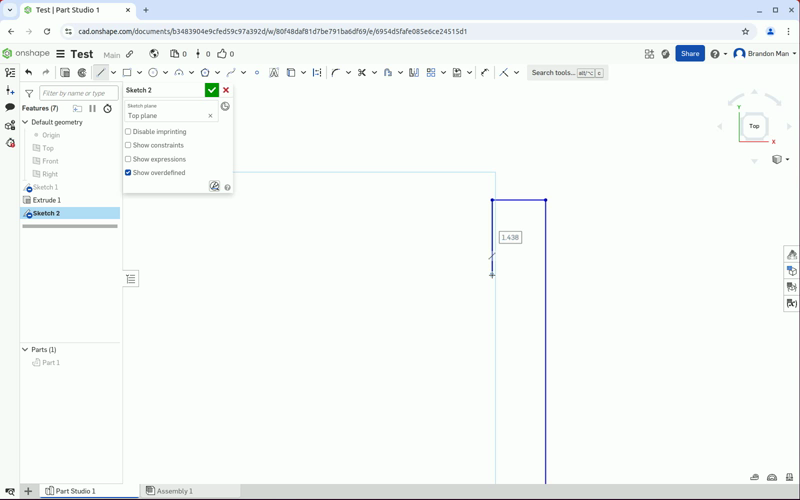
scroll(-6)
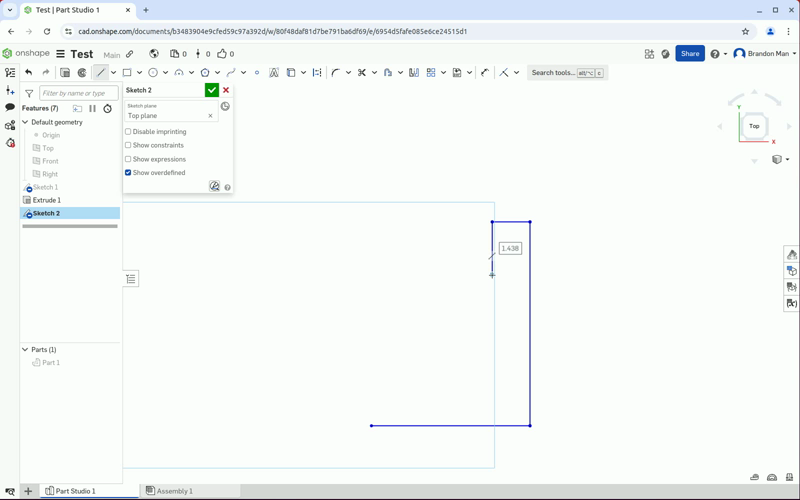
scroll(-6)
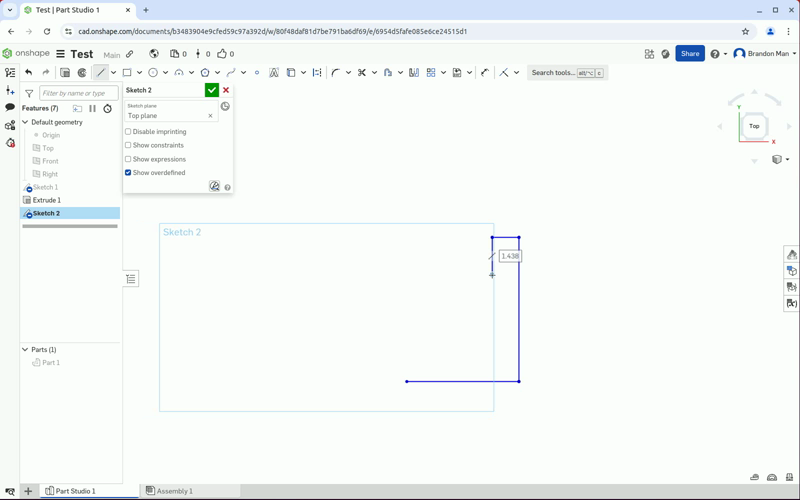
scroll(-6)
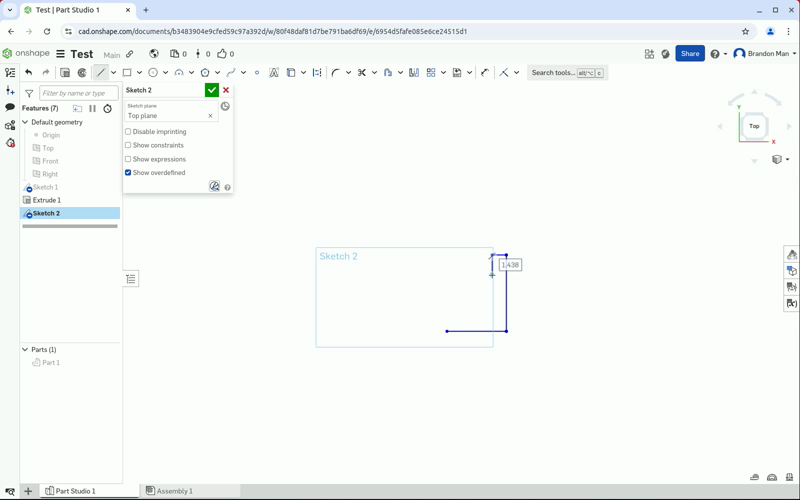
scroll(-6)
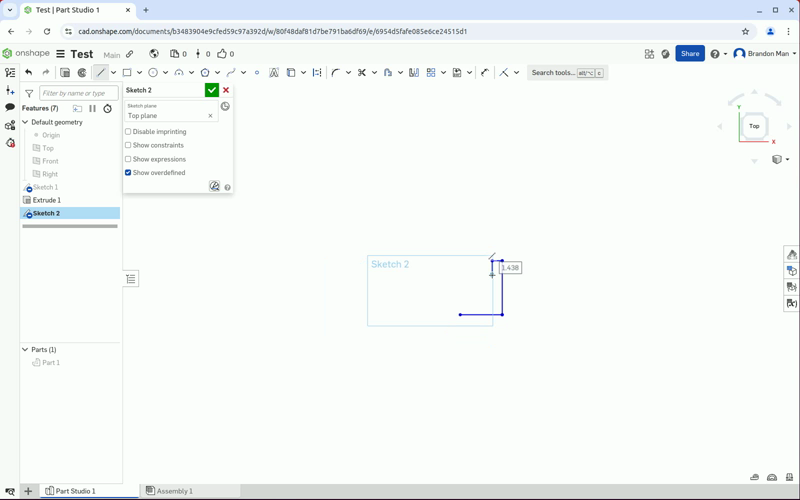
scroll(-6)
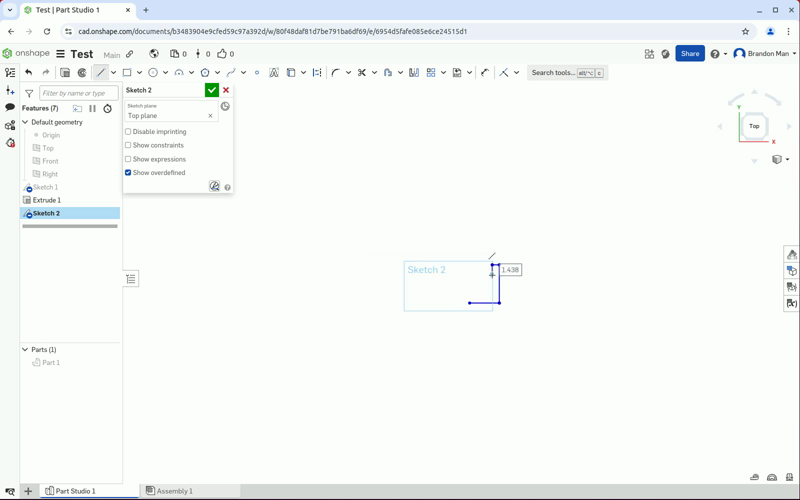
scroll(-6)
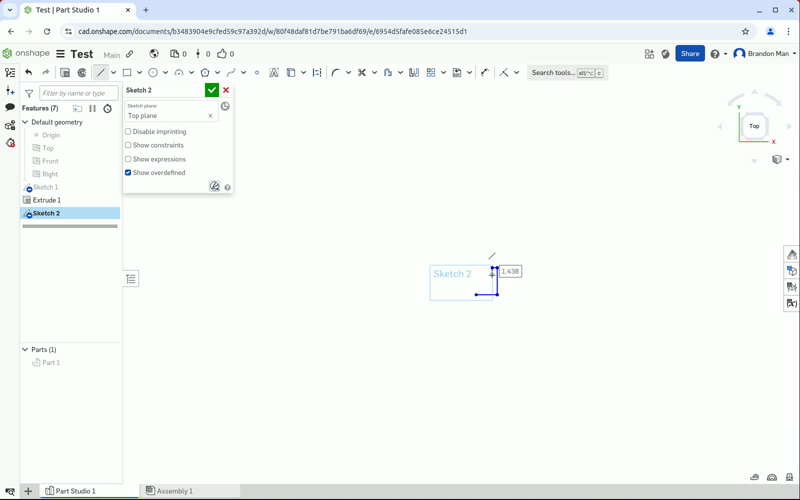
key_up(shift)
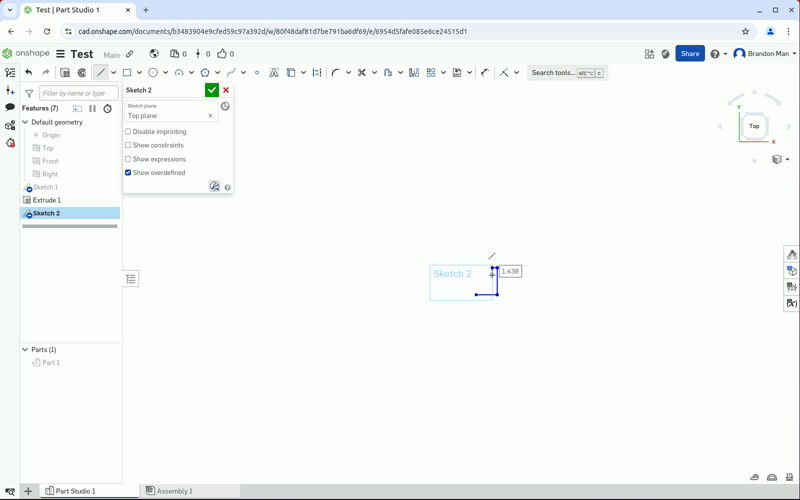
key_down(shift)
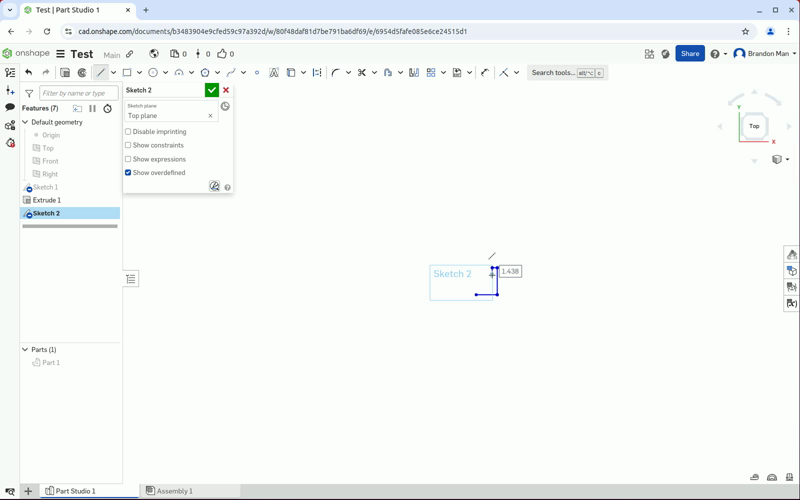
mouse_move(522, 274)
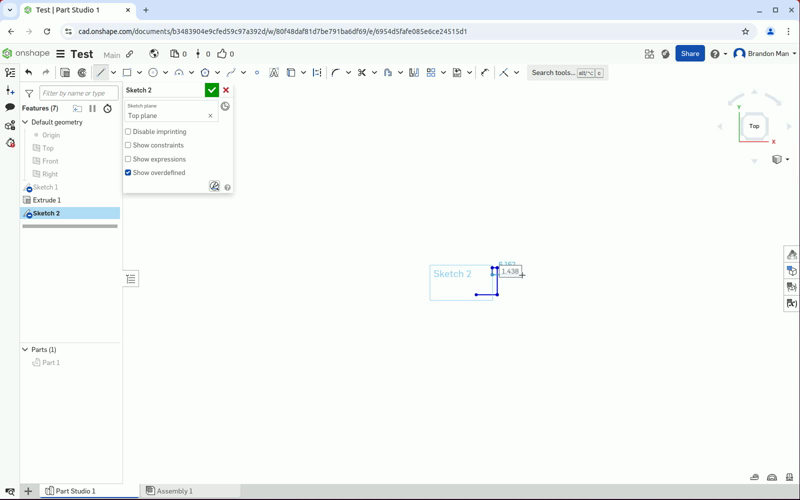
mouse_move(476, 274)
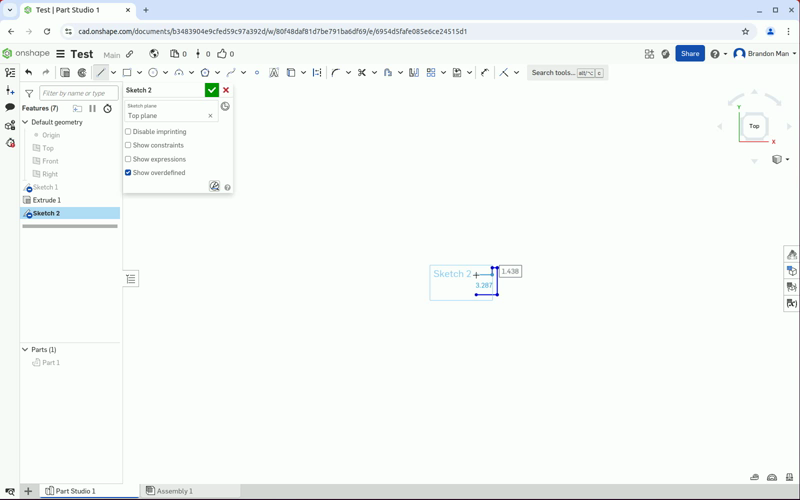
click(476, 274)
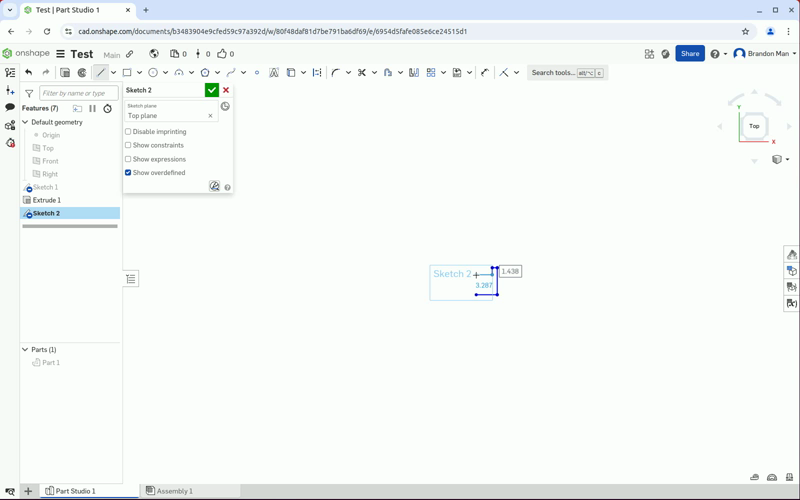
key_up(shift)
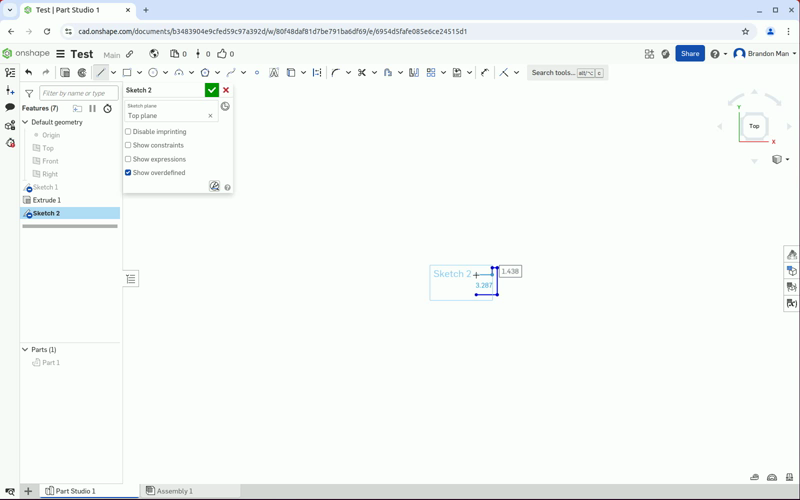
mouse_move(506, 274)
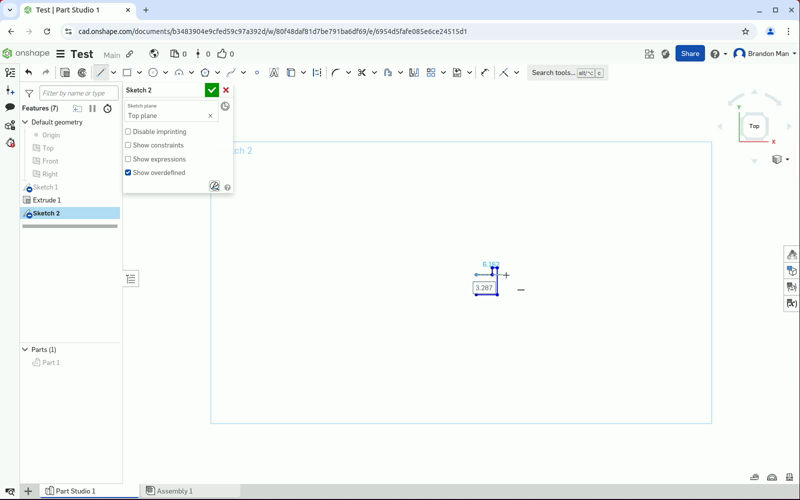
key_down(shift)
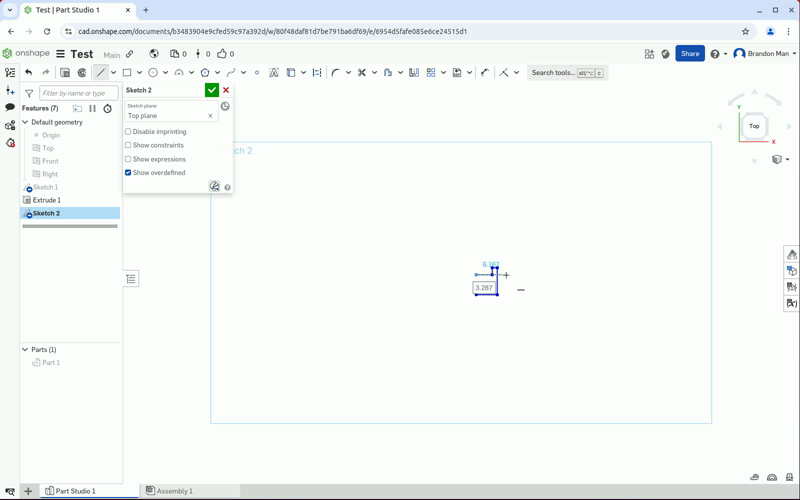
mouse_move(476, 294)
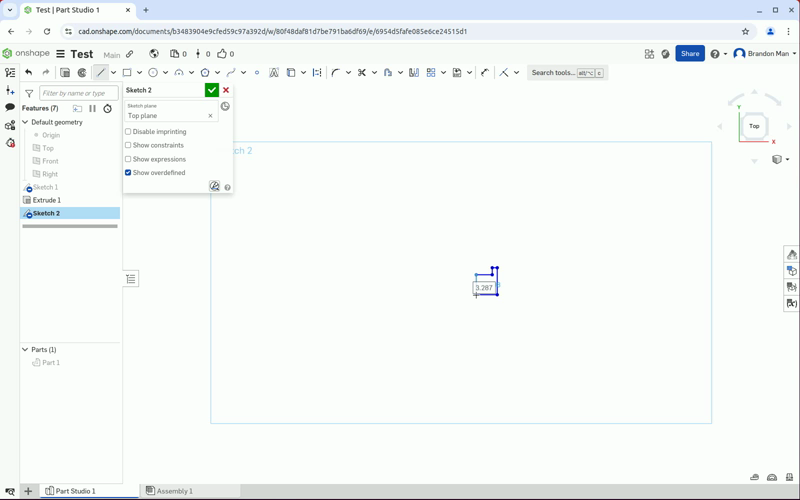
key_up(shift)
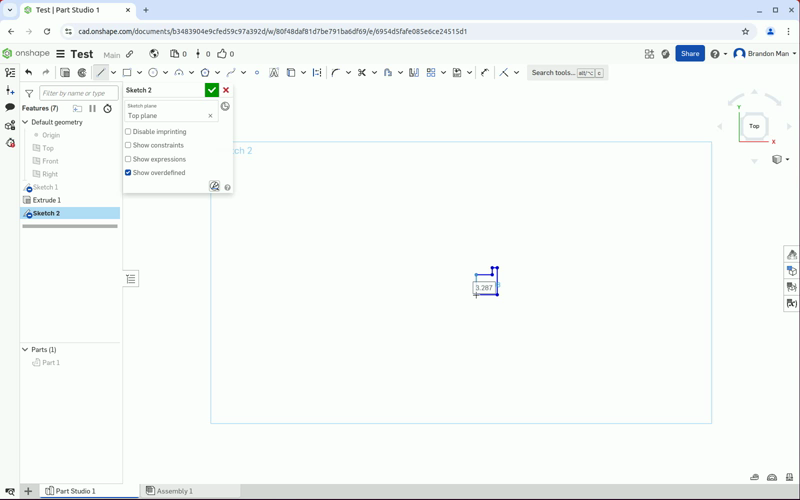
click(476, 294)
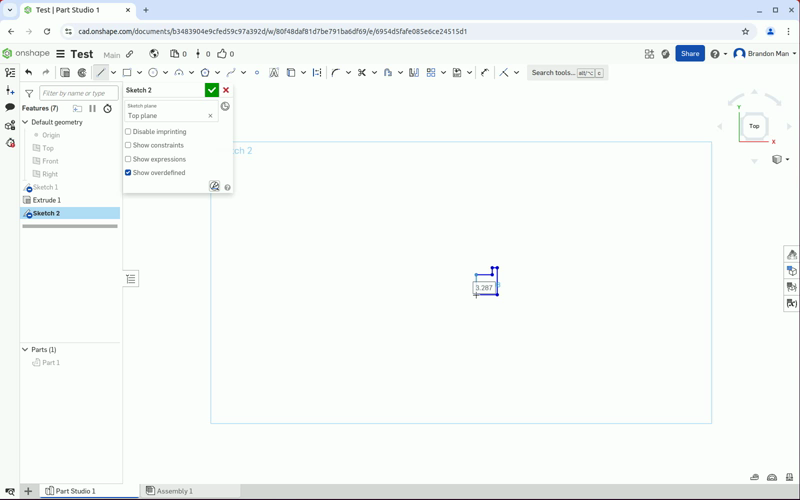
key(esc)
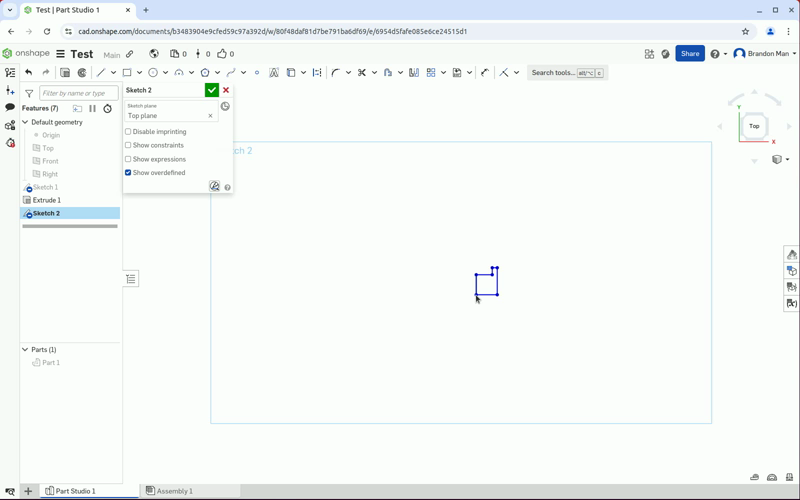
mouse_move(478, 289)
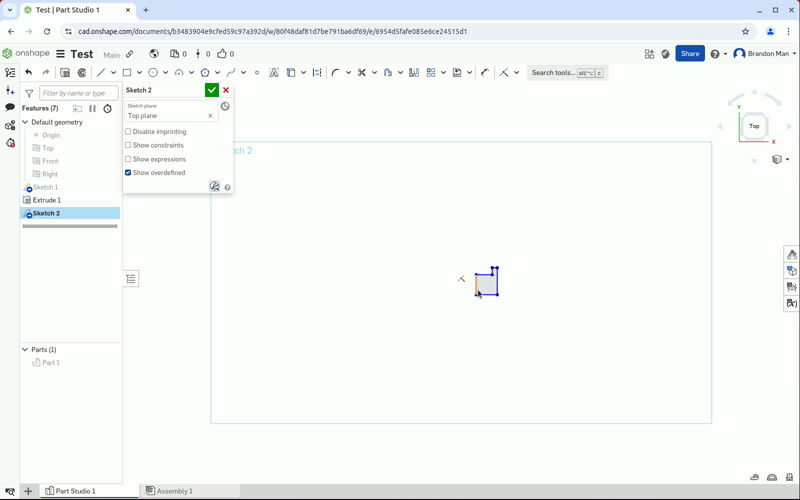
scroll(6)
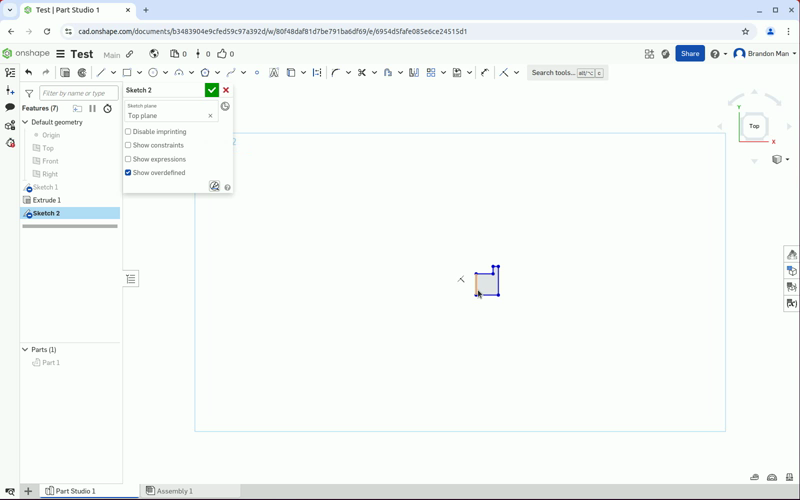
scroll(6)
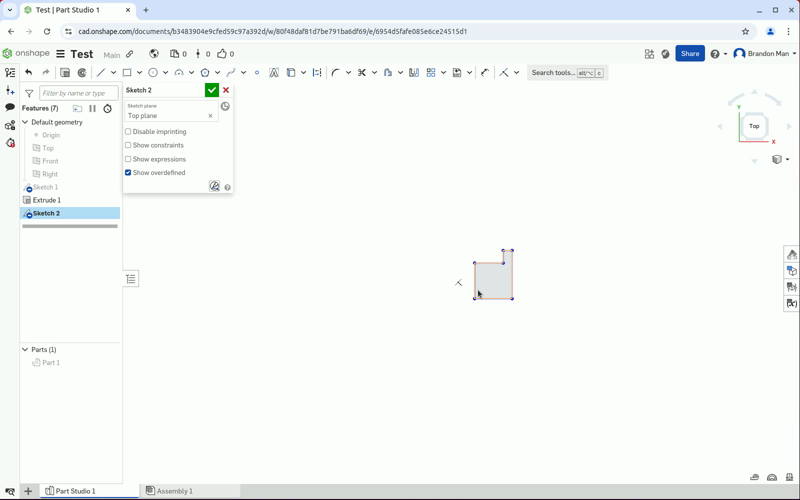
scroll(6)
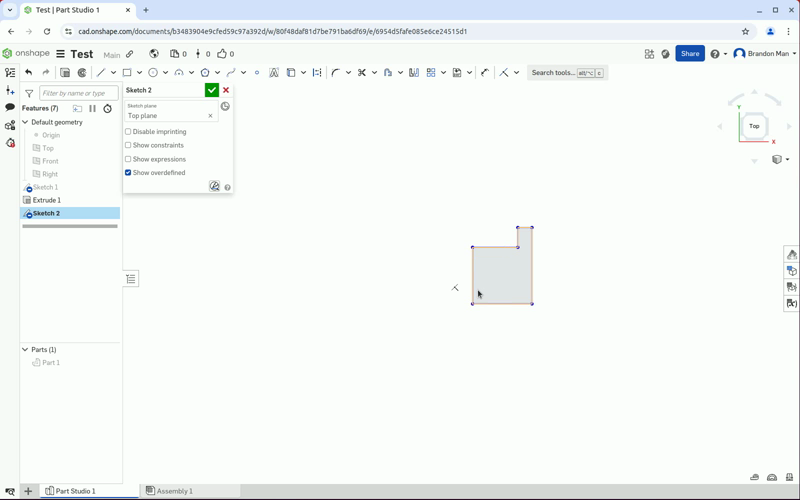
scroll(6)
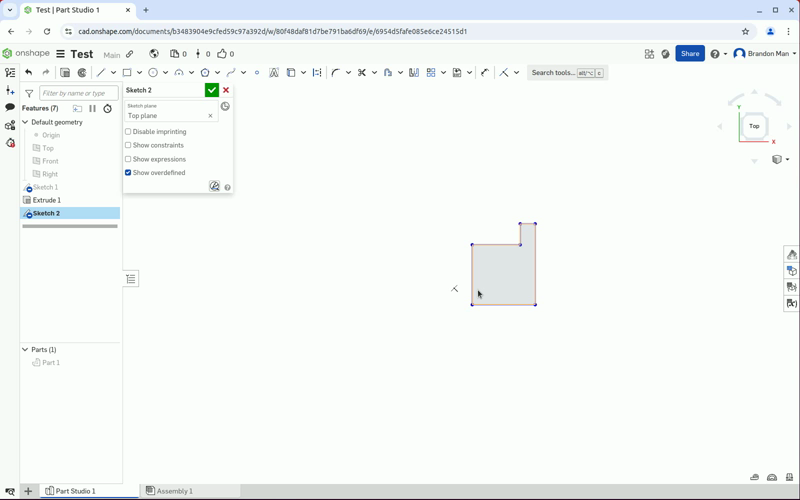
scroll(6)
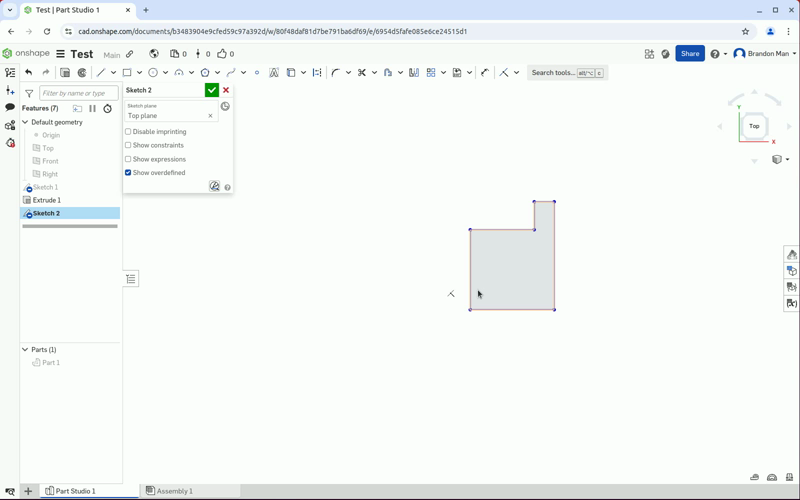
scroll(6)
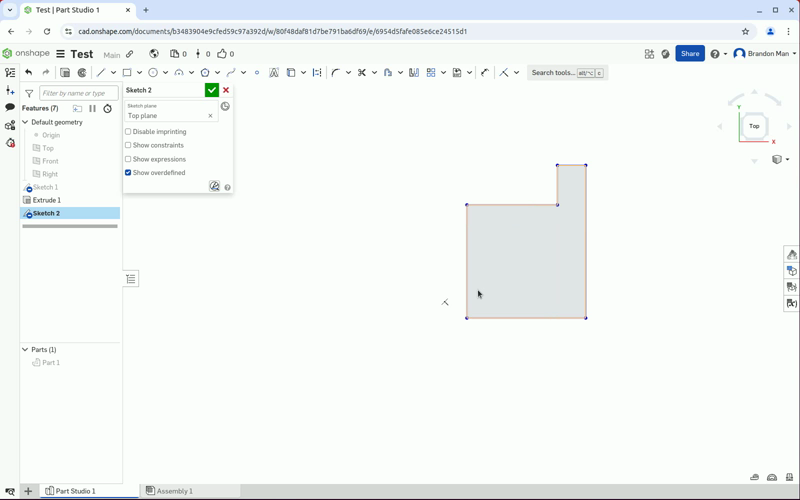
scroll(6)
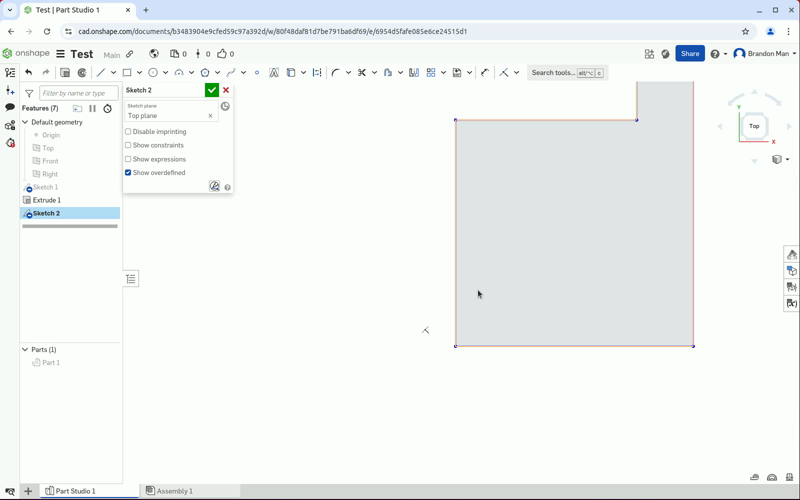
click(478, 289)
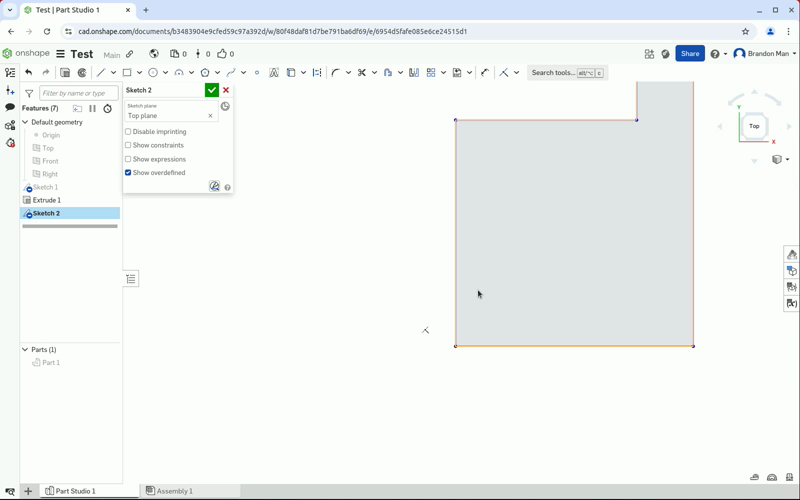
scroll(-6)
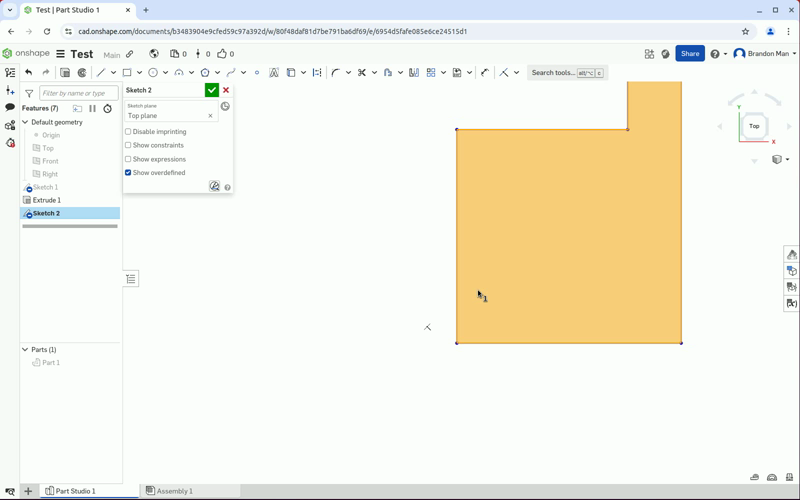
scroll(-6)
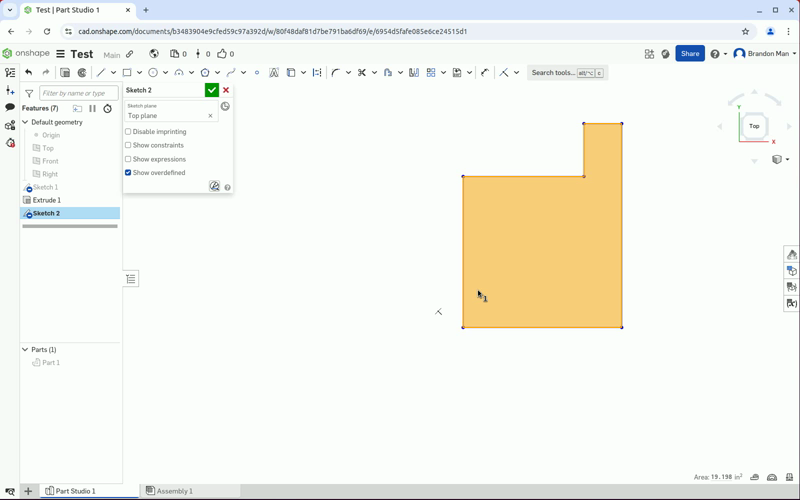
scroll(-6)
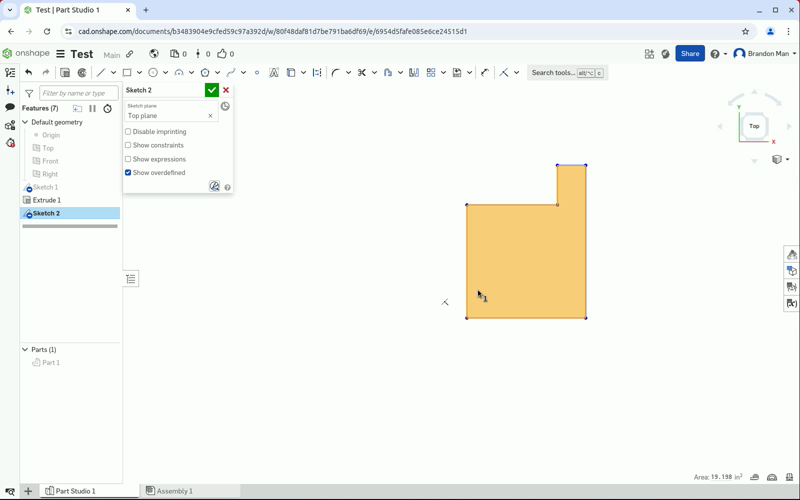
scroll(-6)
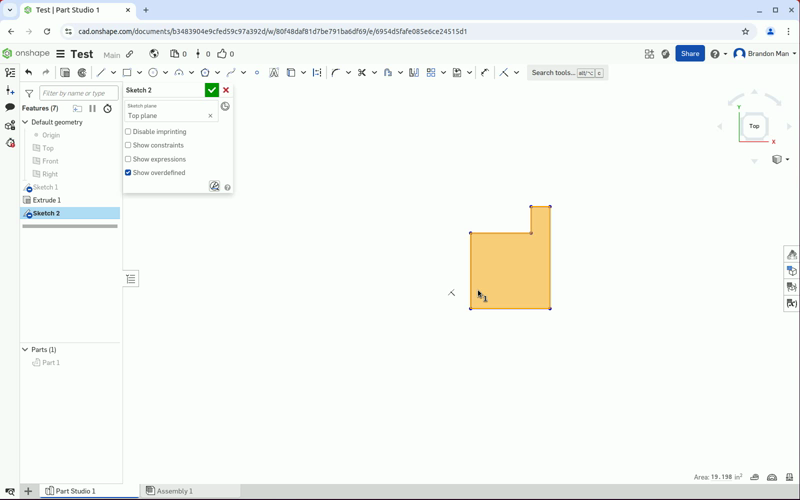
scroll(-6)
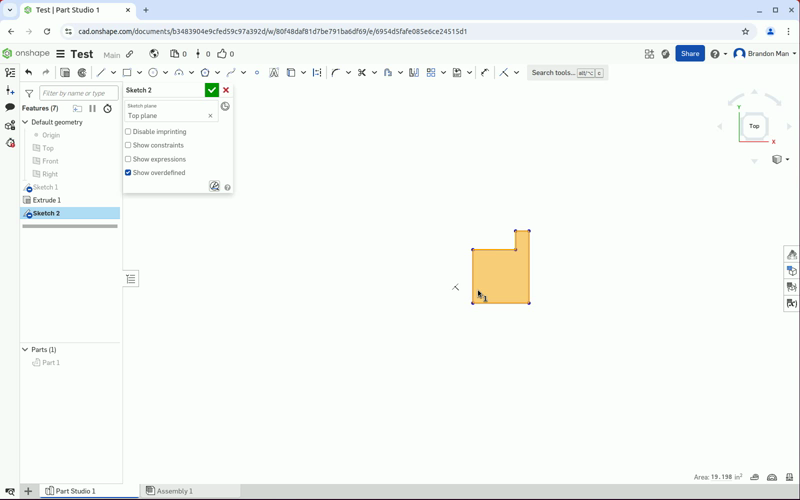
scroll(-6)
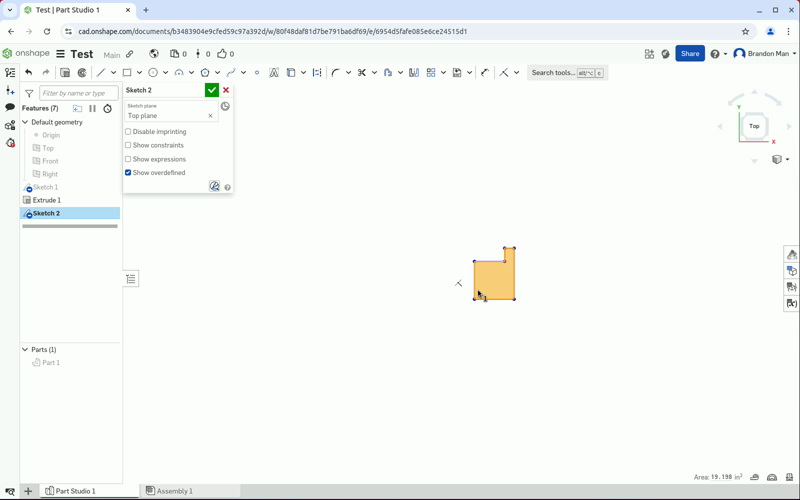
scroll(-6)
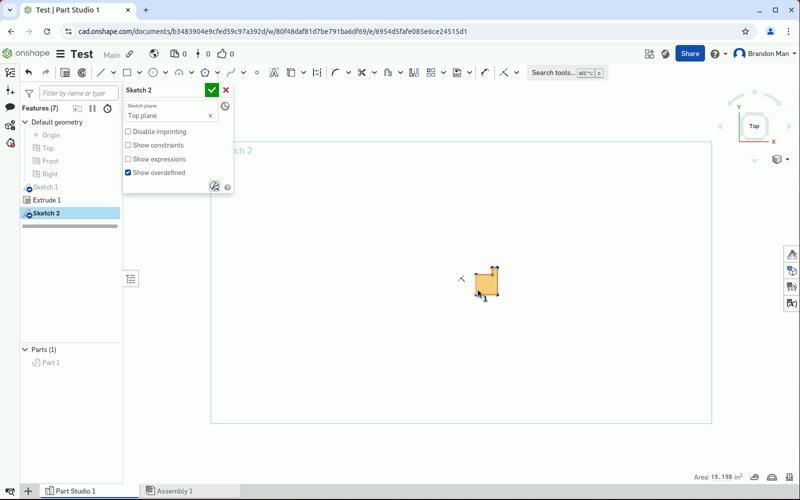
mouse_move(73, 352)
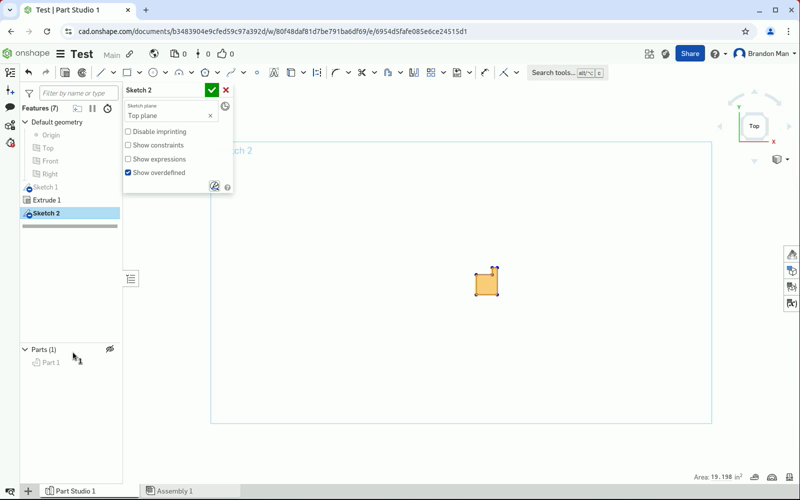
key(shift+y)
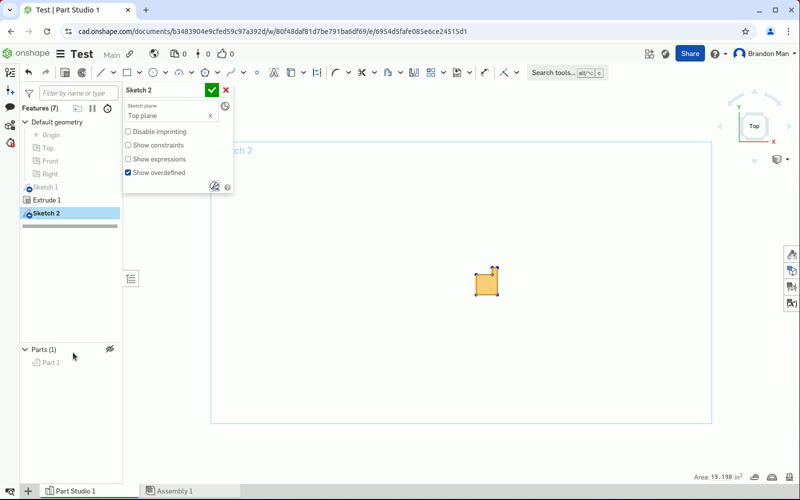
key(shift+e)
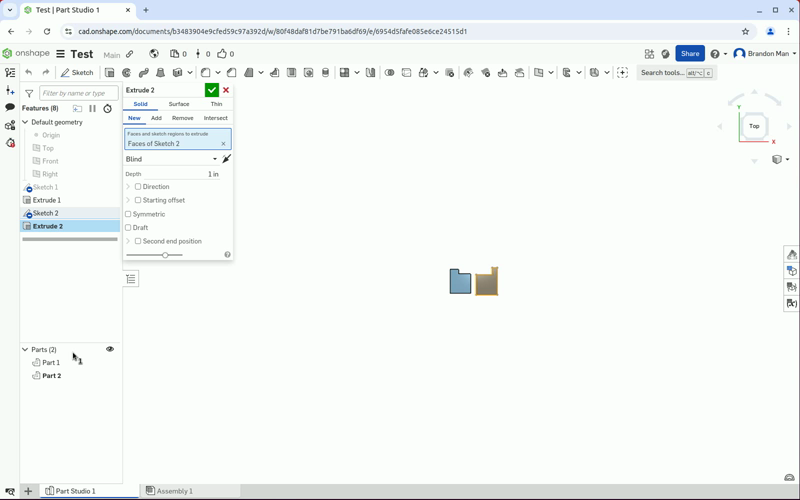
mouse_move(143, 106)
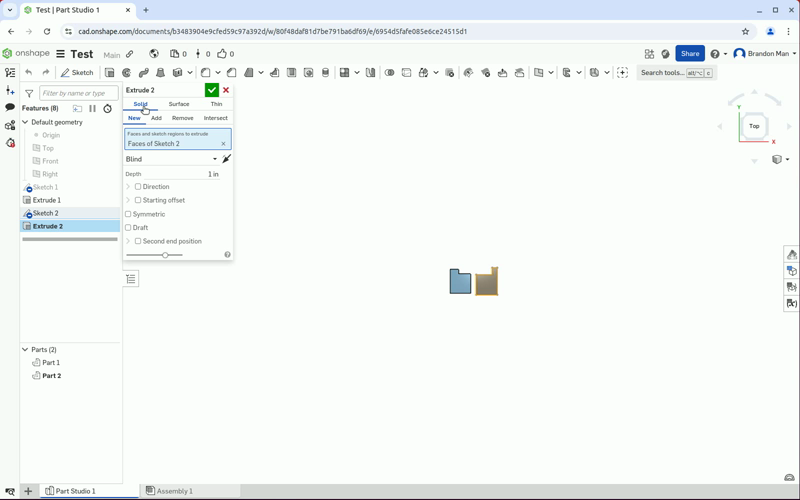
click(143, 106)
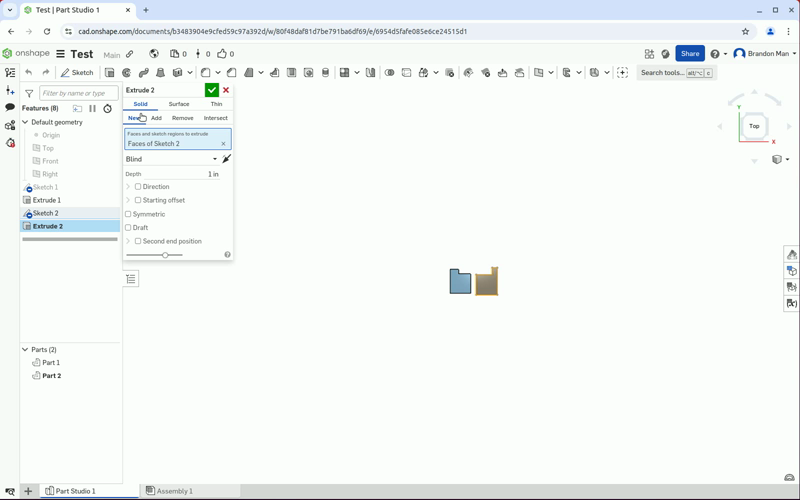
mouse_move(137, 120)
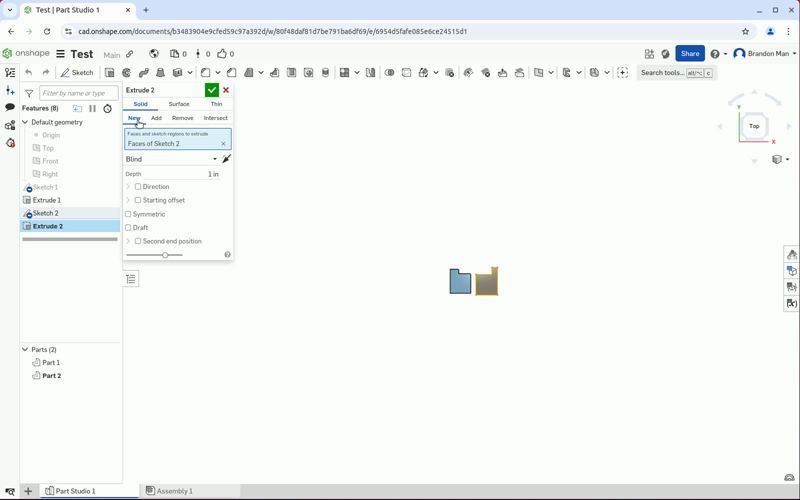
click(137, 120)
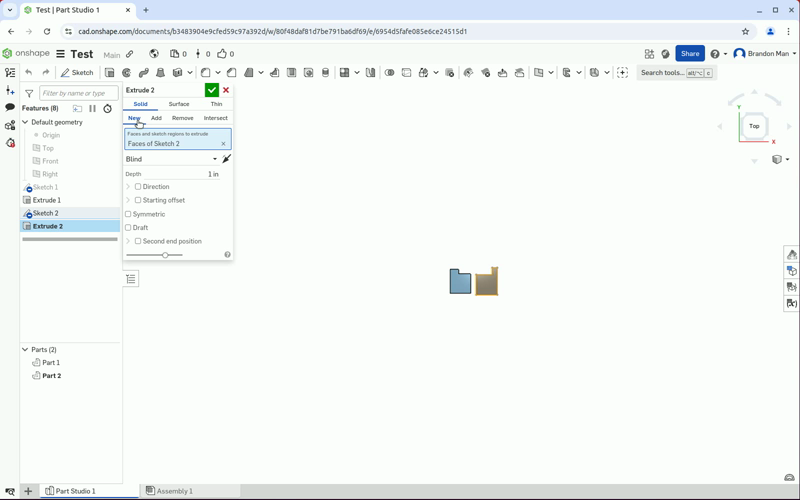
key(tab, 4)
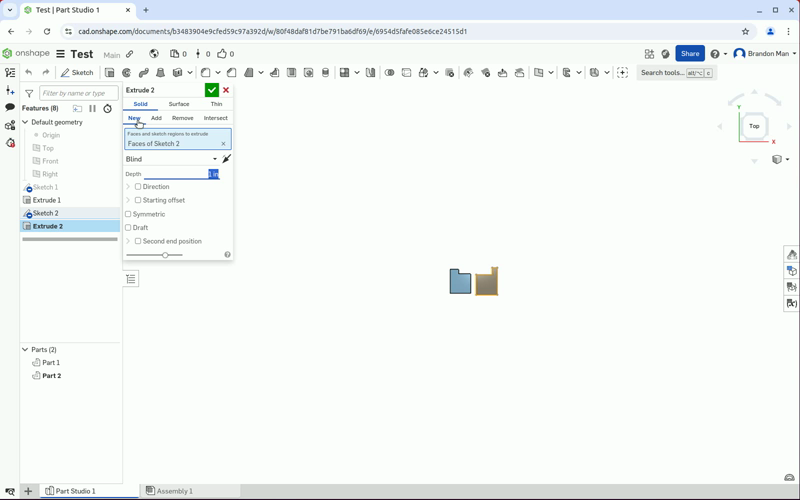
text(0.241)
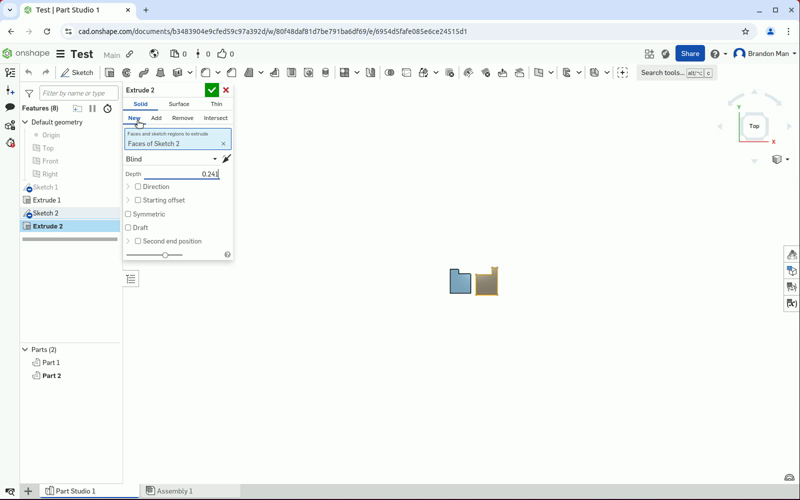
key(enter)
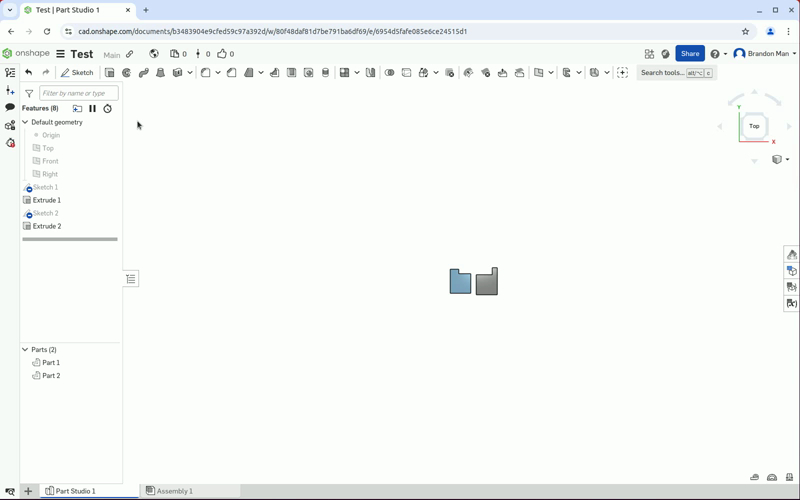
key(shift+h)
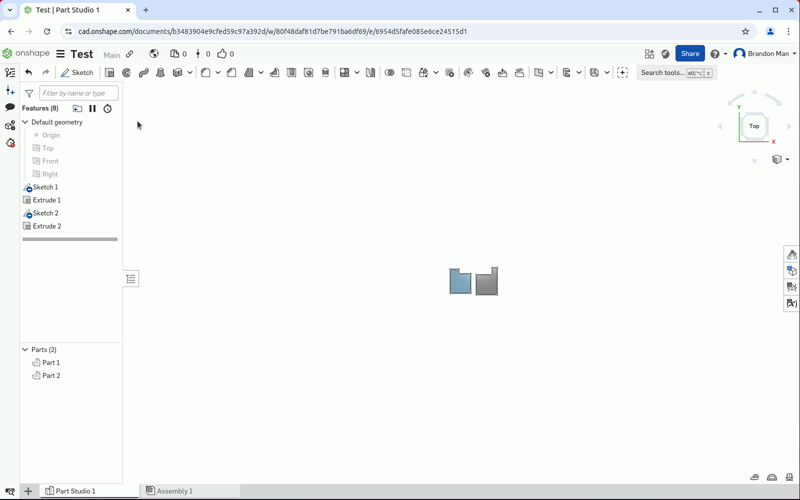
key(shift+h)
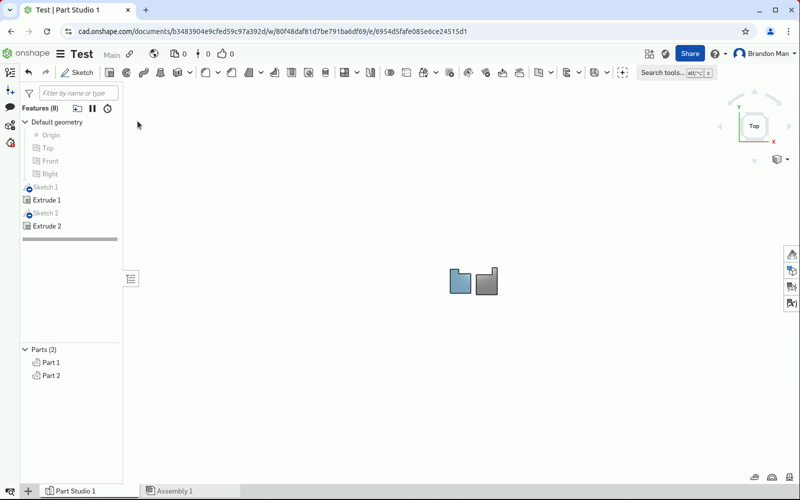
mouse_move(73, 189)
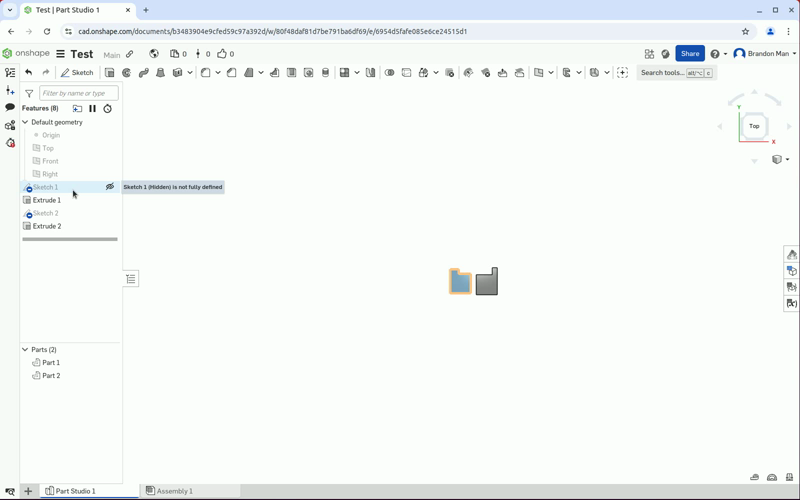
click(73, 189)
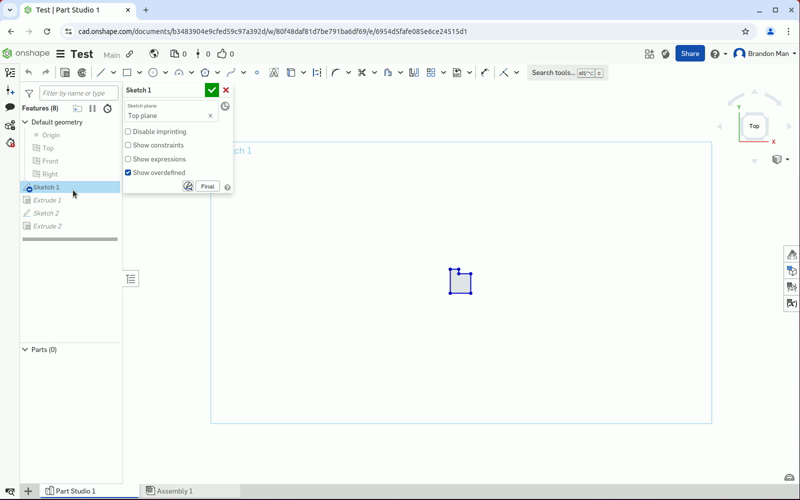
mouse_move(229, 92)
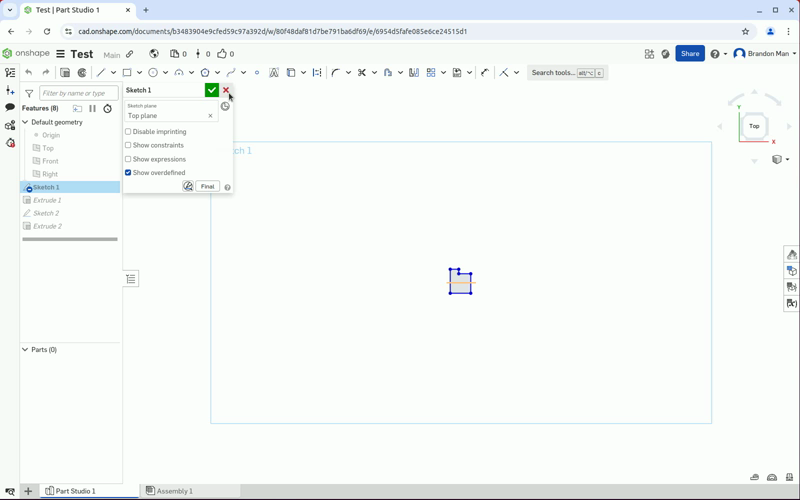
click(229, 92)
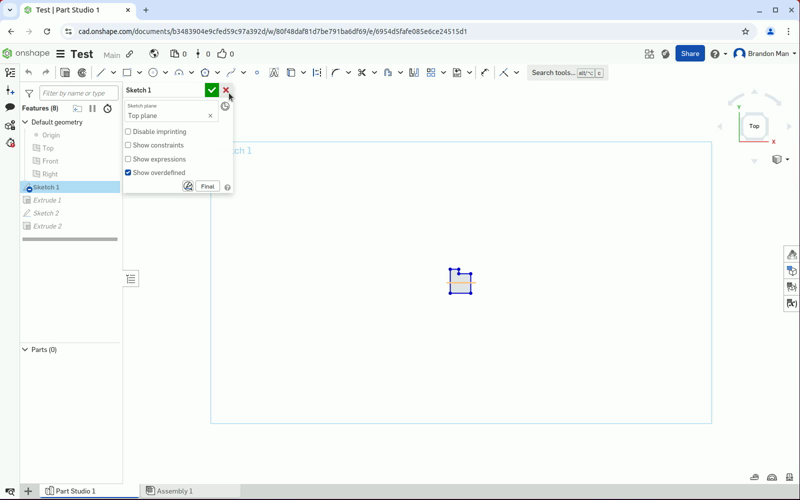
key(shift+s)
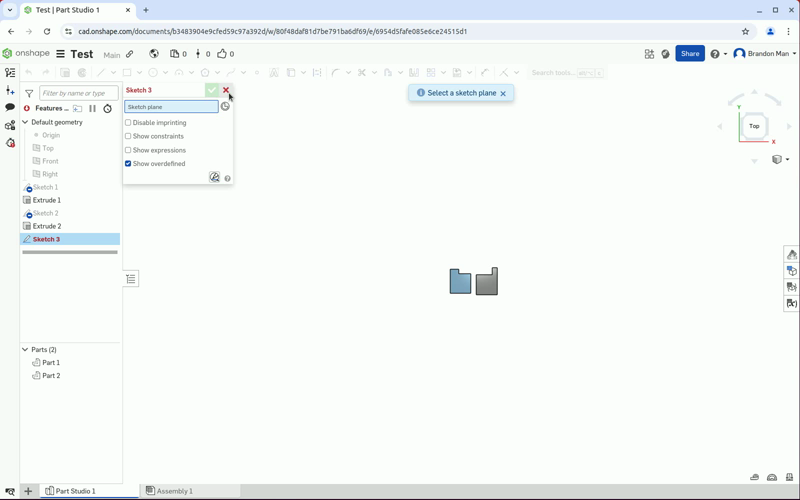
mouse_move(73, 150)
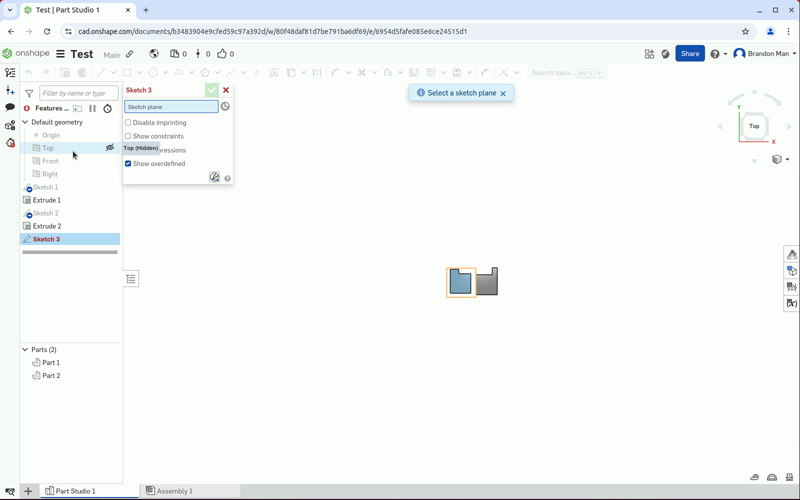
click(73, 150)
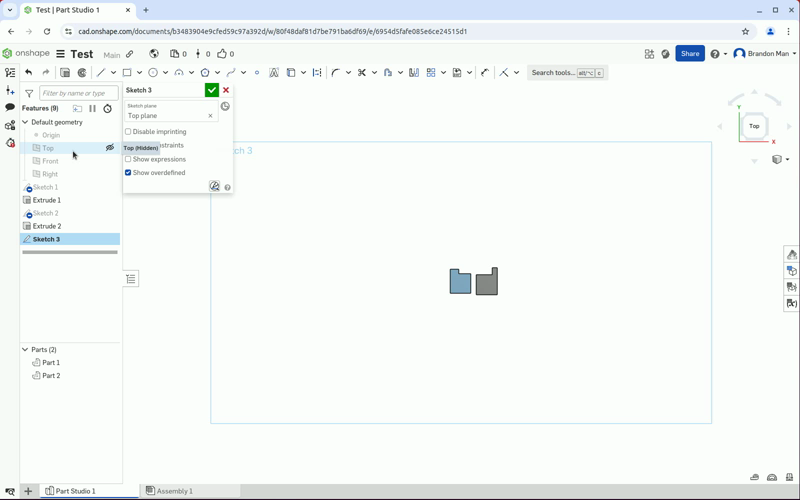
mouse_move(73, 352)
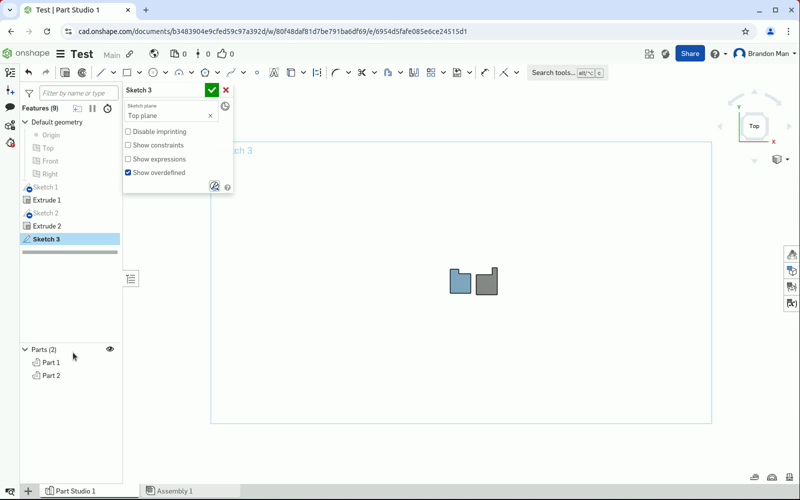
key(y)
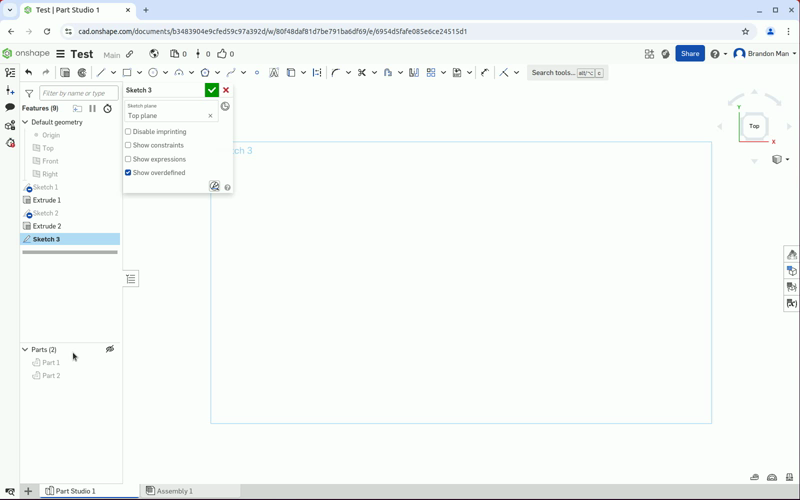
key(l)
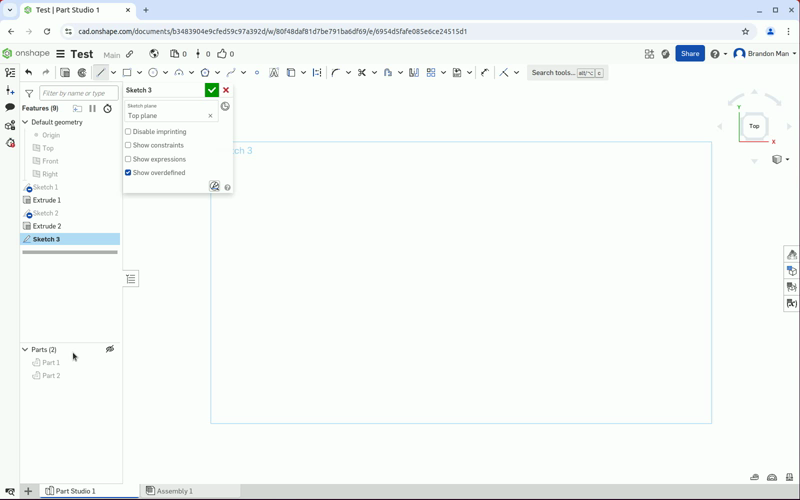
key_down(shift)
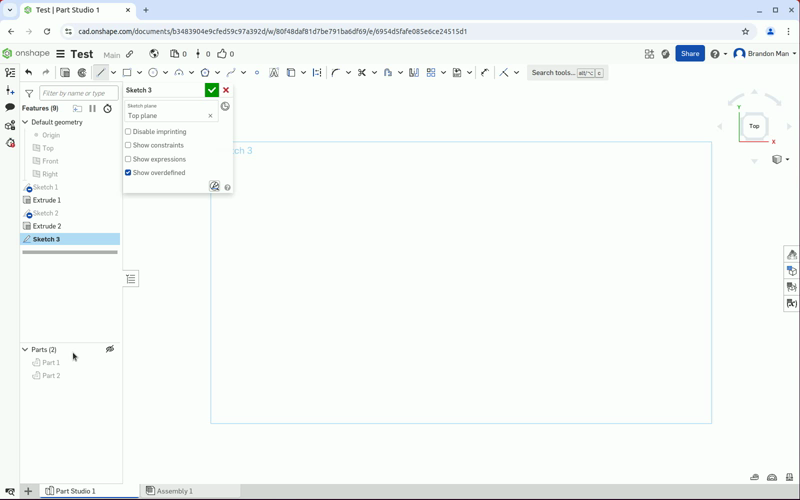
mouse_move(501, 319)
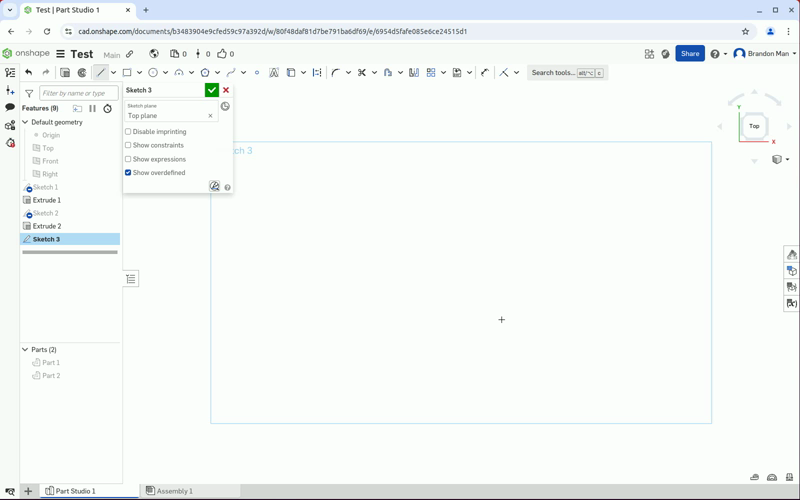
click(501, 319)
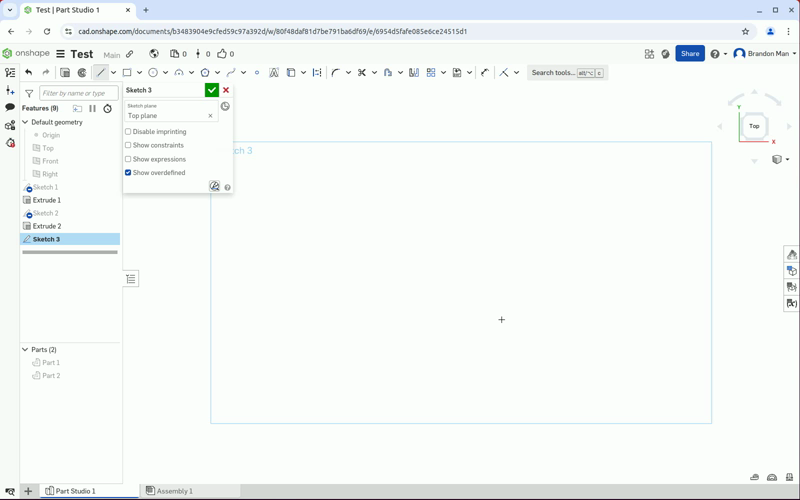
key_up(shift)
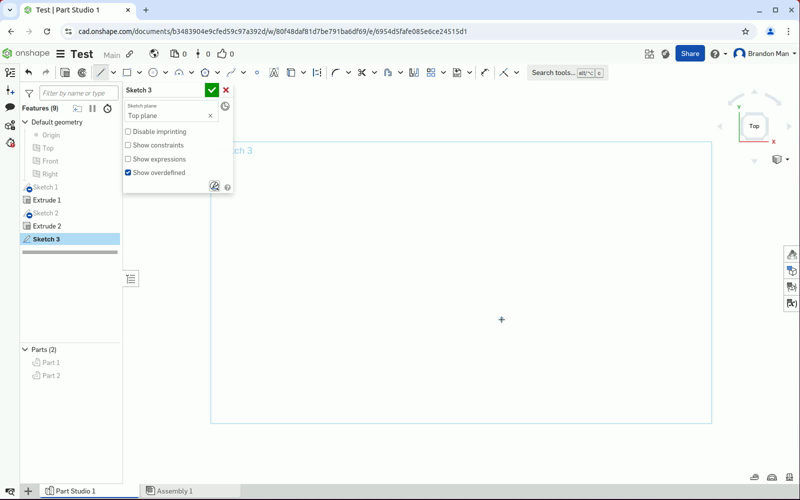
key_down(shift)
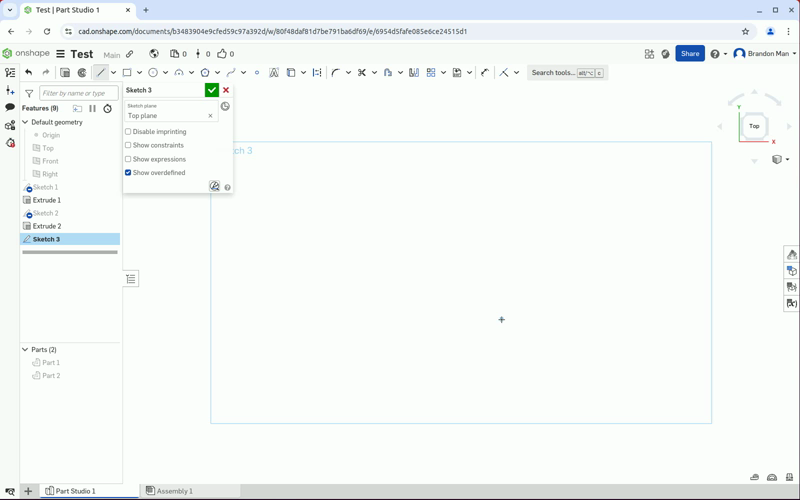
mouse_move(531, 319)
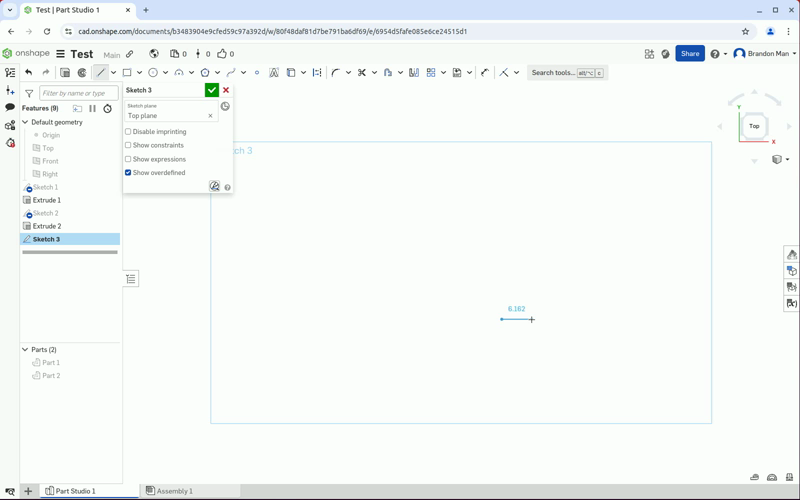
mouse_move(522, 319)
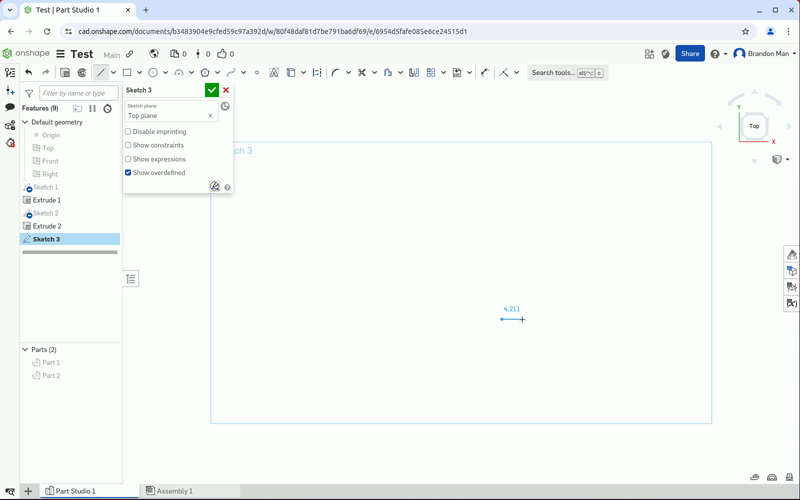
click(522, 319)
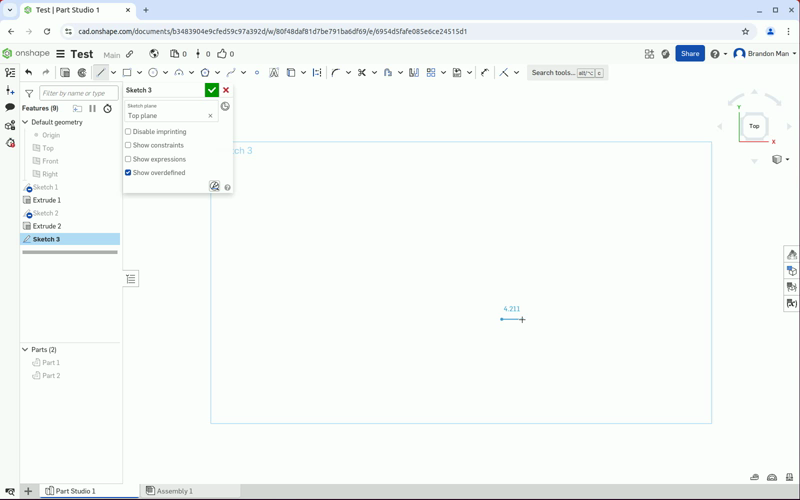
key_up(shift)
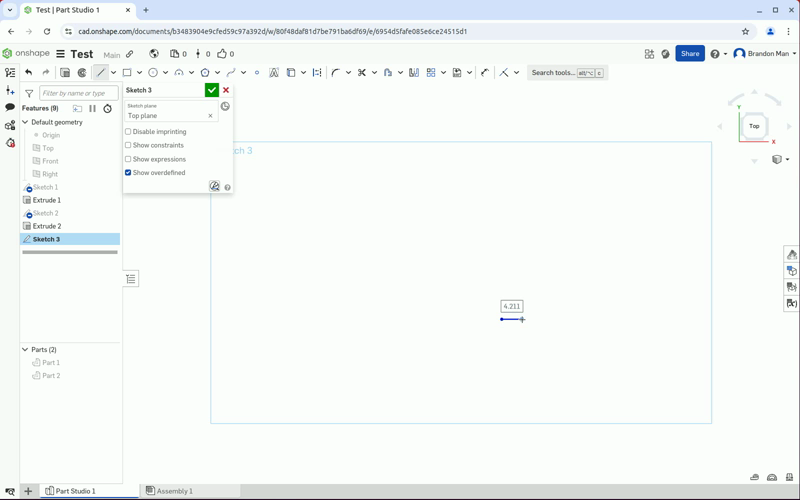
key_down(shift)
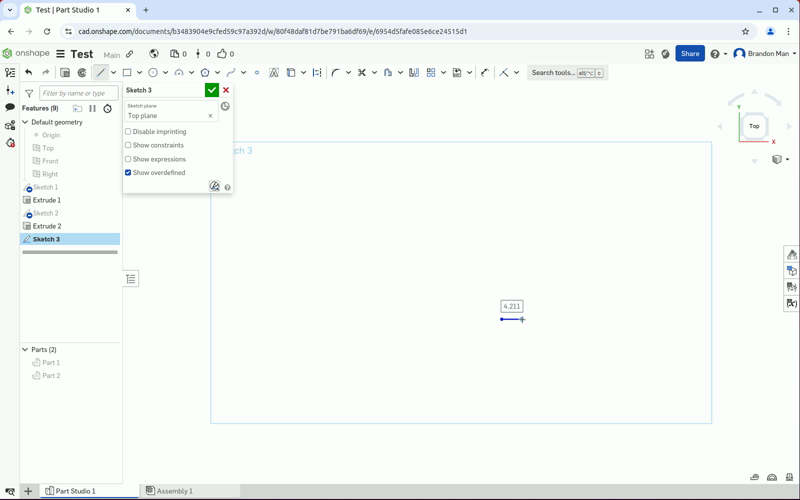
mouse_move(552, 319)
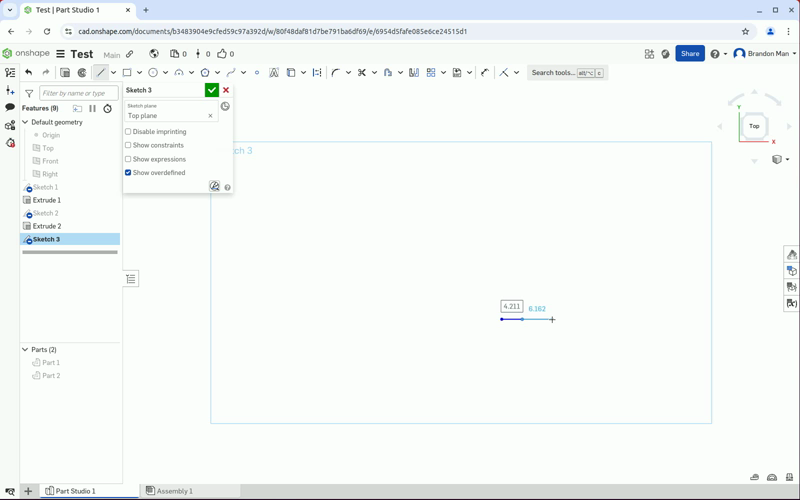
mouse_move(522, 269)
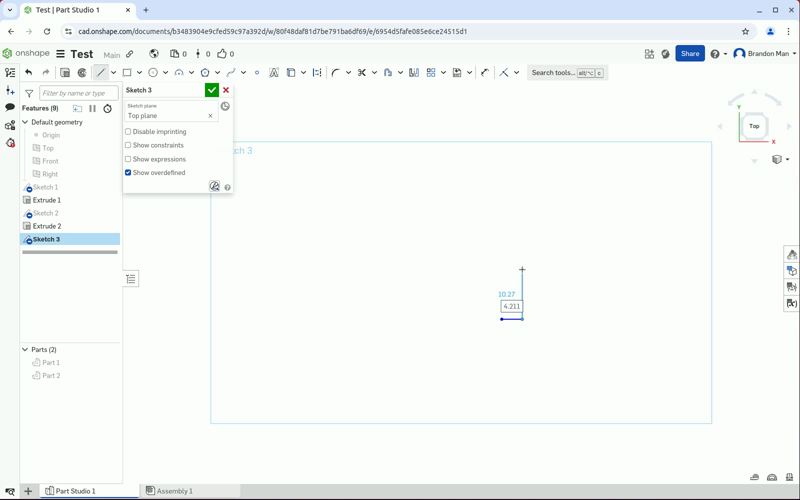
click(522, 269)
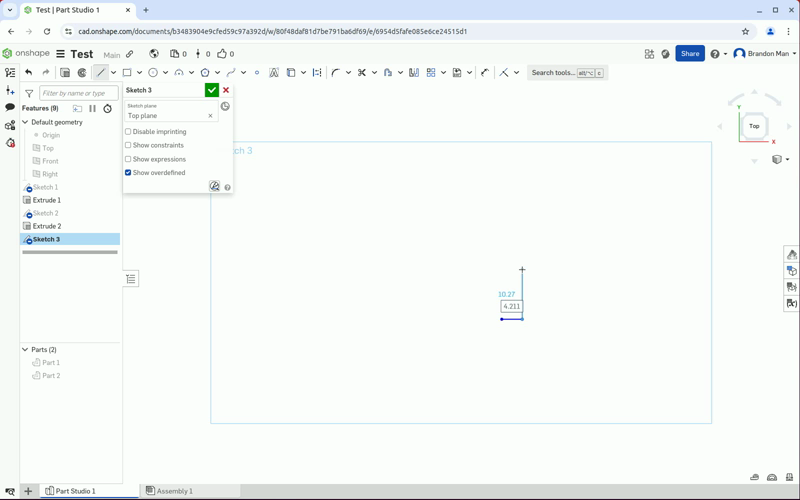
key_up(shift)
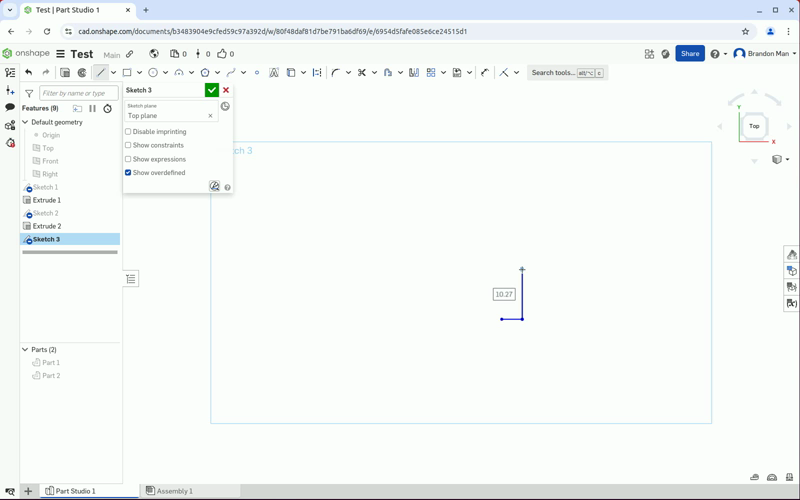
key_down(shift)
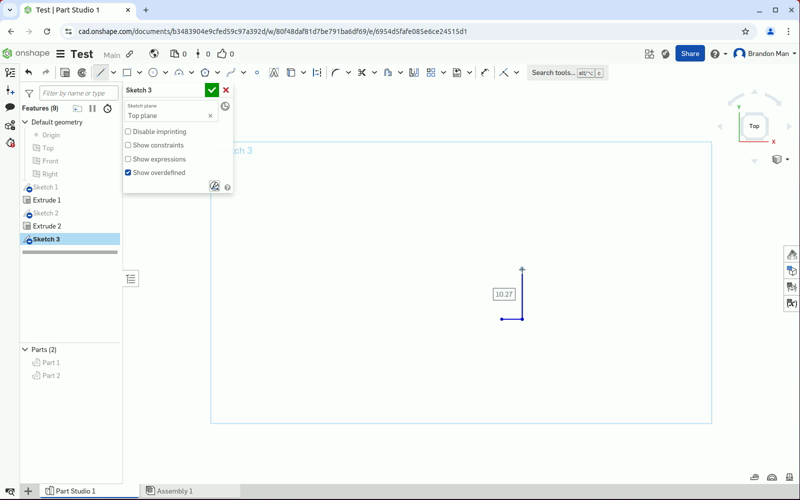
mouse_move(552, 269)
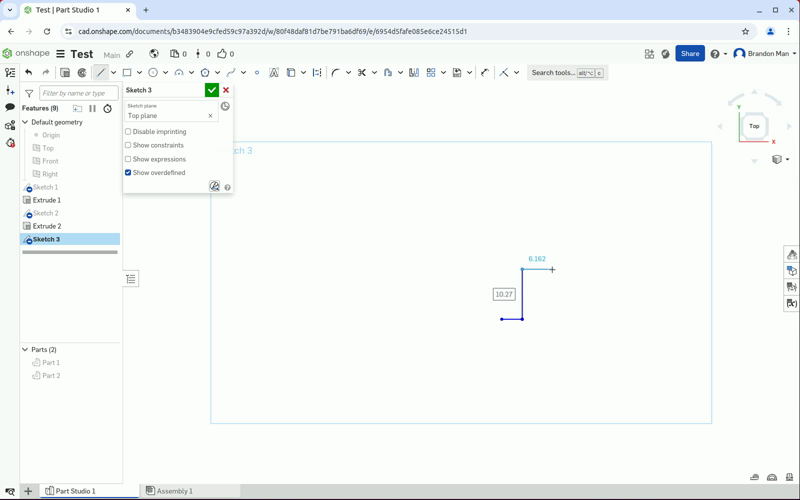
mouse_move(503, 269)
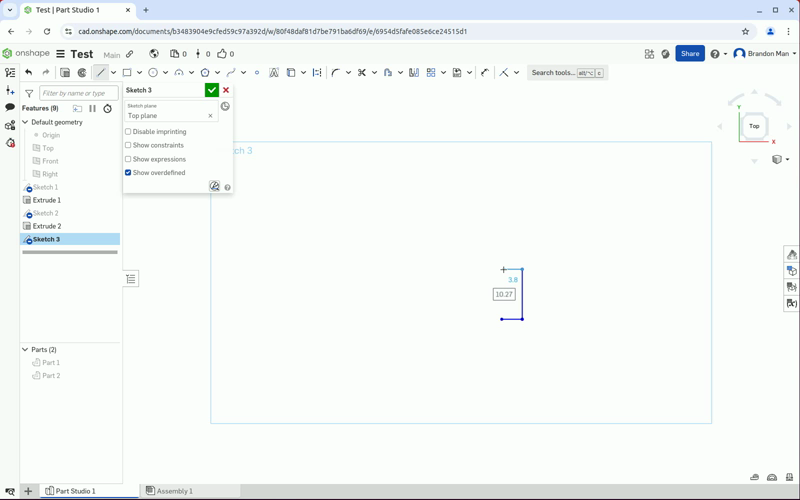
click(503, 269)
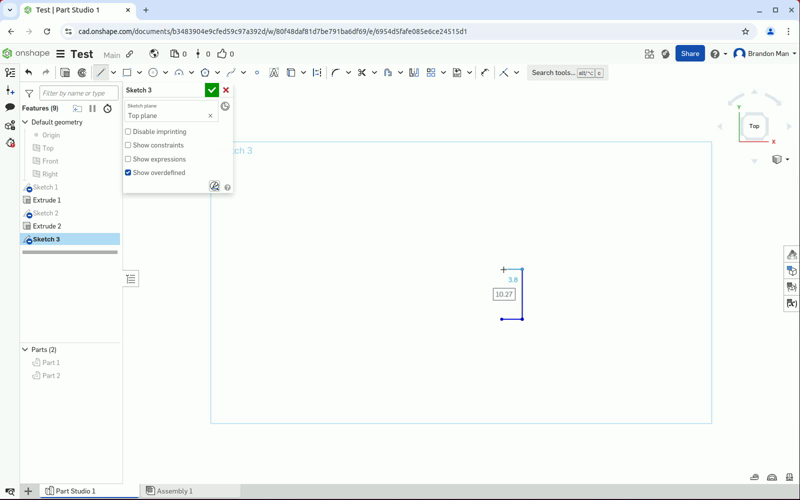
key_up(shift)
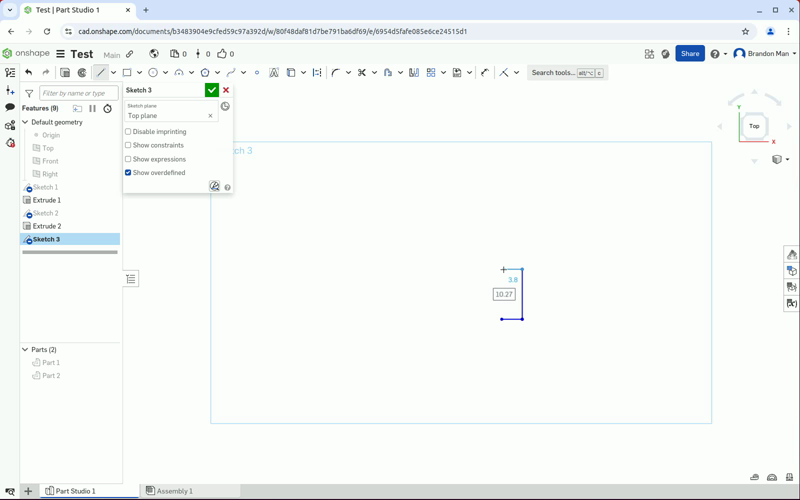
key_down(shift)
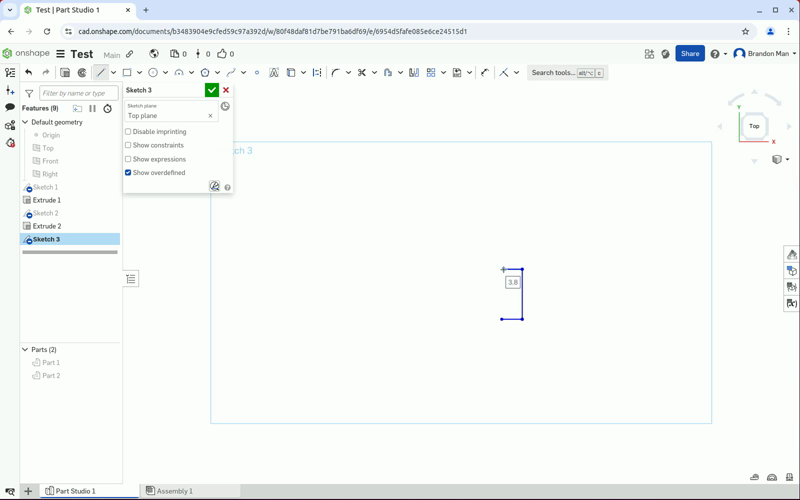
mouse_move(533, 269)
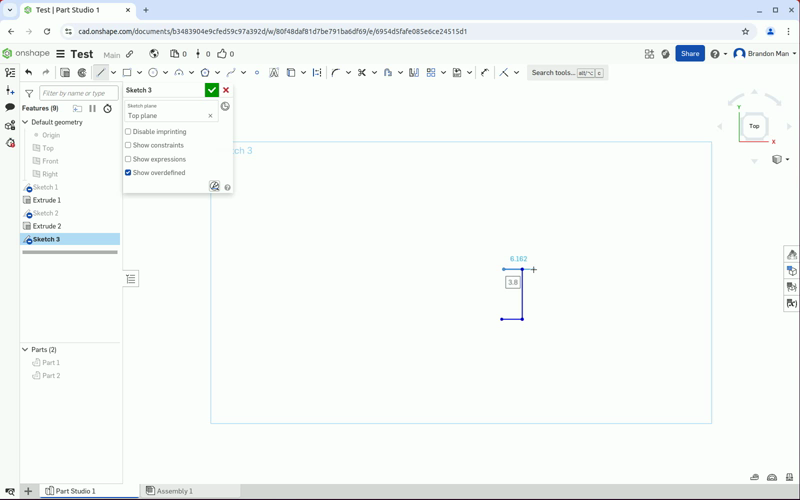
mouse_move(503, 293)
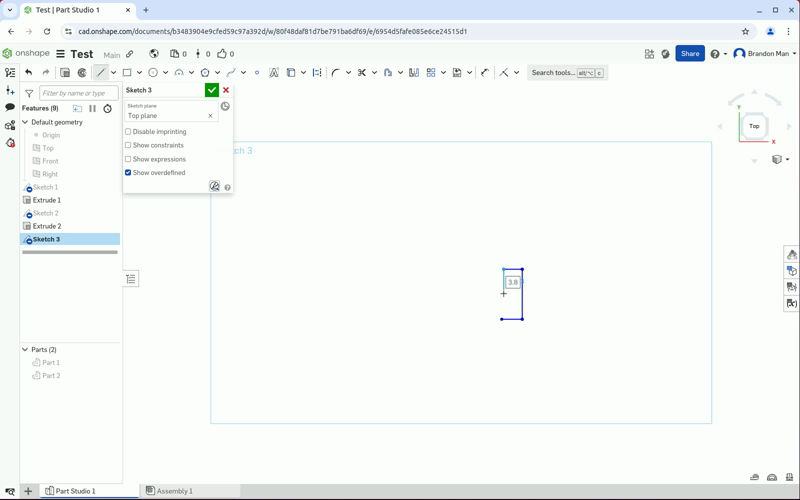
click(503, 293)
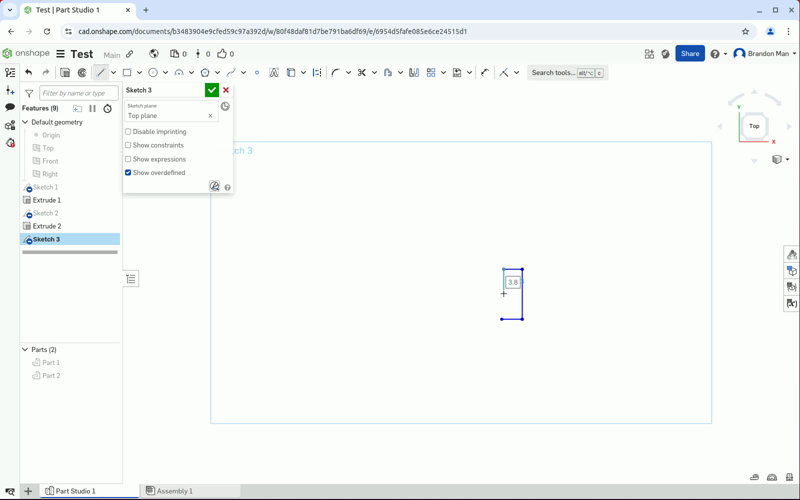
key_up(shift)
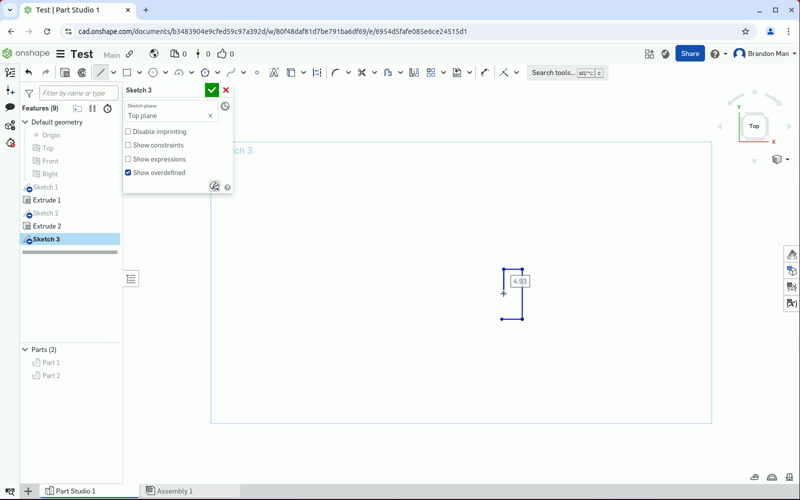
key_down(shift)
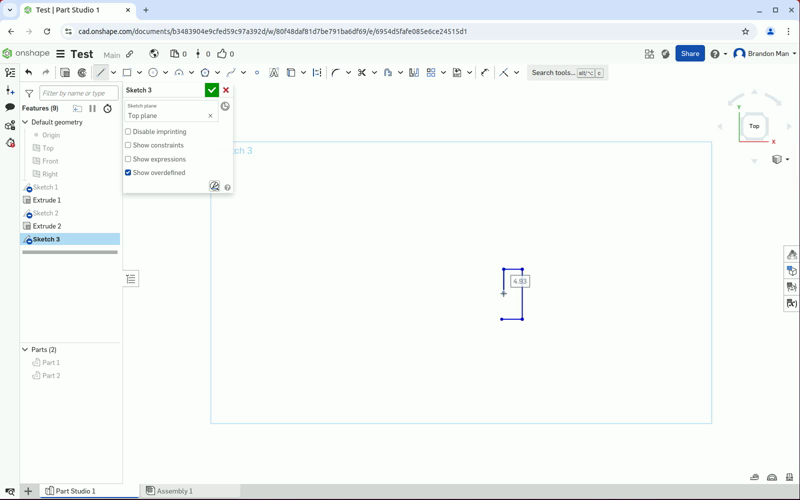
mouse_move(533, 293)
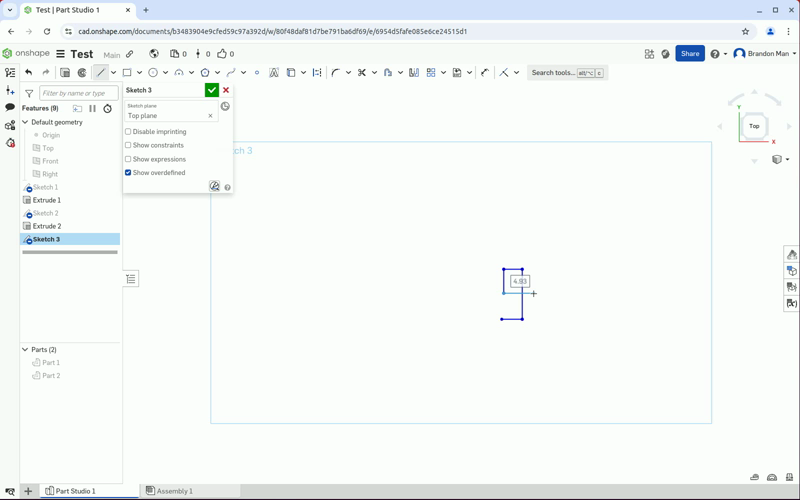
mouse_move(501, 293)
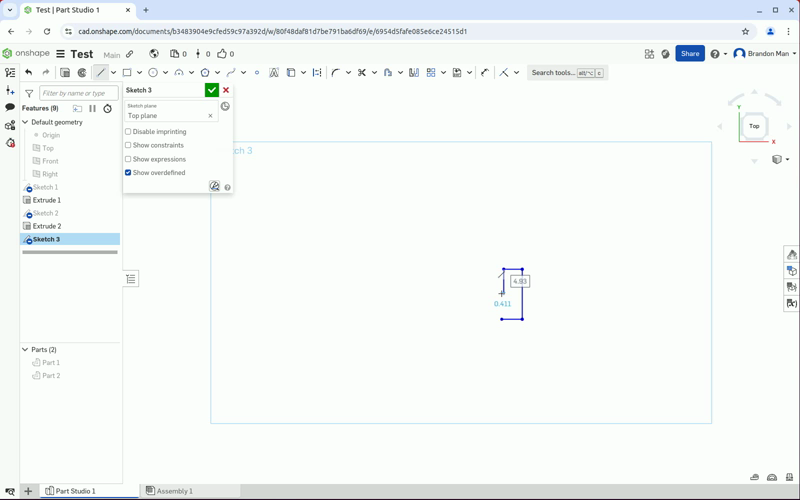
scroll(6)
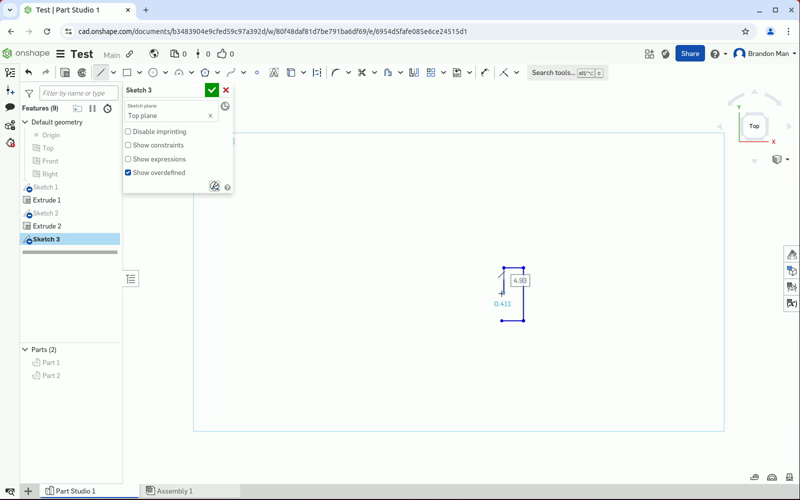
scroll(6)
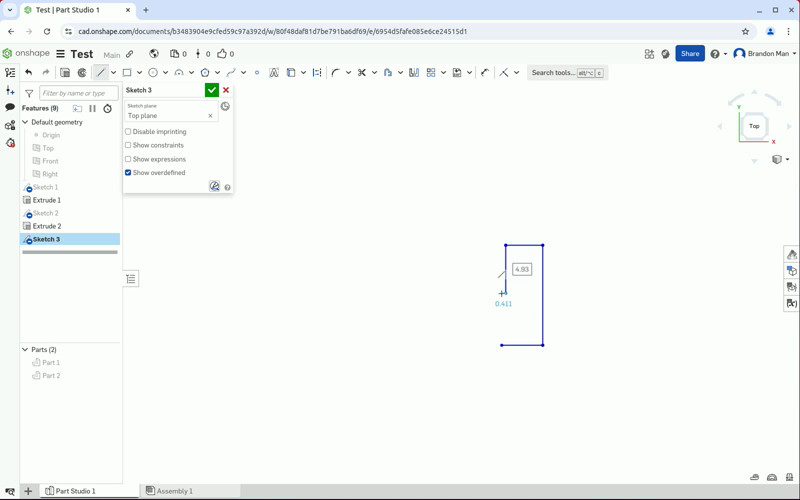
scroll(6)
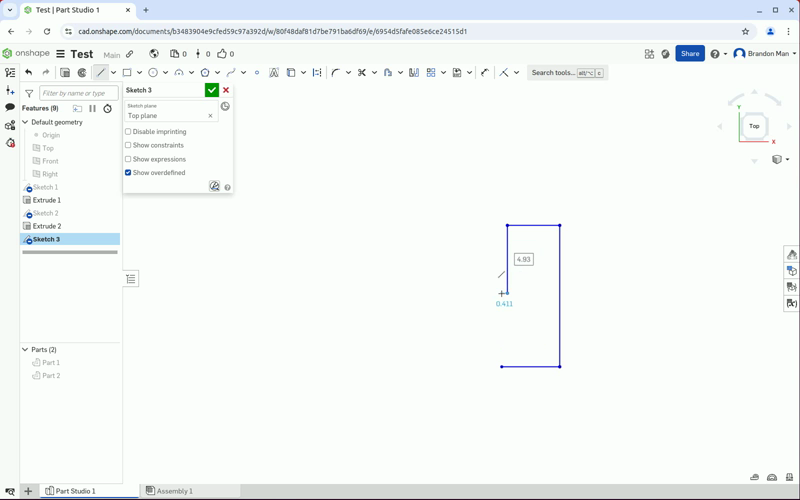
scroll(6)
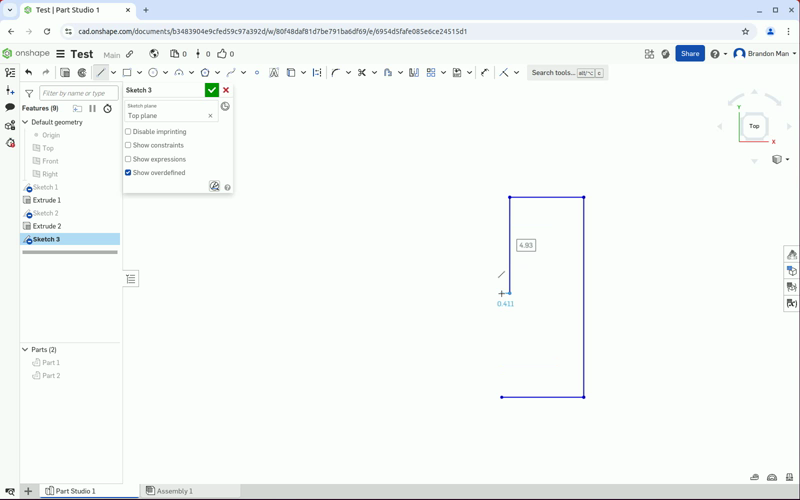
scroll(6)
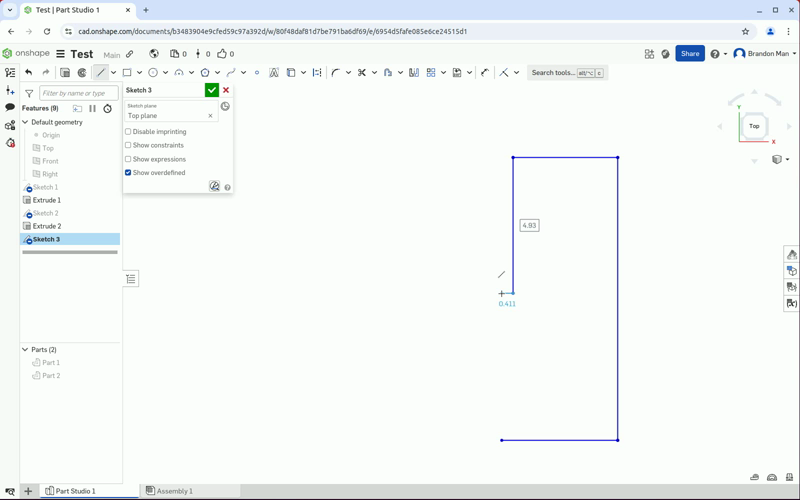
scroll(6)
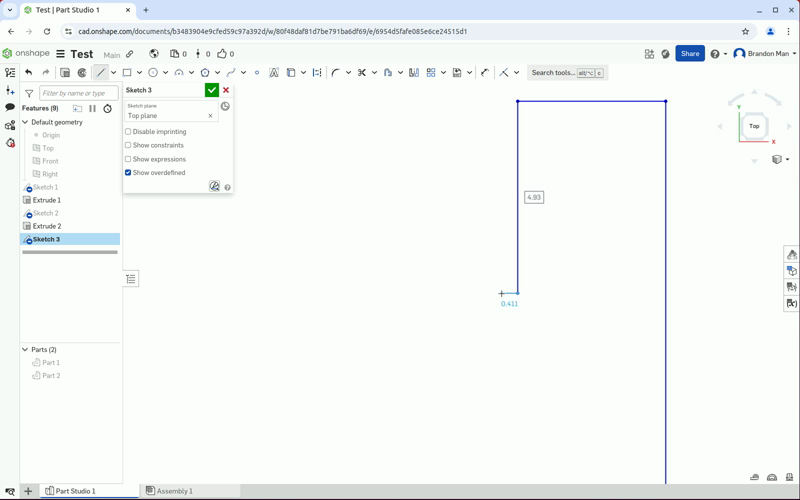
scroll(6)
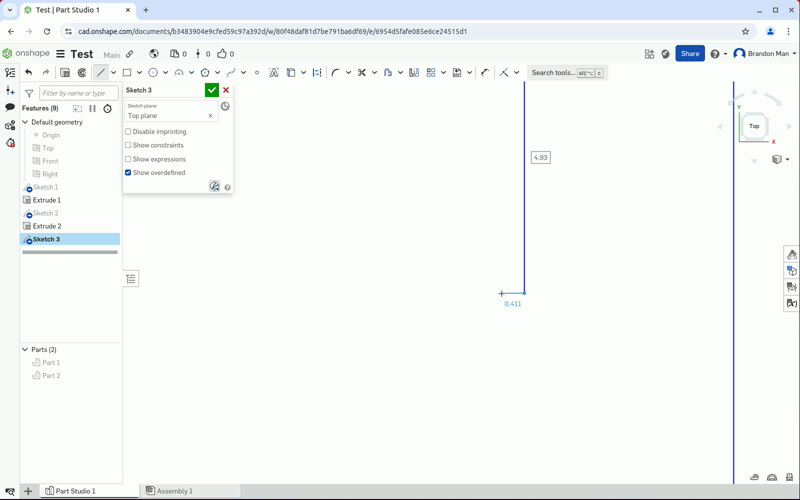
click(501, 293)
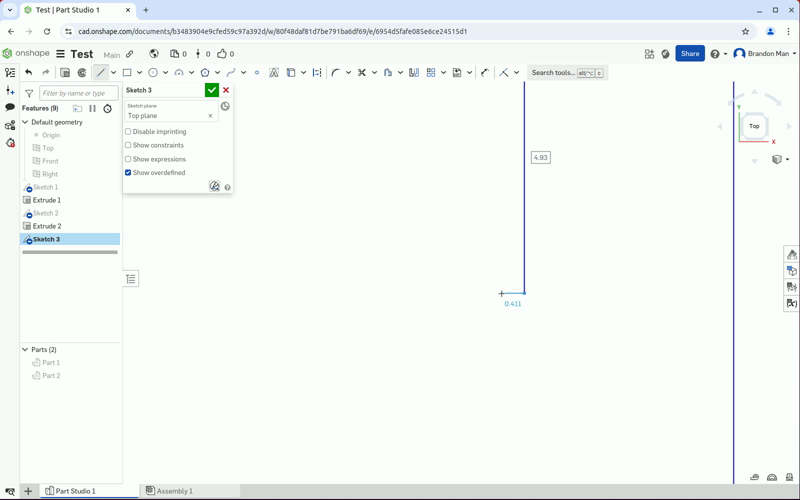
scroll(-6)
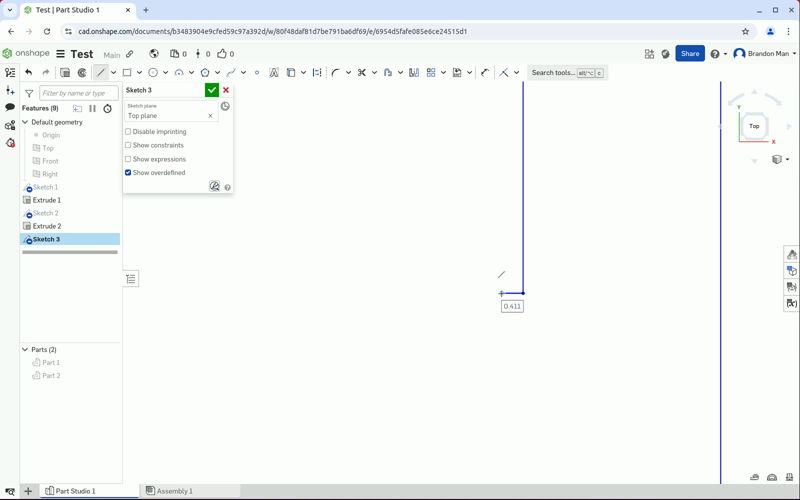
scroll(-6)
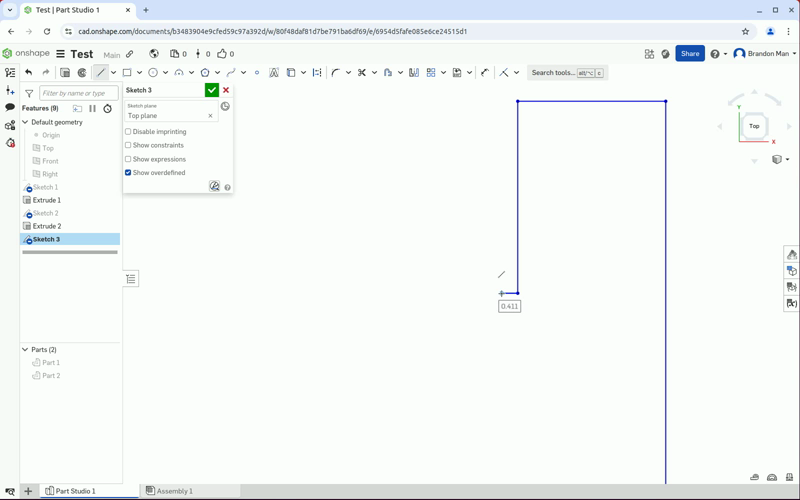
scroll(-6)
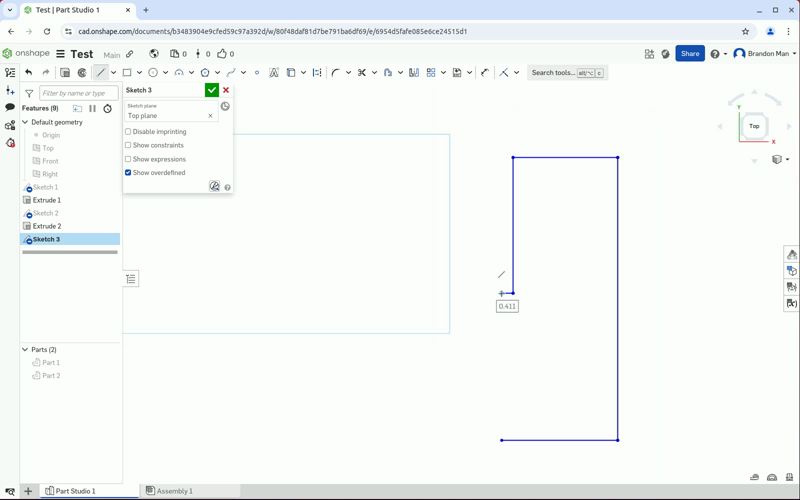
scroll(-6)
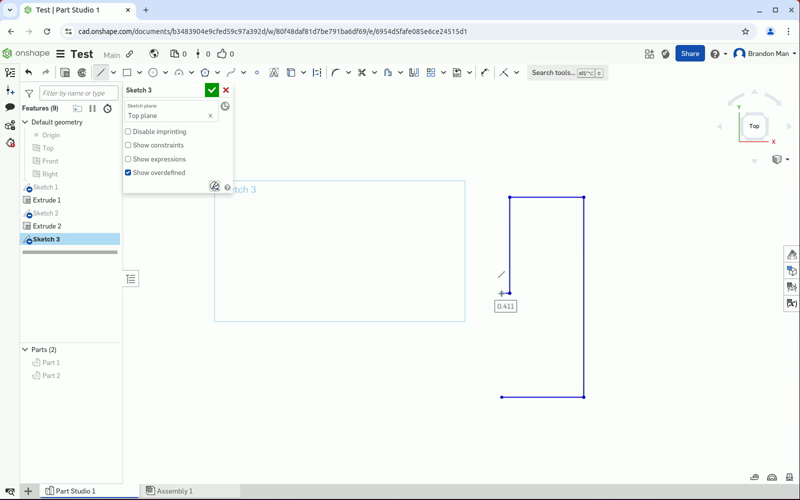
scroll(-6)
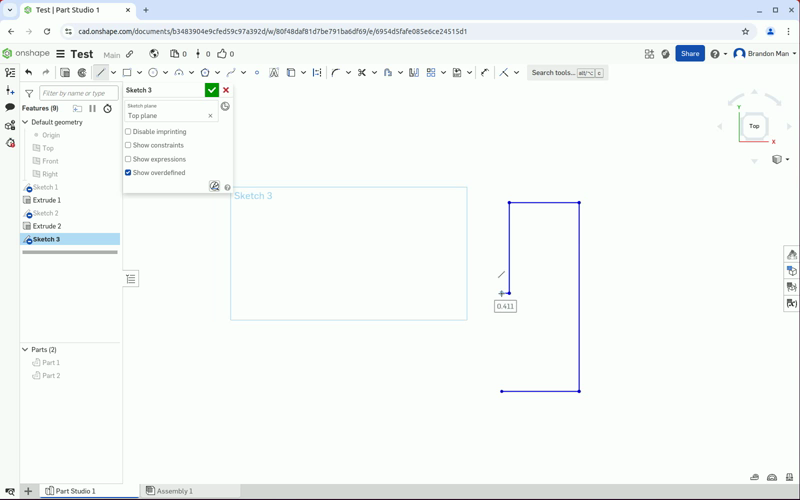
scroll(-6)
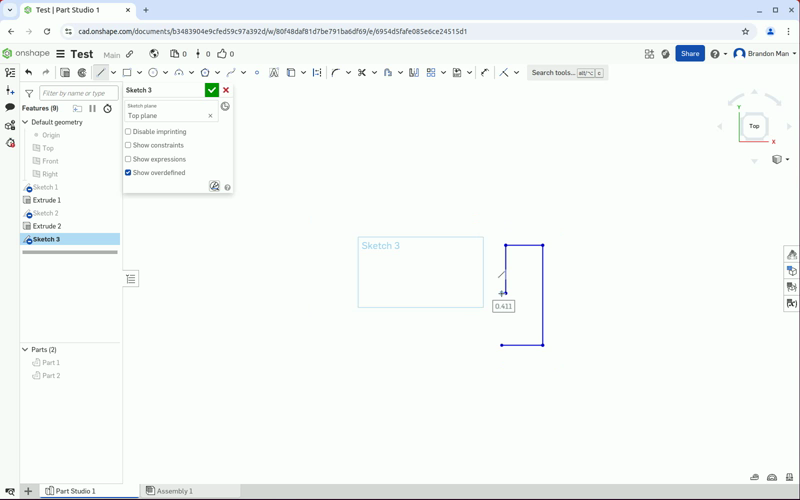
scroll(-6)
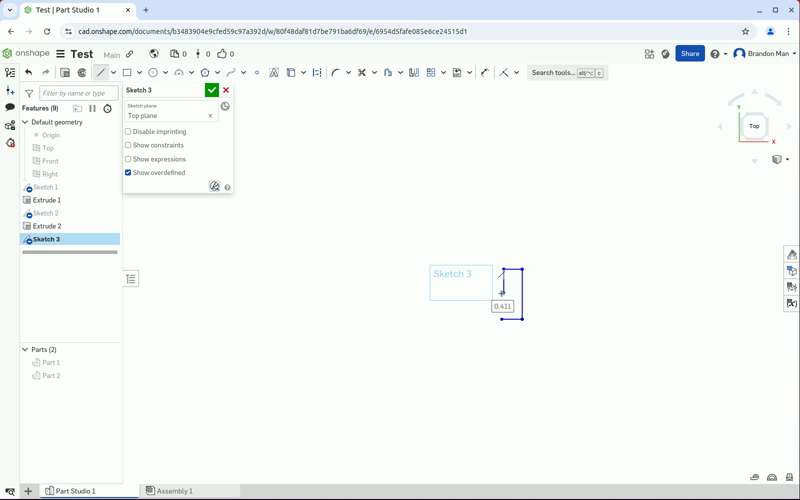
key_up(shift)
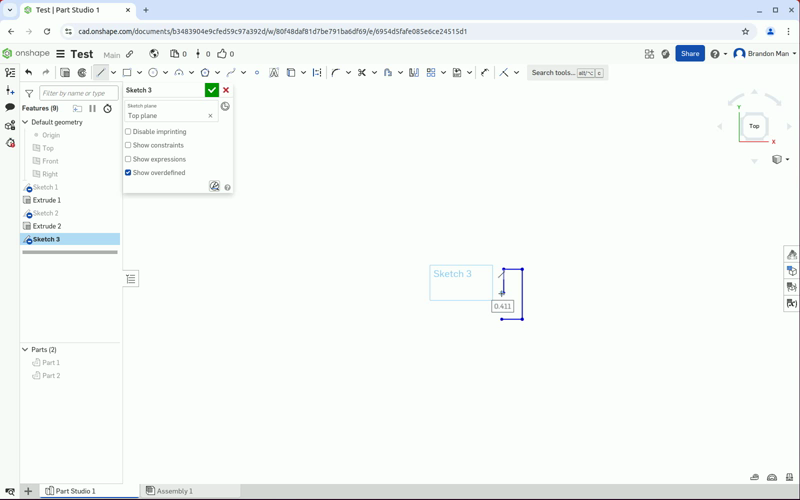
mouse_move(531, 293)
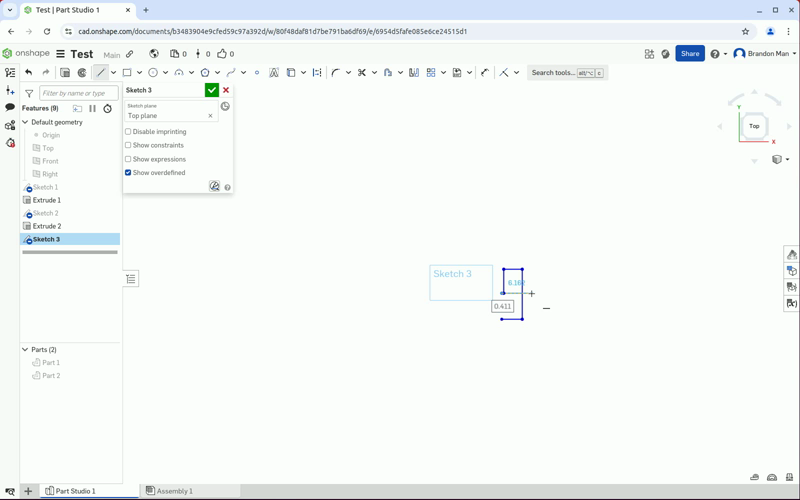
key_down(shift)
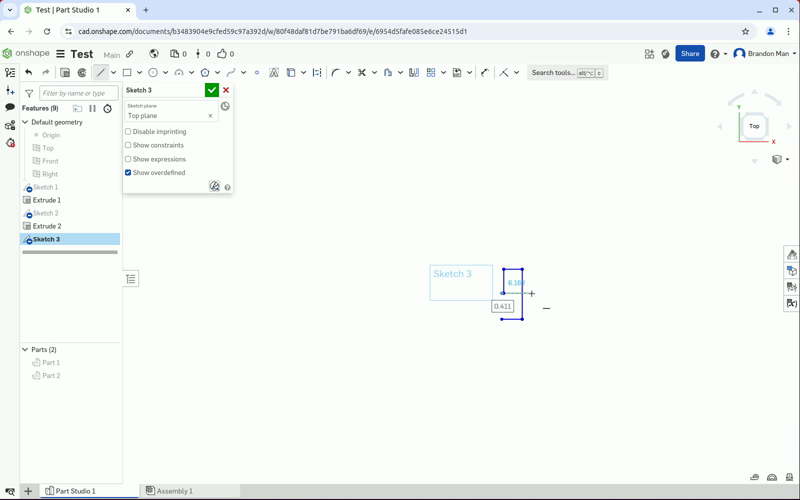
mouse_move(501, 319)
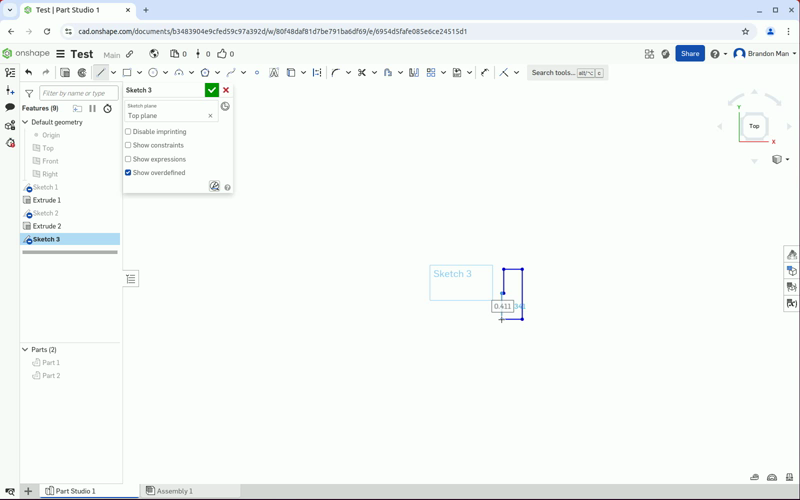
key_up(shift)
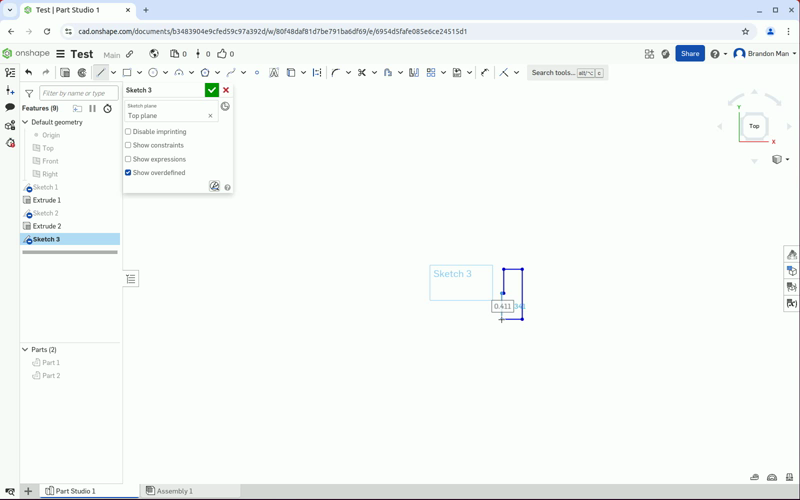
click(501, 319)
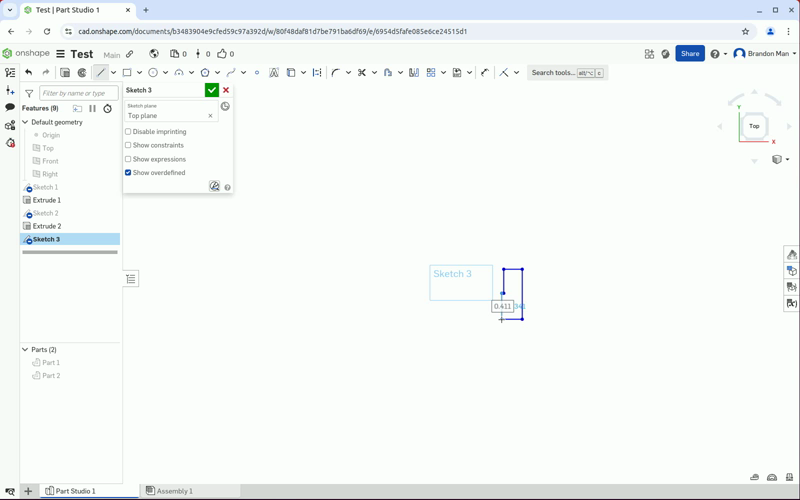
key(esc)
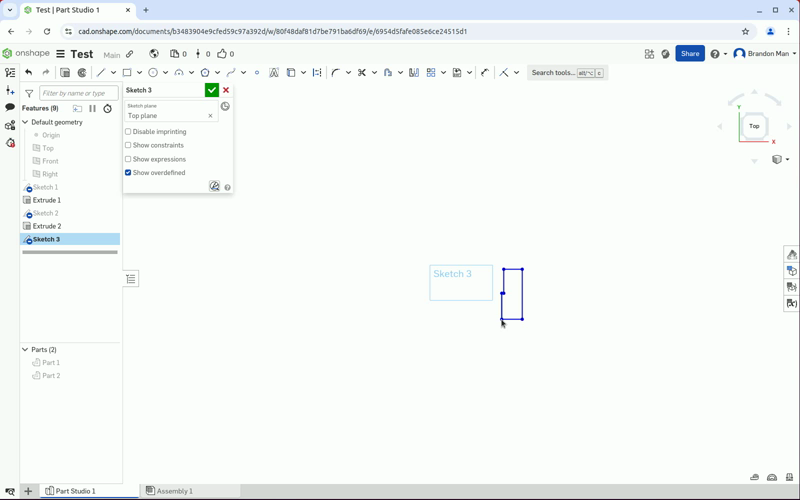
mouse_move(513, 311)
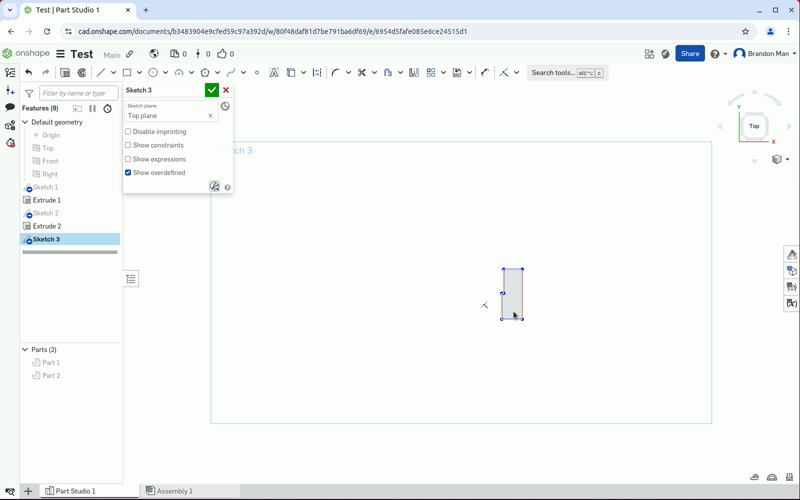
scroll(6)
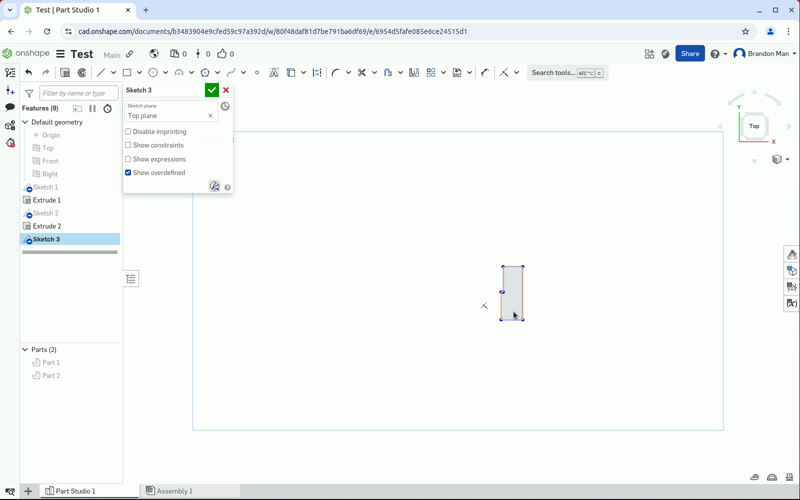
scroll(6)
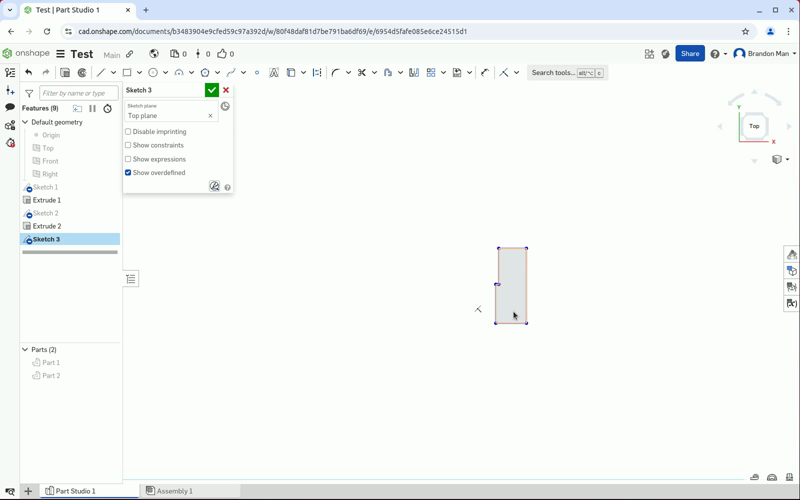
scroll(6)
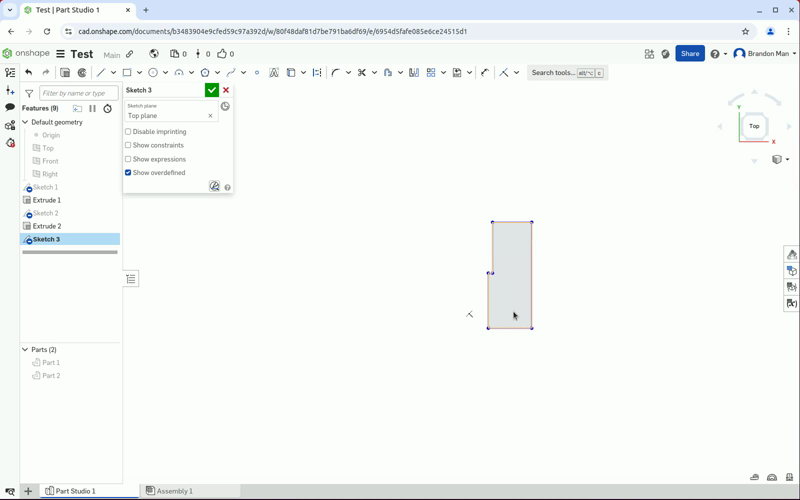
scroll(6)
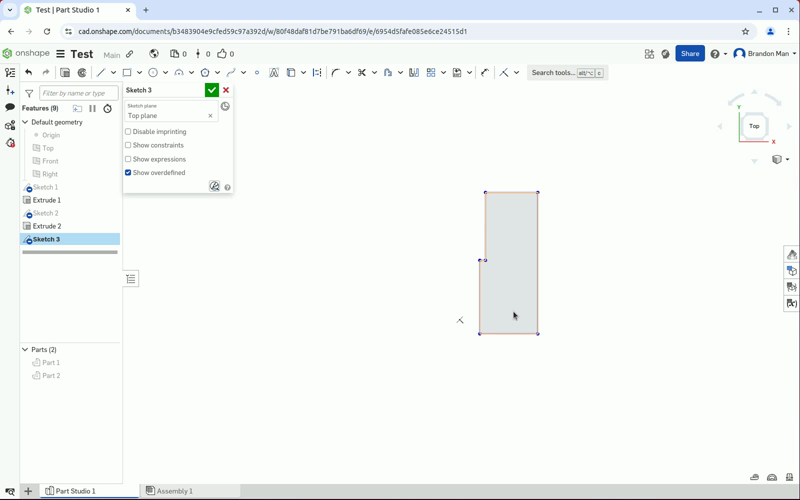
scroll(6)
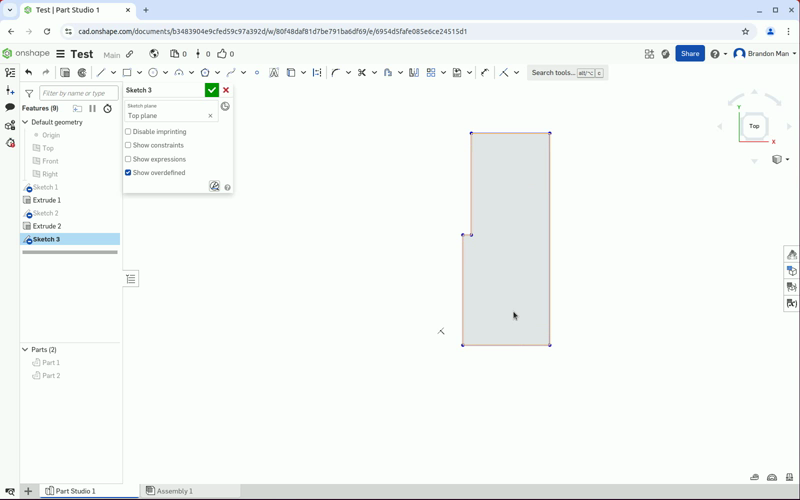
scroll(6)
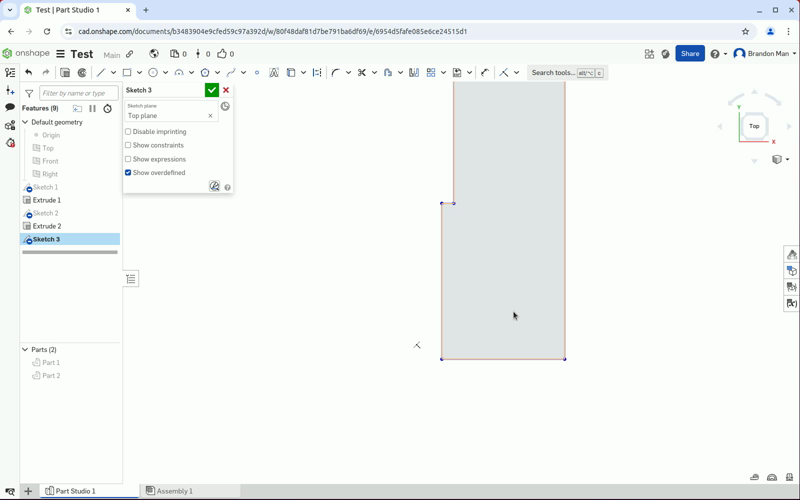
scroll(6)
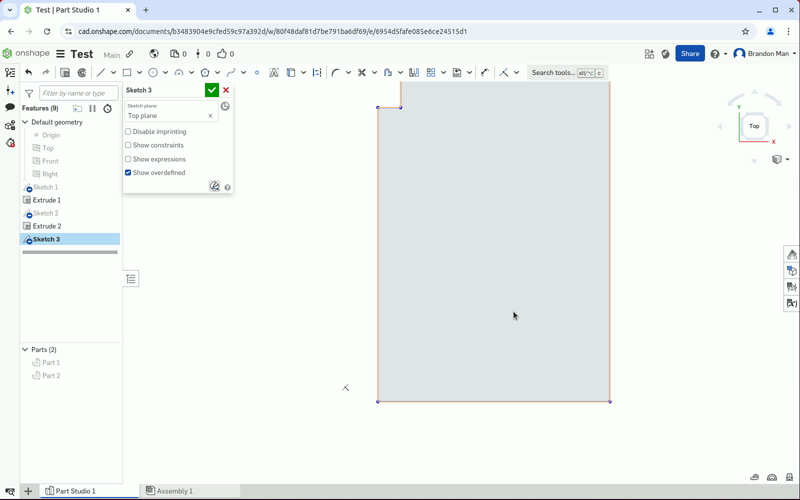
click(513, 311)
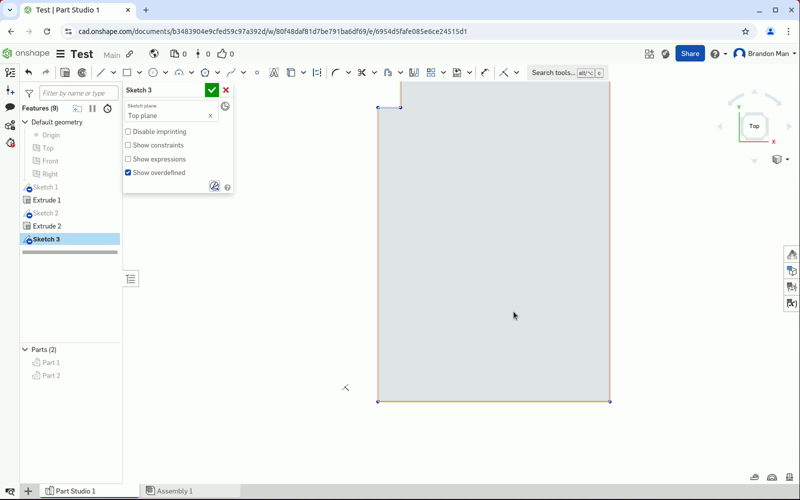
scroll(-6)
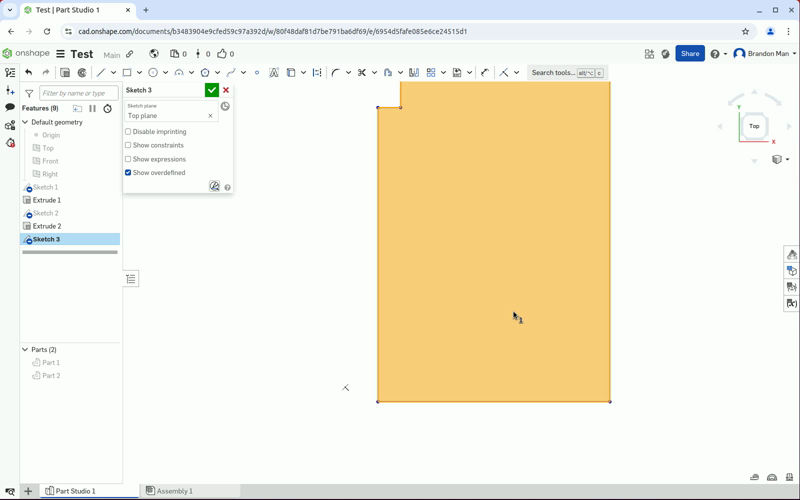
scroll(-6)
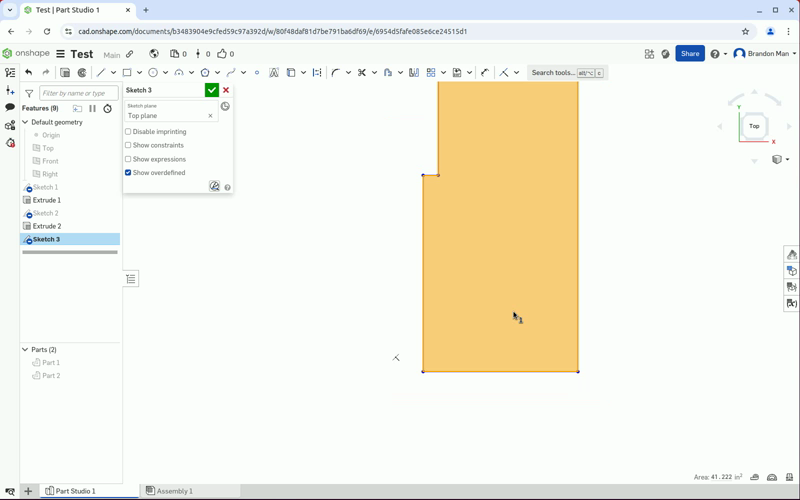
scroll(-6)
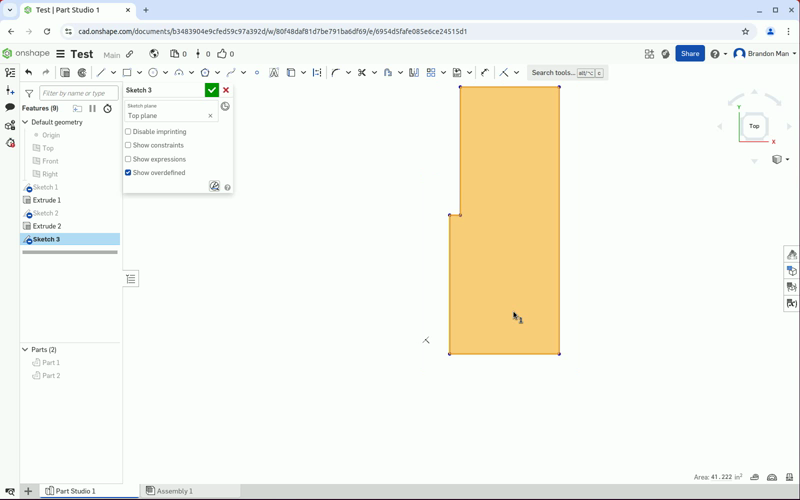
scroll(-6)
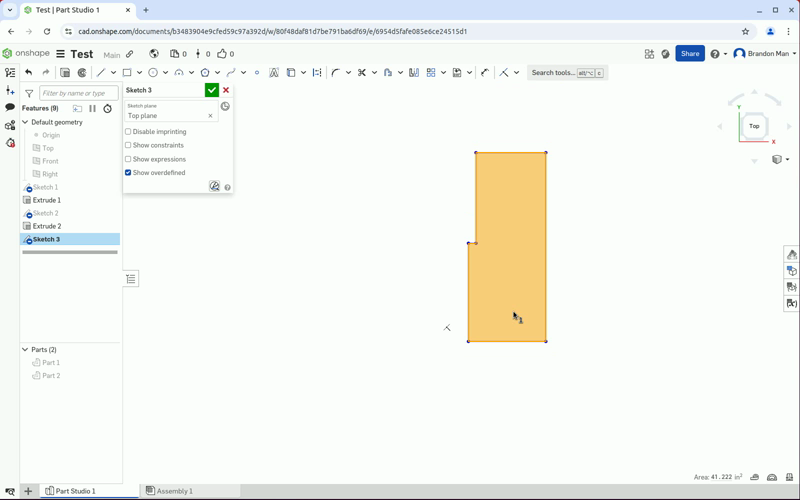
scroll(-6)
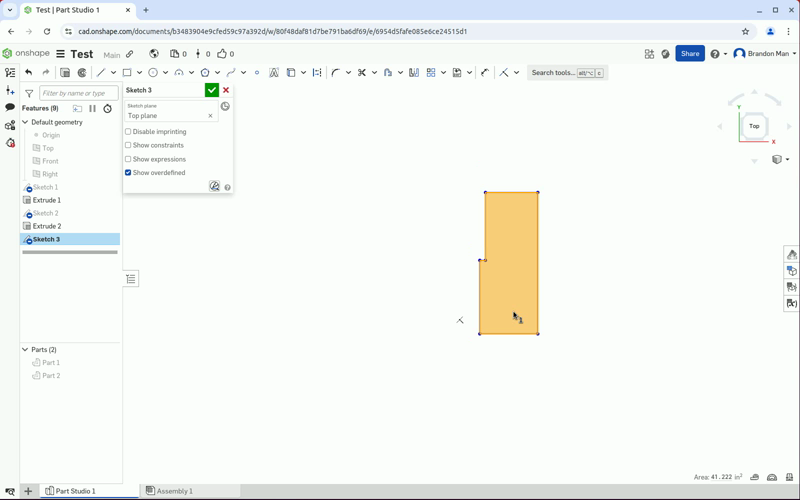
scroll(-6)
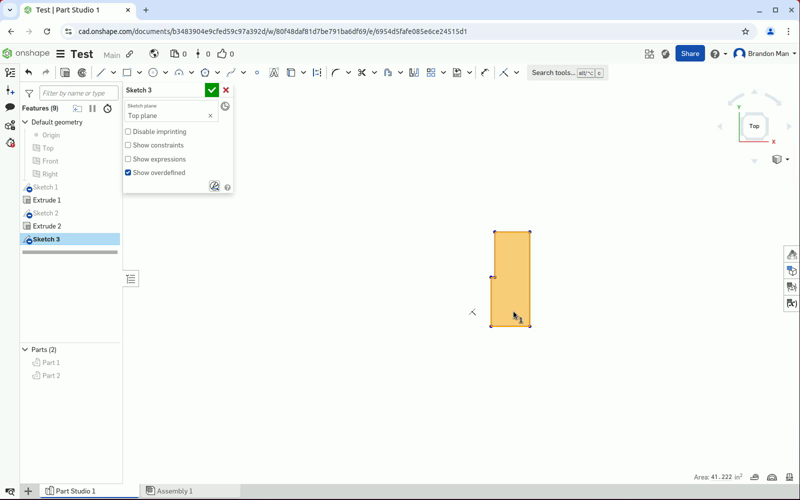
scroll(-6)
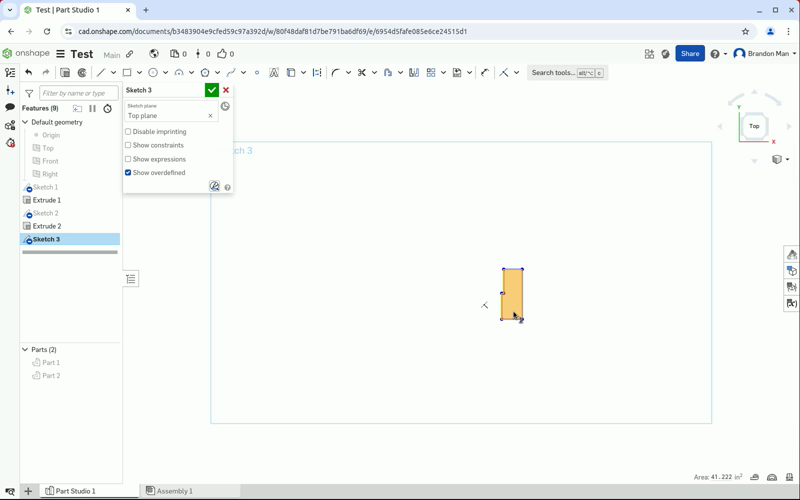
mouse_move(73, 352)
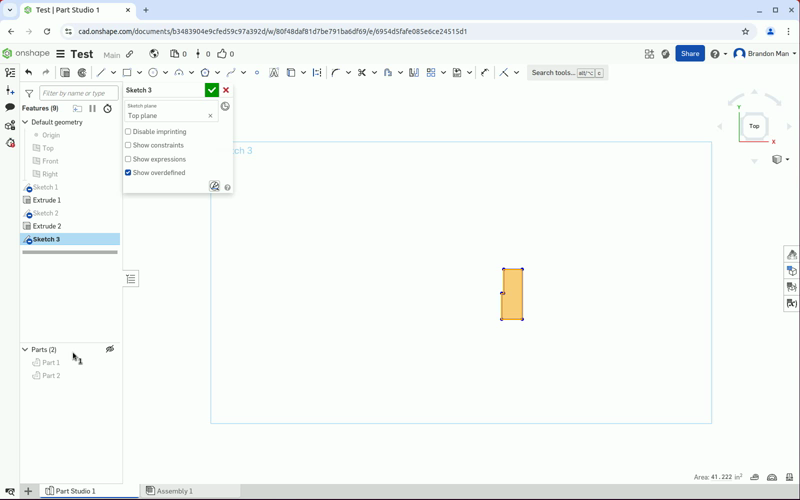
key(shift+y)
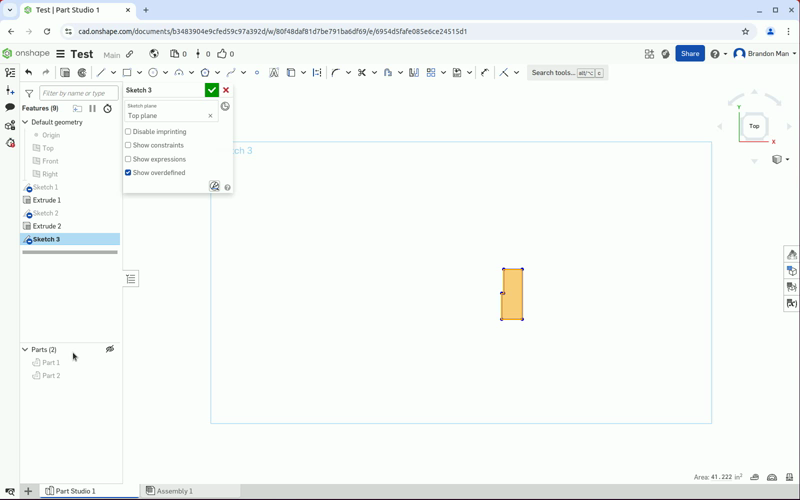
key(shift+e)
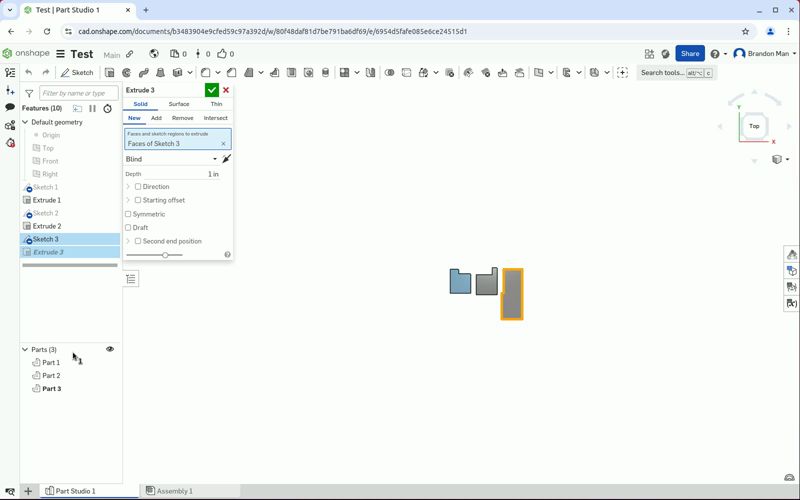
mouse_move(143, 106)
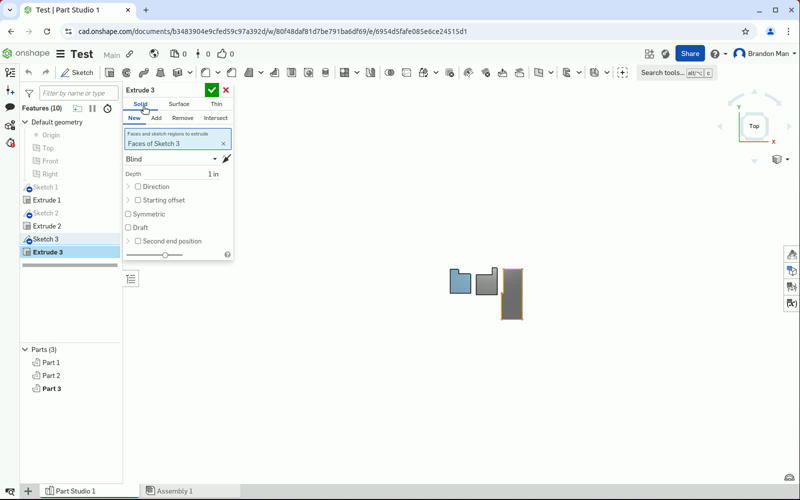
click(143, 106)
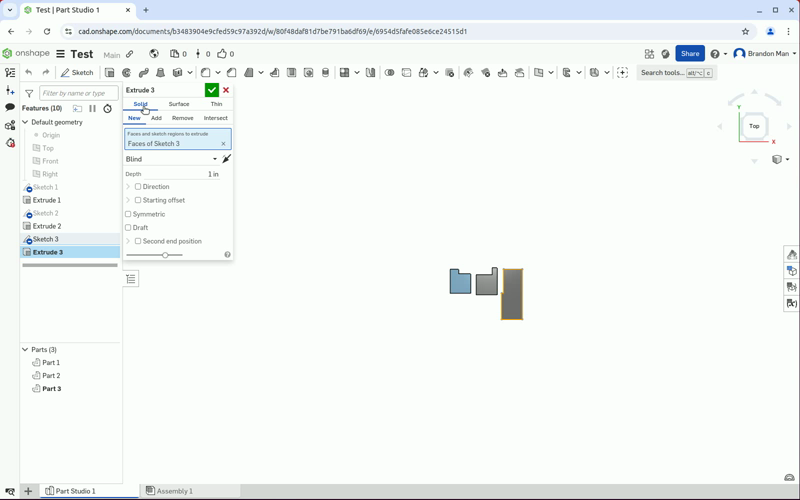
mouse_move(137, 120)
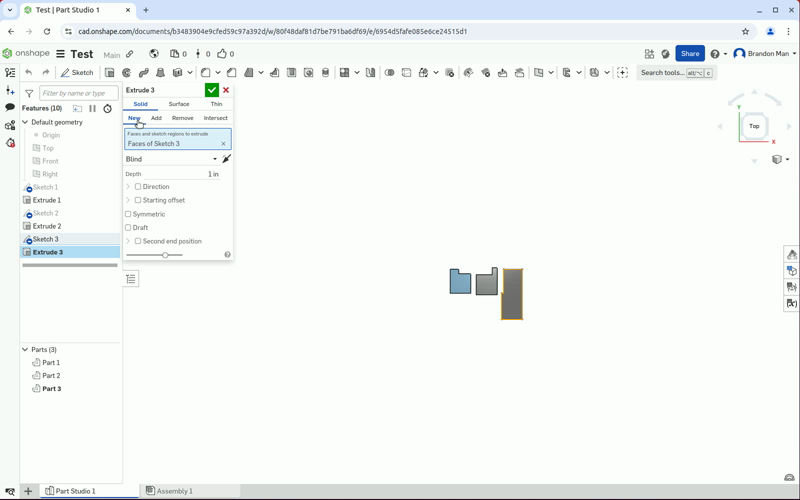
click(137, 120)
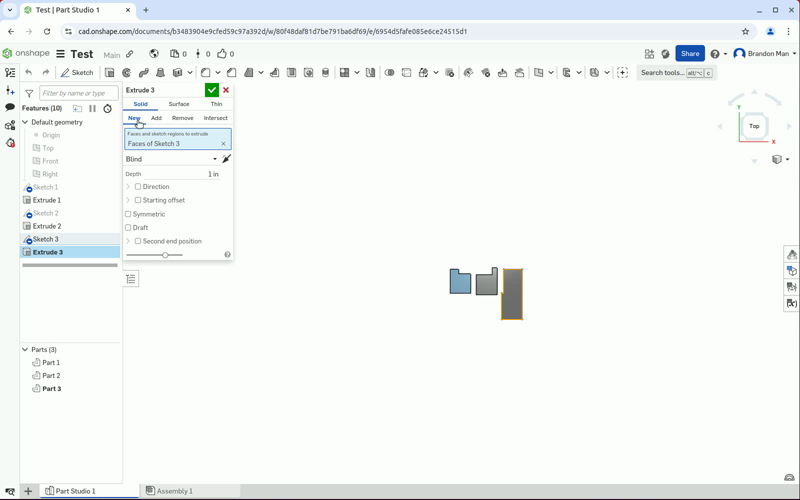
key(tab, 4)
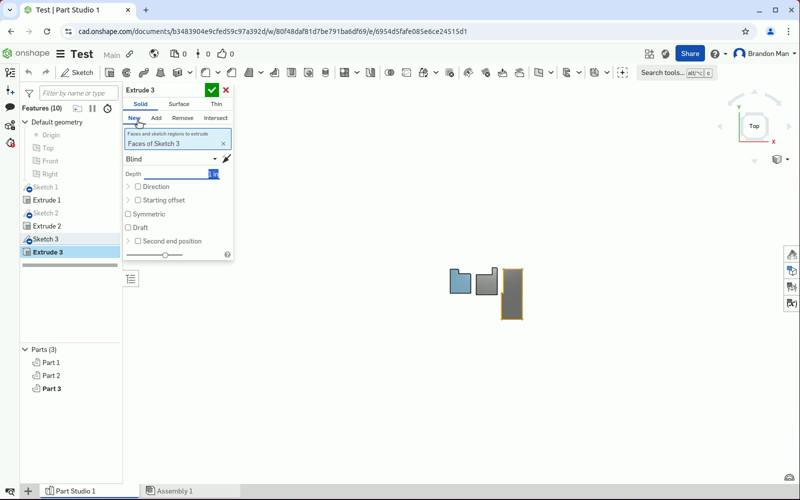
text(0.241)
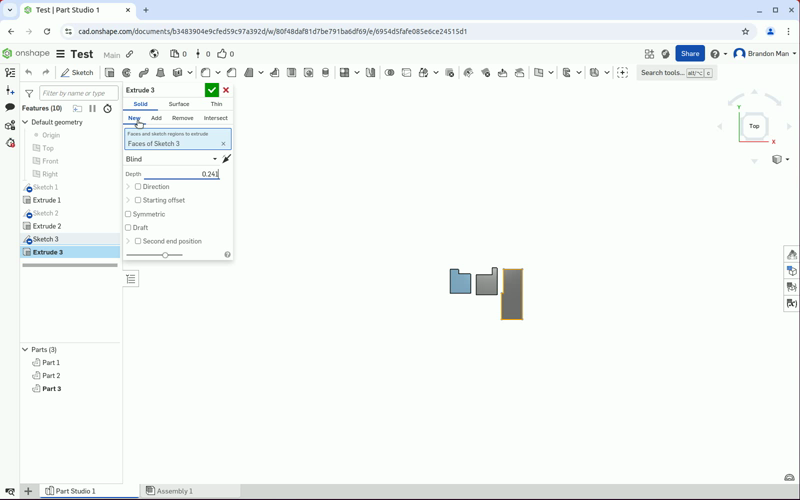
key(enter)
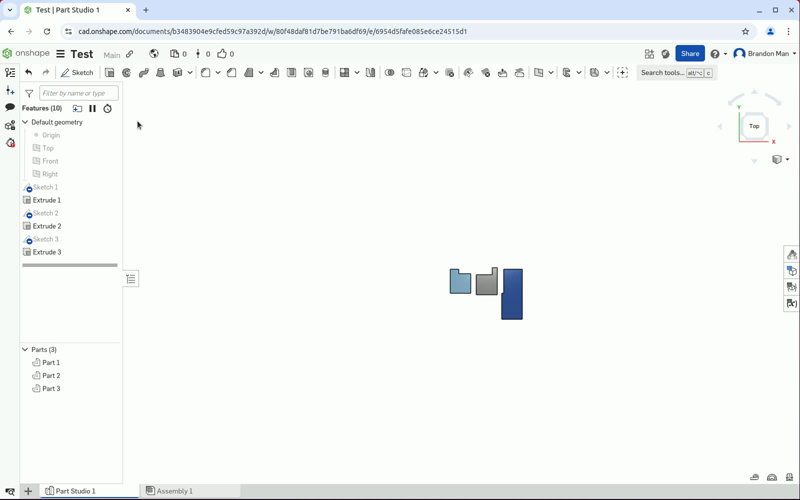
key(shift+h)
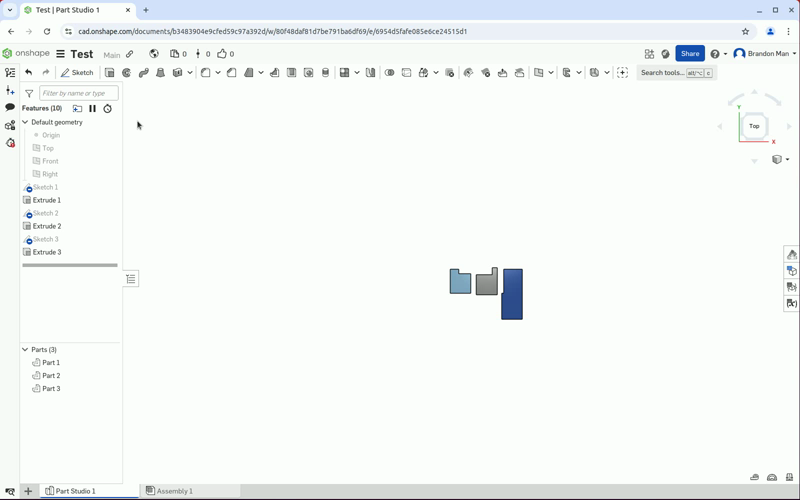
key(shift+h)
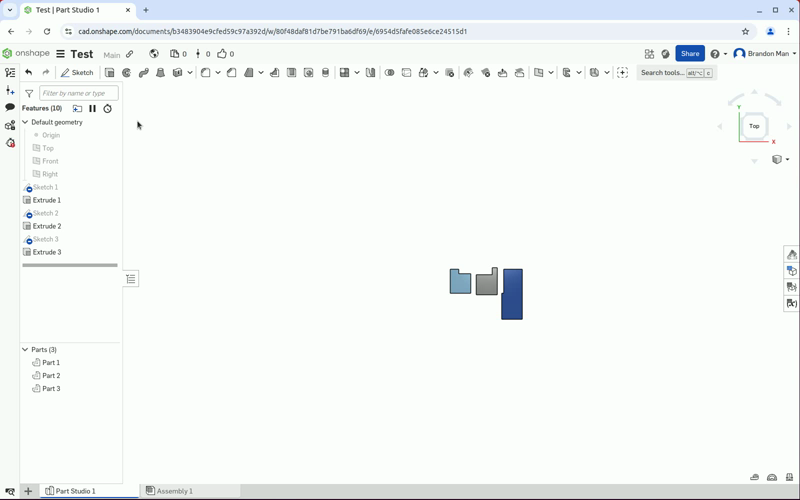
mouse_move(73, 189)
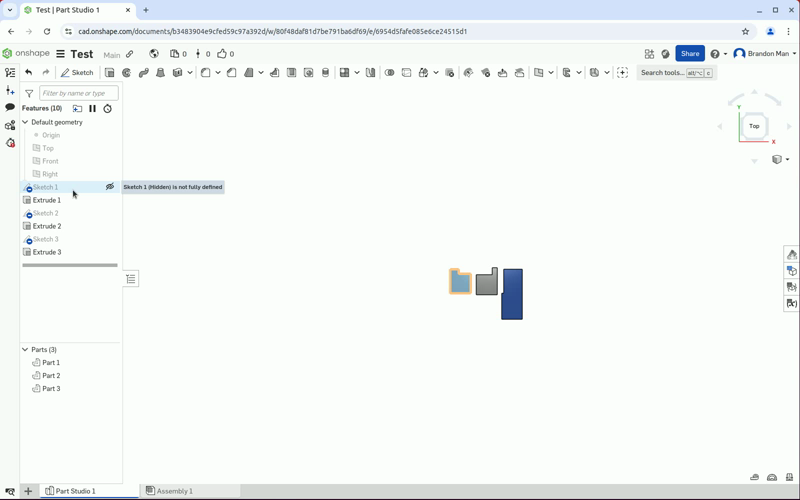
click(73, 189)
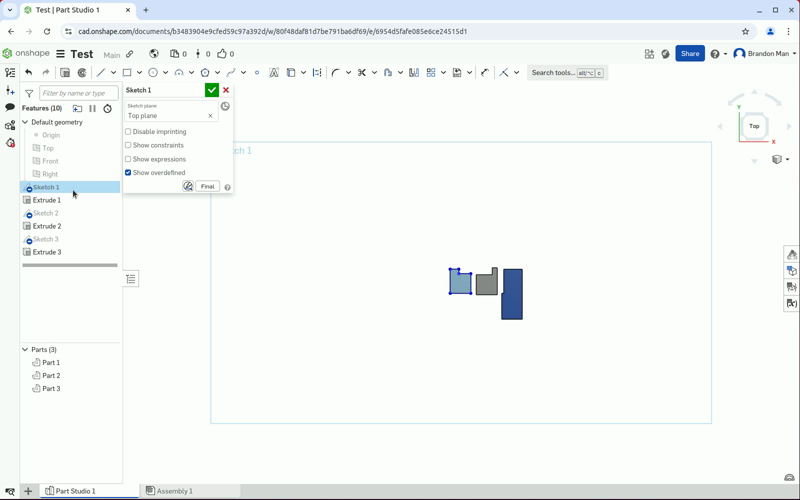
mouse_move(229, 92)
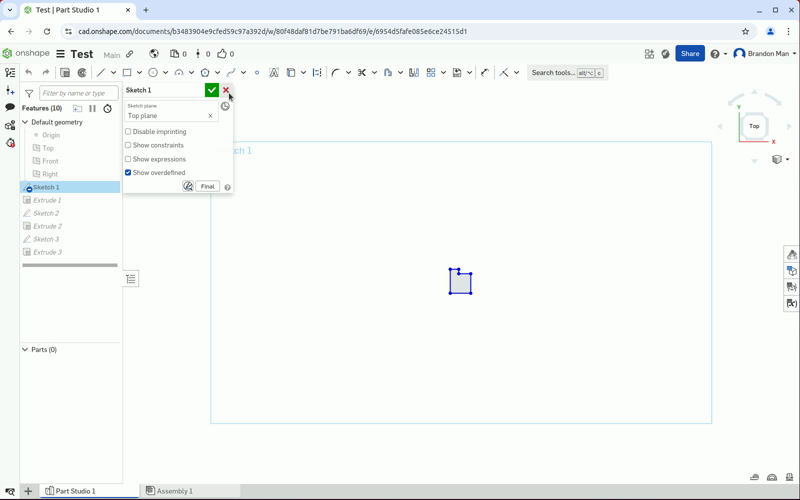
click(229, 92)
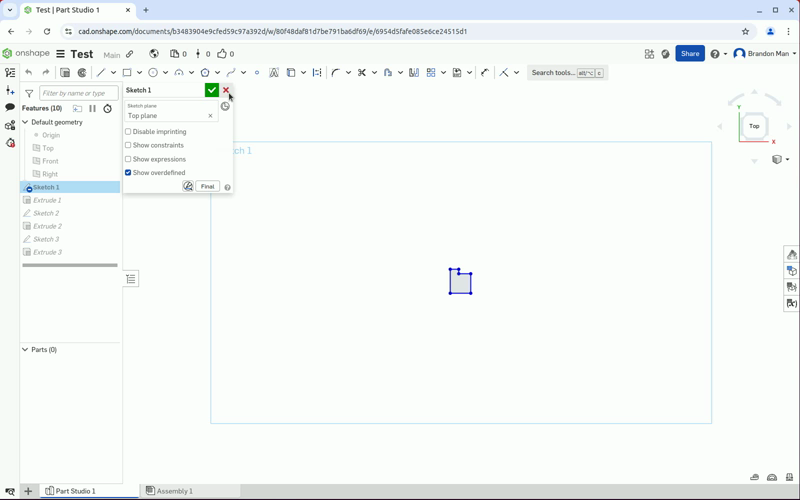
key(shift+s)
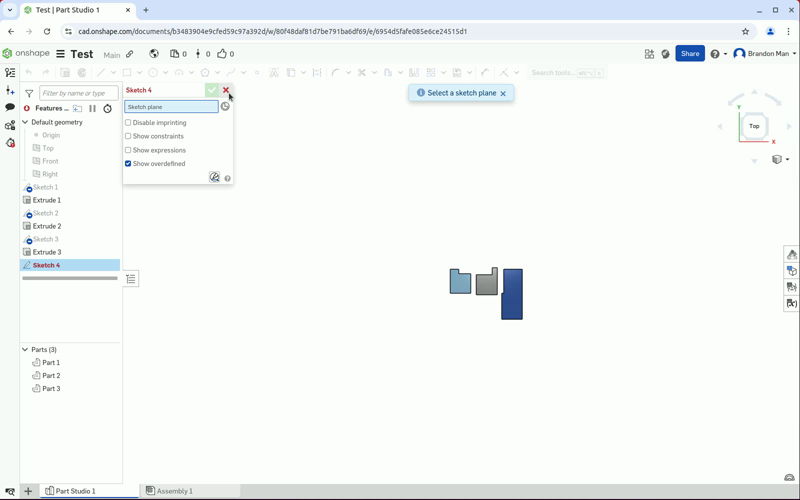
mouse_move(73, 150)
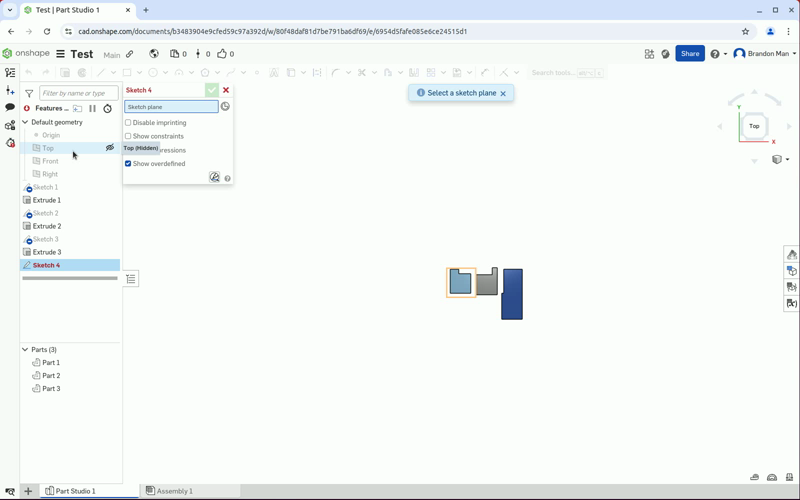
click(73, 150)
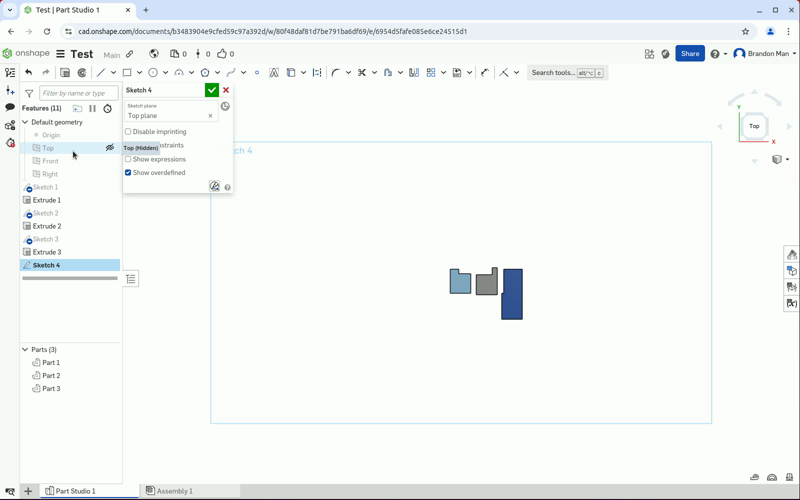
mouse_move(73, 352)
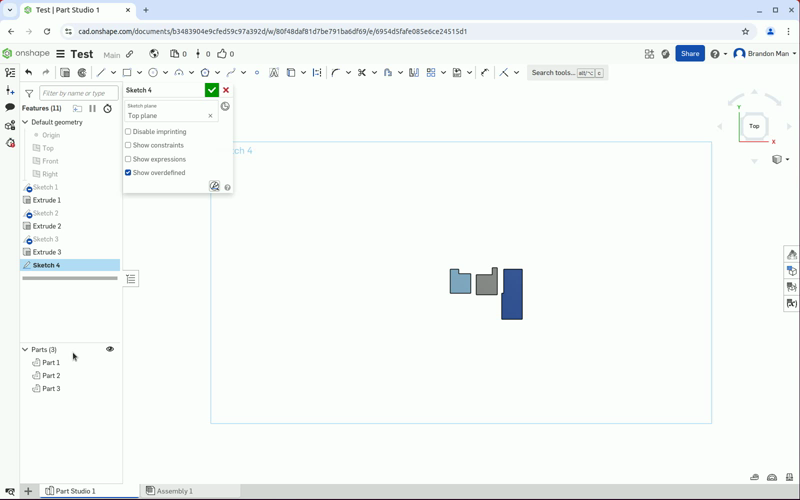
key(y)
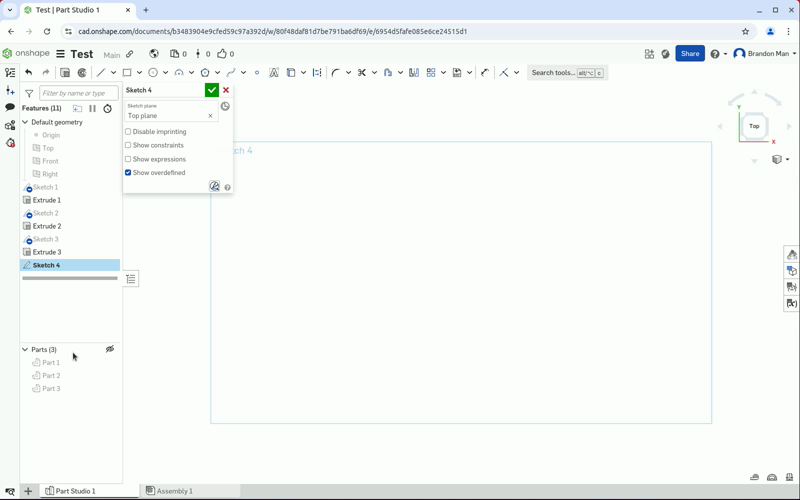
key(l)
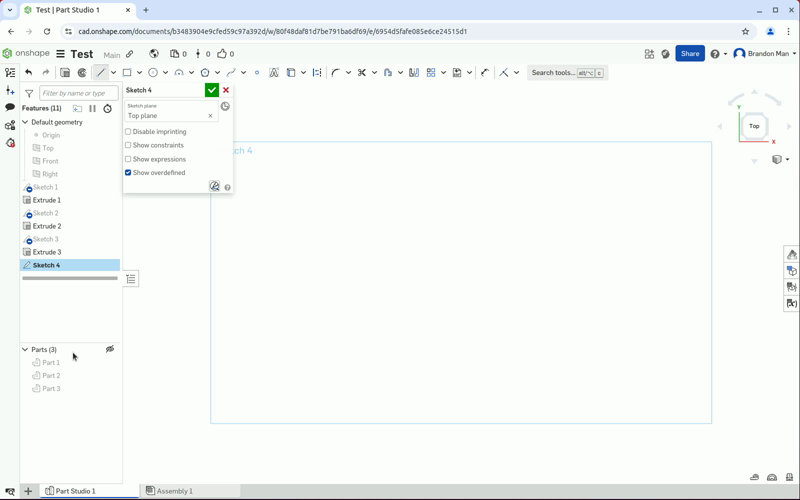
key_down(shift)
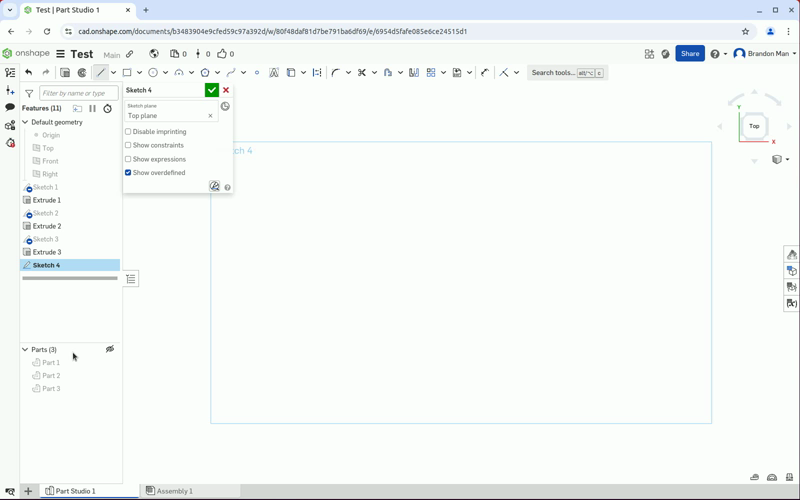
mouse_move(527, 319)
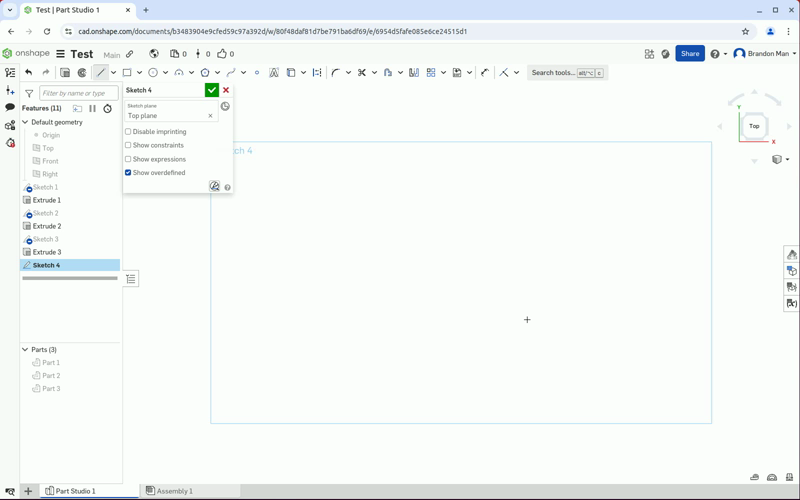
click(527, 319)
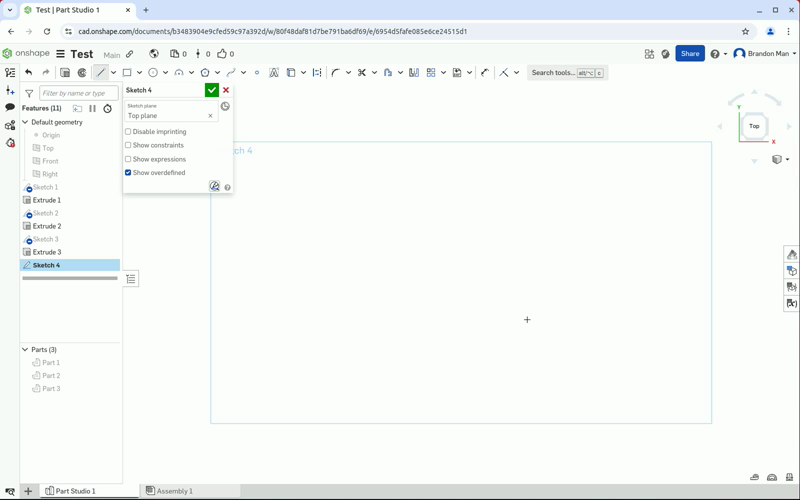
key_up(shift)
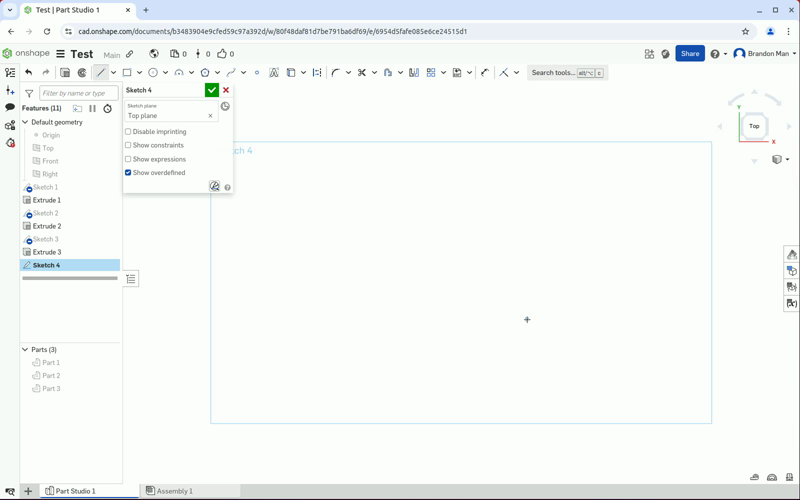
key_down(shift)
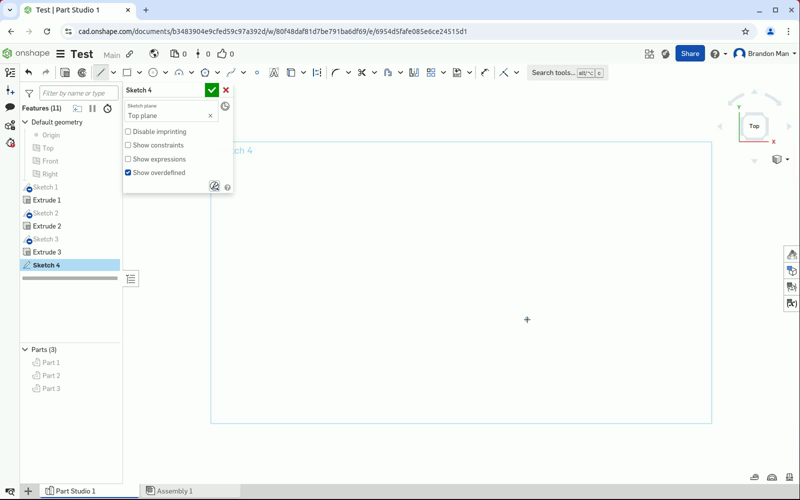
mouse_move(557, 319)
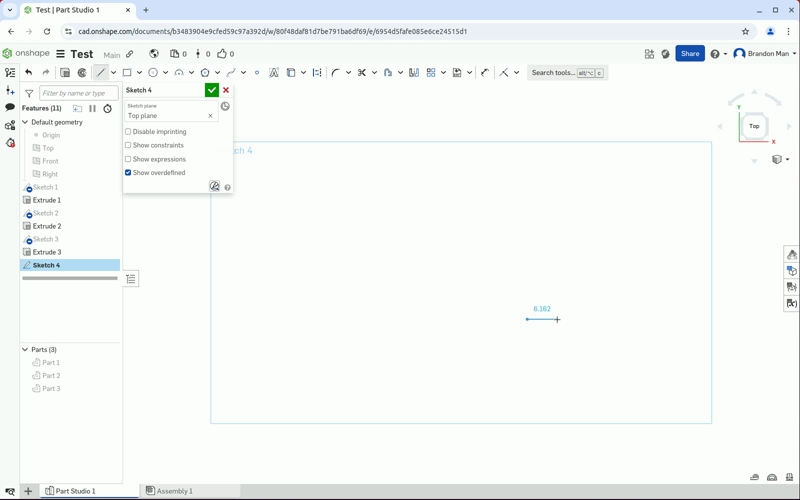
mouse_move(548, 319)
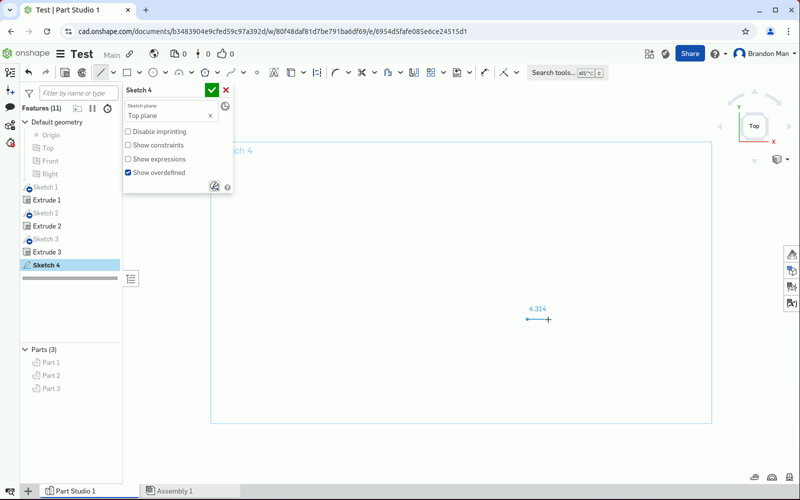
click(548, 319)
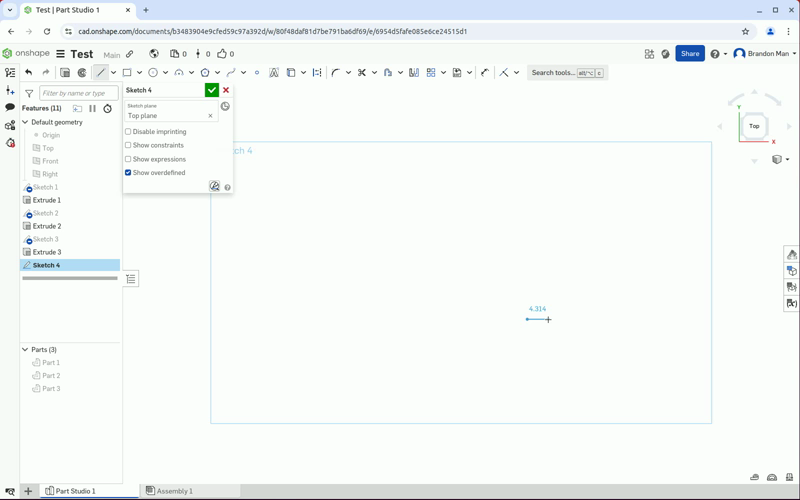
key_up(shift)
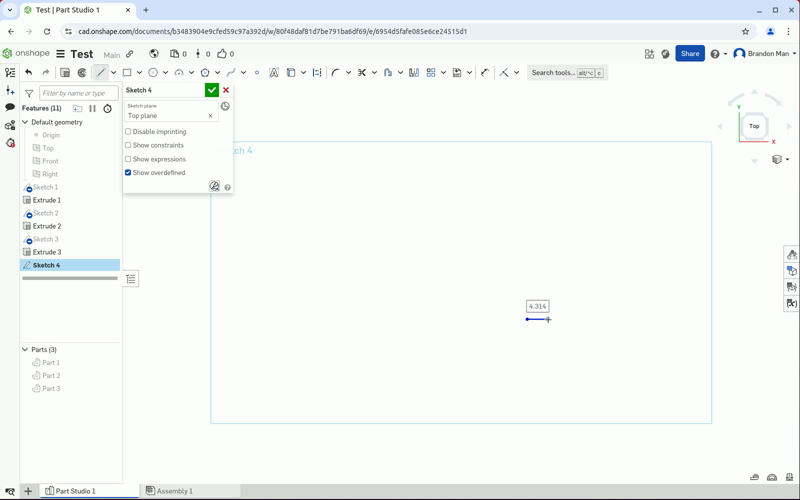
key_down(shift)
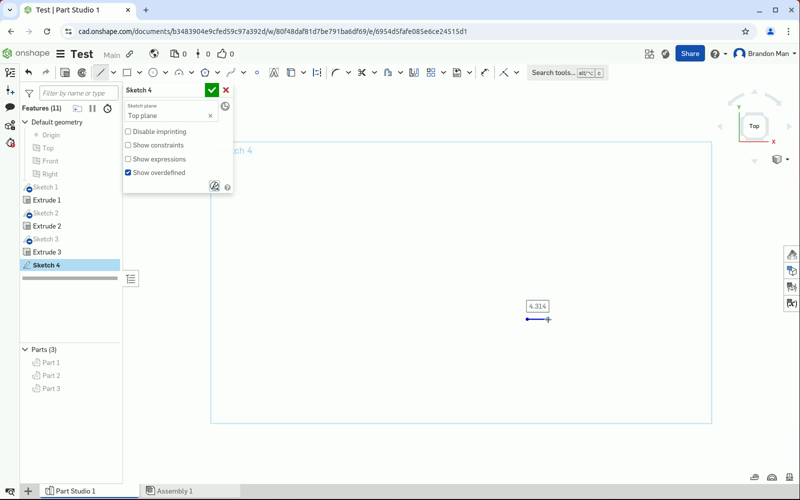
mouse_move(578, 319)
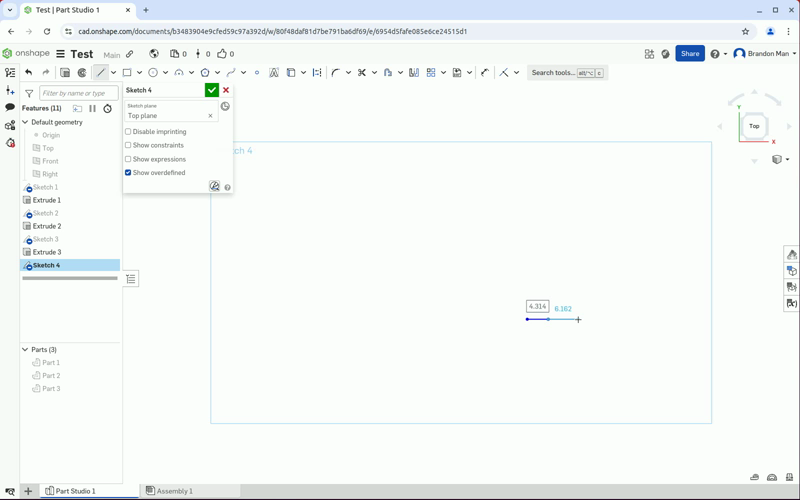
mouse_move(548, 269)
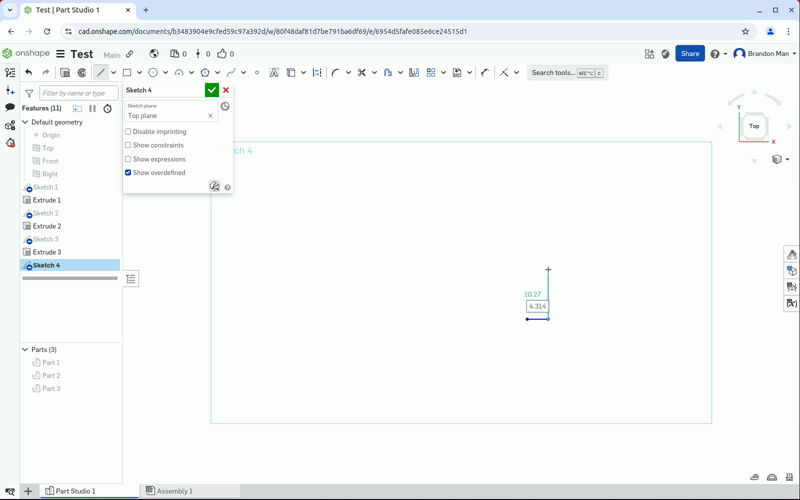
click(548, 269)
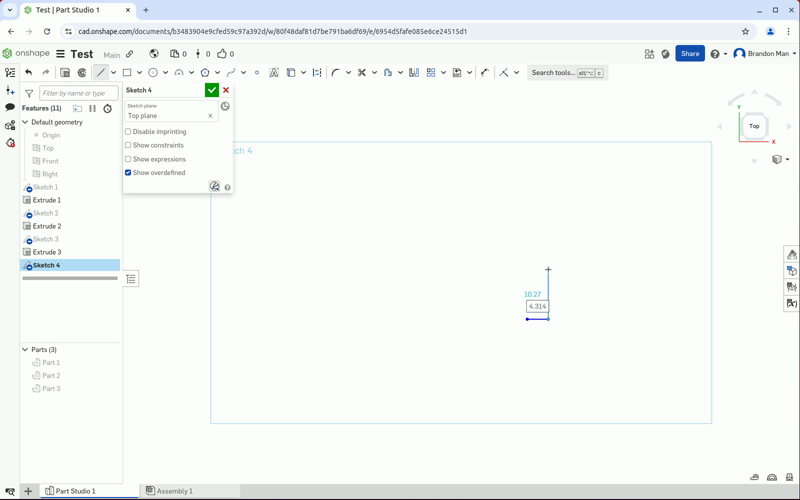
key_up(shift)
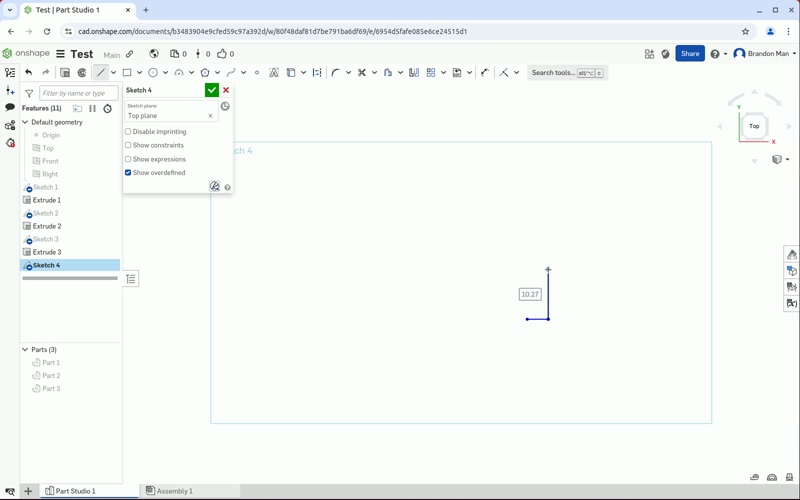
key_down(shift)
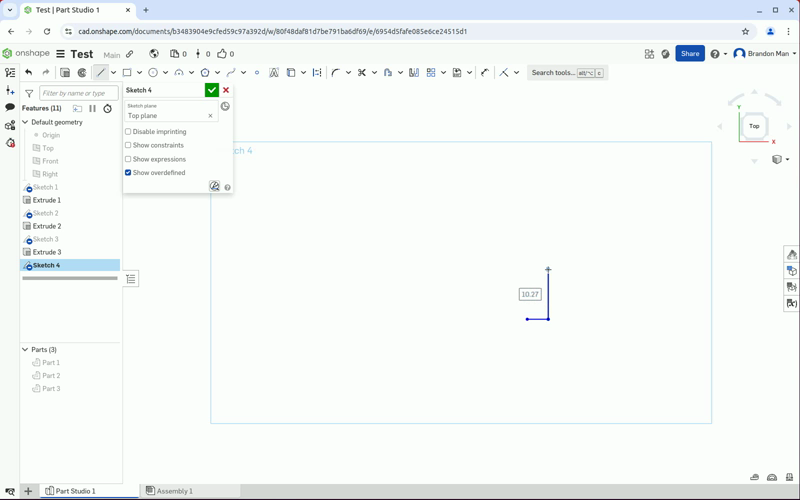
mouse_move(578, 269)
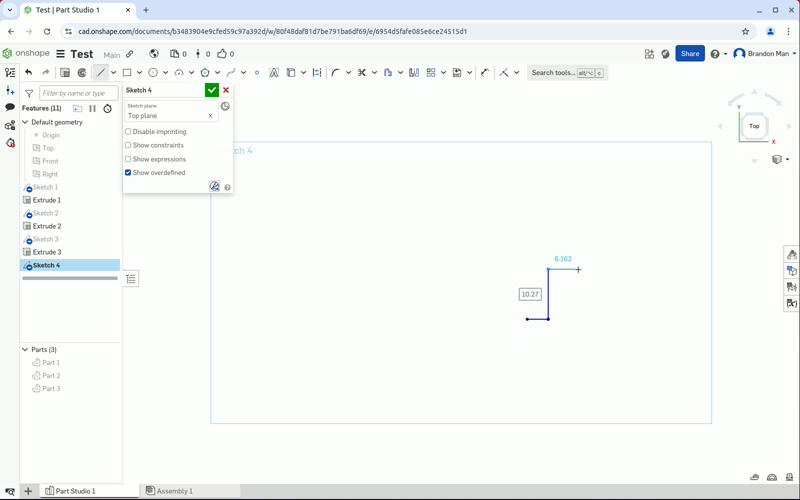
mouse_move(527, 269)
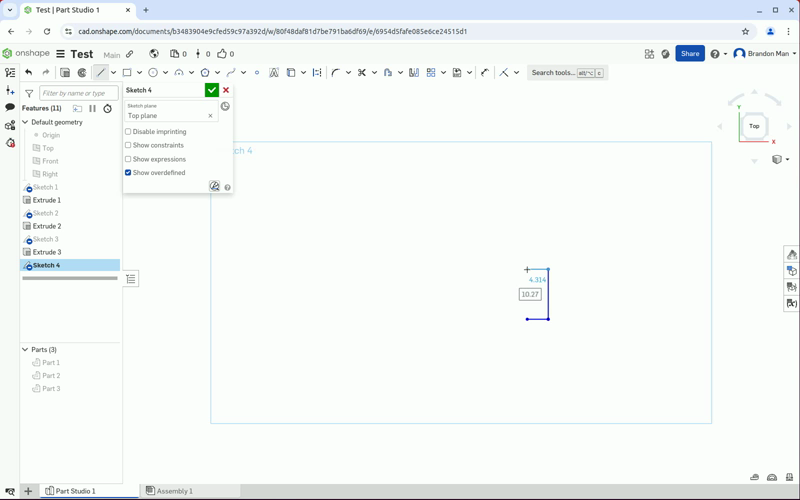
click(527, 269)
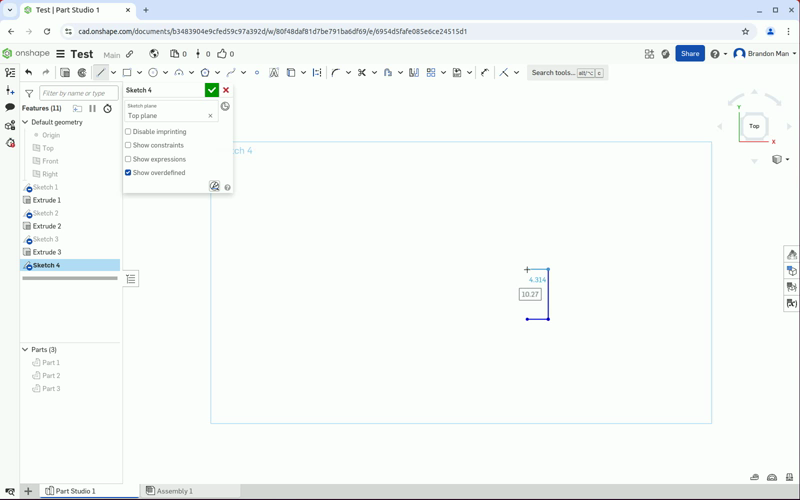
key_up(shift)
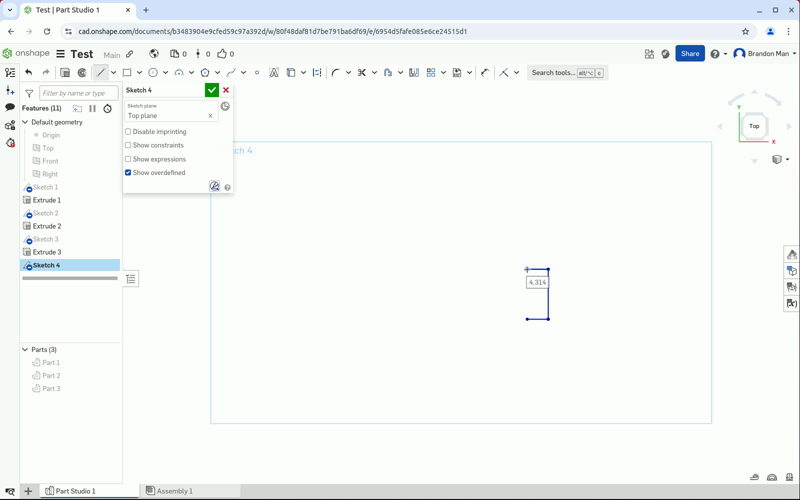
mouse_move(557, 269)
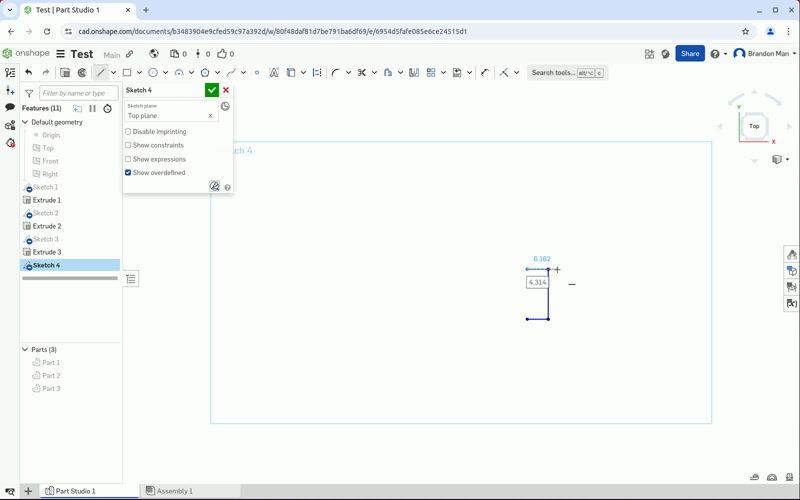
key_down(shift)
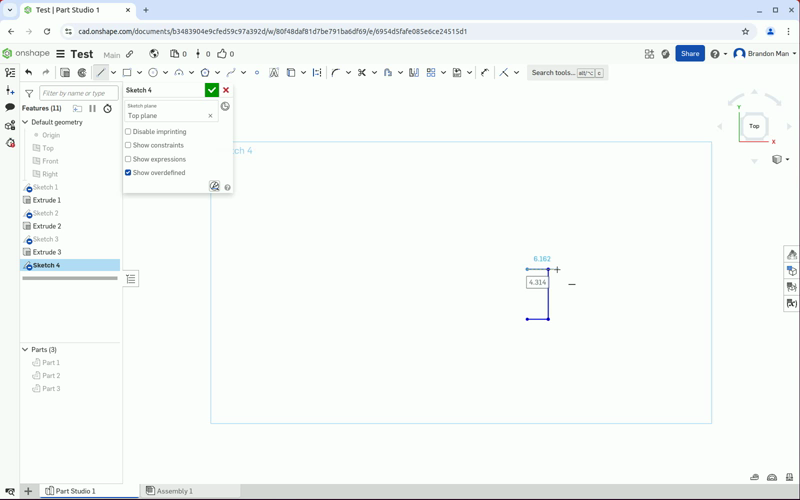
mouse_move(527, 319)
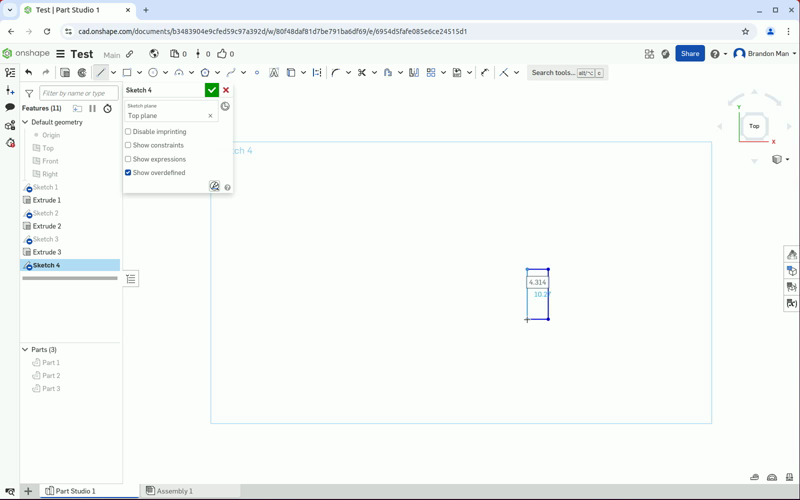
key_up(shift)
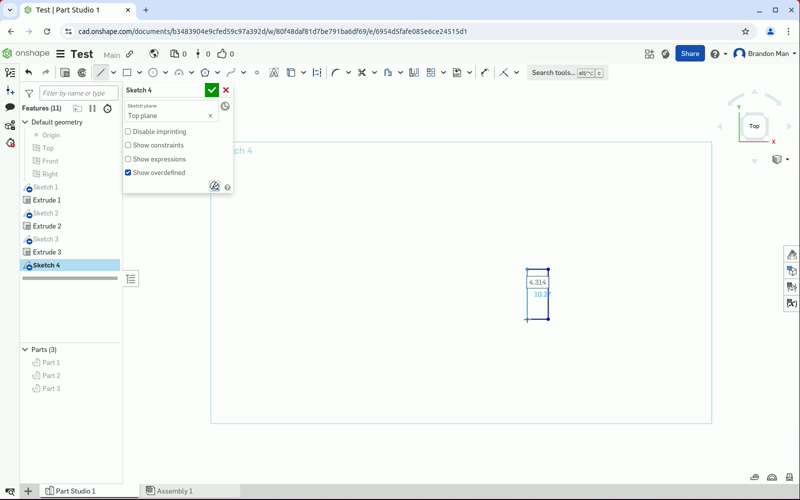
click(527, 319)
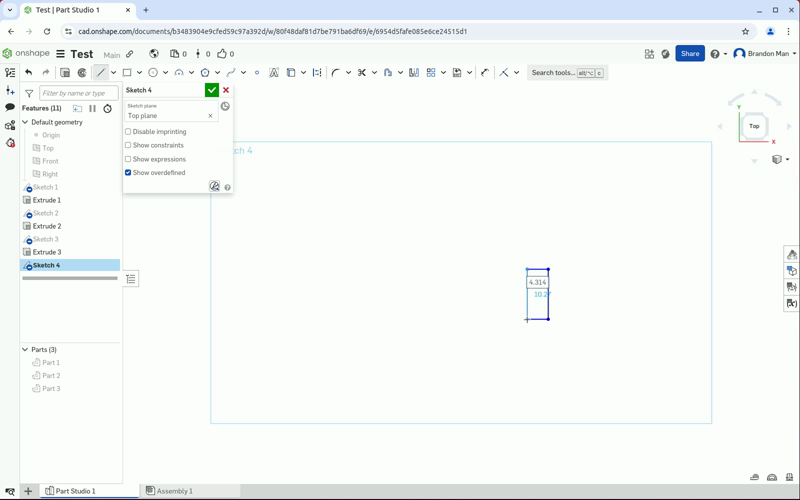
key(esc)
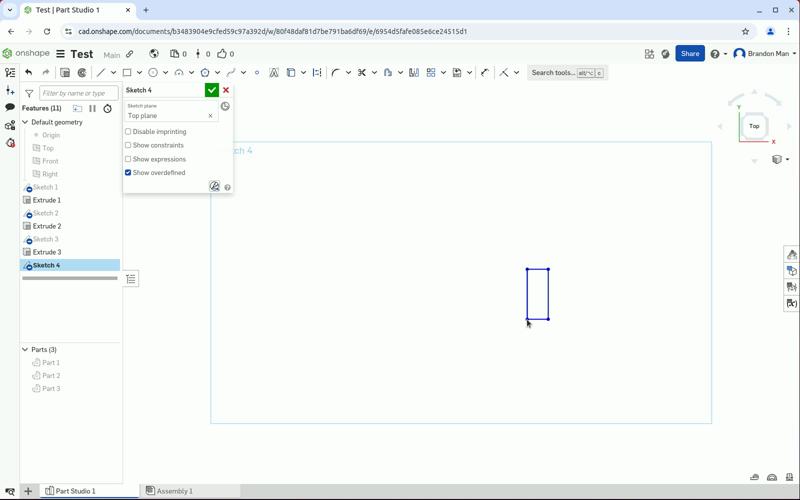
mouse_move(531, 315)
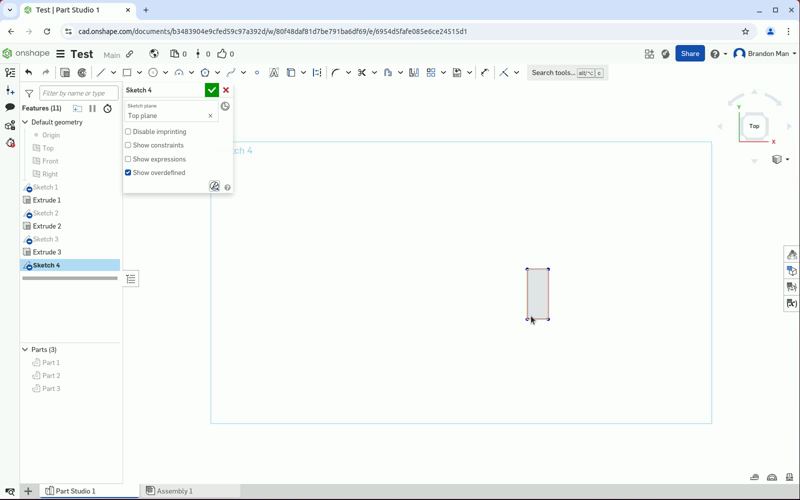
scroll(6)
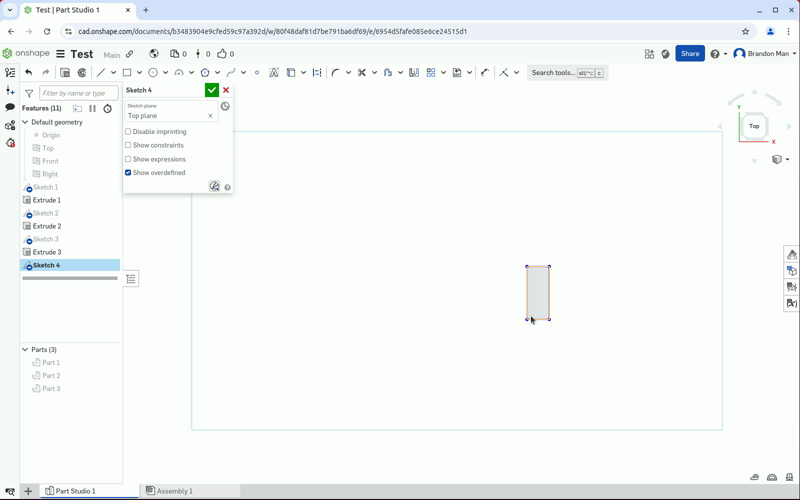
scroll(6)
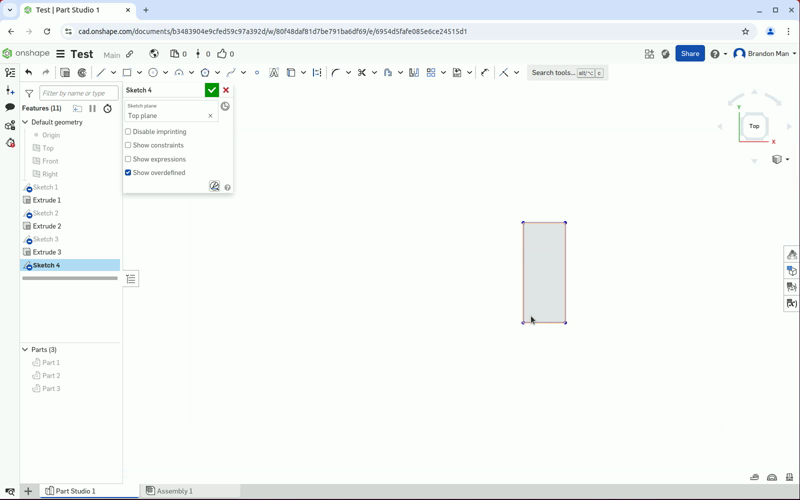
scroll(6)
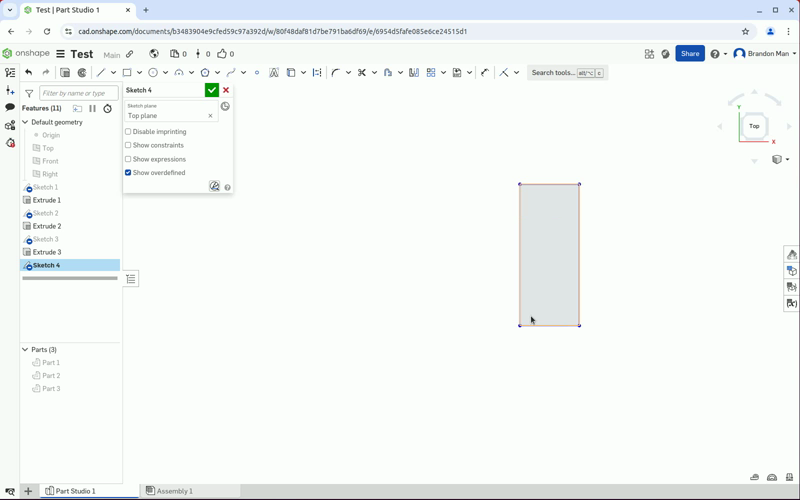
scroll(6)
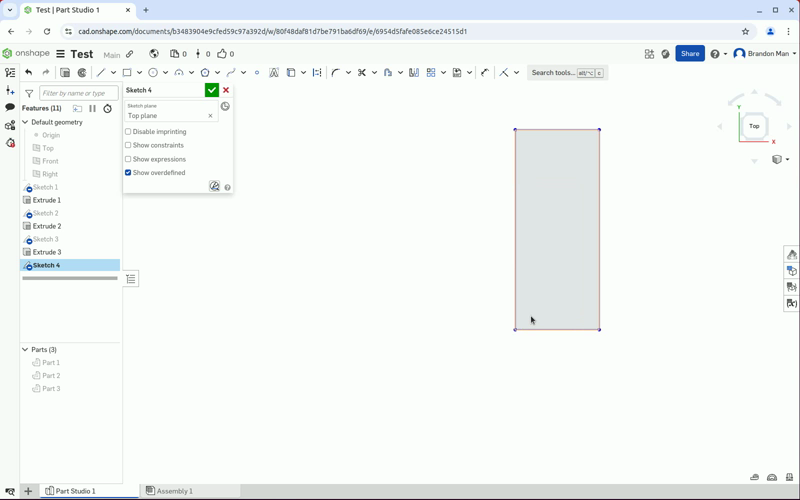
scroll(6)
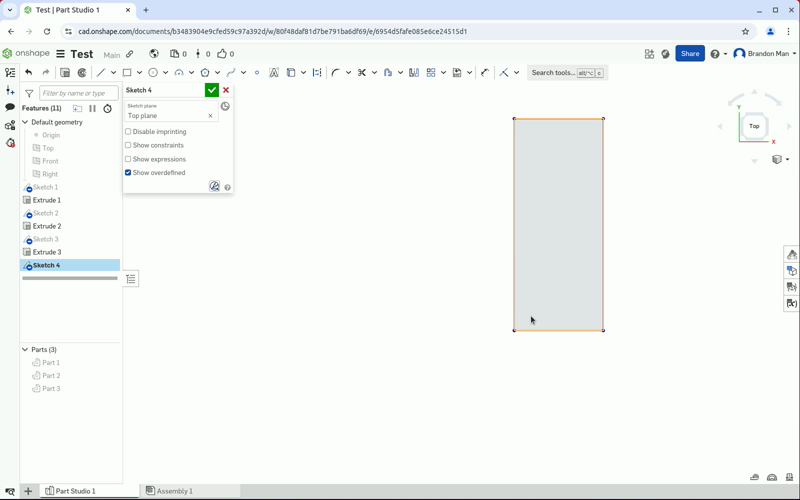
scroll(6)
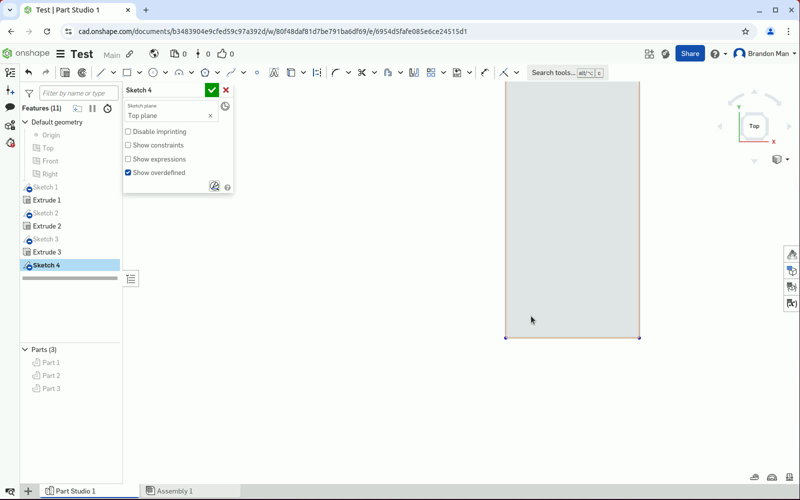
scroll(6)
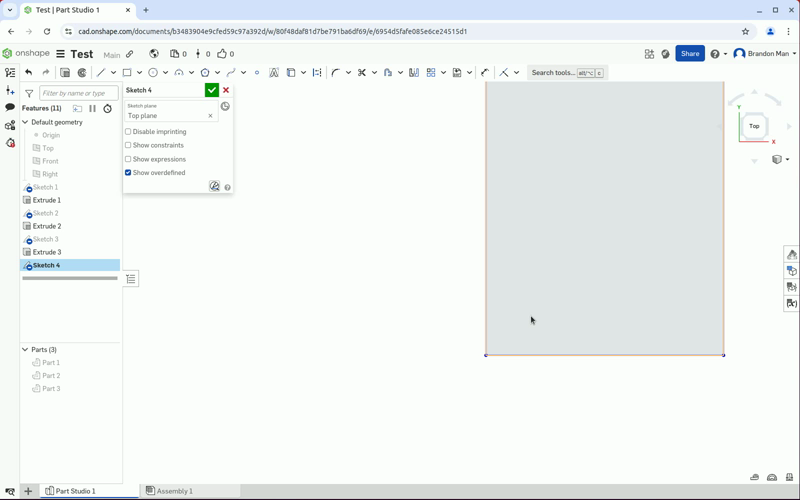
click(531, 315)
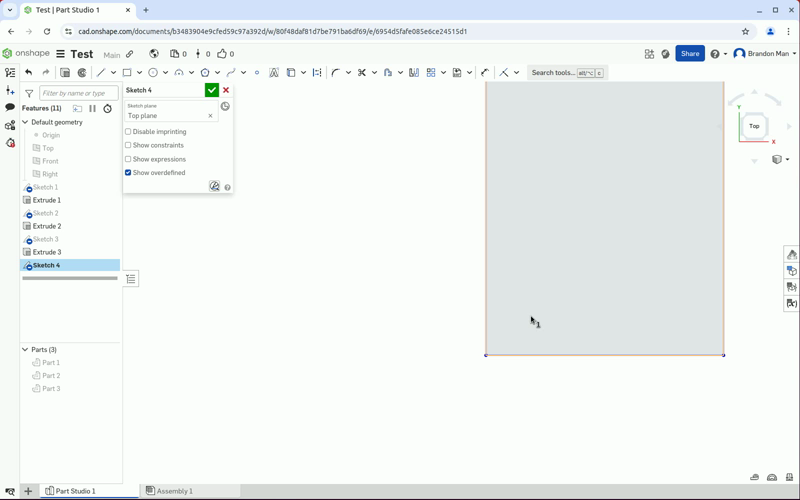
scroll(-6)
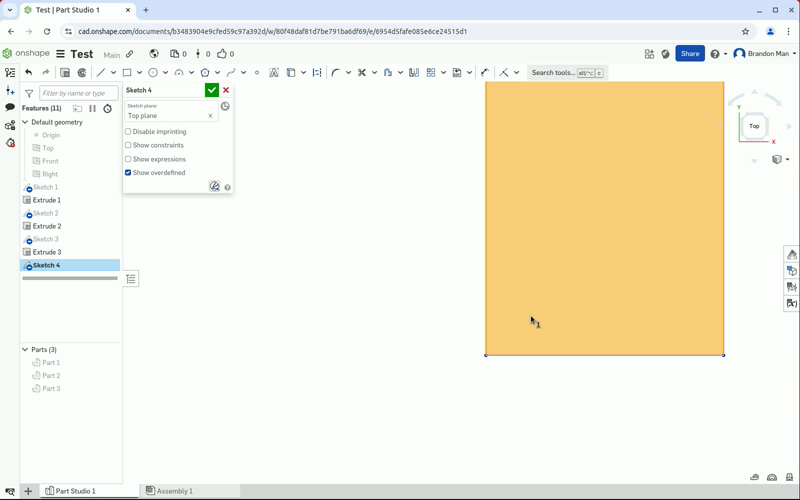
scroll(-6)
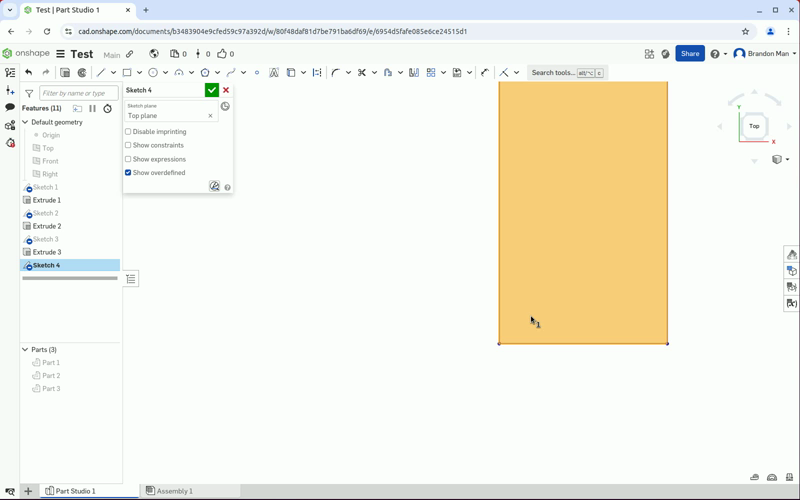
scroll(-6)
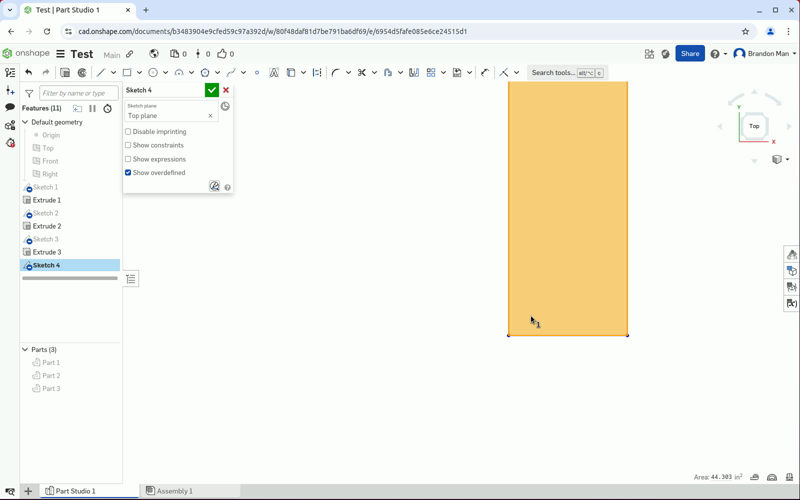
scroll(-6)
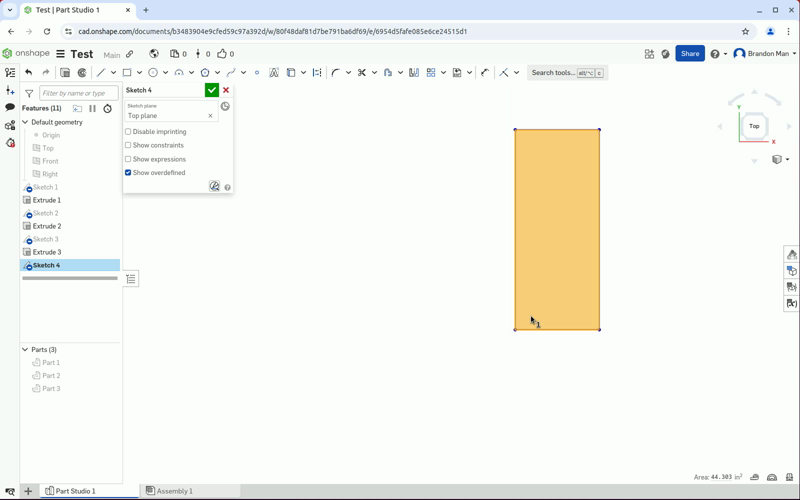
scroll(-6)
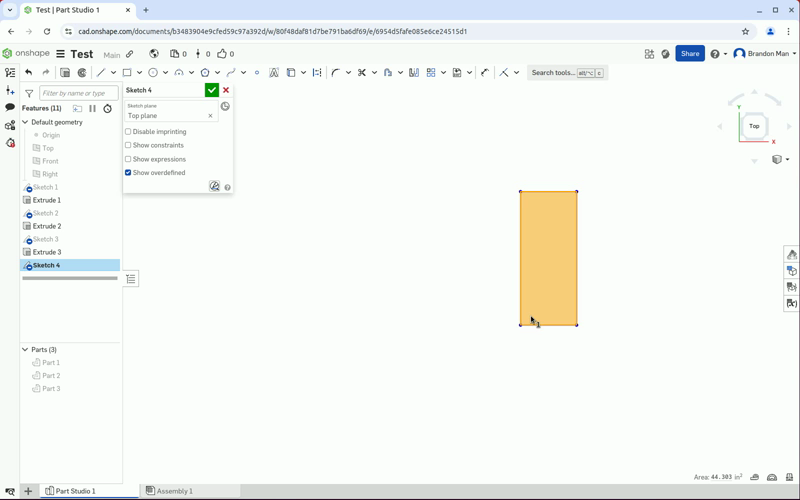
scroll(-6)
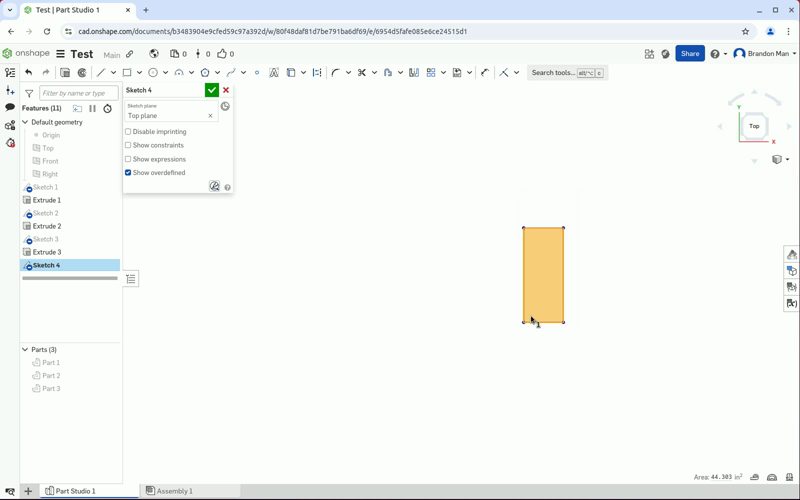
scroll(-6)
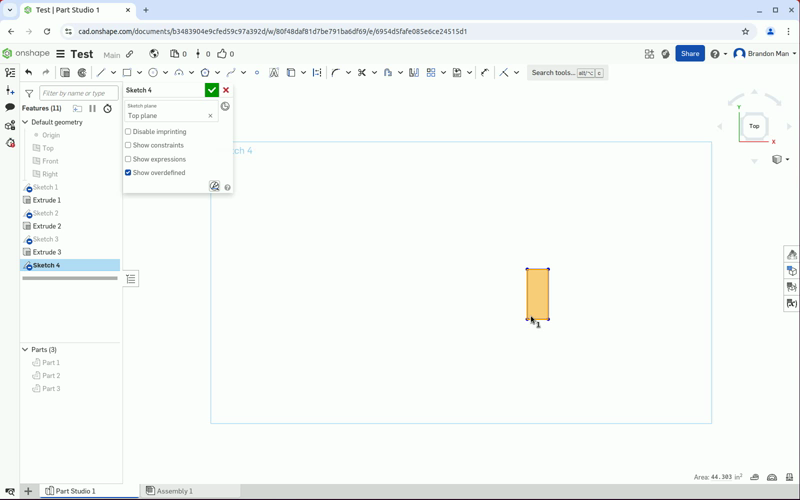
mouse_move(73, 352)
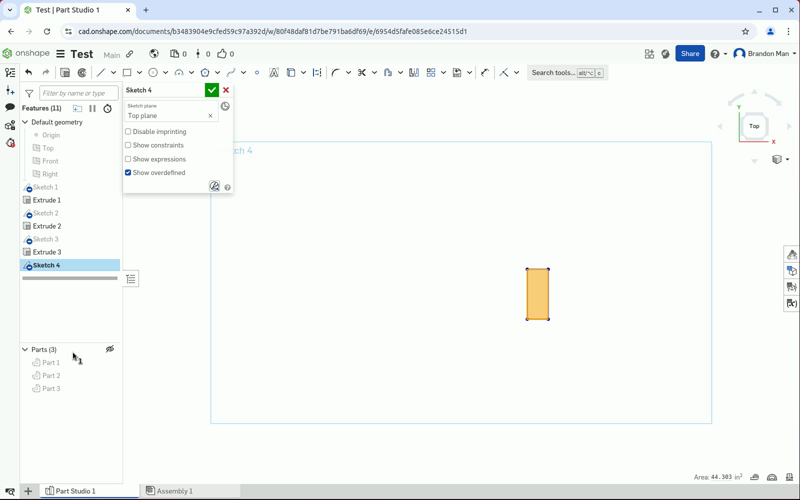
key(shift+y)
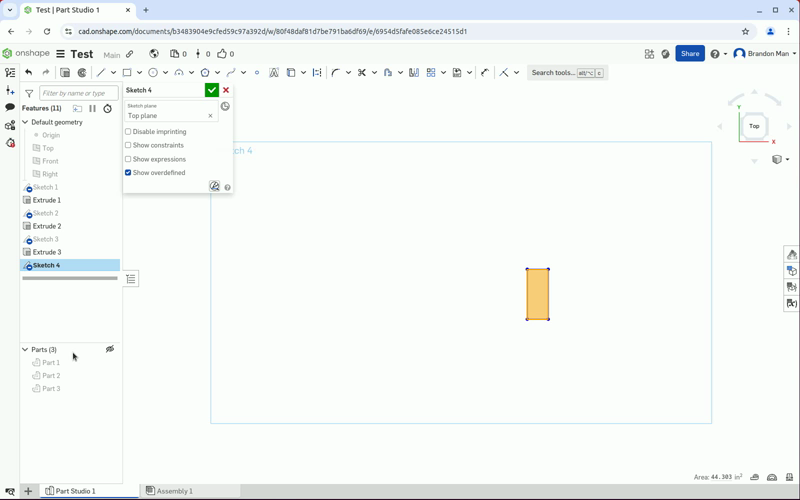
key(shift+e)
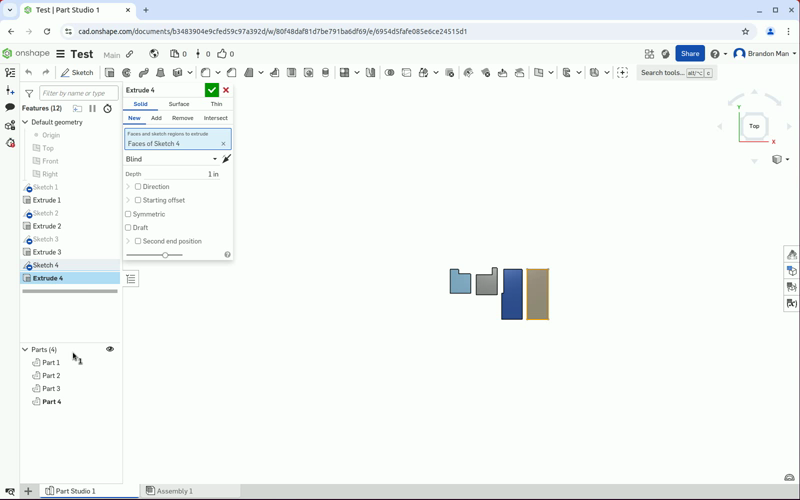
mouse_move(143, 106)
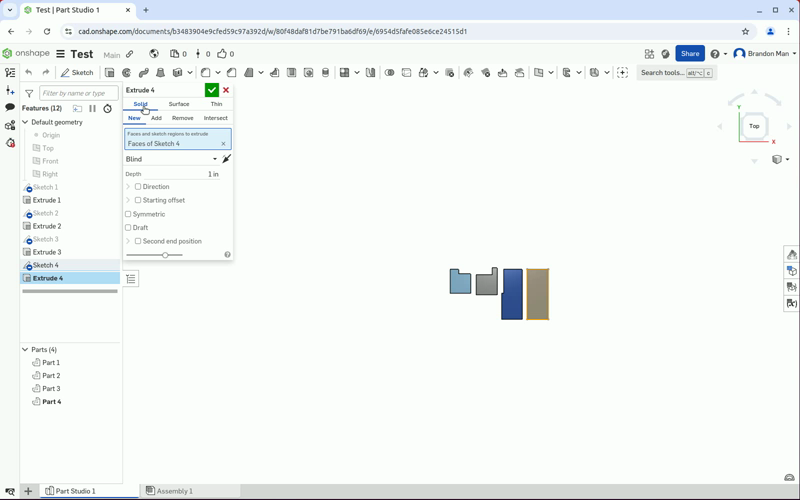
click(143, 106)
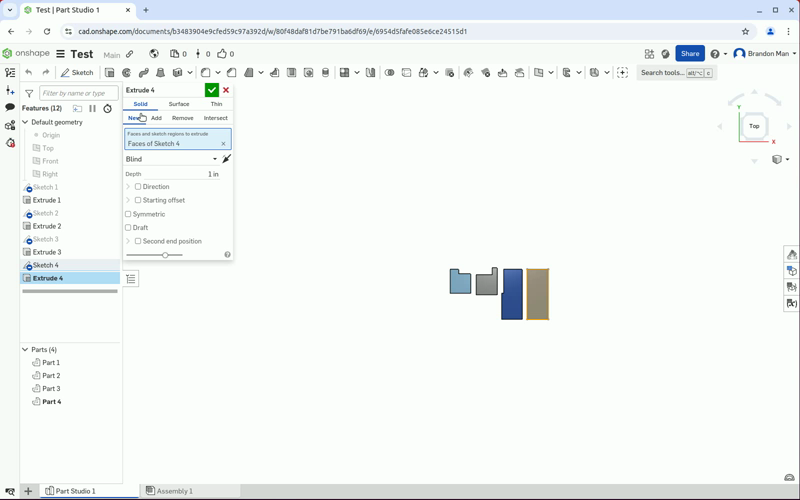
mouse_move(137, 120)
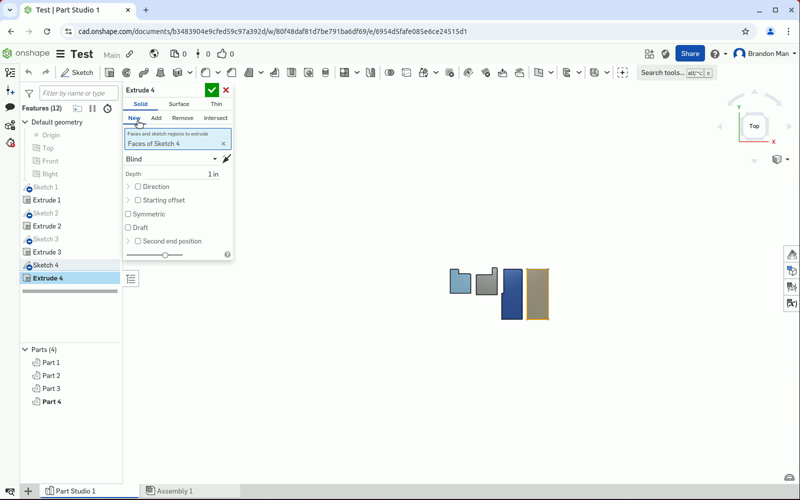
click(137, 120)
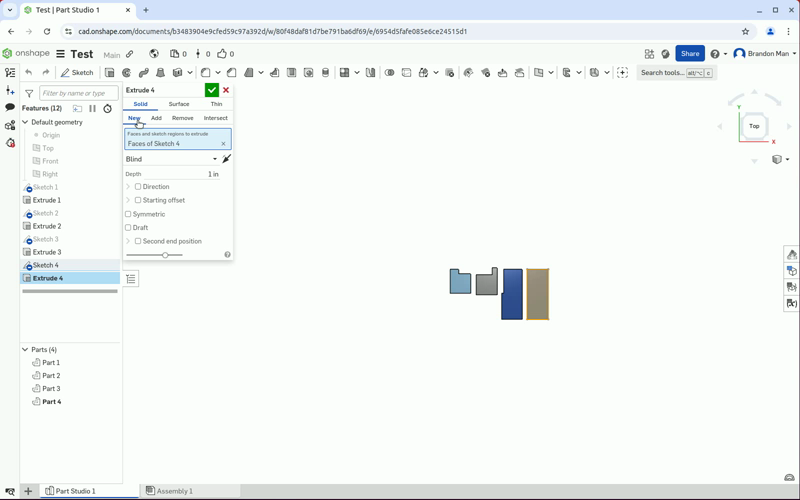
key(tab, 4)
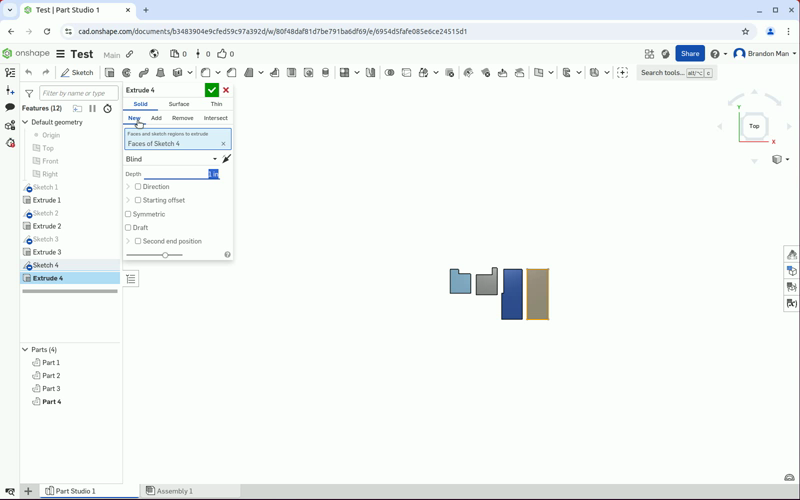
text(0.241)
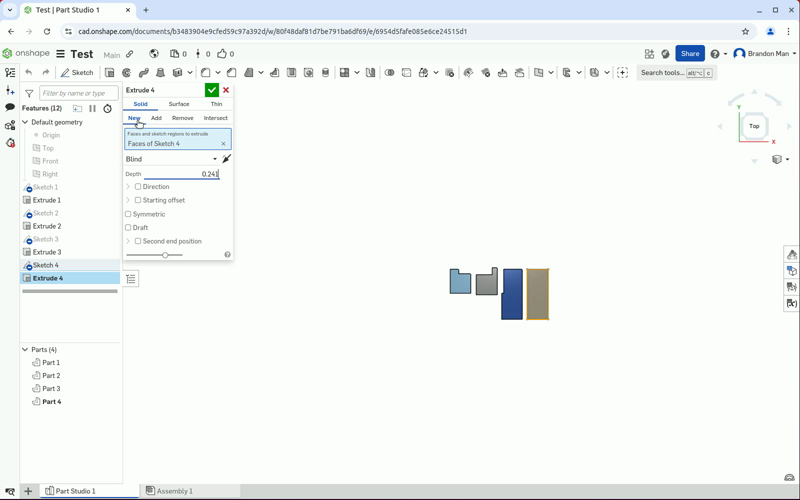
key(enter)
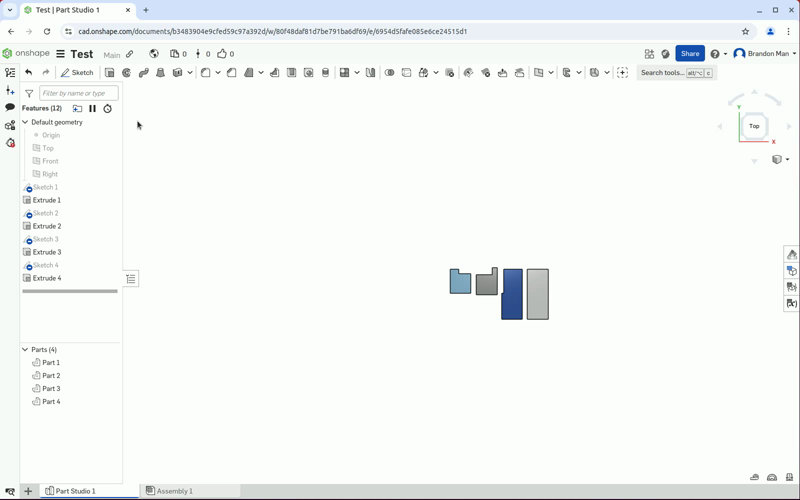
key(shift+h)
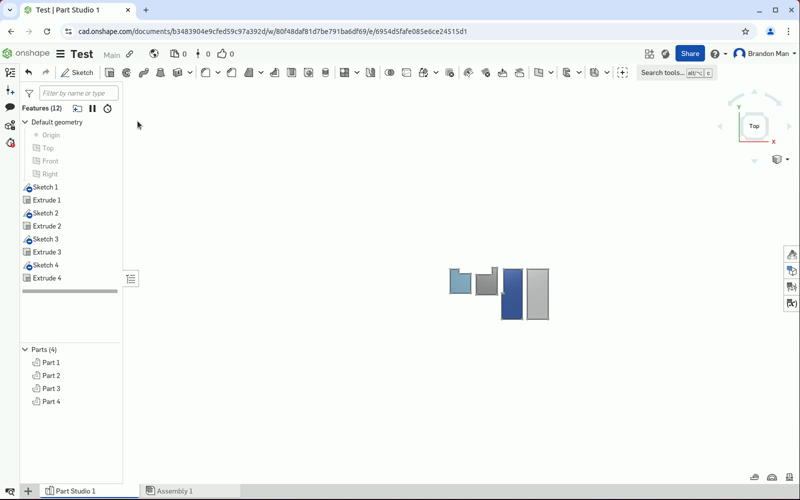
key(shift+h)
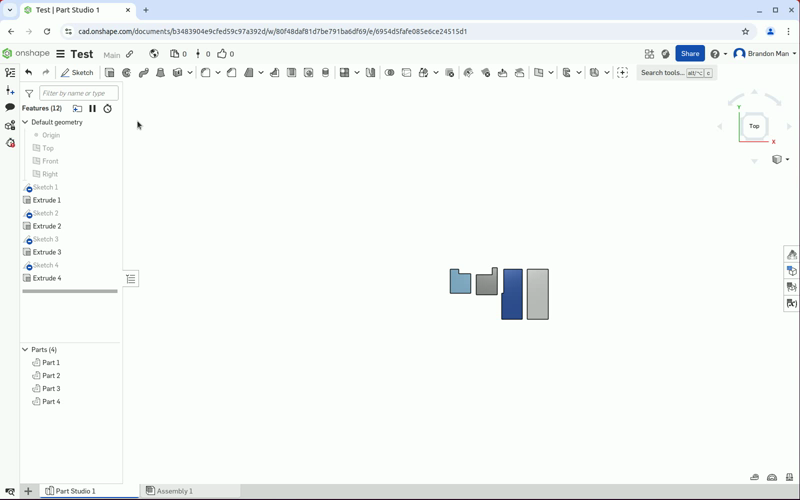
mouse_move(73, 189)
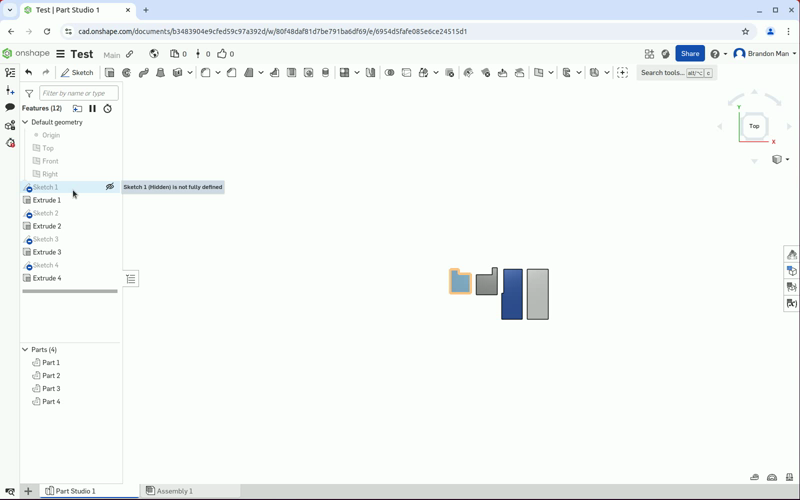
click(73, 189)
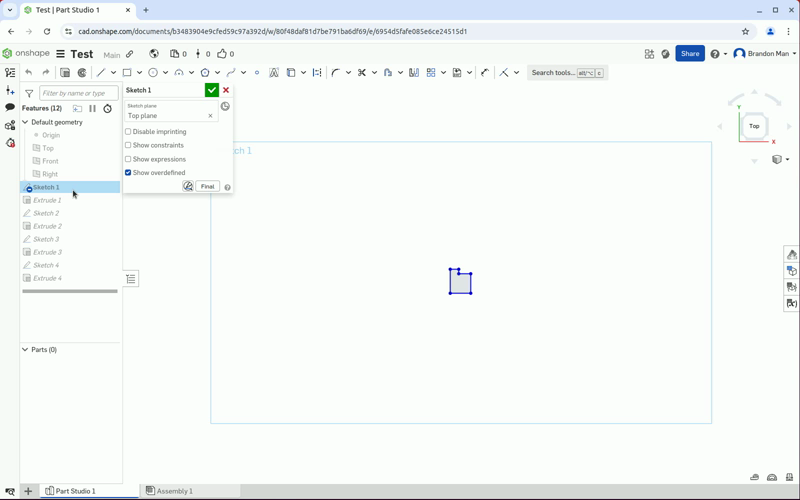
mouse_move(229, 92)
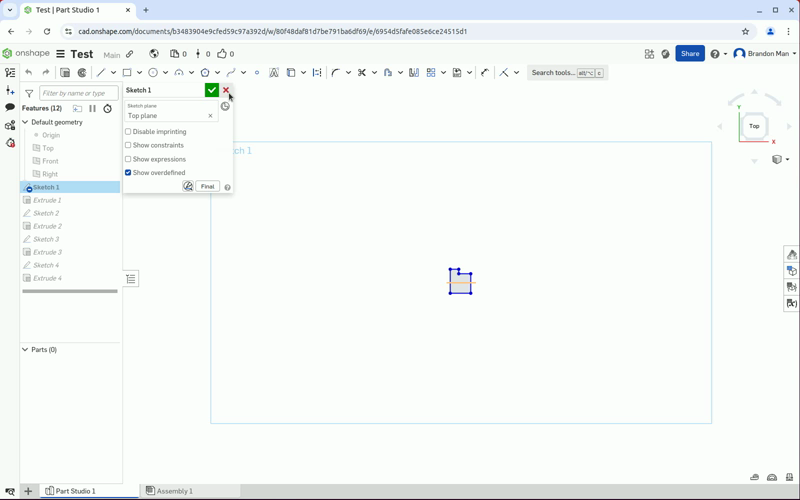
click(229, 92)
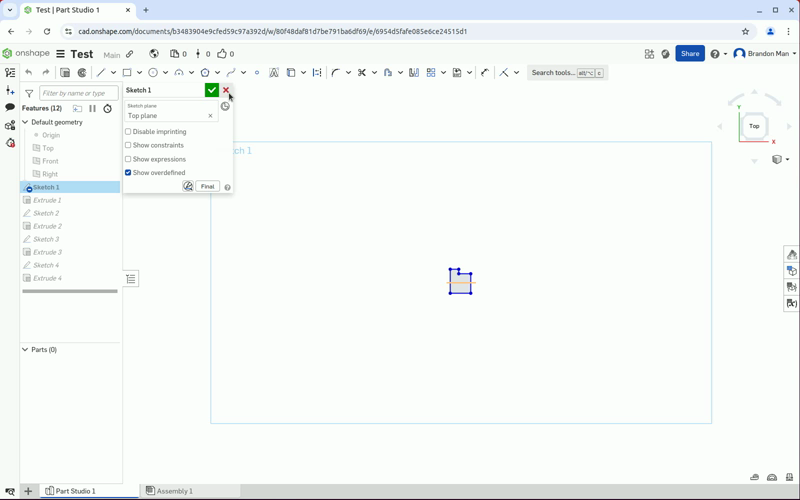
key(shift+s)
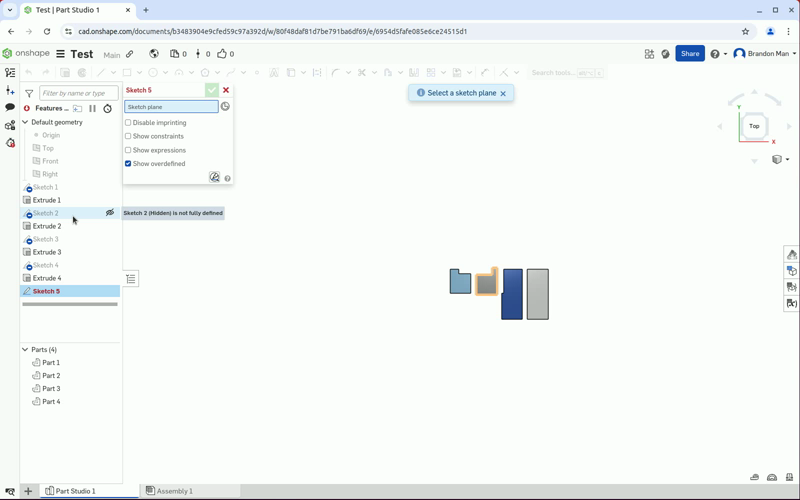
scroll(3)
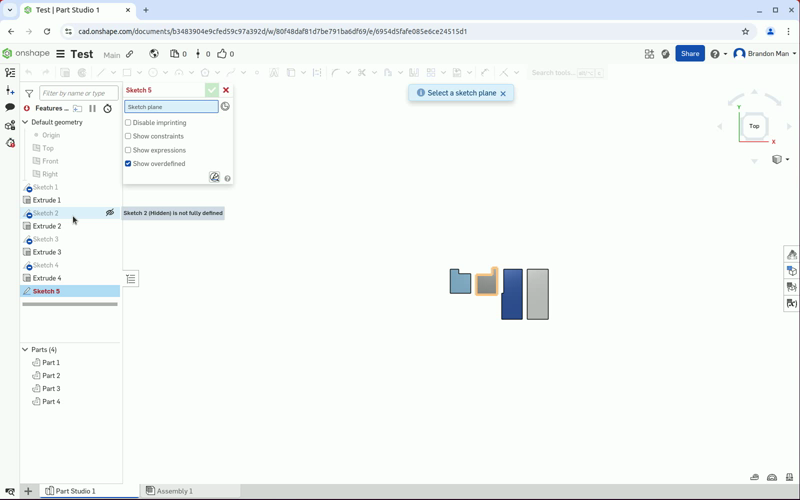
mouse_move(73, 150)
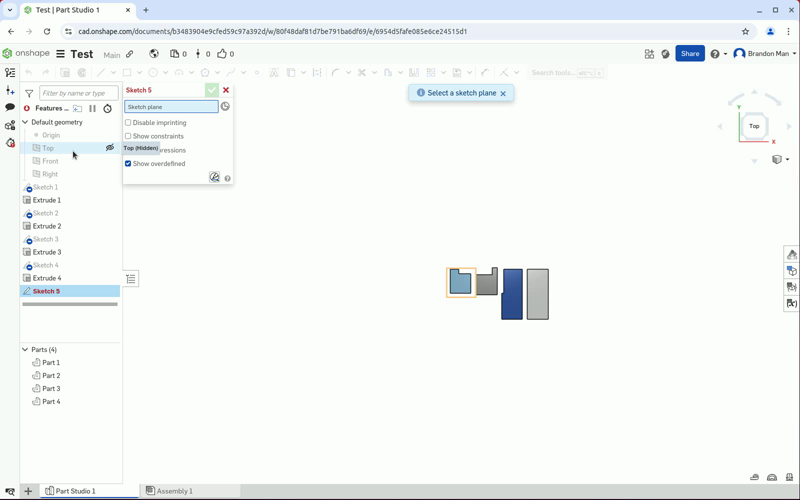
click(73, 150)
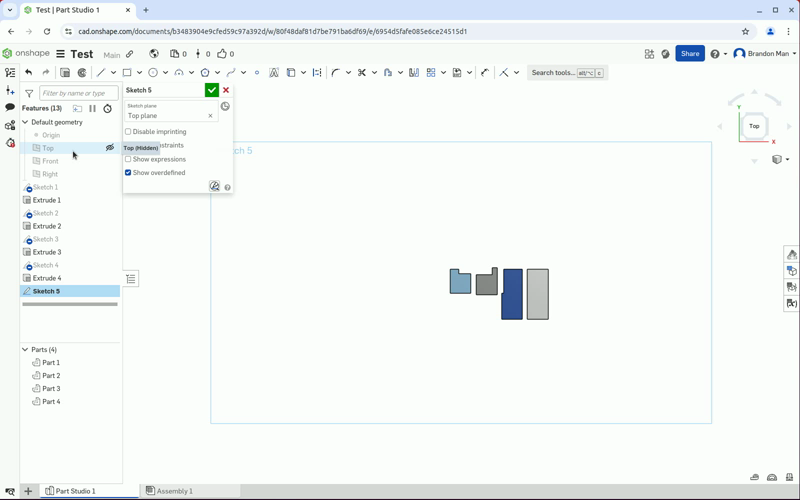
mouse_move(73, 352)
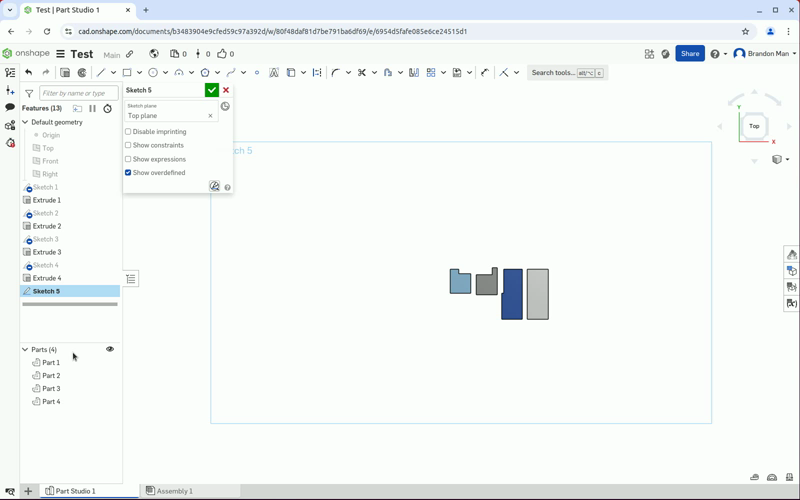
key(y)
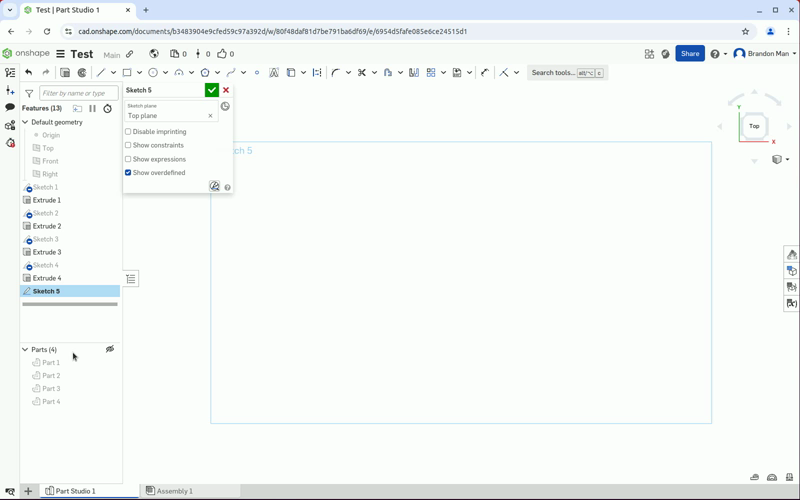
key(l)
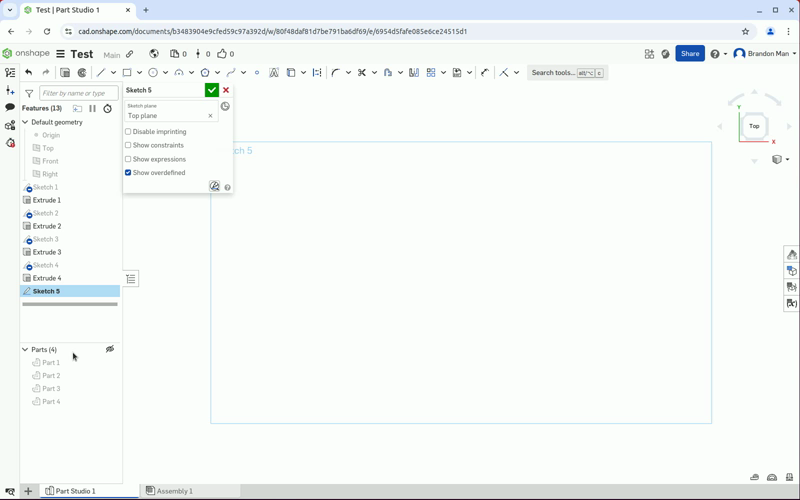
key_down(shift)
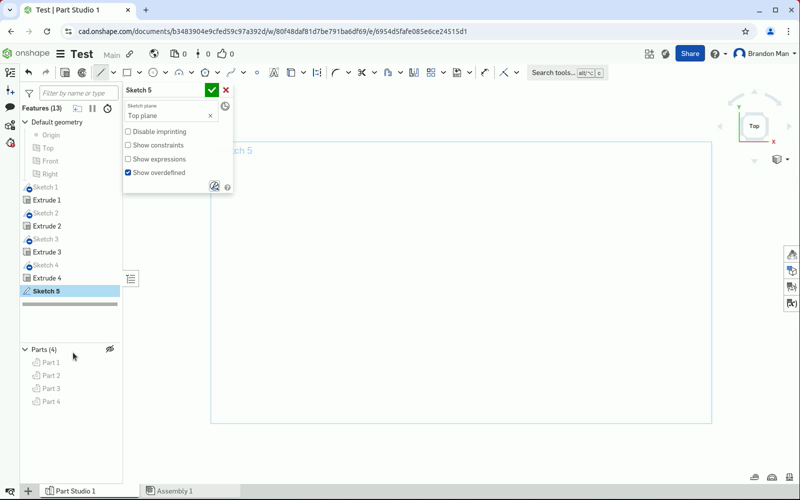
mouse_move(553, 319)
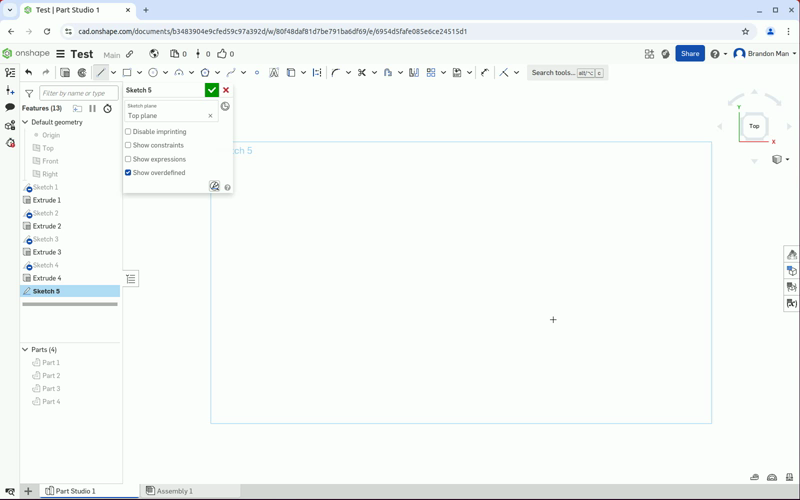
click(553, 319)
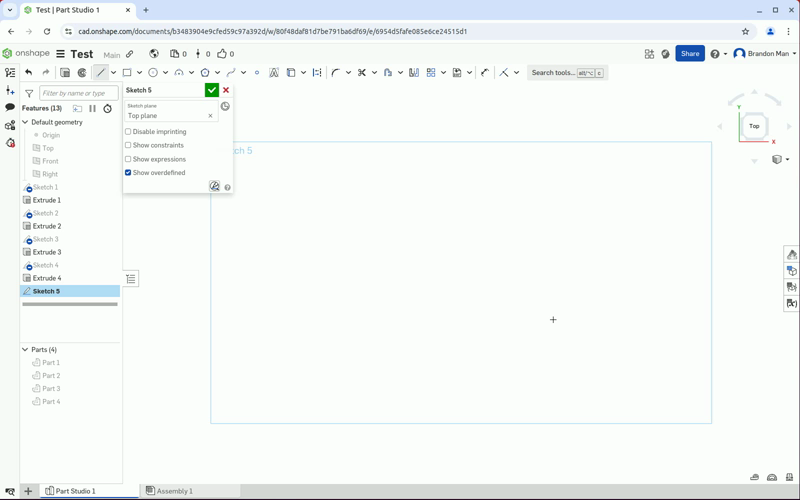
key_up(shift)
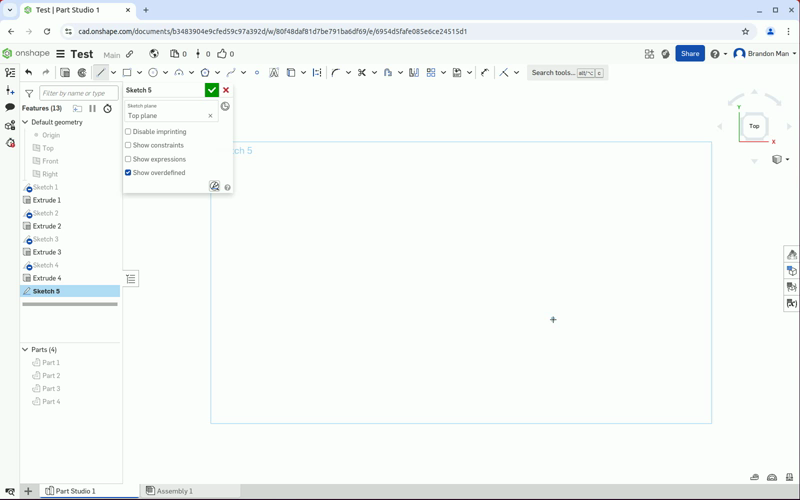
key_down(shift)
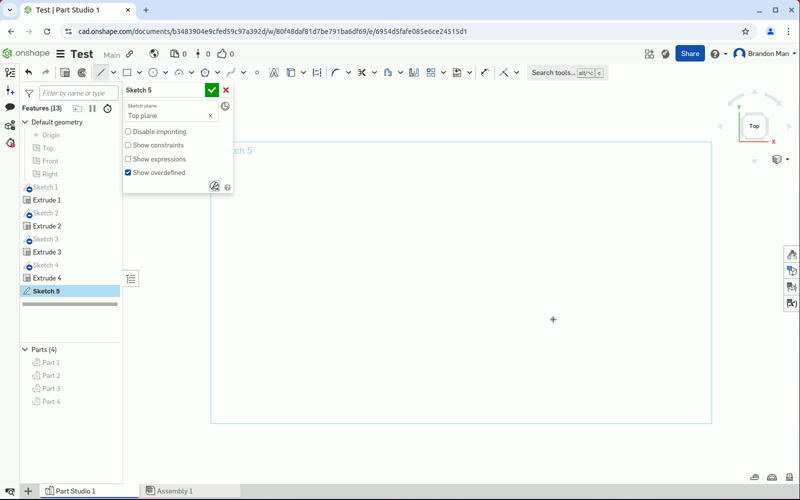
mouse_move(583, 319)
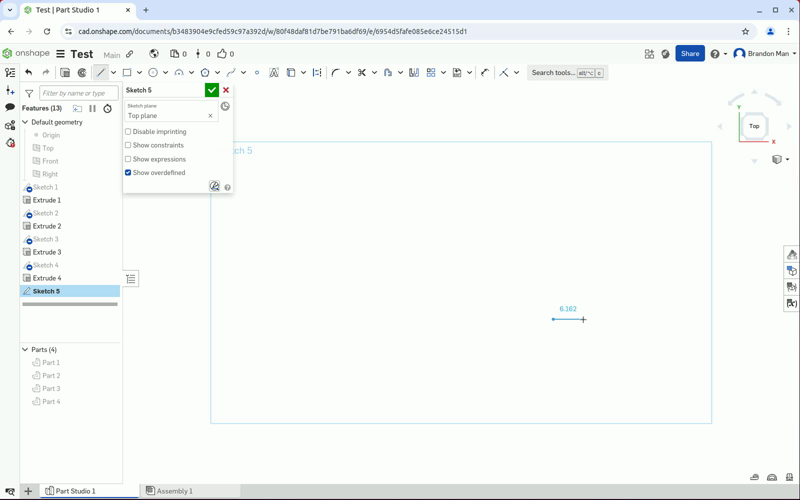
mouse_move(573, 319)
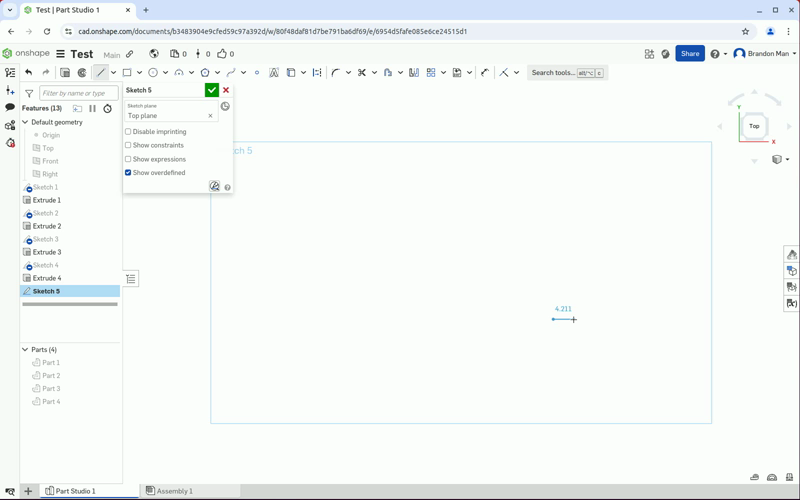
click(573, 319)
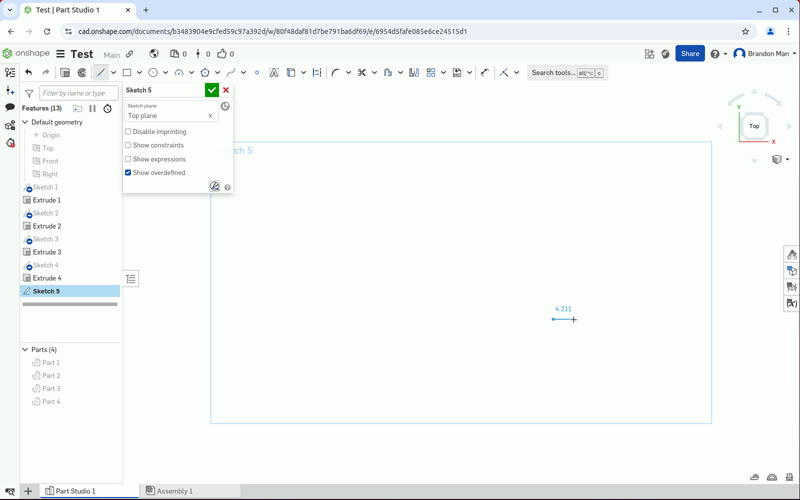
key_up(shift)
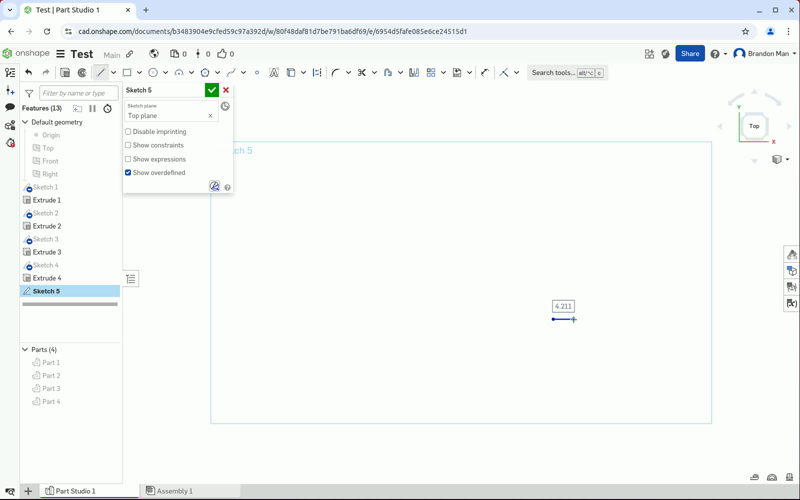
key_down(shift)
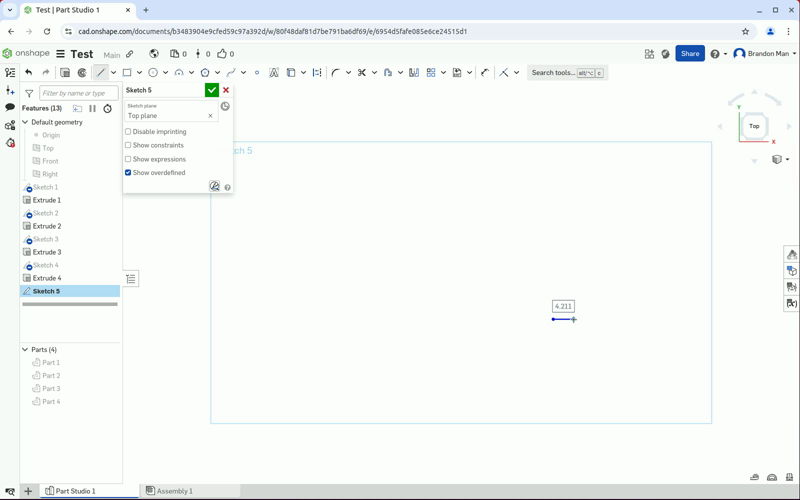
mouse_move(589, 319)
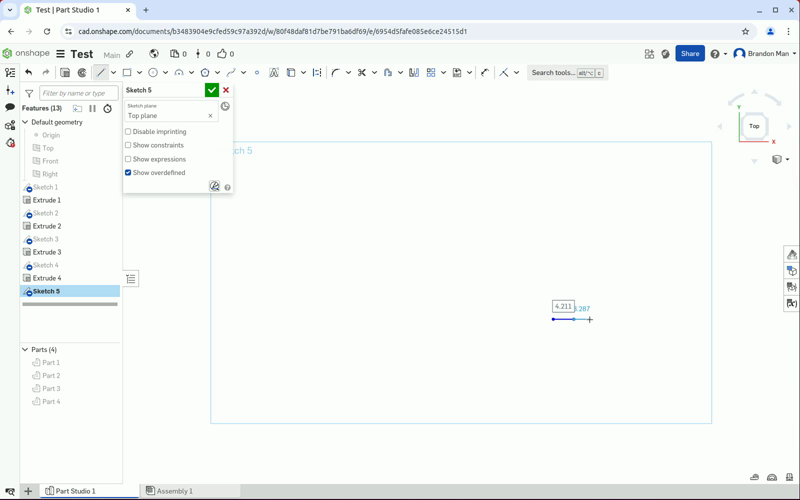
mouse_move(573, 283)
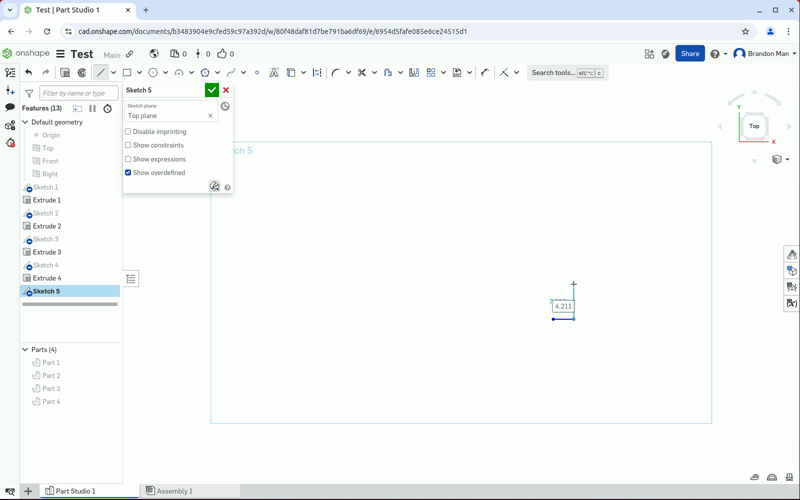
click(573, 283)
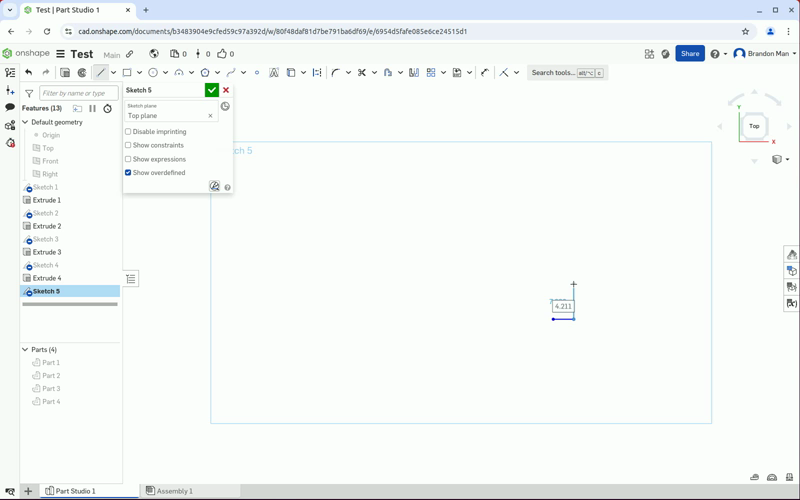
key_up(shift)
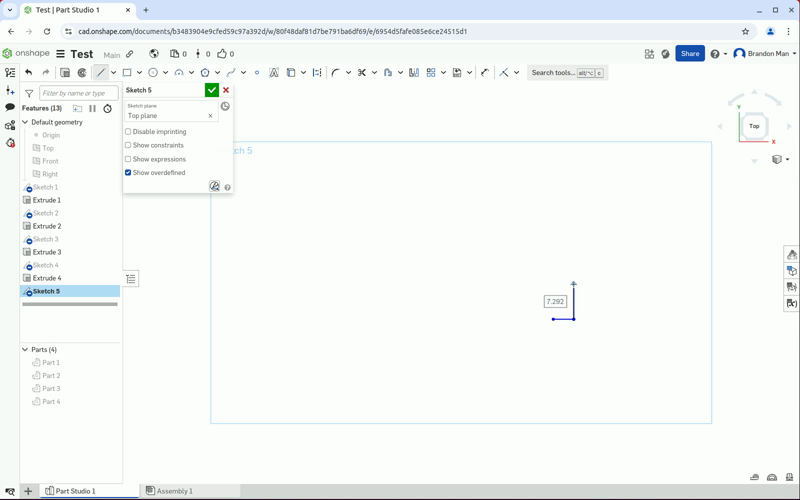
key_down(shift)
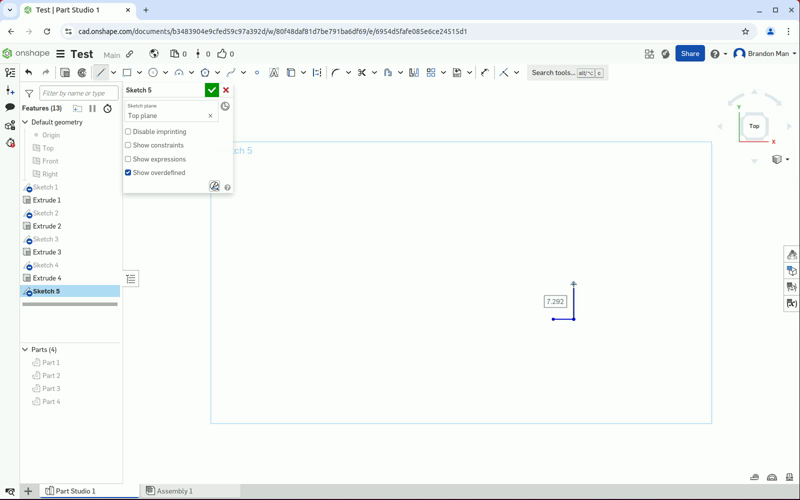
mouse_move(589, 283)
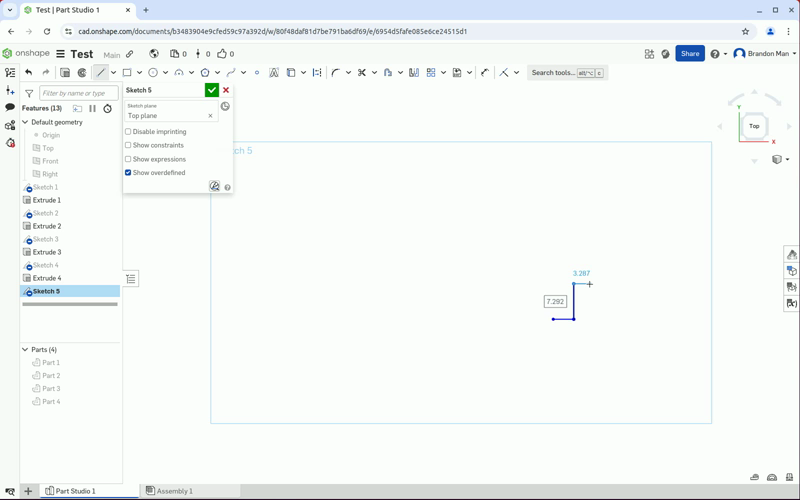
mouse_move(561, 283)
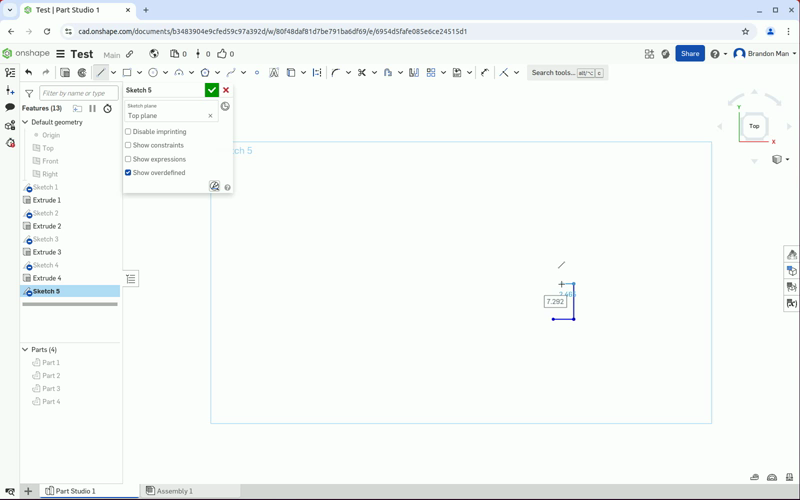
click(561, 283)
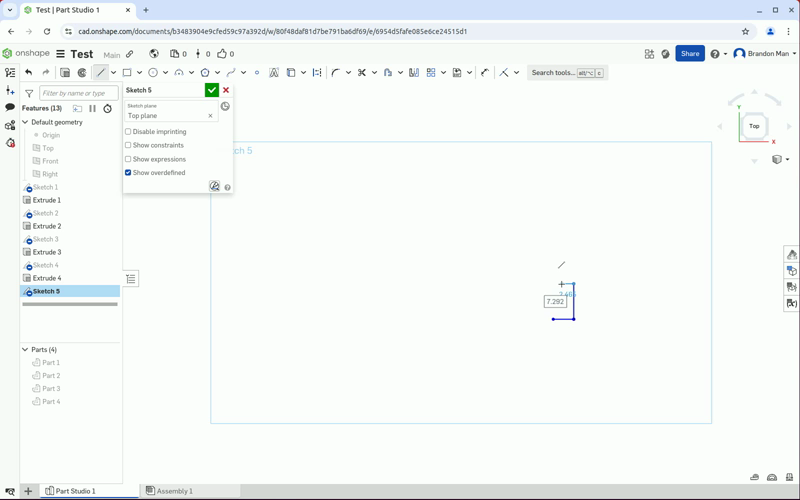
key_up(shift)
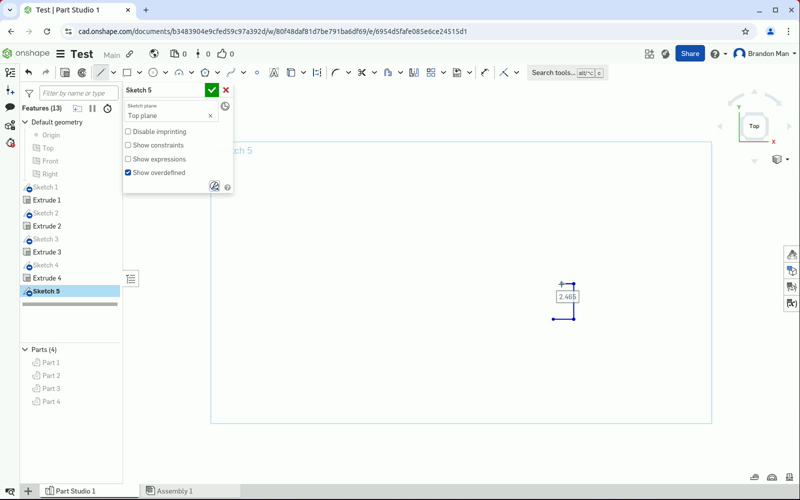
key_down(shift)
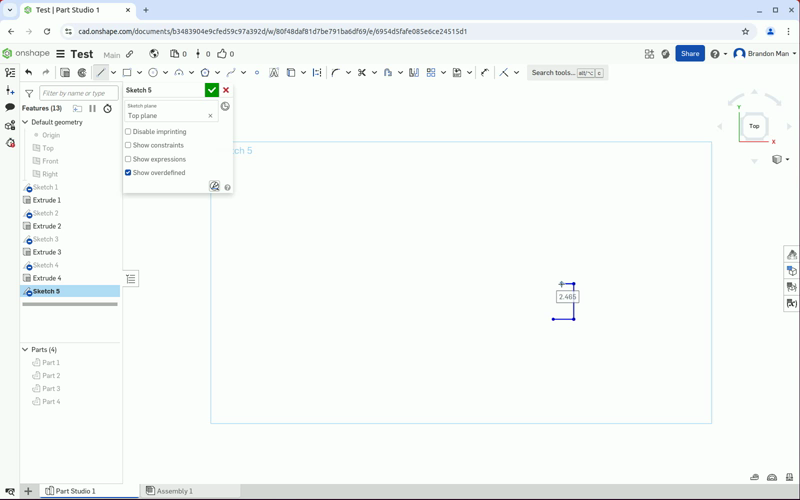
mouse_move(589, 283)
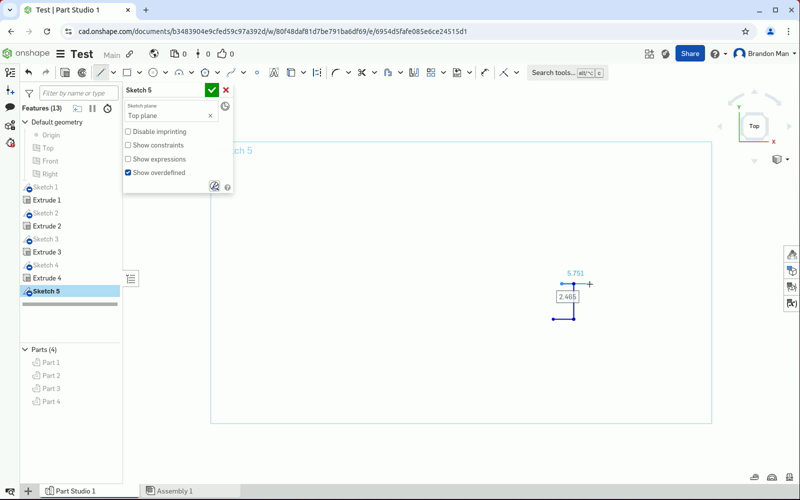
mouse_move(561, 269)
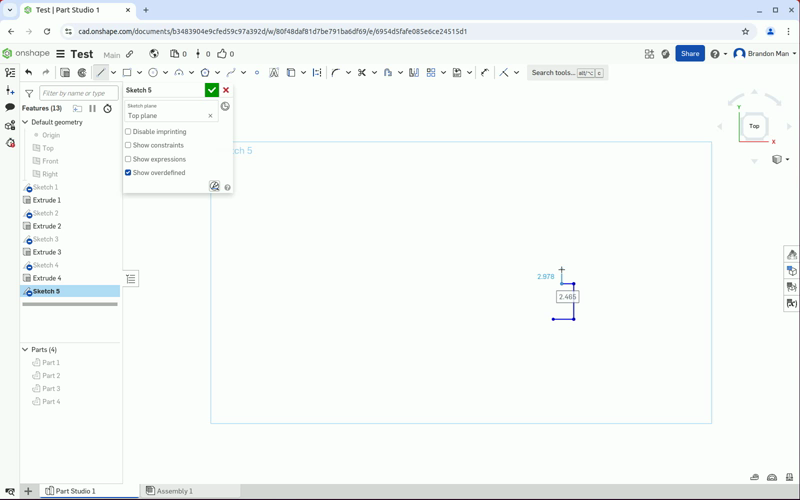
click(561, 269)
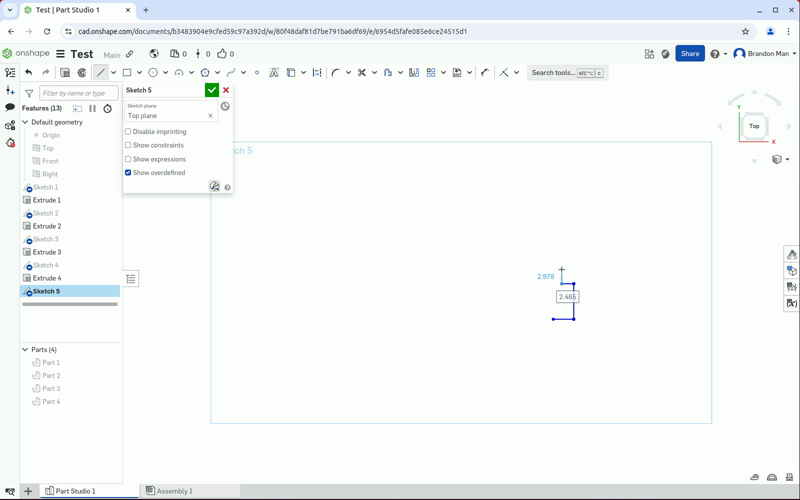
key_up(shift)
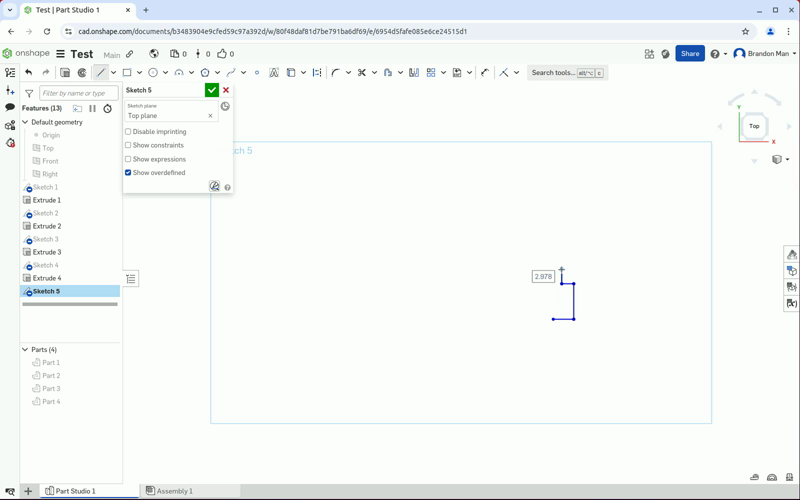
key_down(shift)
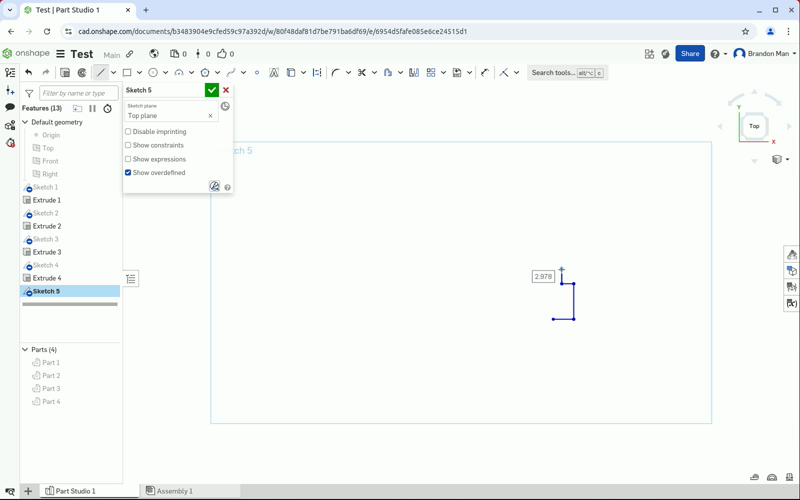
mouse_move(589, 269)
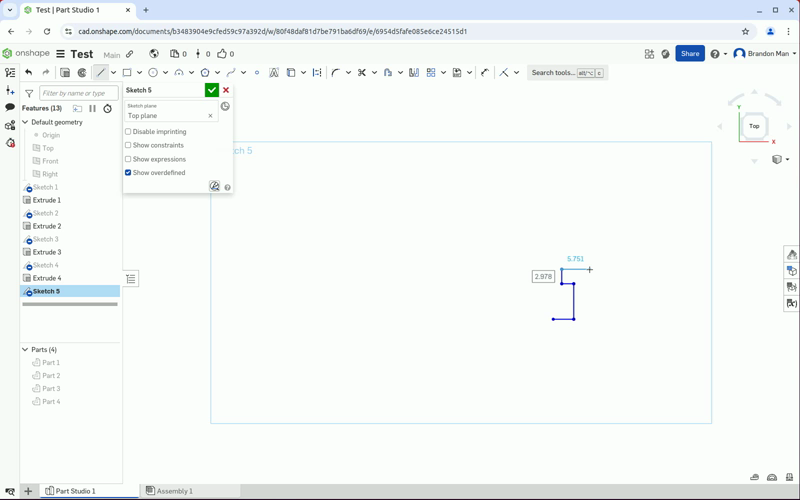
mouse_move(553, 269)
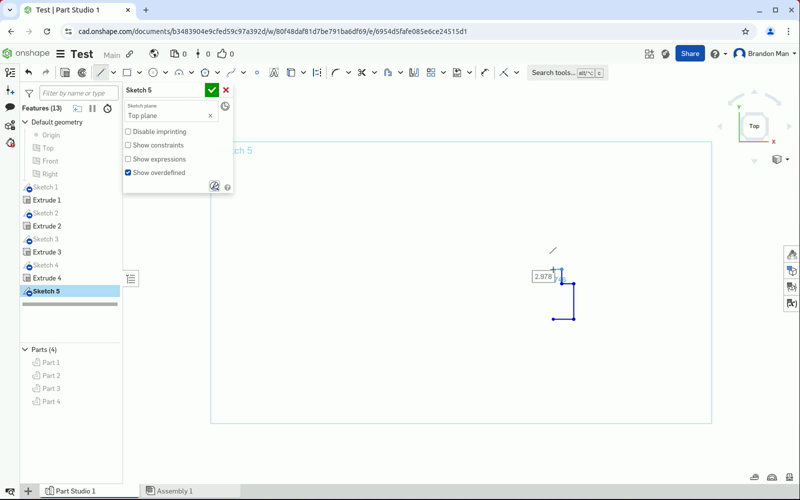
click(553, 269)
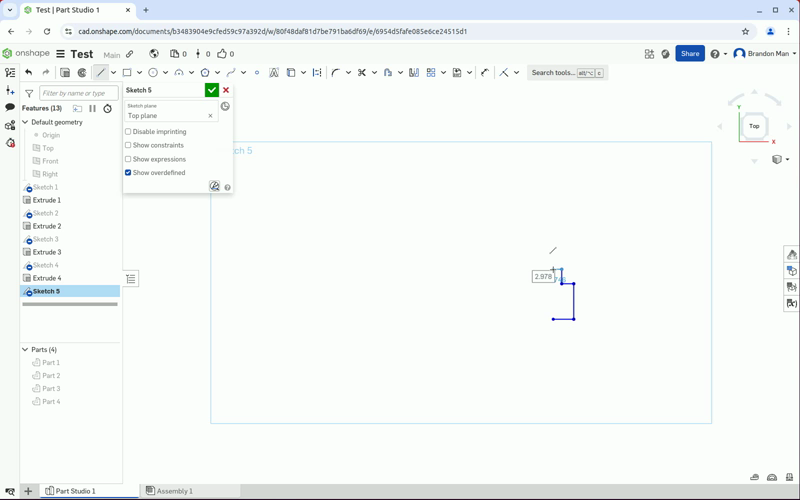
key_up(shift)
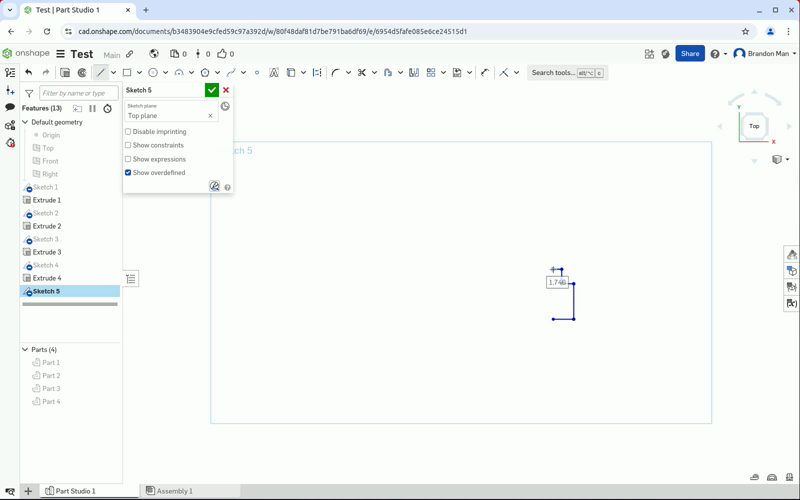
mouse_move(583, 269)
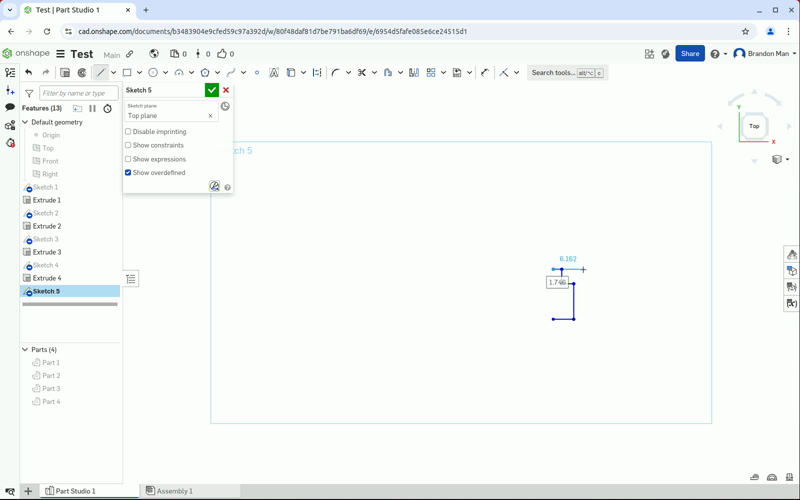
key_down(shift)
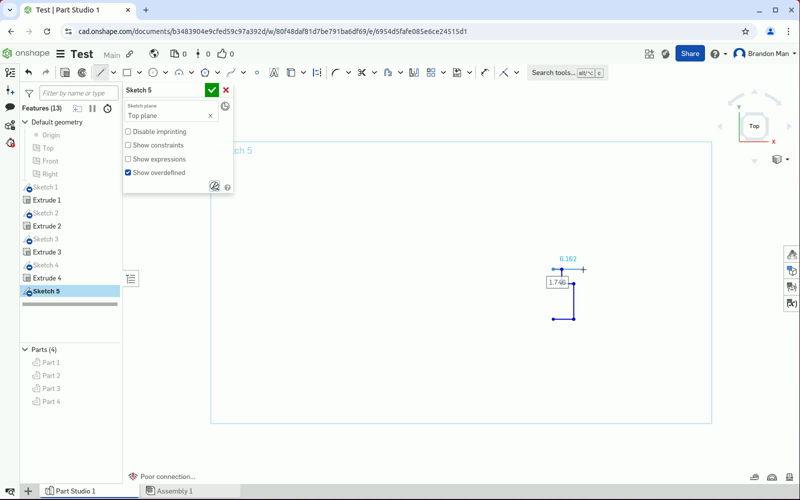
mouse_move(553, 319)
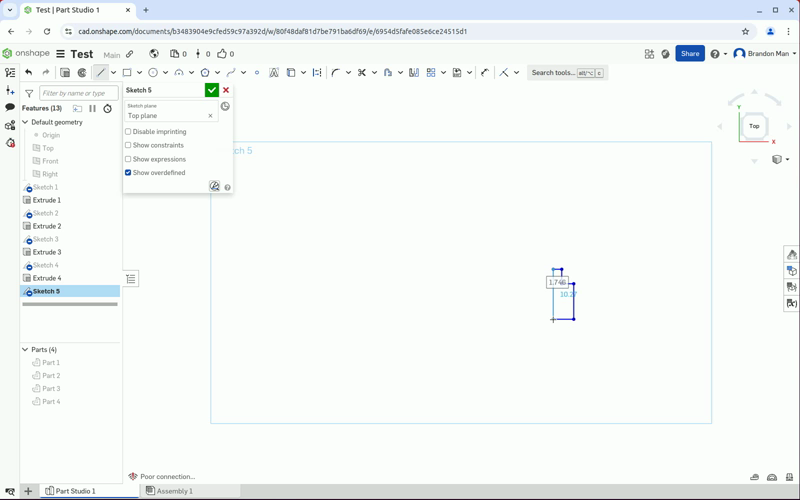
key_up(shift)
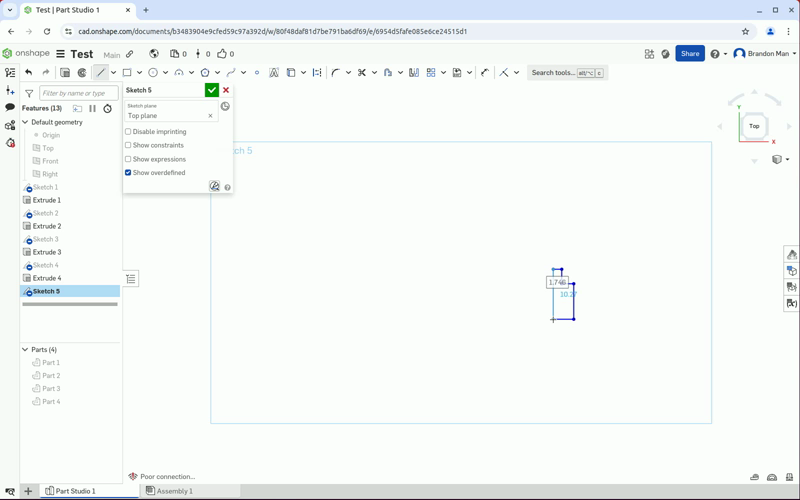
click(553, 319)
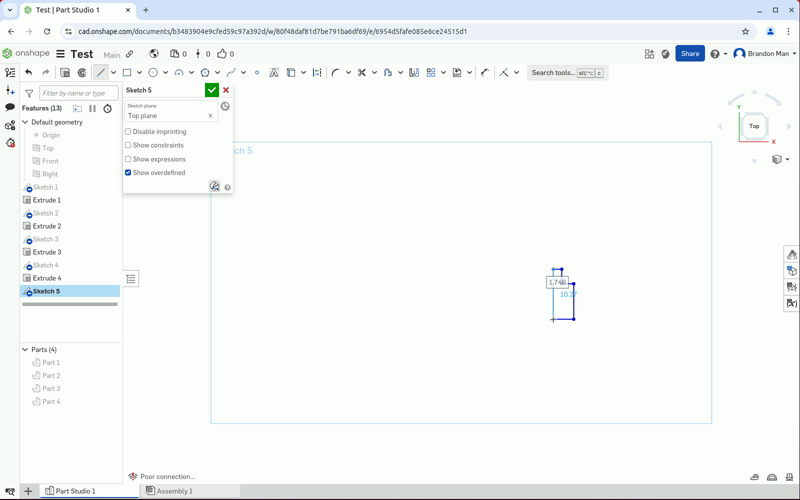
key(esc)
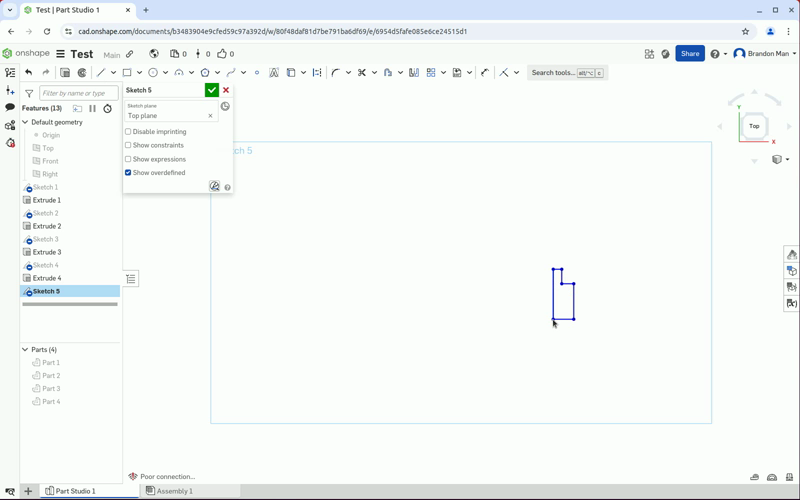
mouse_move(557, 277)
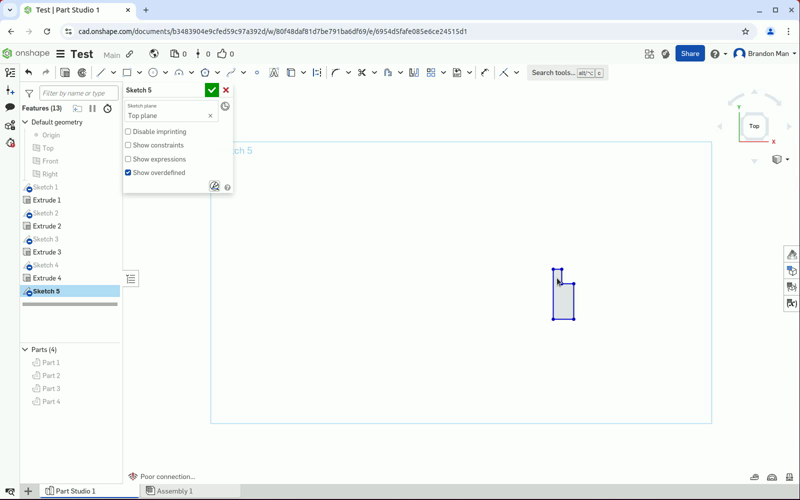
scroll(6)
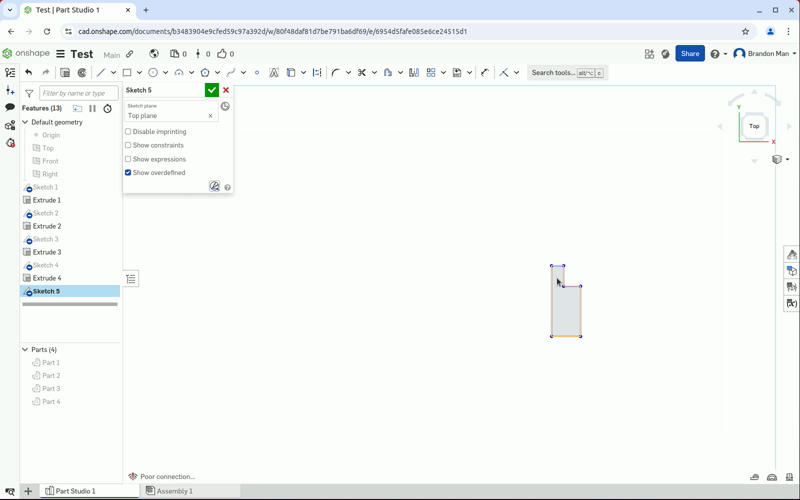
scroll(6)
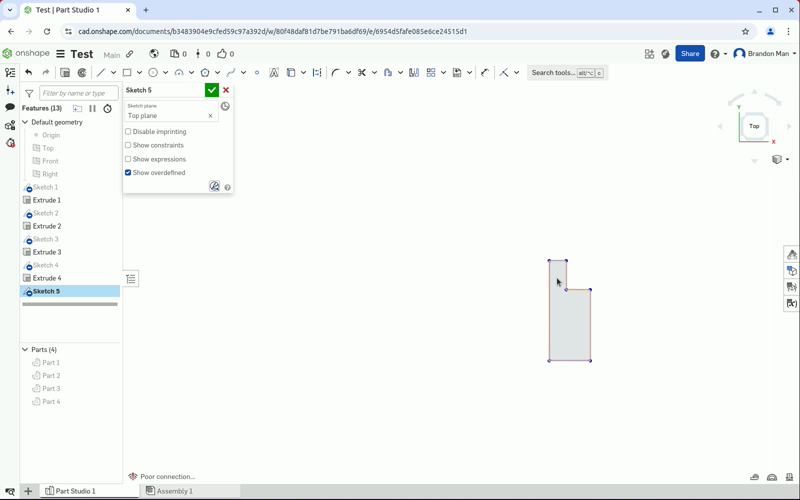
scroll(6)
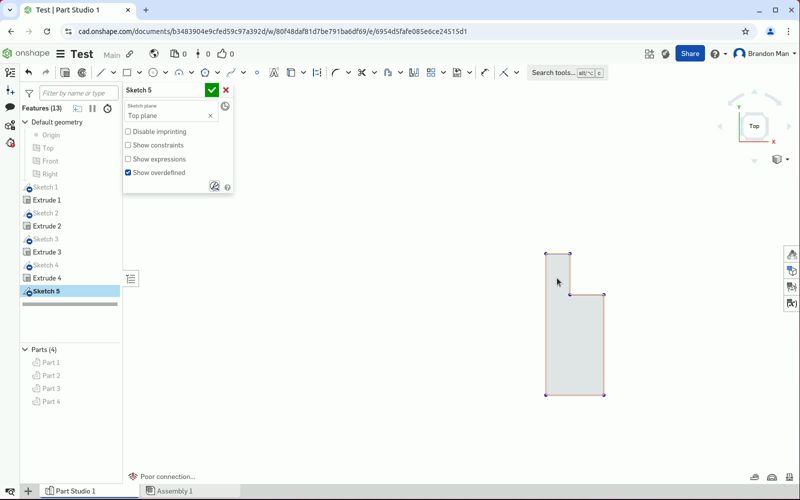
scroll(6)
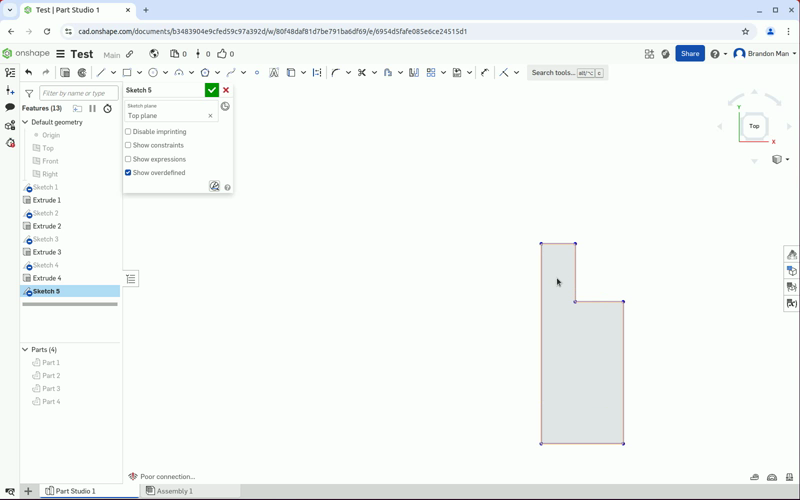
scroll(6)
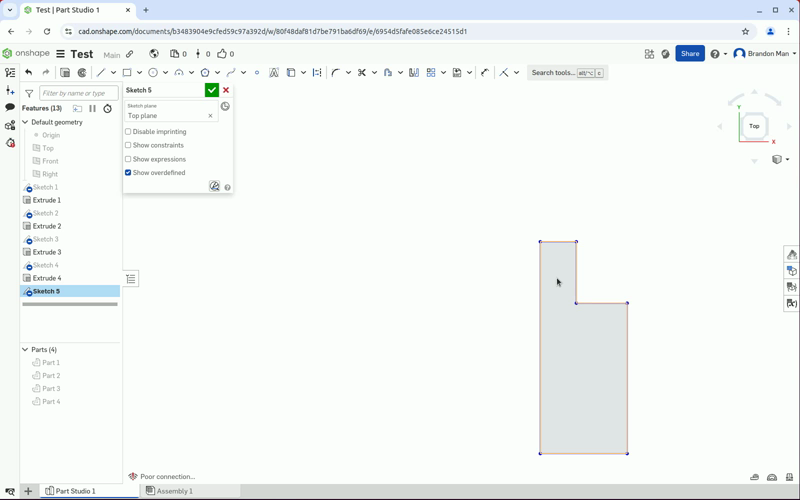
scroll(6)
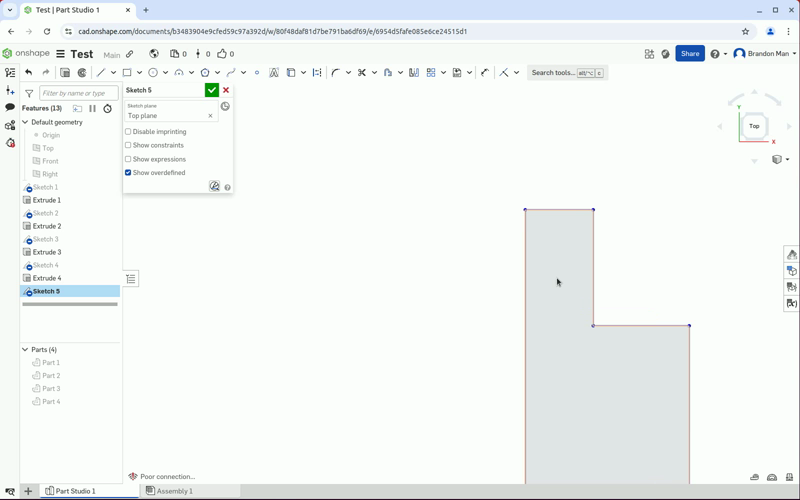
scroll(6)
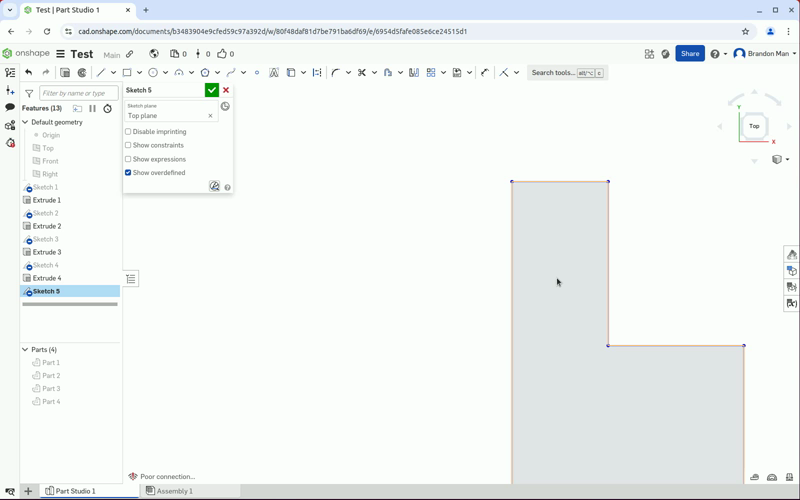
click(557, 277)
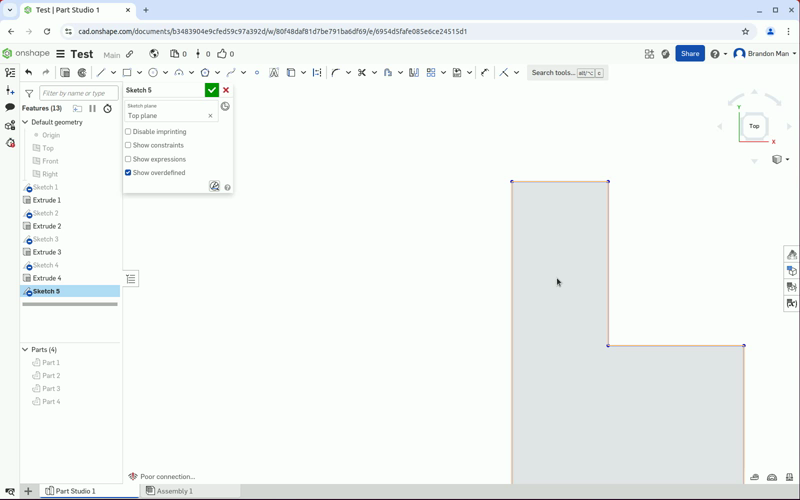
scroll(-6)
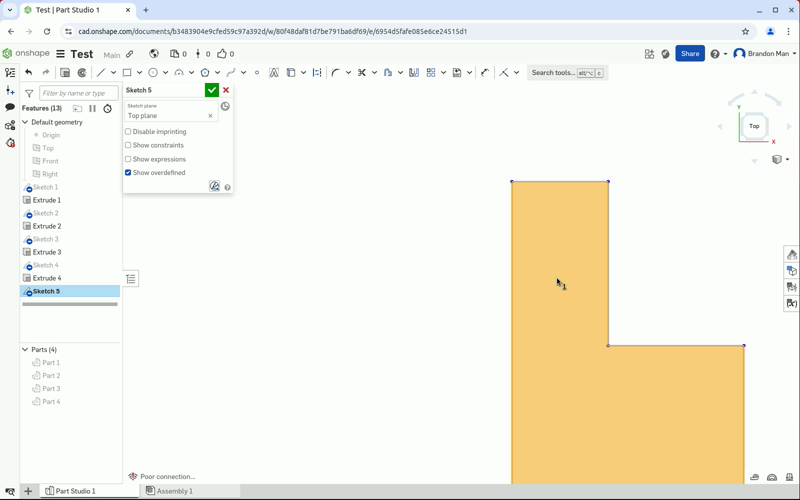
scroll(-6)
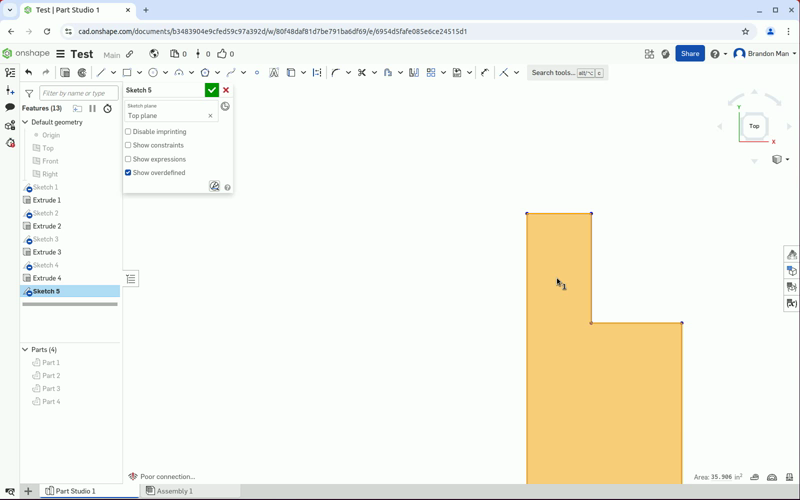
scroll(-6)
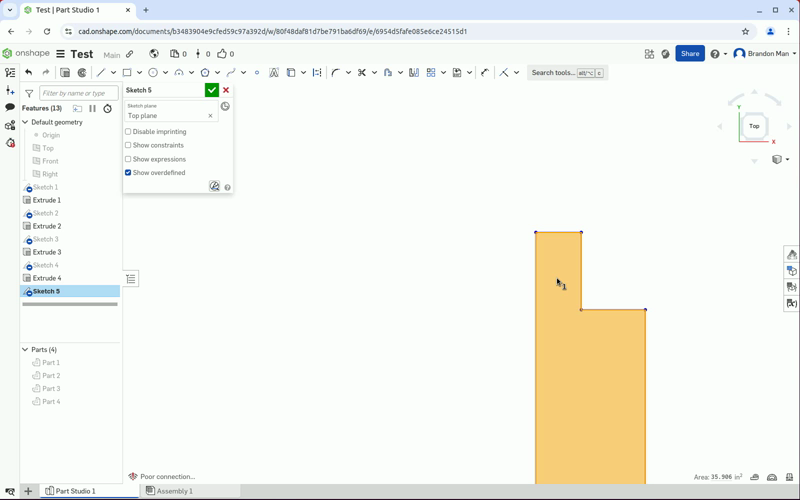
scroll(-6)
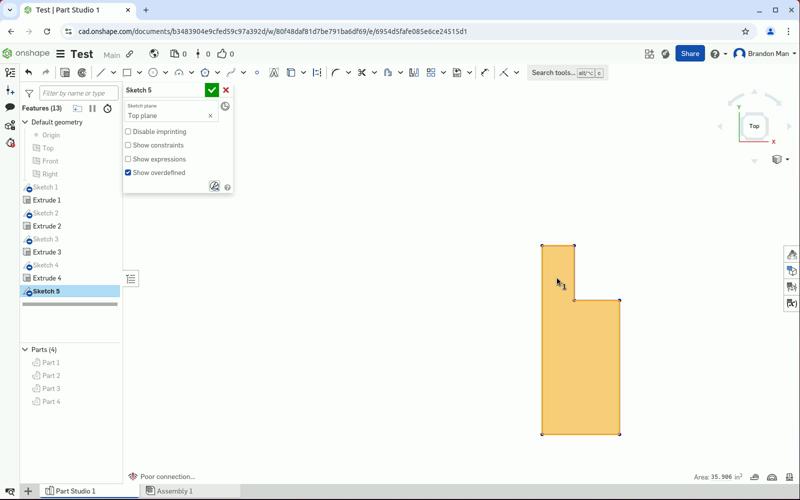
scroll(-6)
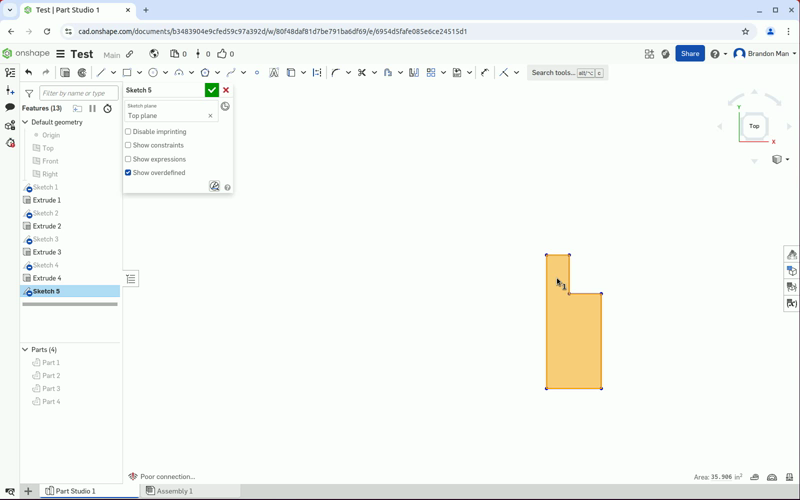
scroll(-6)
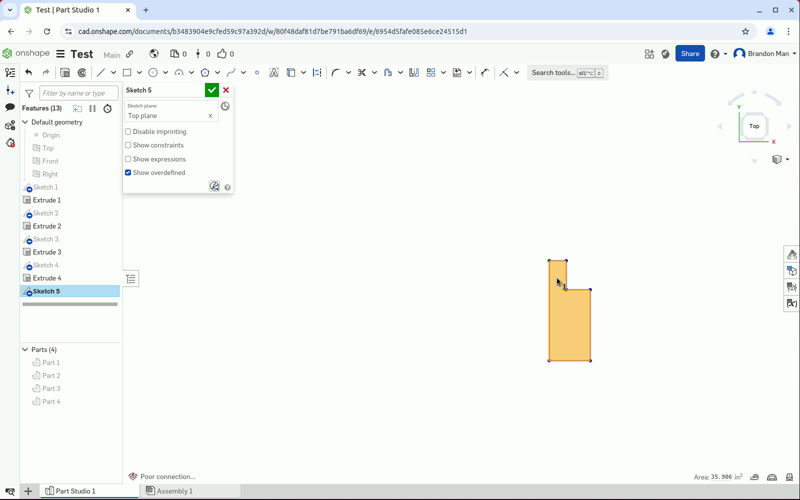
scroll(-6)
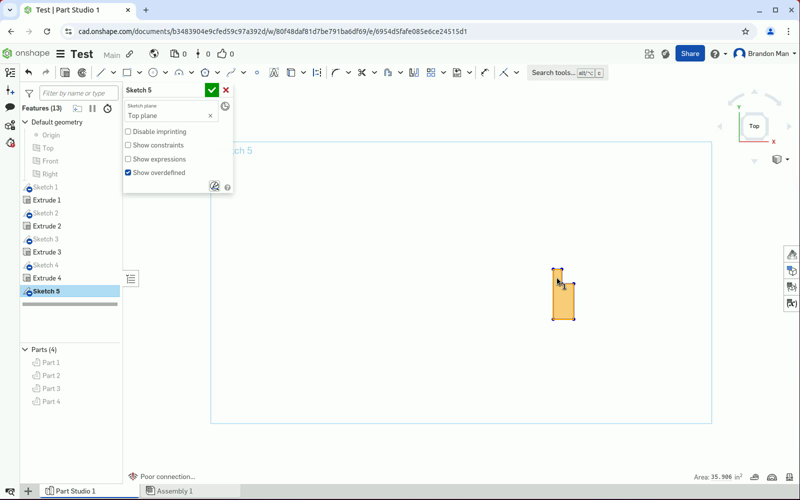
mouse_move(73, 352)
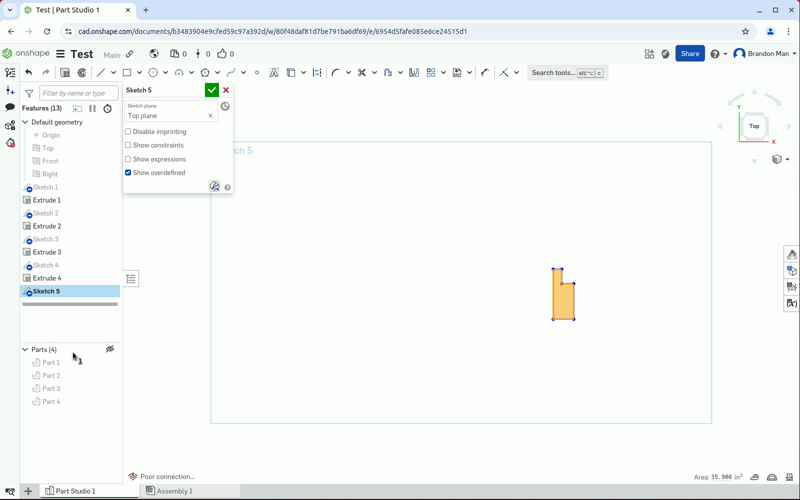
key(shift+y)
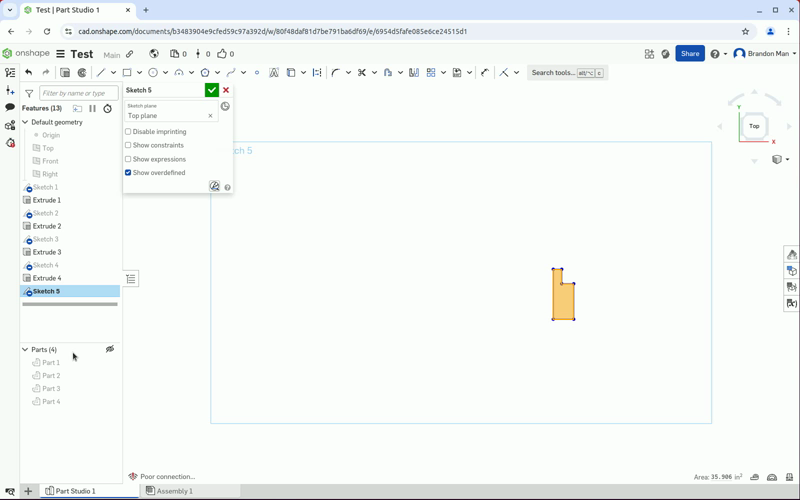
key(shift+e)
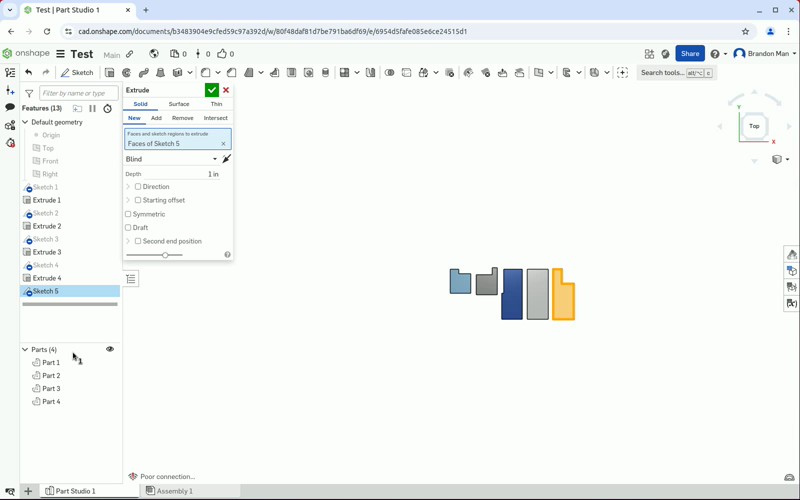
mouse_move(143, 106)
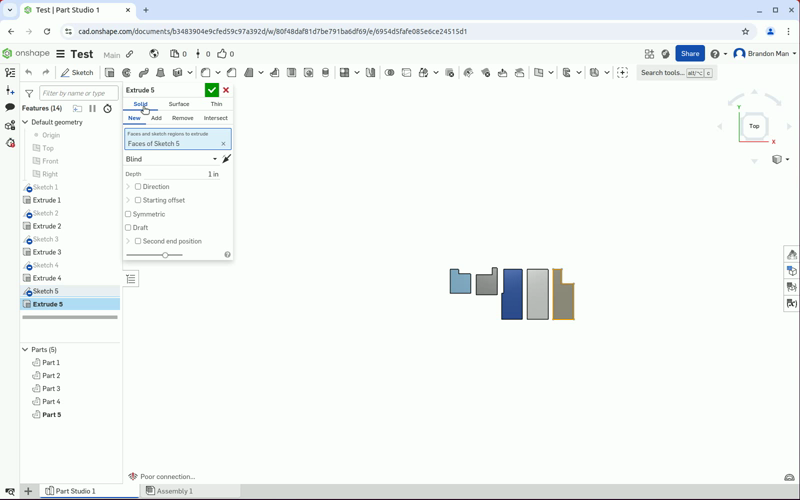
click(143, 106)
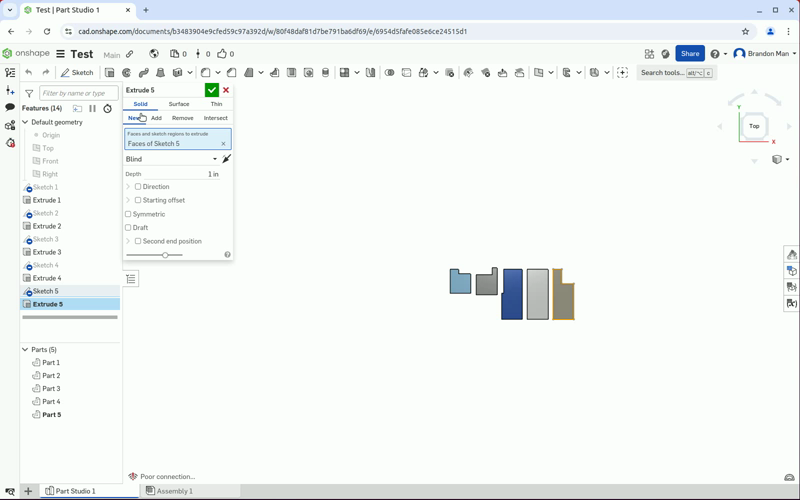
mouse_move(137, 120)
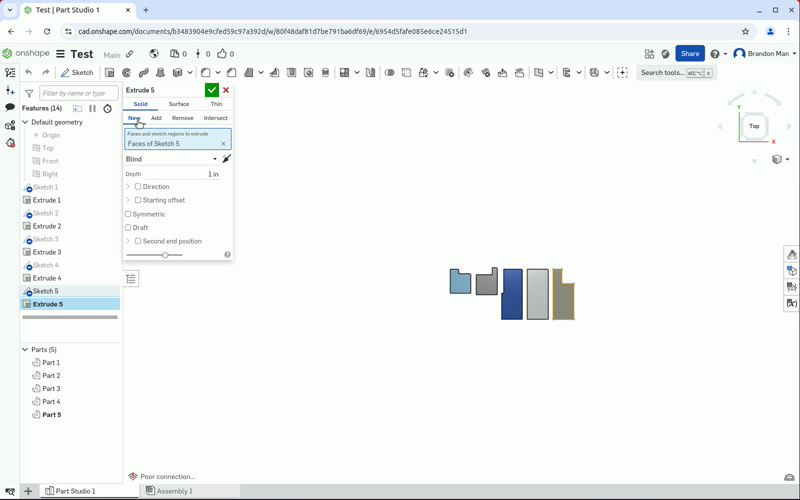
click(137, 120)
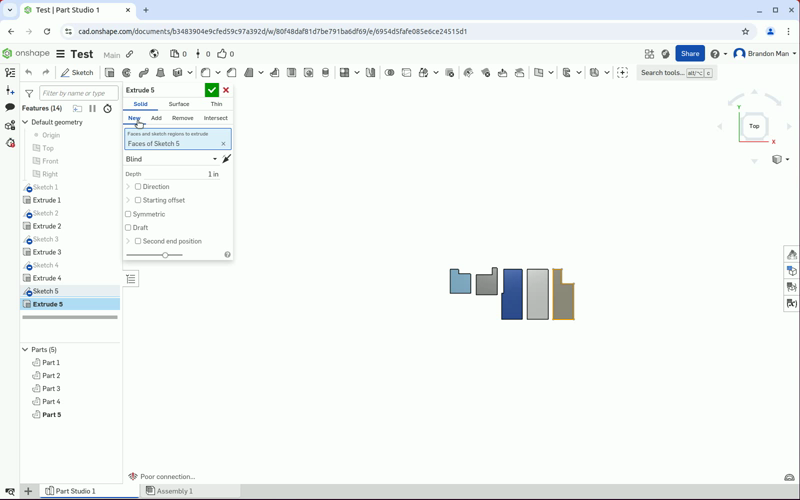
key(tab, 4)
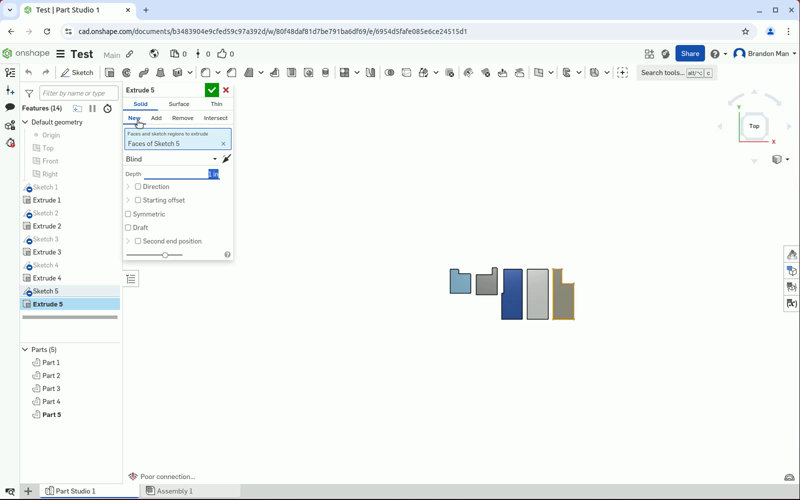
text(0.241)
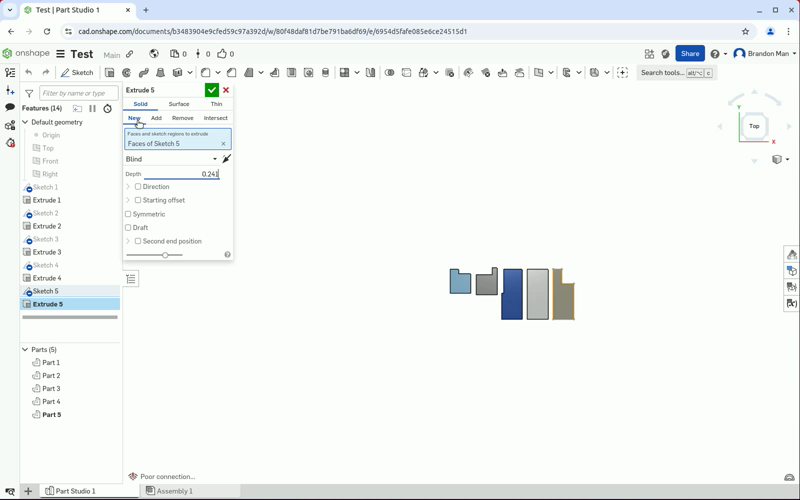
key(enter)
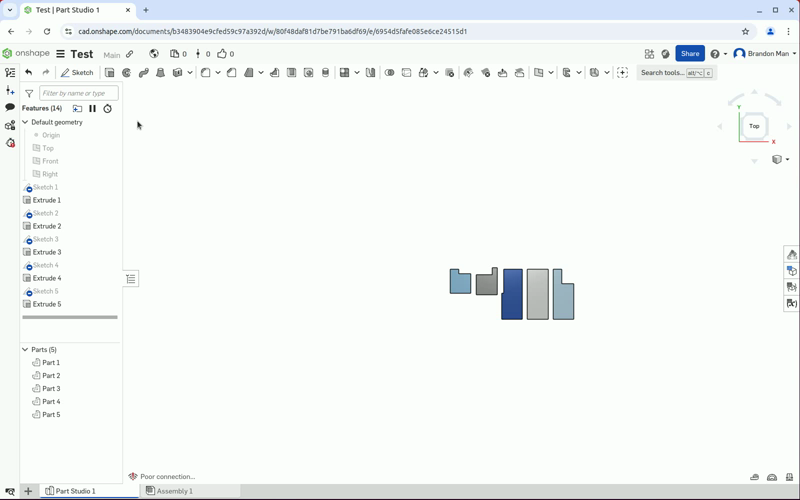
key(shift+h)
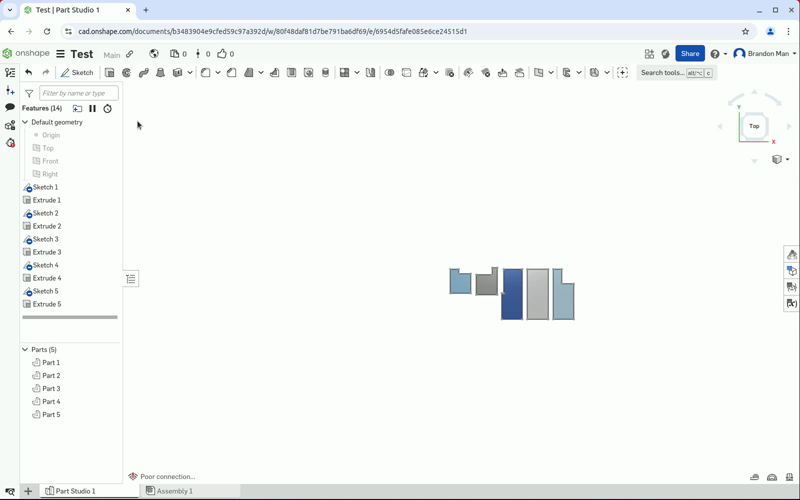
key(shift+h)
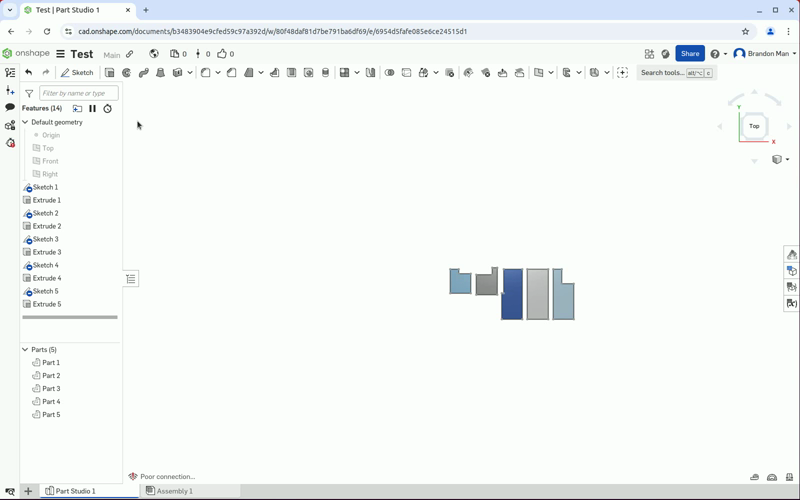
key(shift+7)
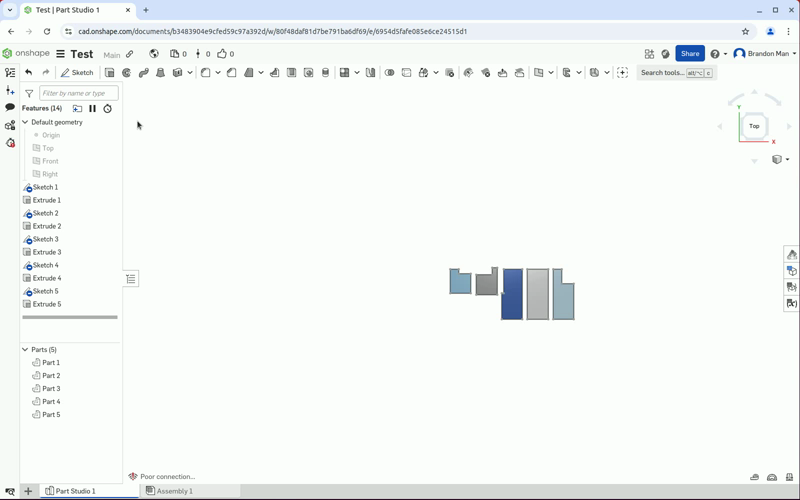
key(up, 3)
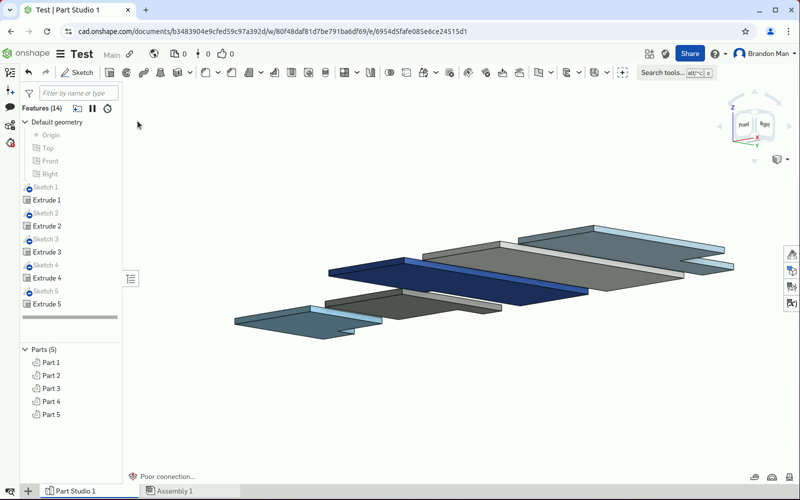
key(left, 3)
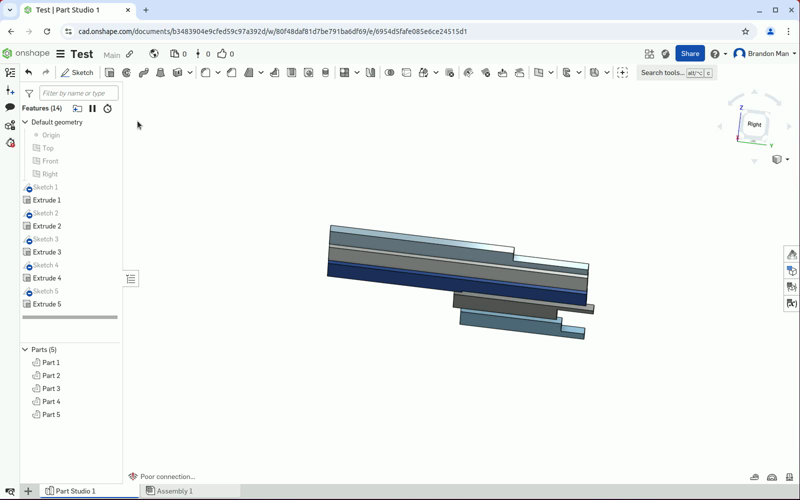
key(right, 3)
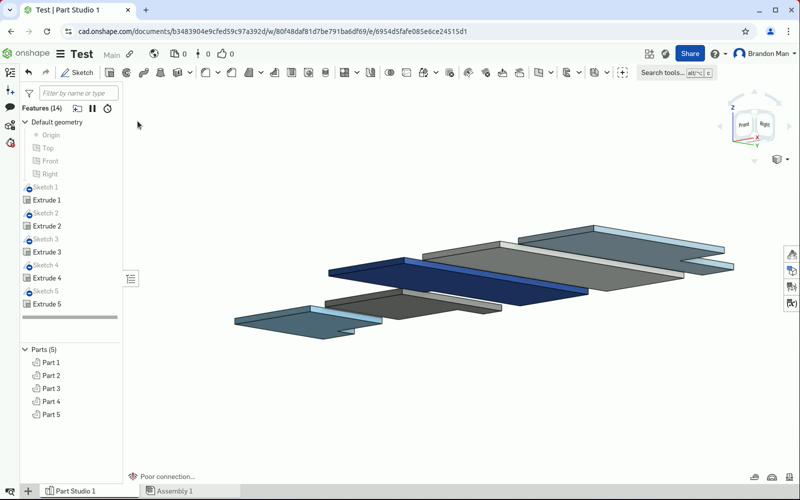
key(down, 3)
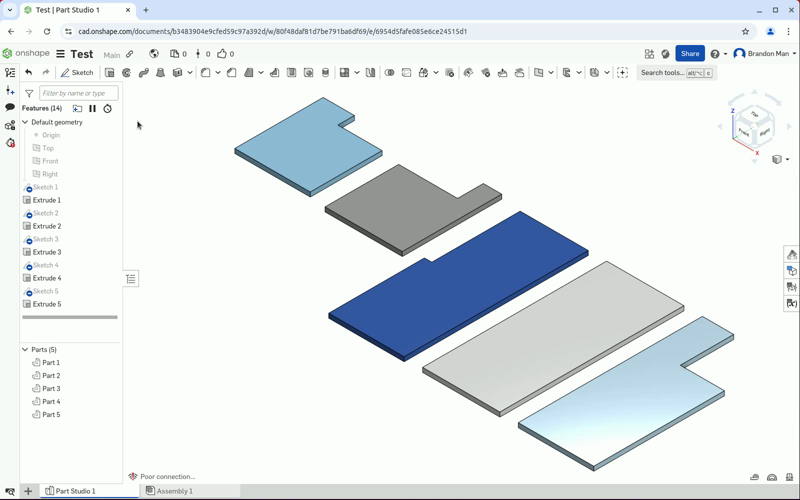
mouse_move(73, 189)
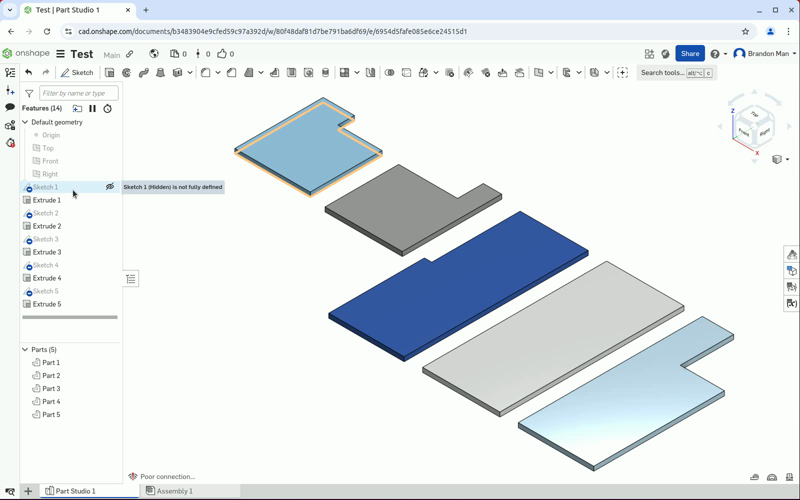
click(73, 189)